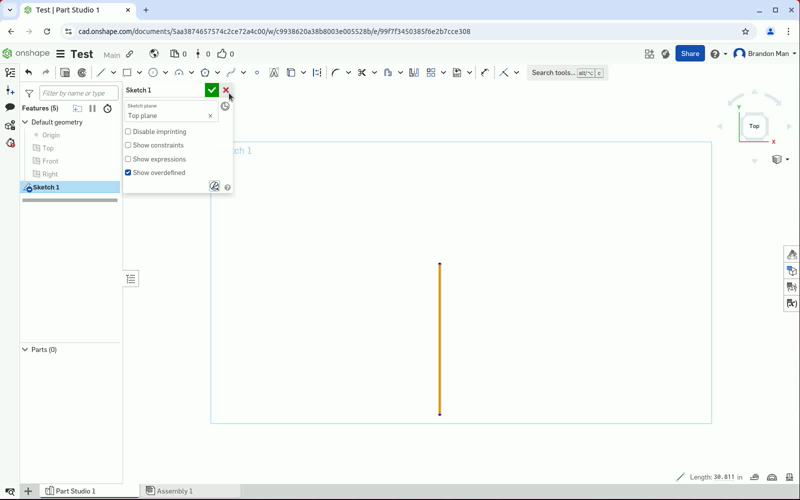
key(shift+h)
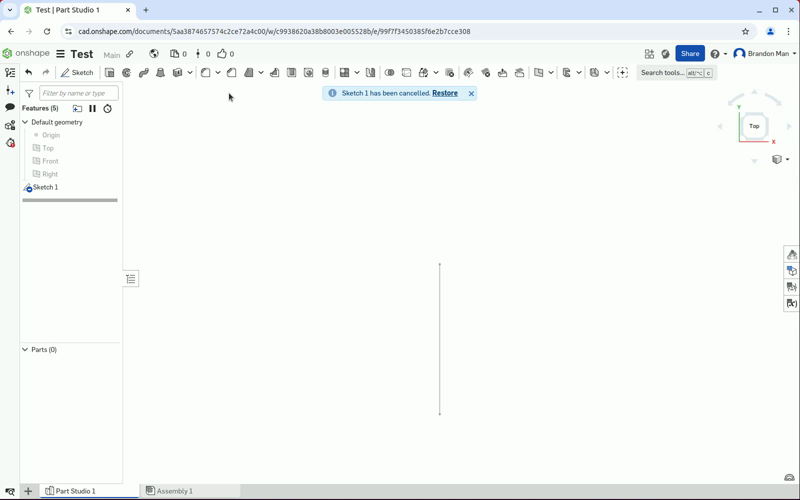
mouse_move(73, 352)
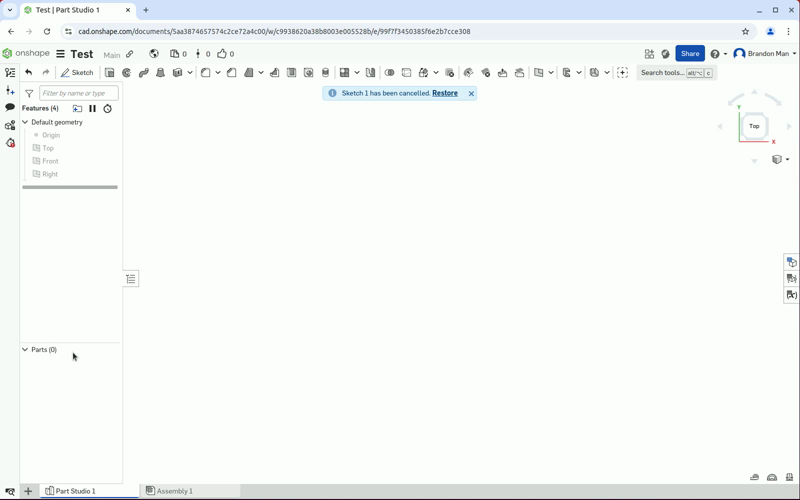
key(y)
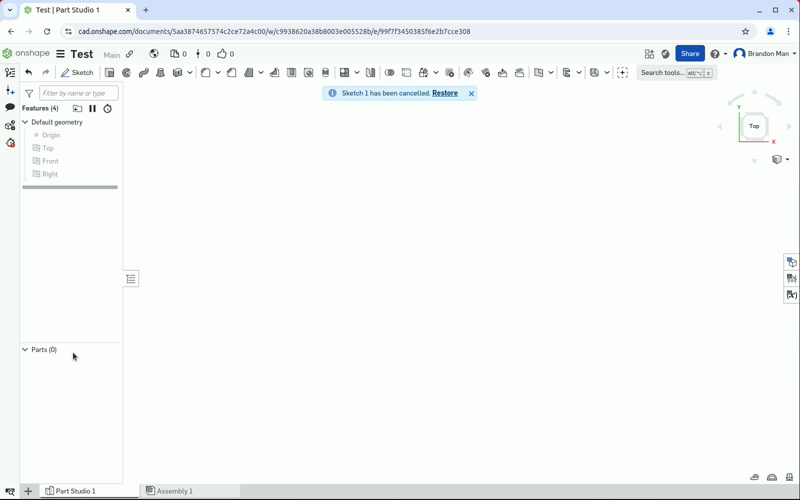
key(shift+p)
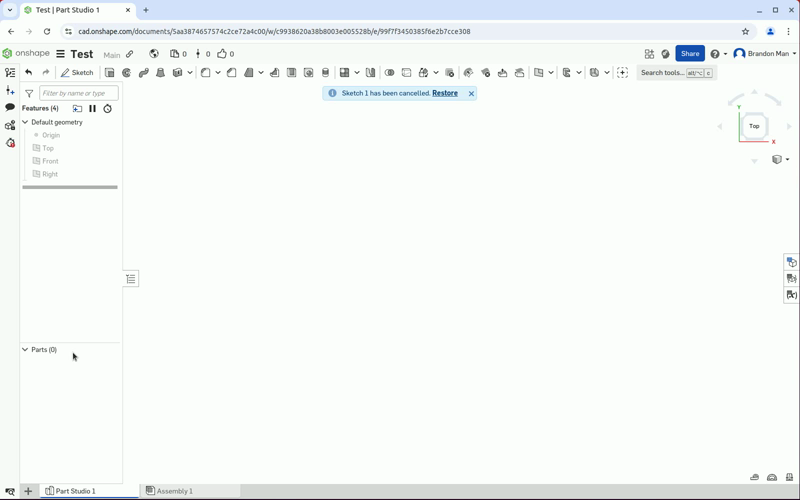
key(space)
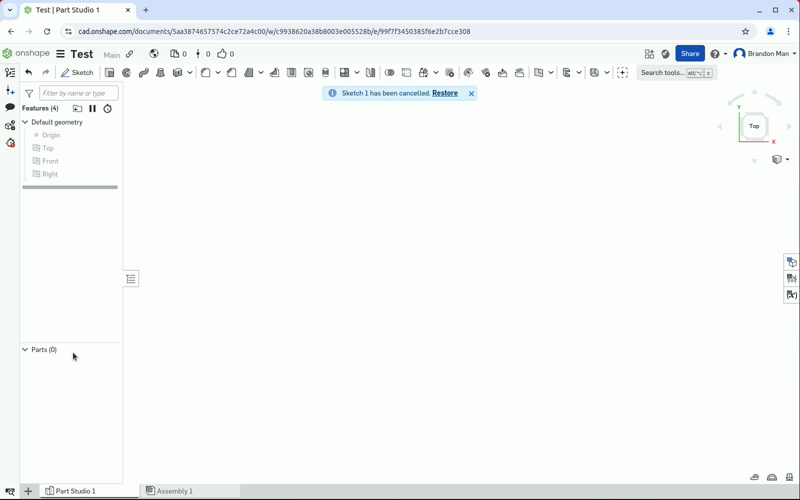
key_down(shift)
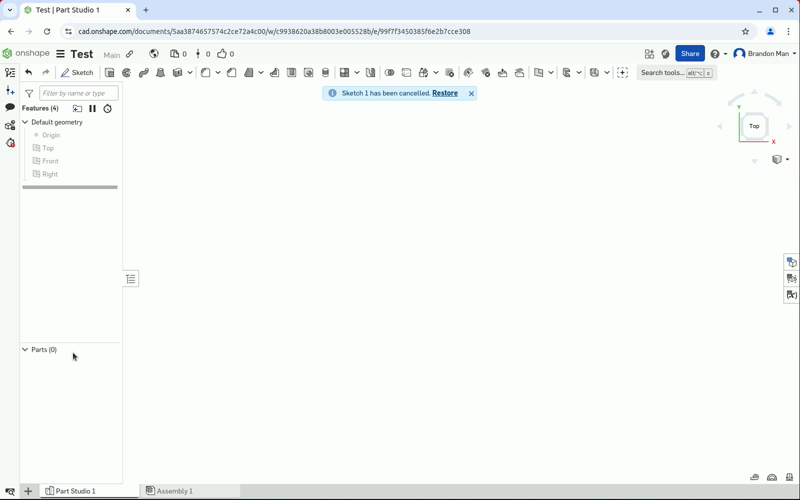
key(up)
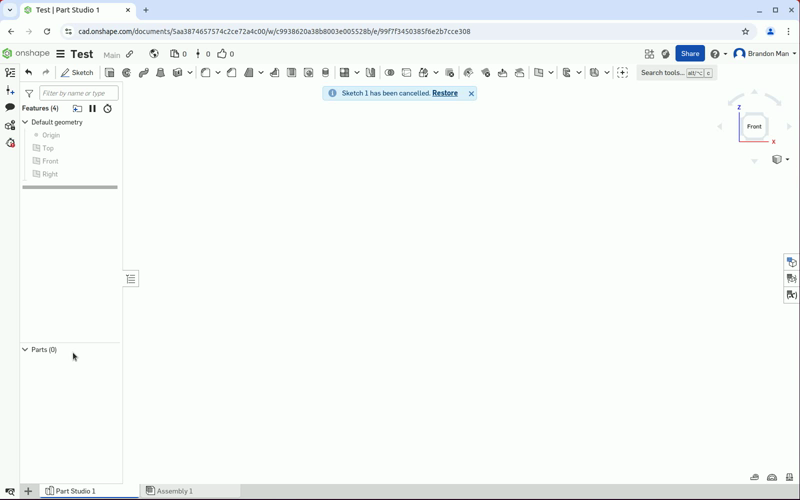
key_up(shift)
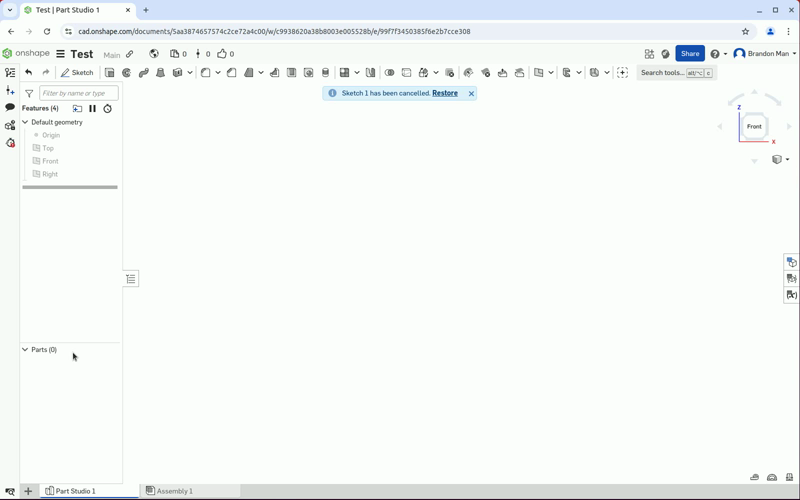
mouse_move(73, 352)
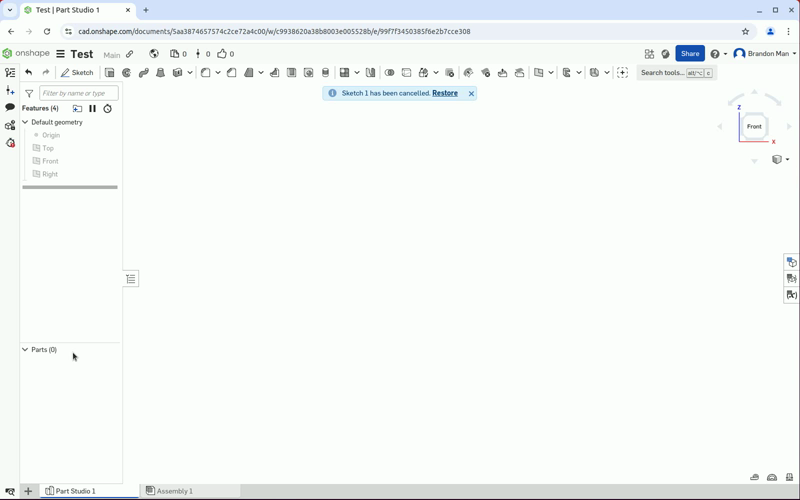
key(shift+y)
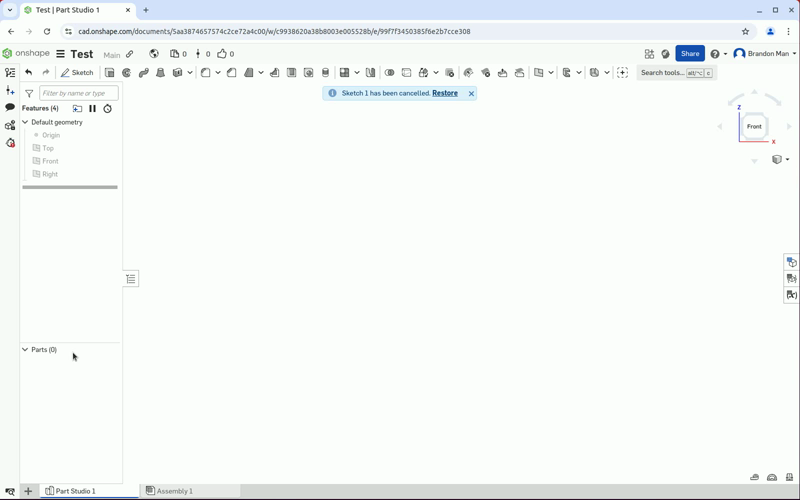
key(shift+s)
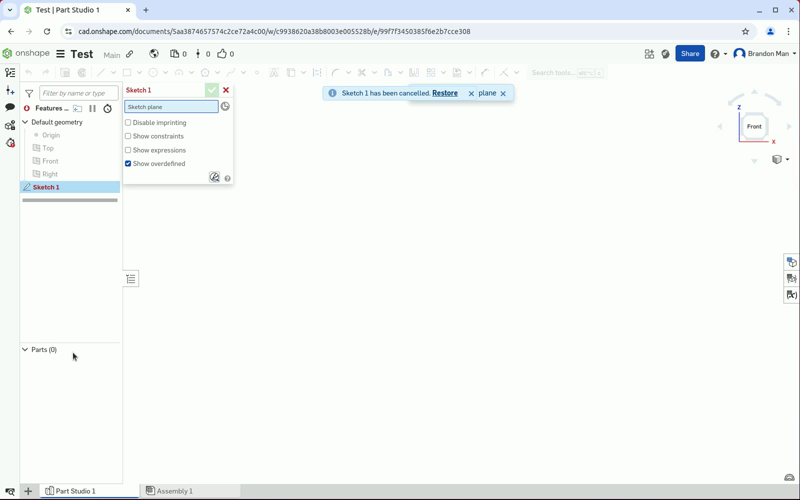
mouse_move(73, 163)
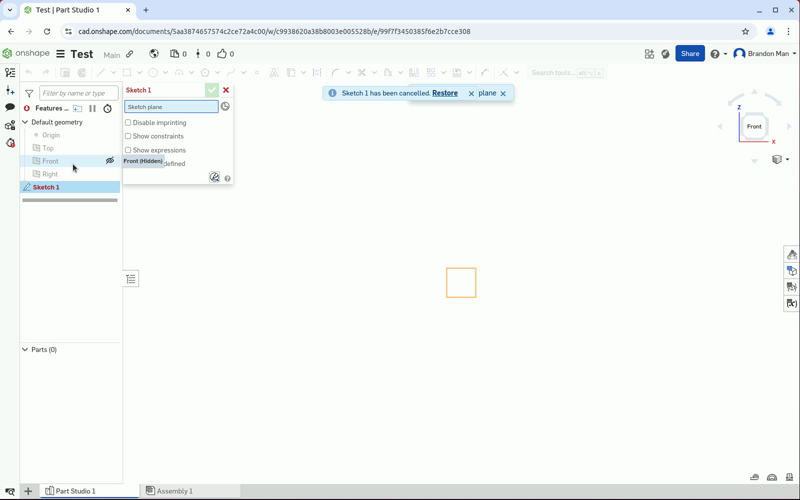
click(73, 163)
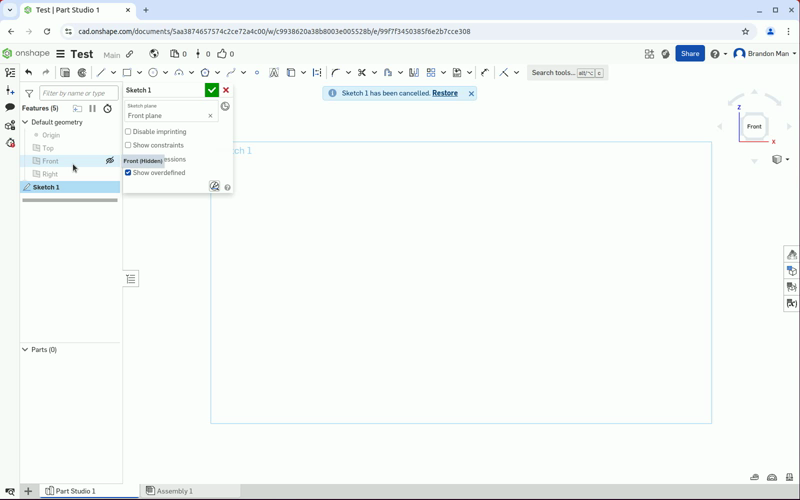
mouse_move(73, 352)
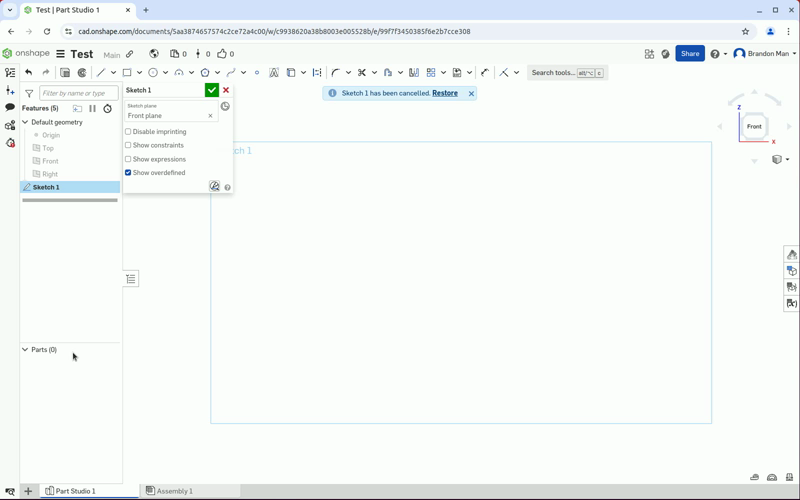
key(y)
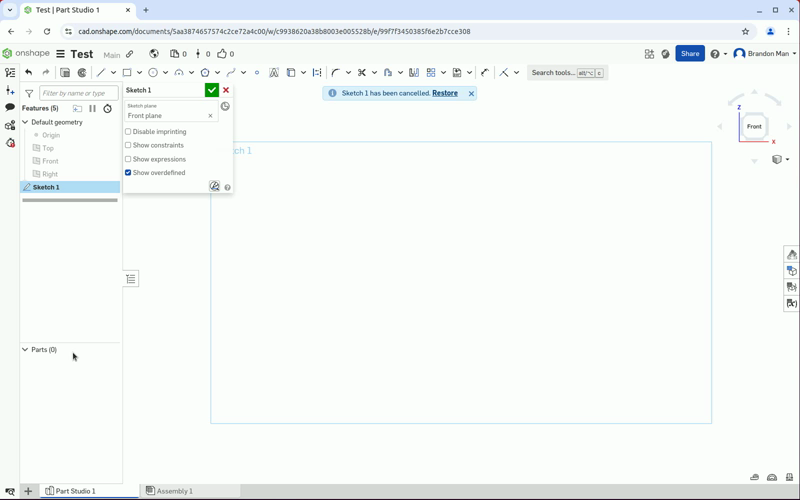
key(a)
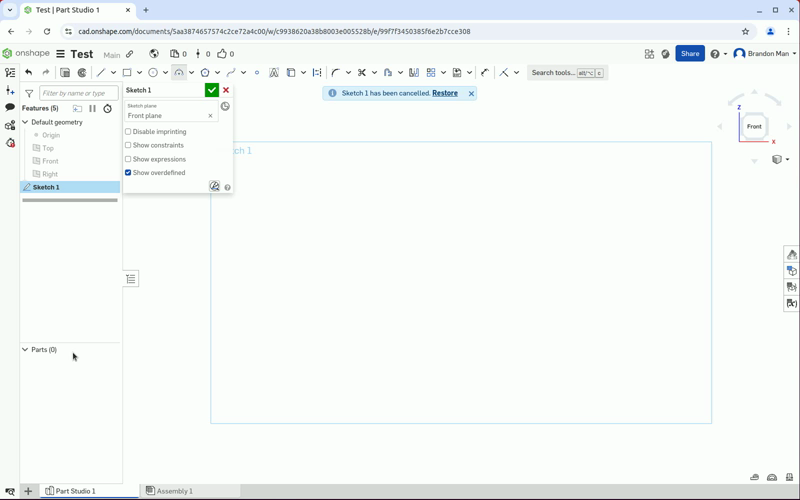
key_down(shift)
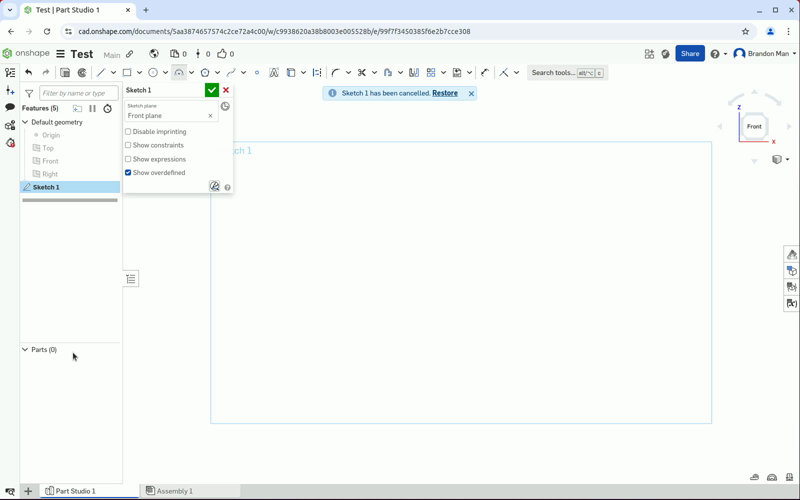
mouse_move(441, 394)
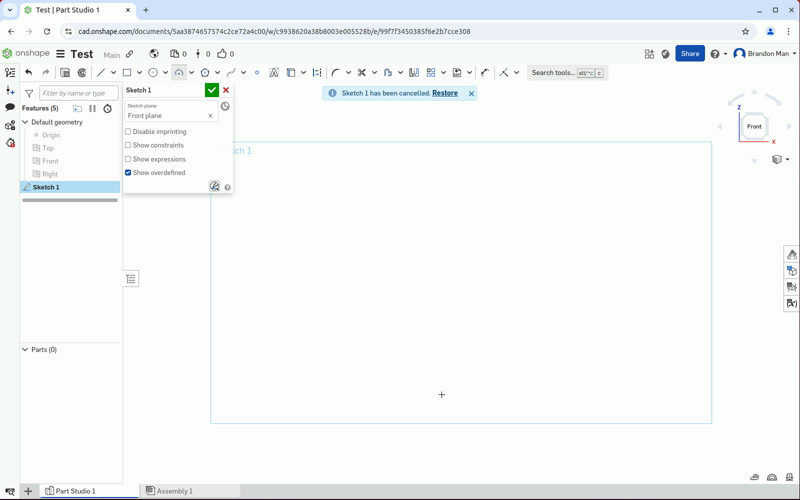
click(441, 394)
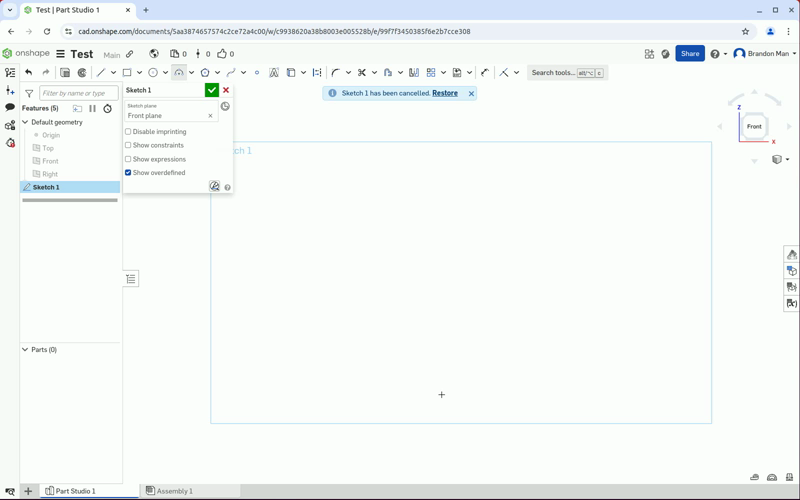
key_up(shift)
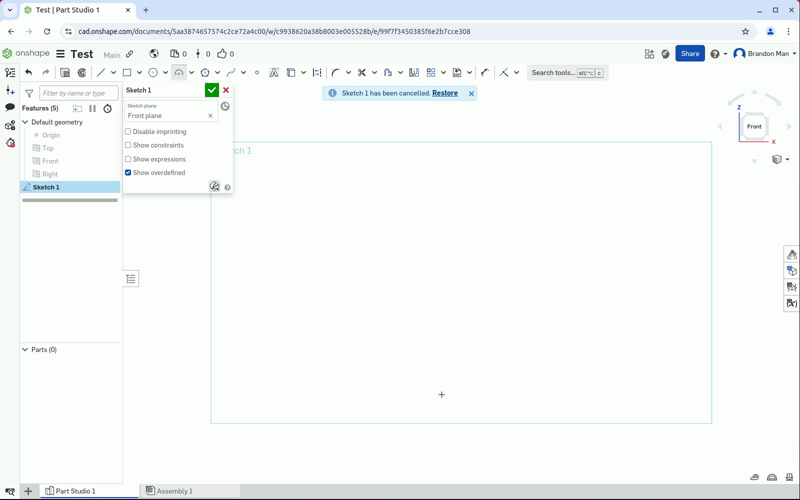
key_down(shift)
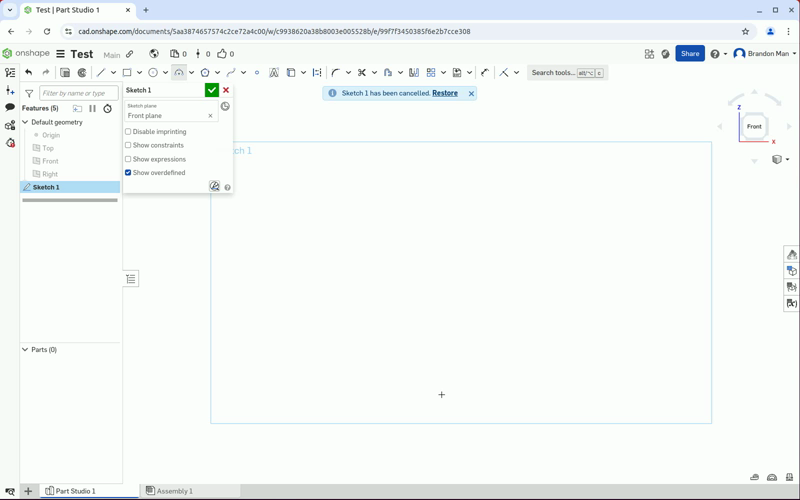
mouse_move(479, 394)
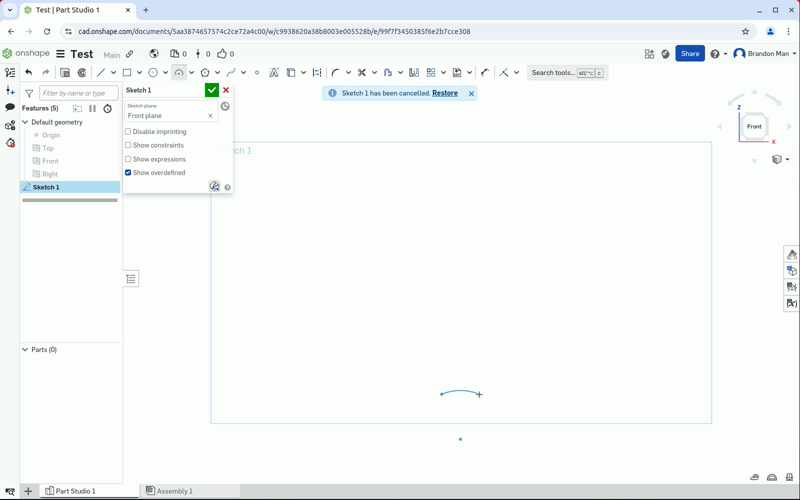
click(479, 394)
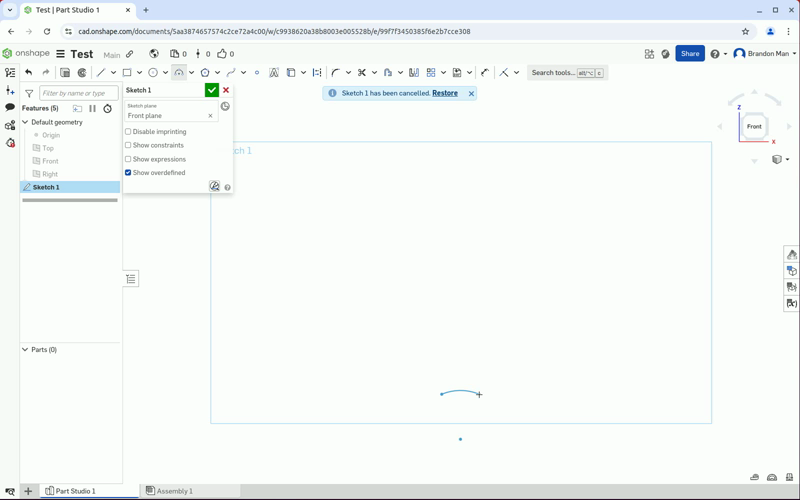
mouse_move(460, 377)
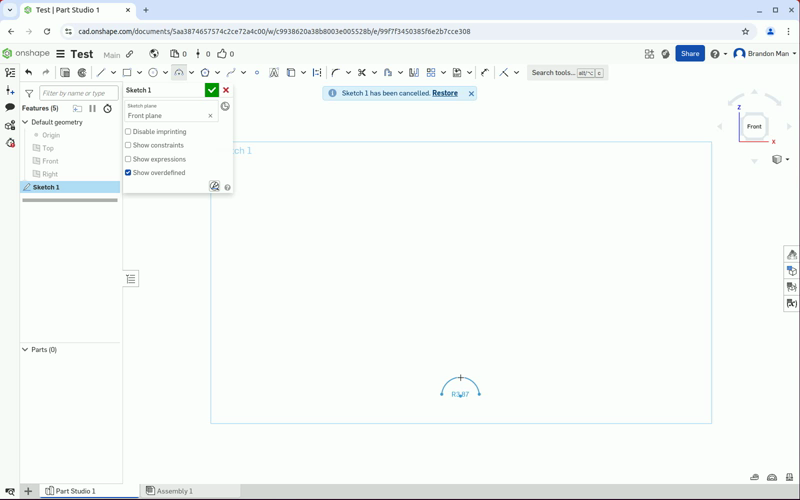
click(460, 377)
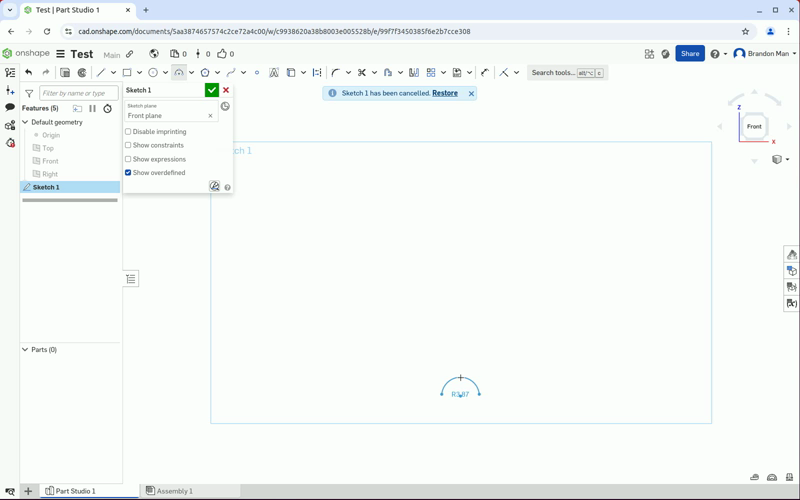
key_up(shift)
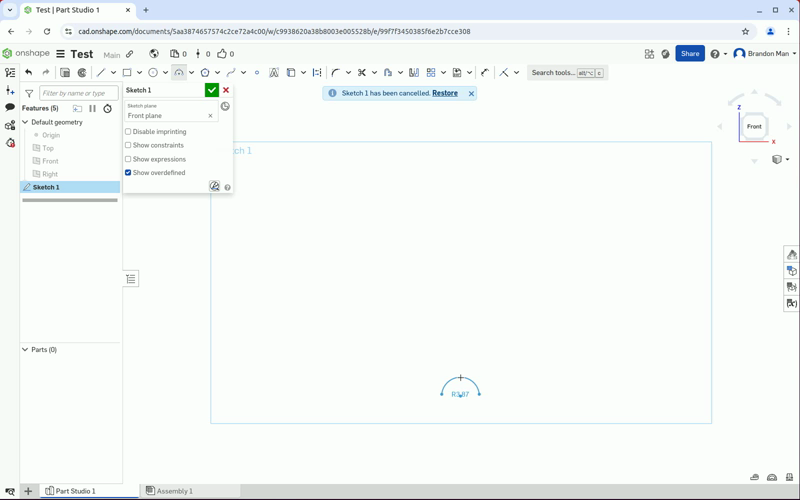
mouse_move(479, 394)
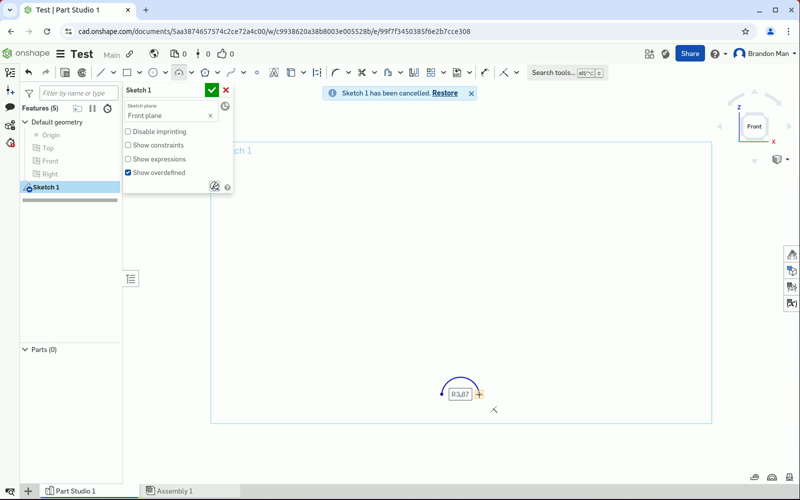
click(479, 394)
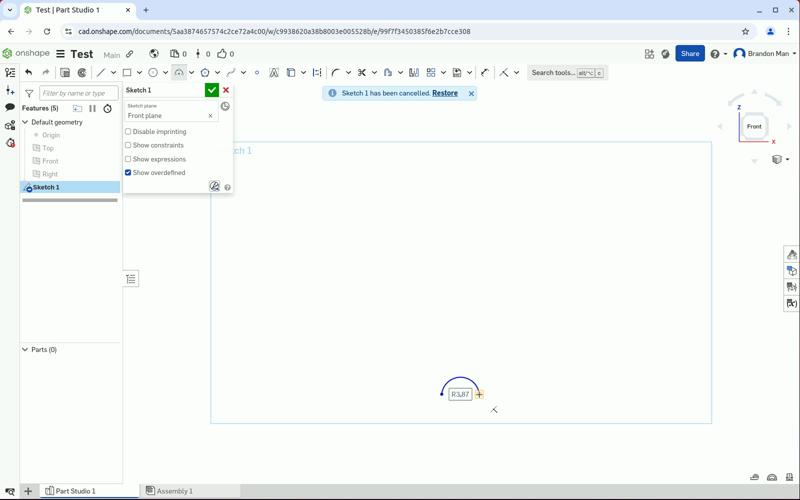
mouse_move(441, 394)
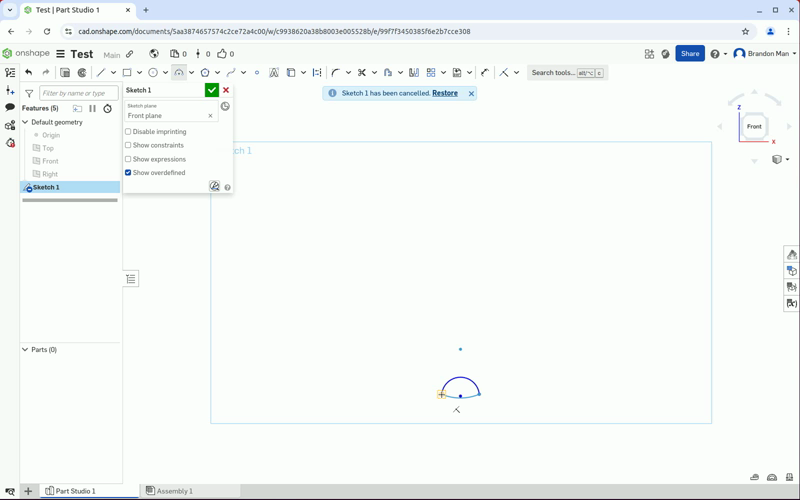
click(441, 394)
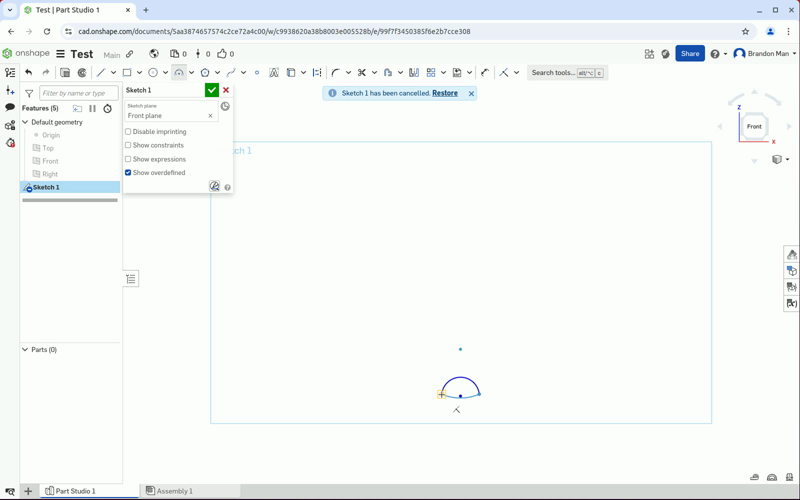
key_down(shift)
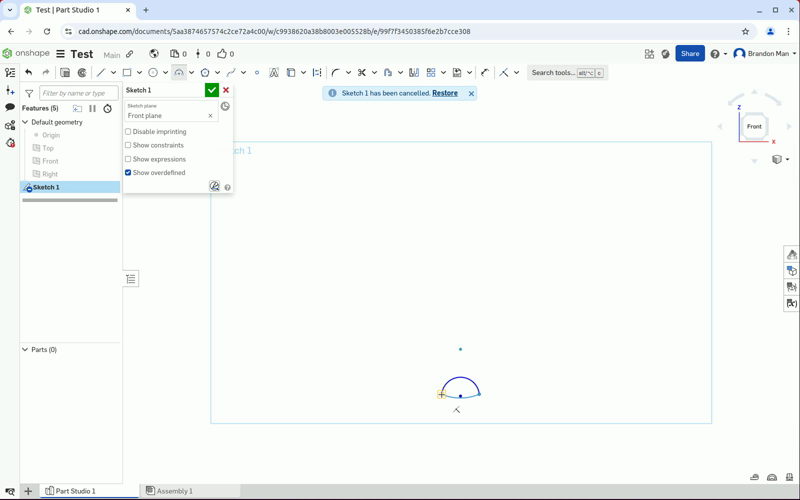
mouse_move(460, 176)
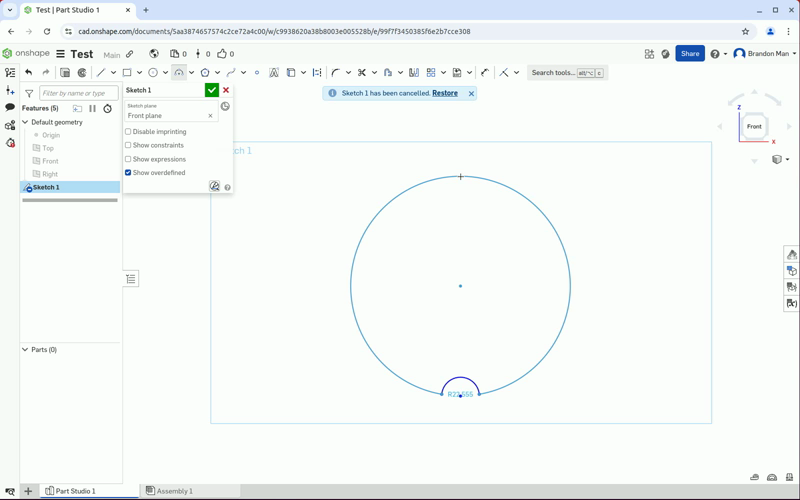
click(460, 176)
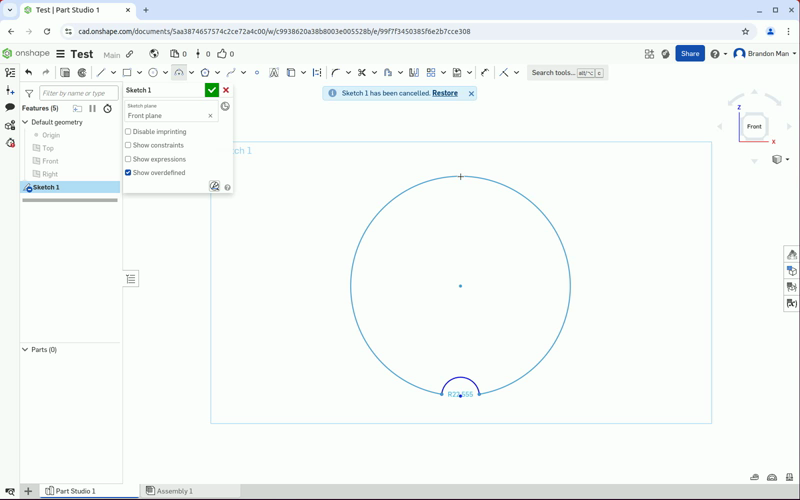
key_up(shift)
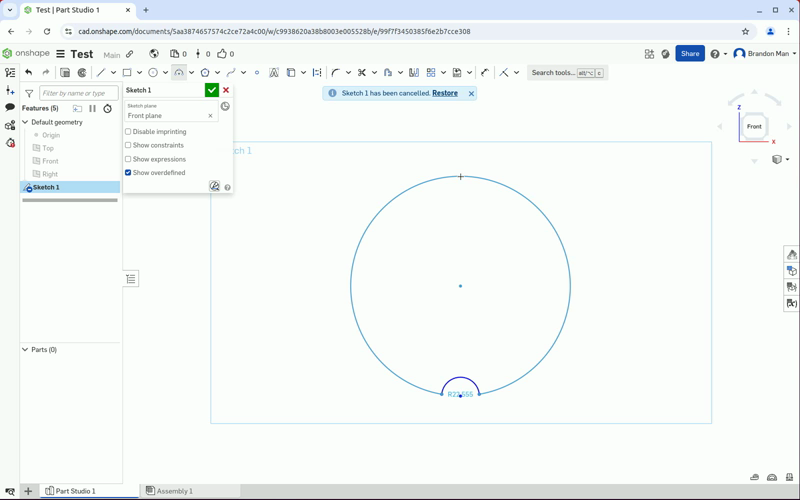
key(esc)
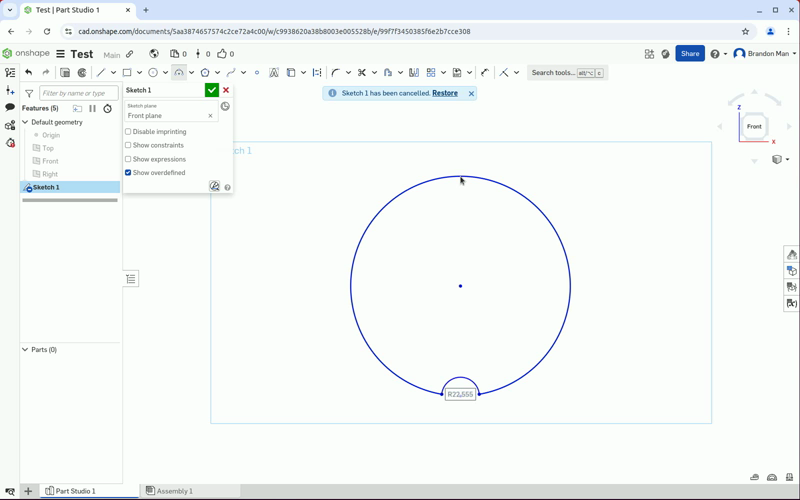
key(l)
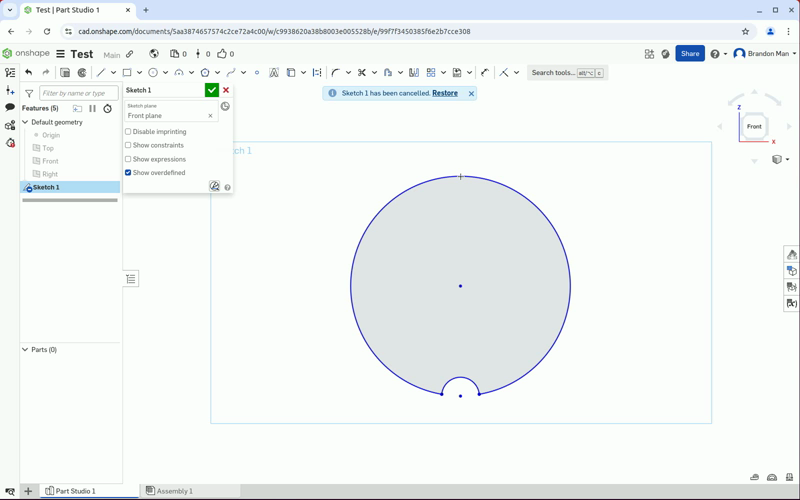
key_down(shift)
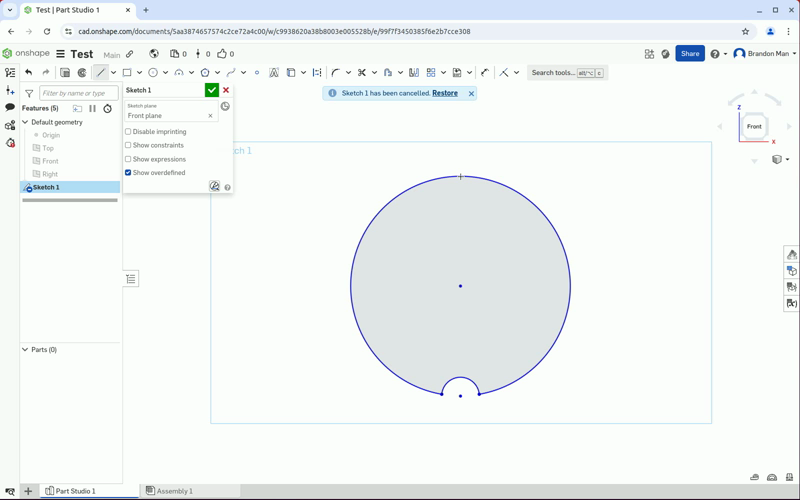
mouse_move(432, 349)
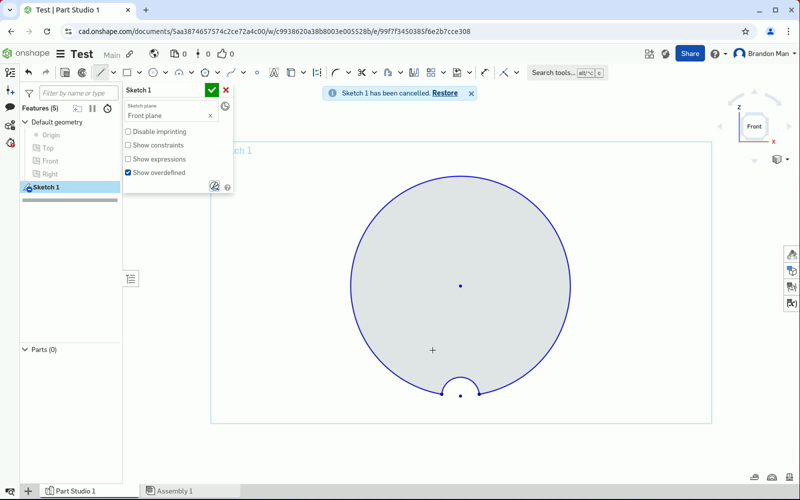
click(432, 349)
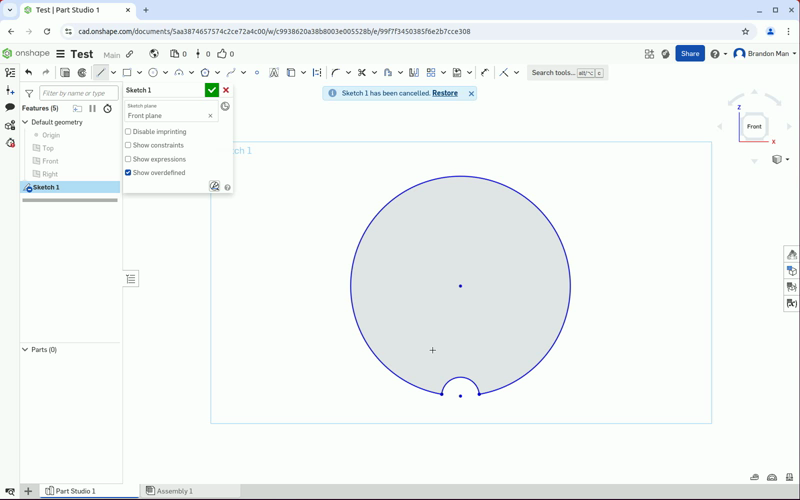
key_up(shift)
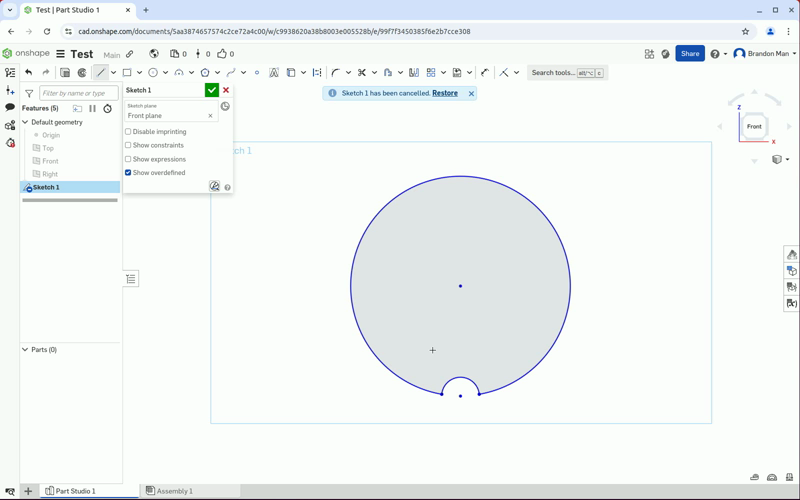
key_down(shift)
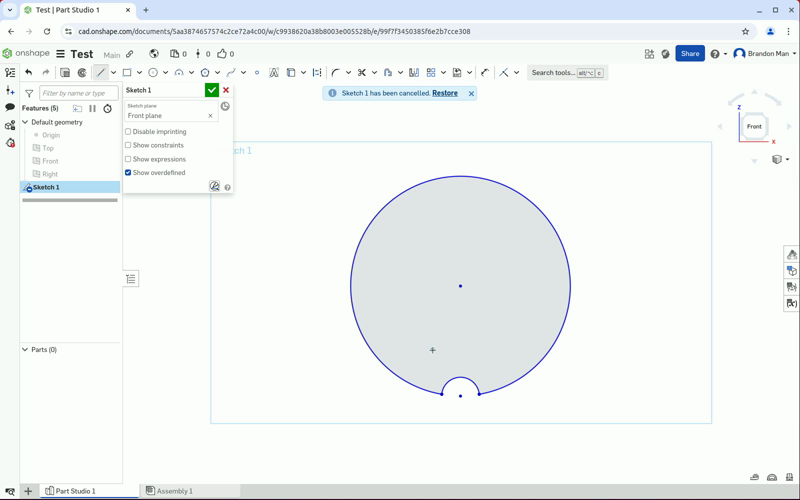
mouse_move(462, 349)
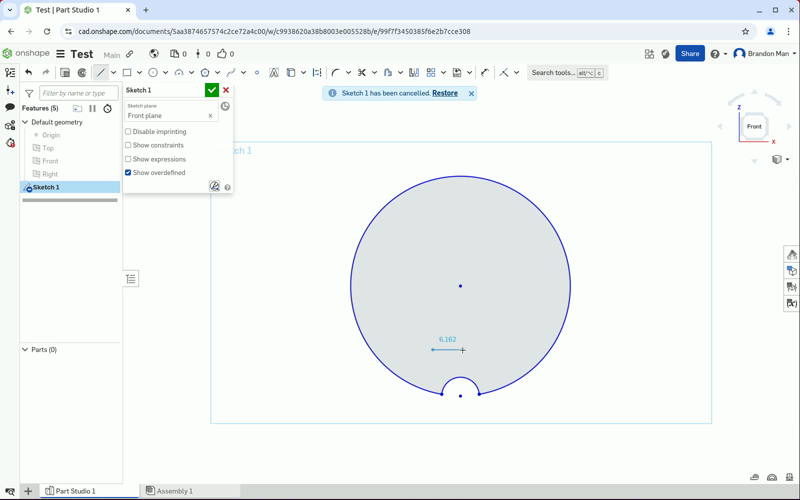
mouse_move(460, 349)
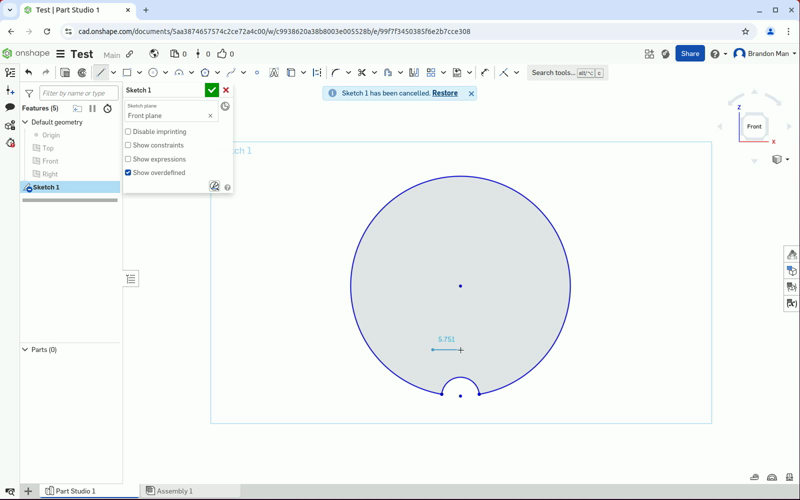
click(460, 349)
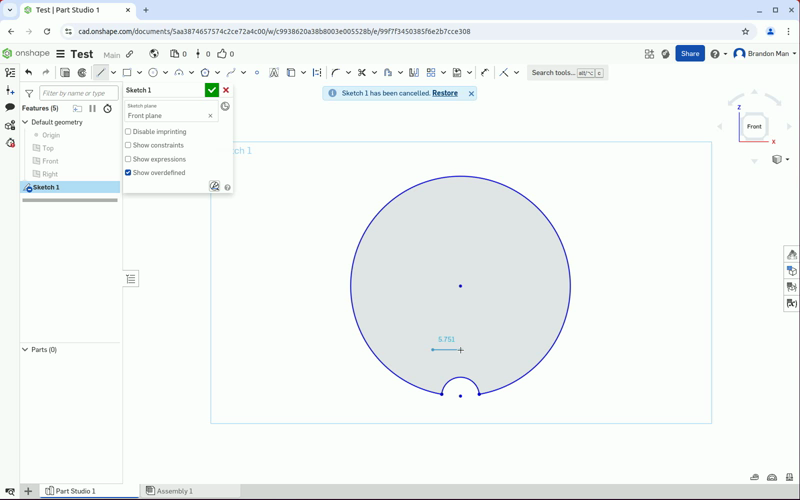
key_up(shift)
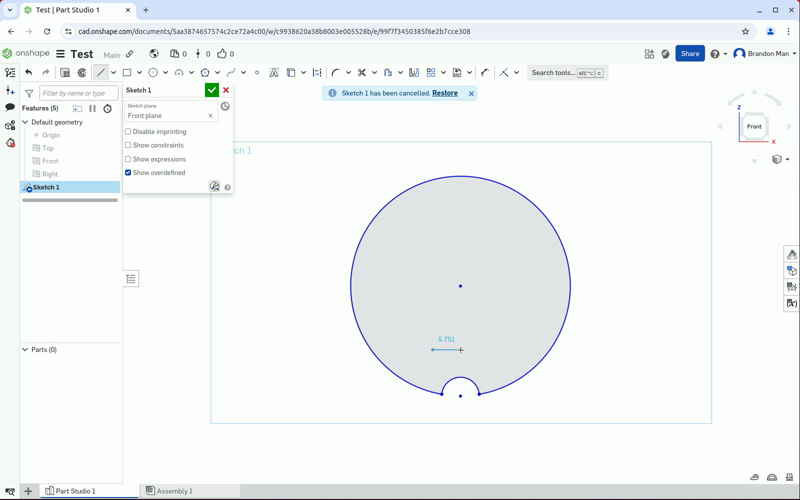
key_down(shift)
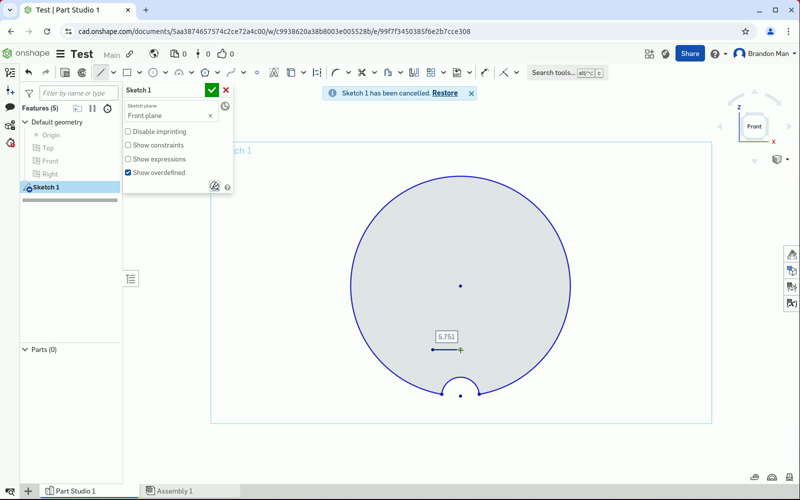
mouse_move(490, 349)
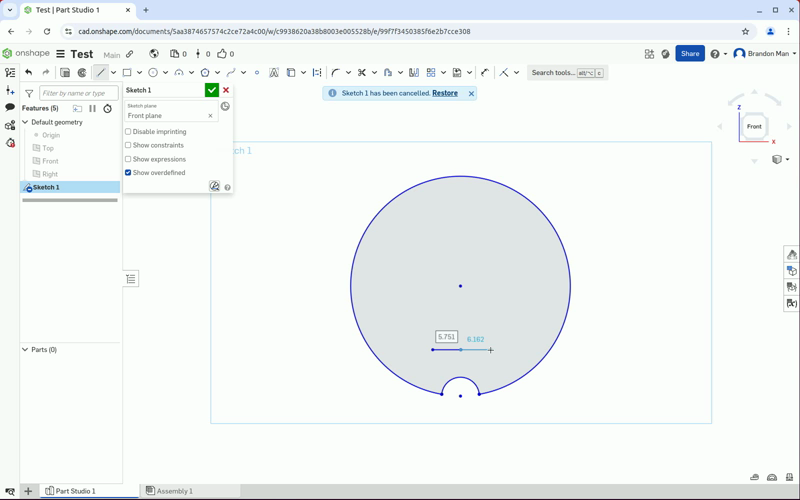
mouse_move(489, 349)
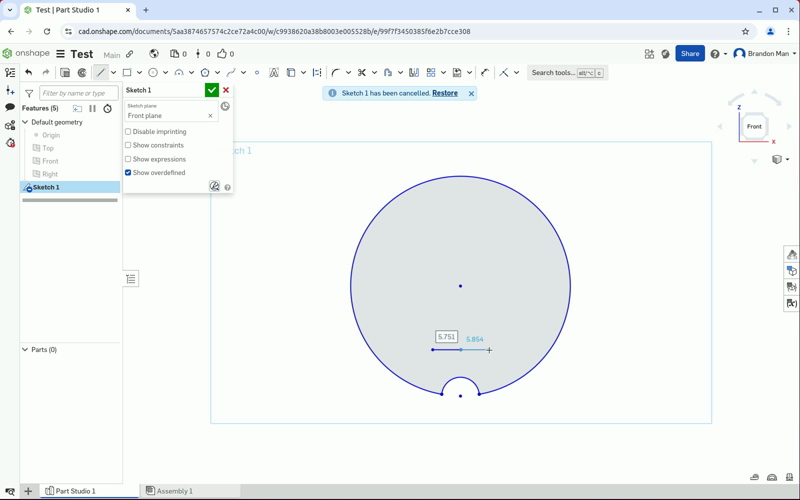
click(489, 349)
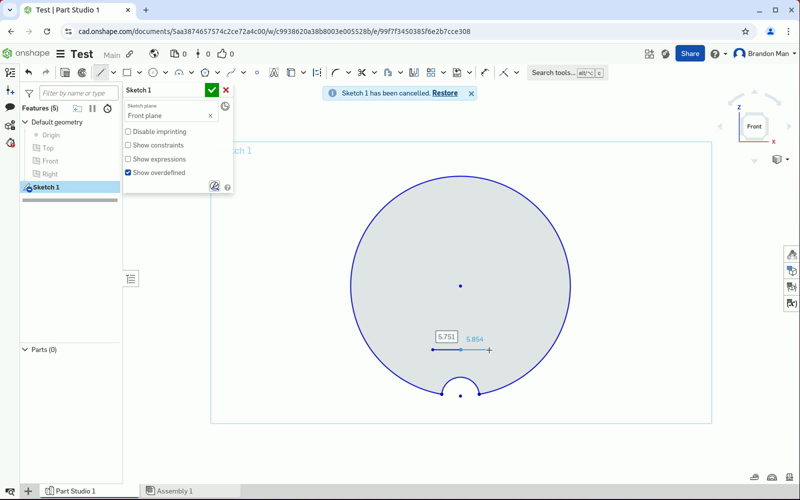
key_up(shift)
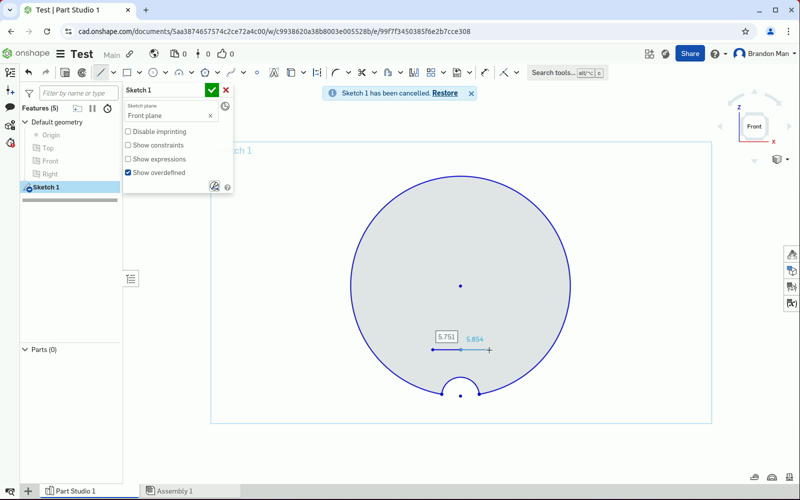
key_down(shift)
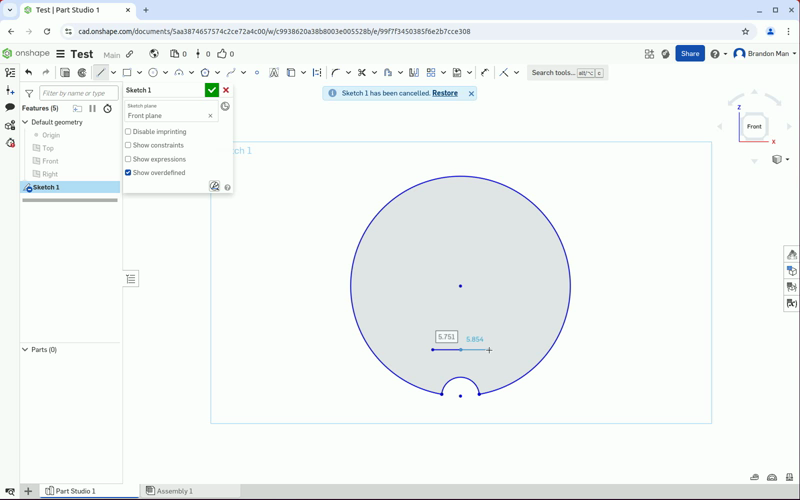
mouse_move(519, 349)
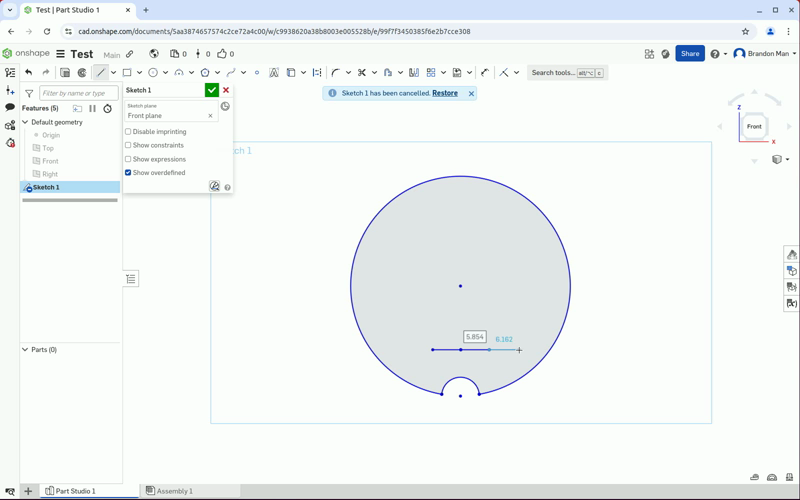
mouse_move(489, 342)
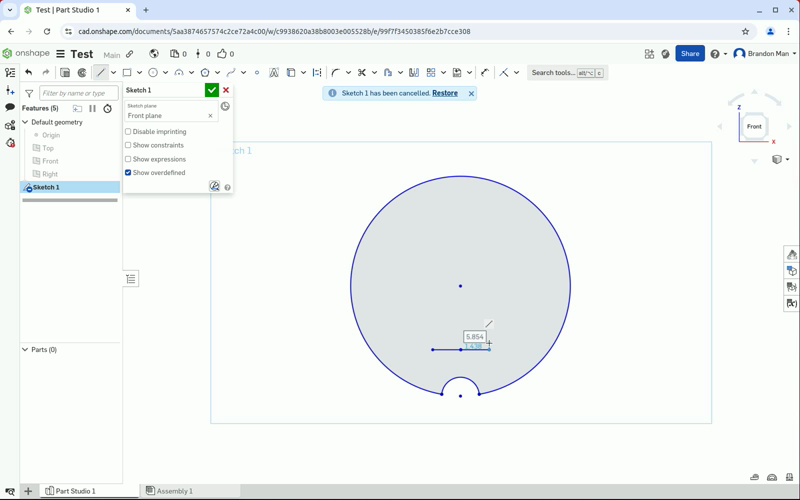
scroll(6)
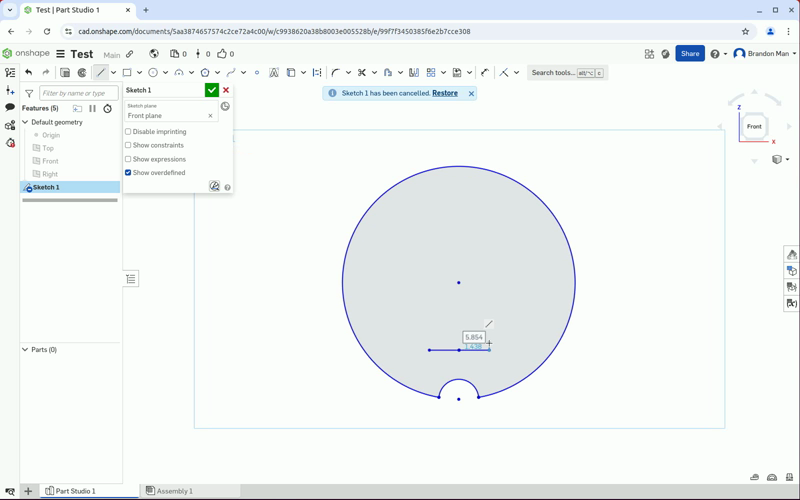
scroll(6)
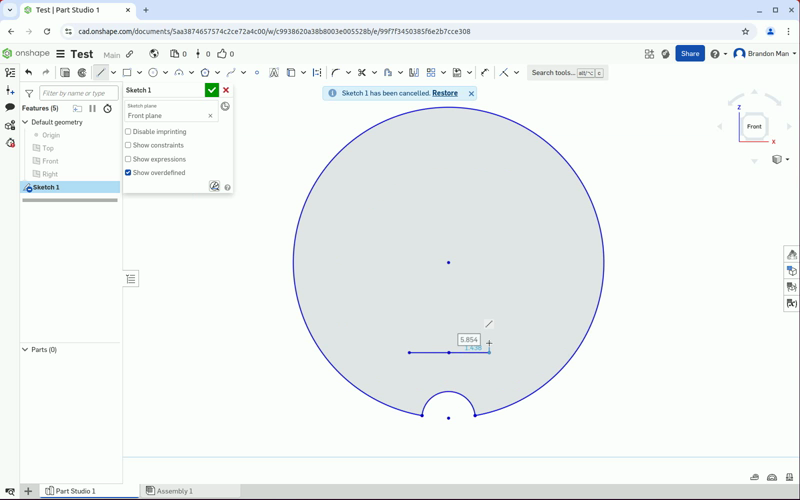
scroll(6)
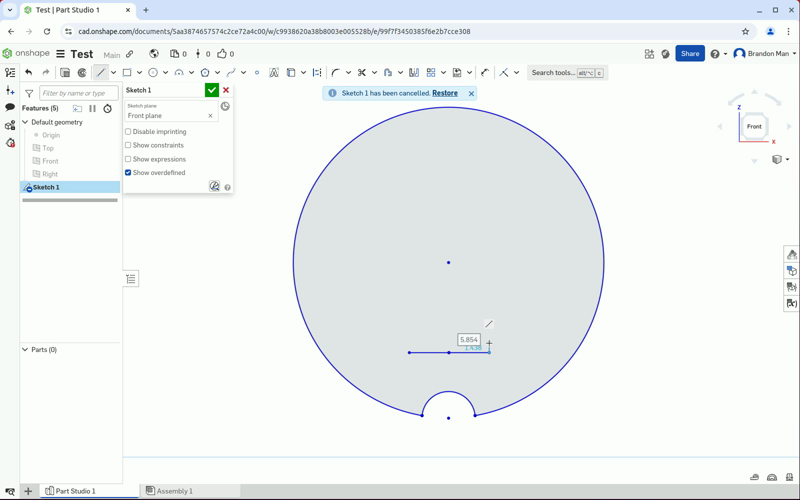
scroll(6)
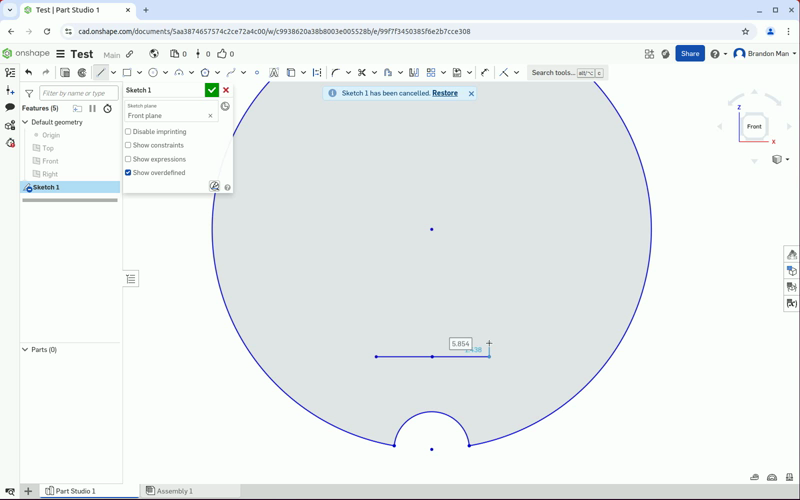
scroll(6)
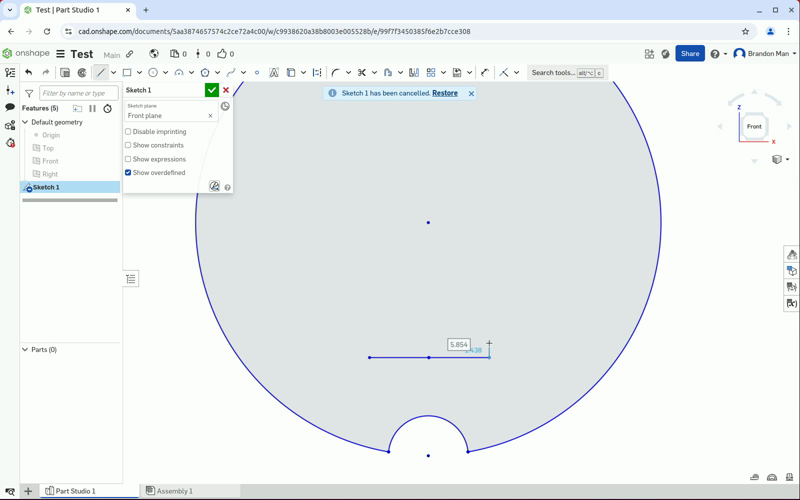
scroll(6)
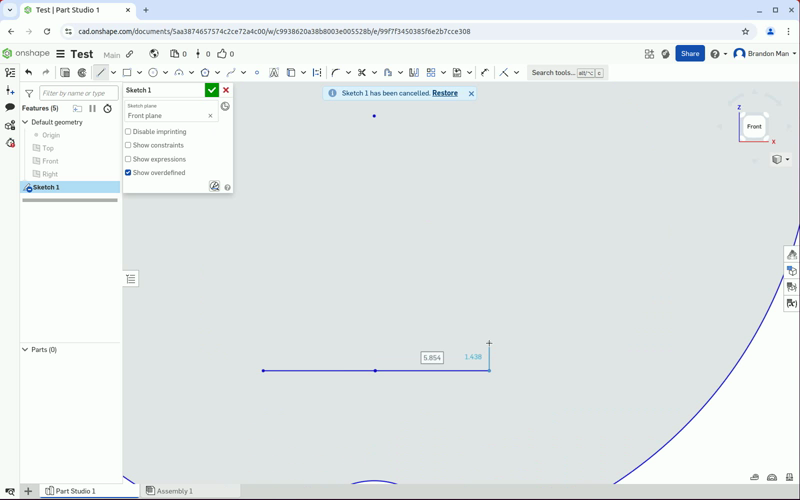
scroll(6)
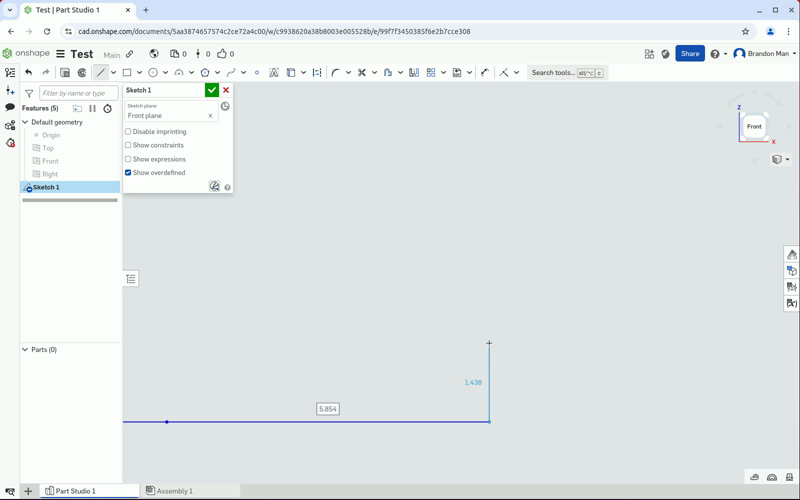
click(489, 342)
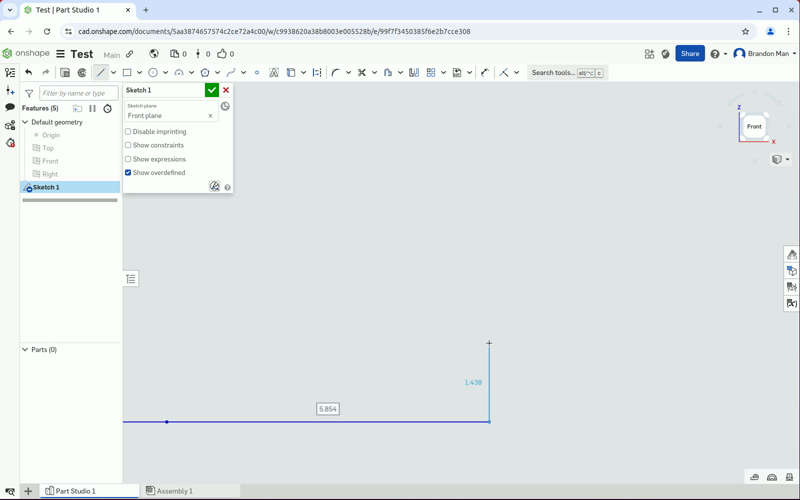
scroll(-6)
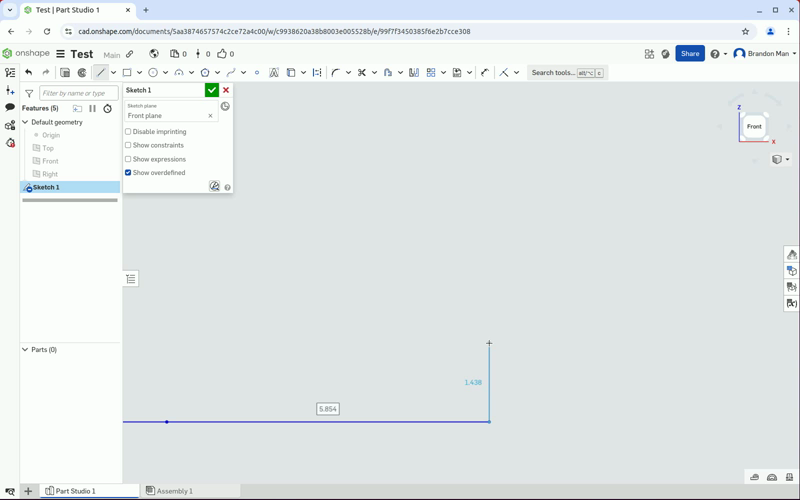
scroll(-6)
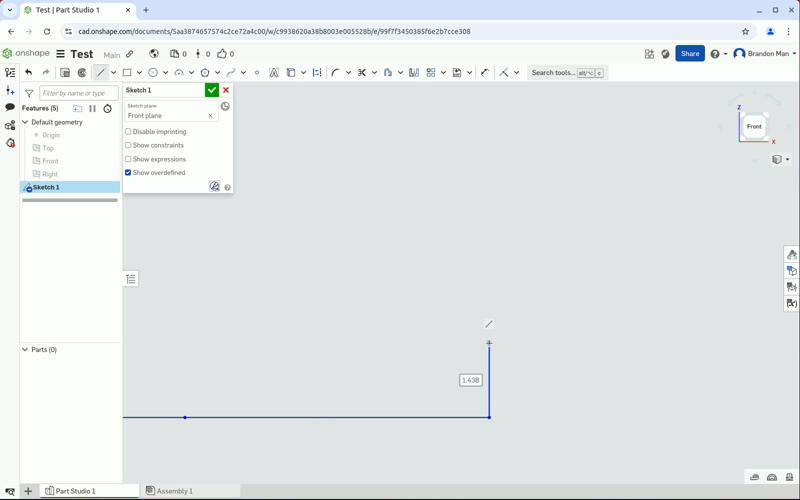
scroll(-6)
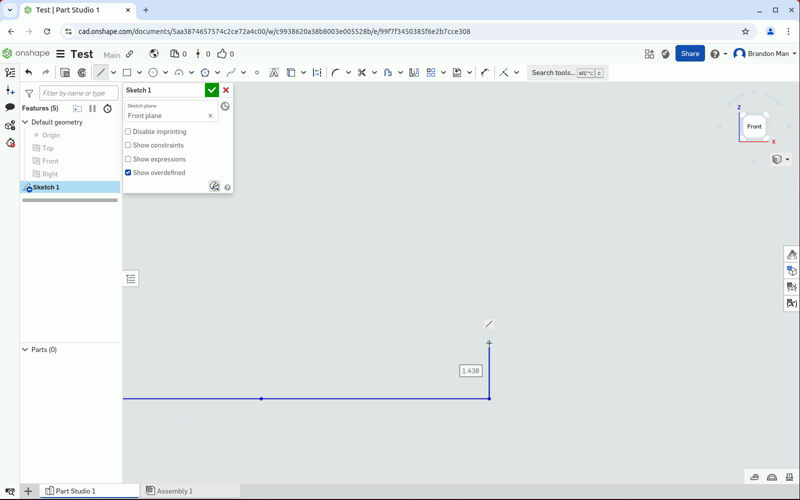
scroll(-6)
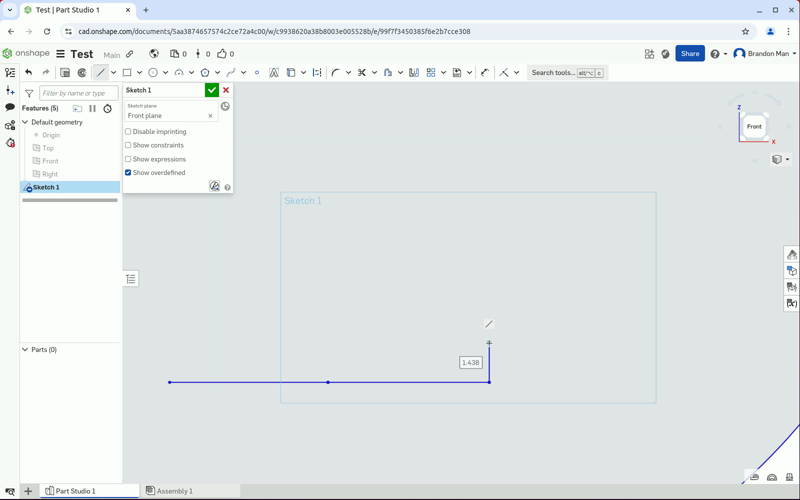
scroll(-6)
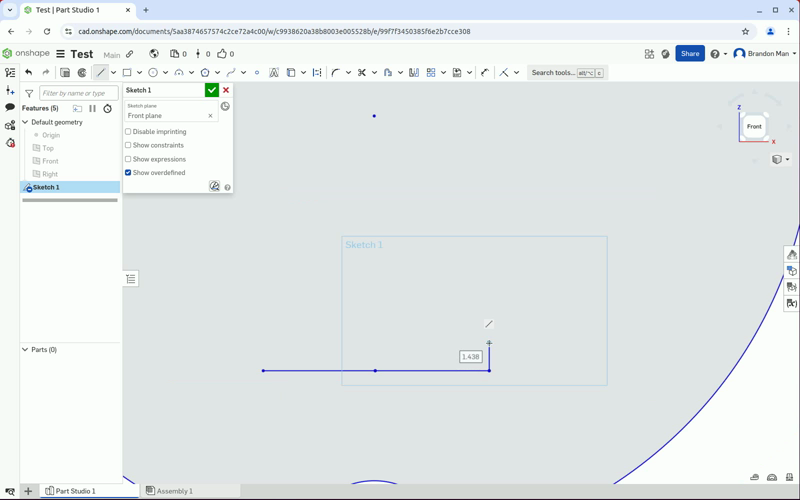
scroll(-6)
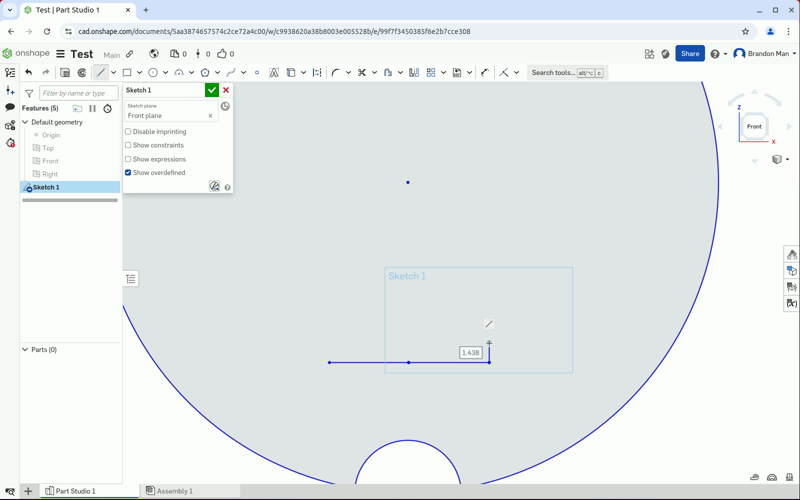
scroll(-6)
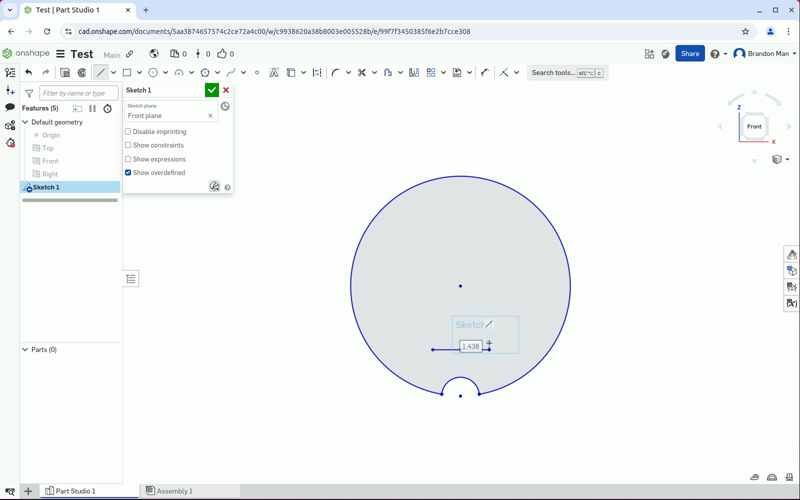
key_up(shift)
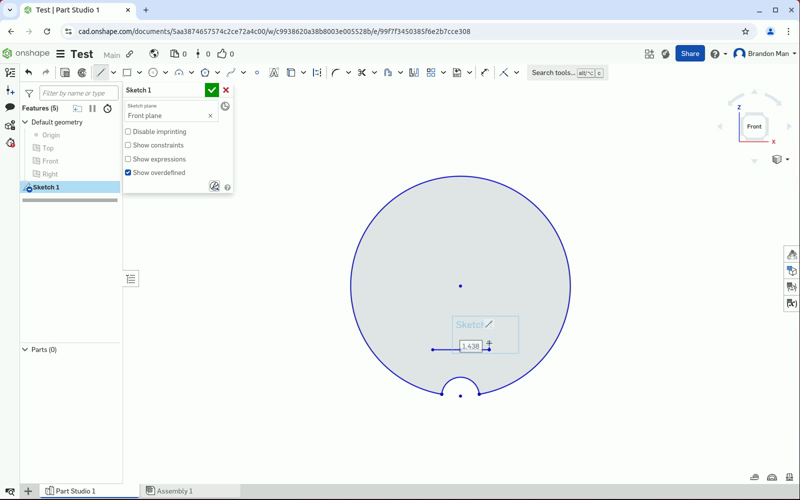
key(esc)
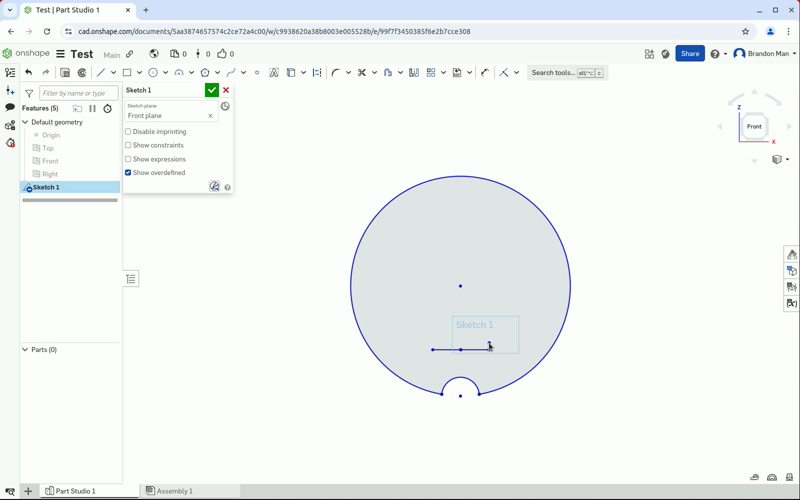
key(a)
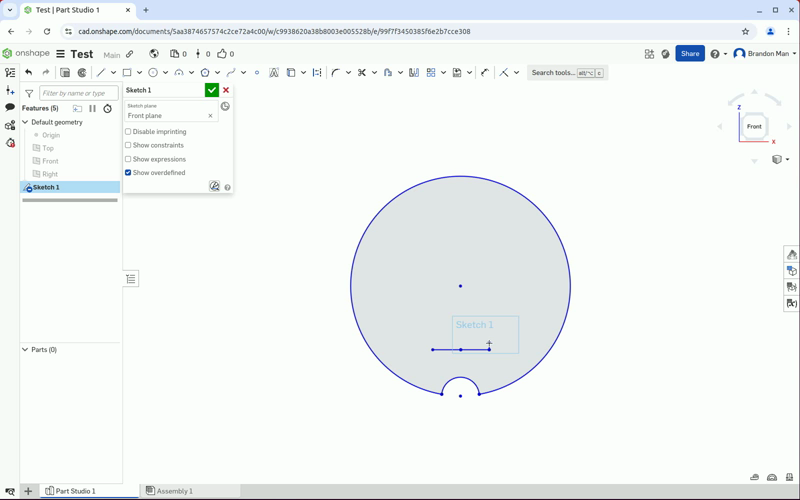
mouse_move(489, 342)
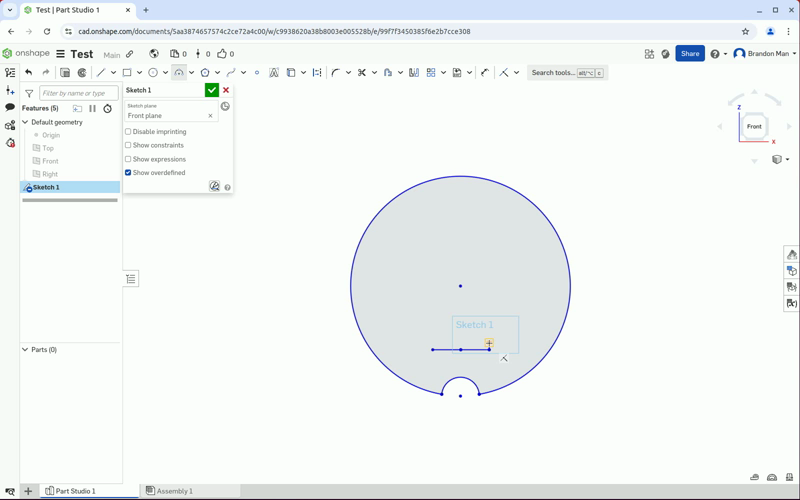
click(489, 342)
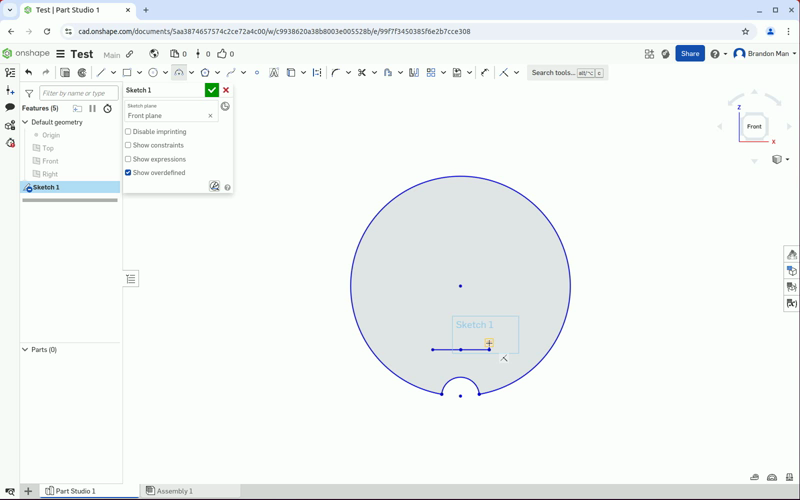
key_down(shift)
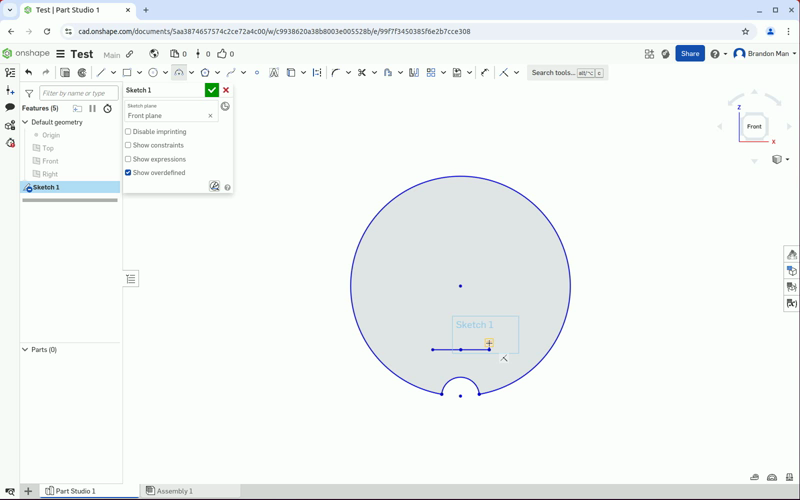
mouse_move(489, 225)
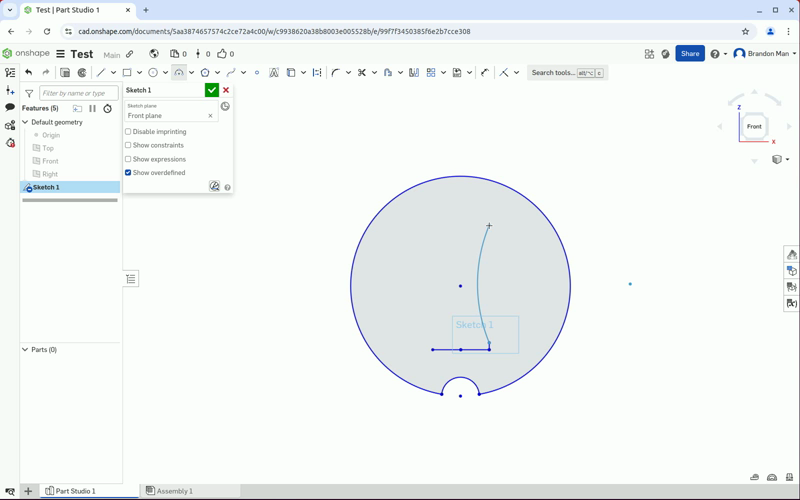
click(489, 225)
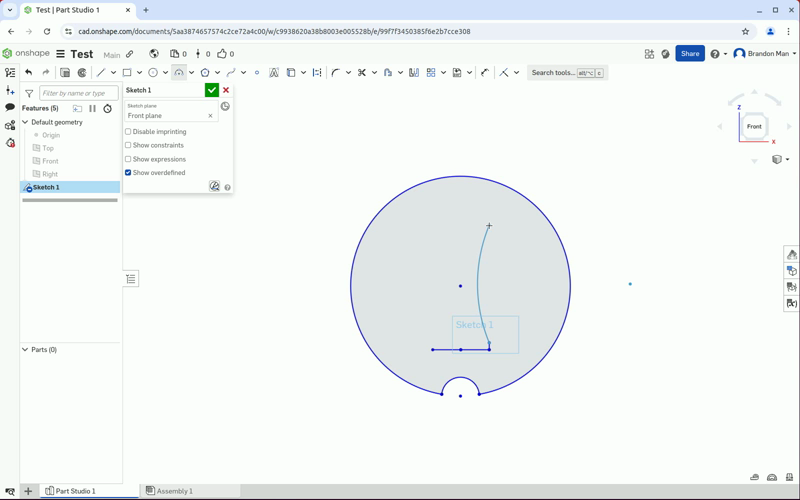
mouse_move(525, 284)
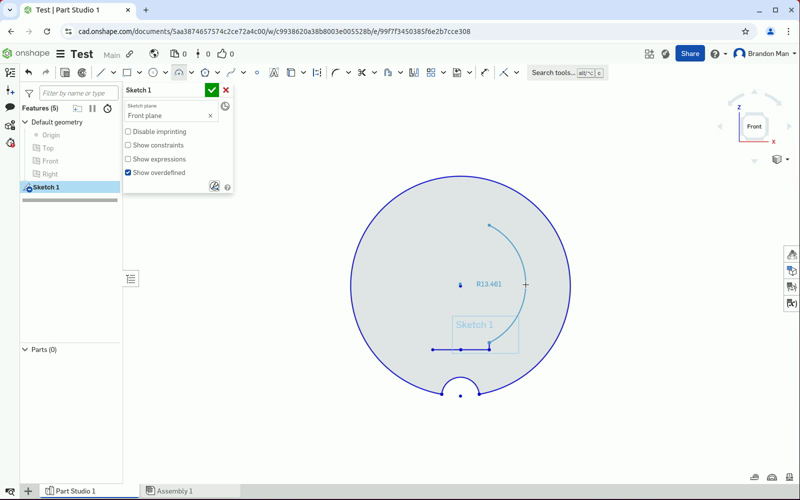
click(525, 284)
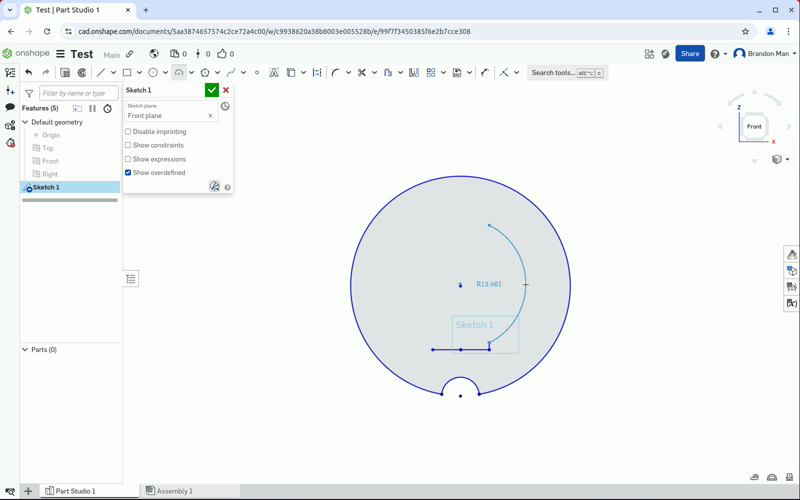
key_up(shift)
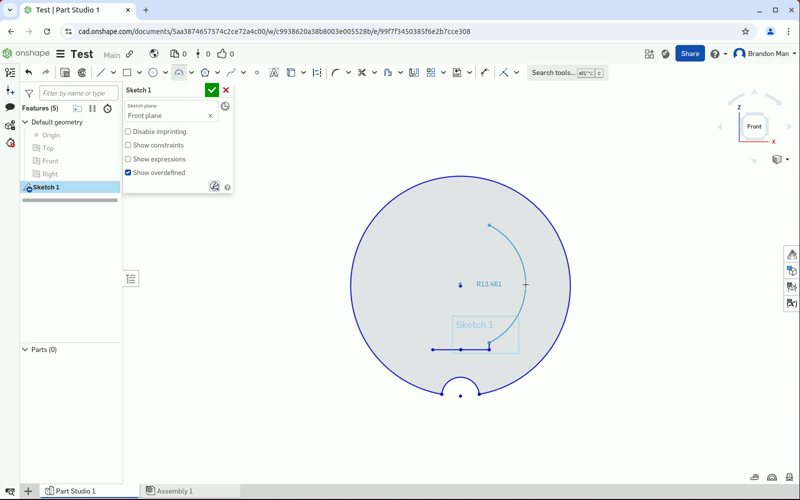
key(esc)
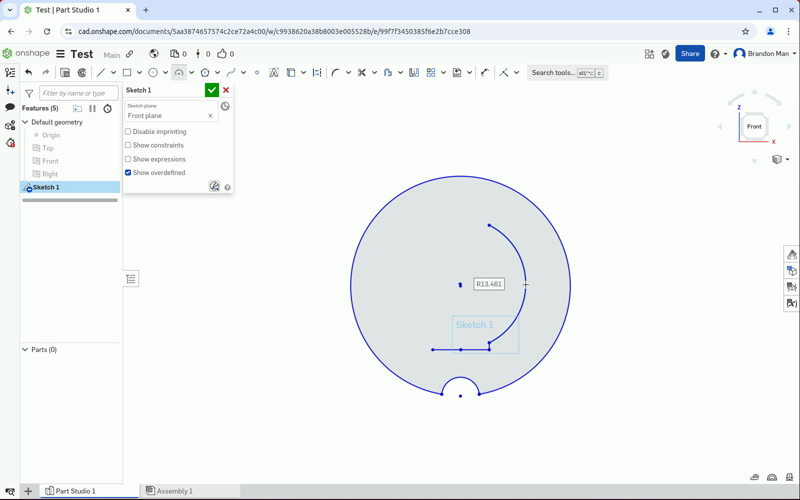
key(l)
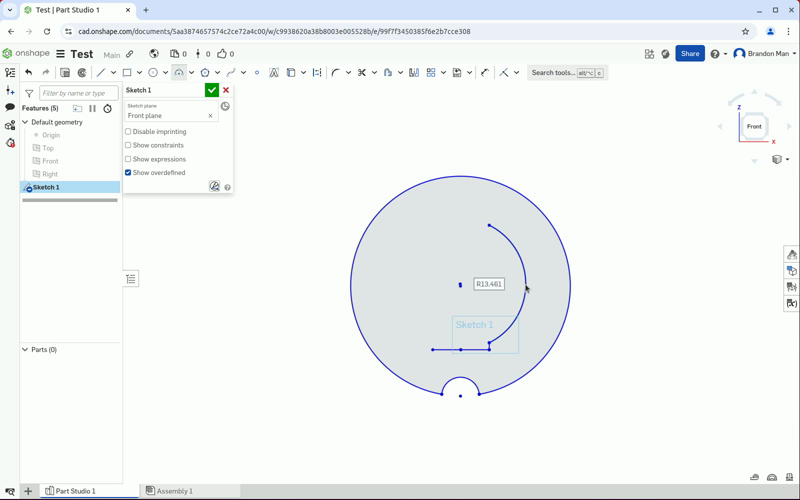
mouse_move(489, 225)
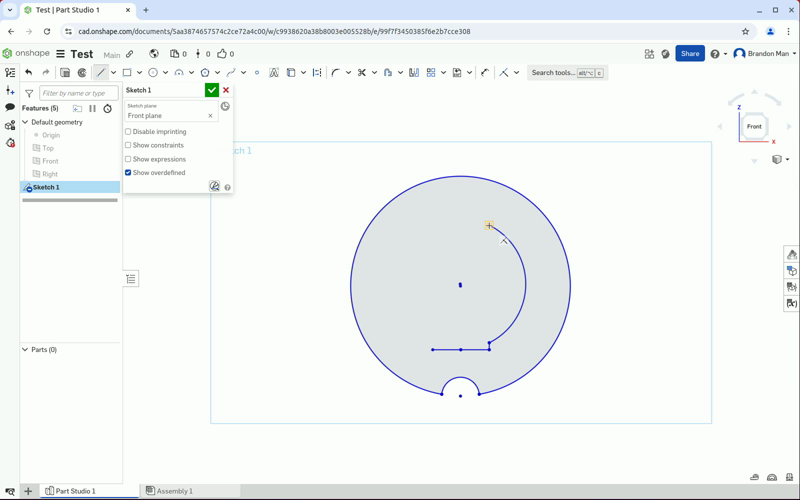
click(489, 225)
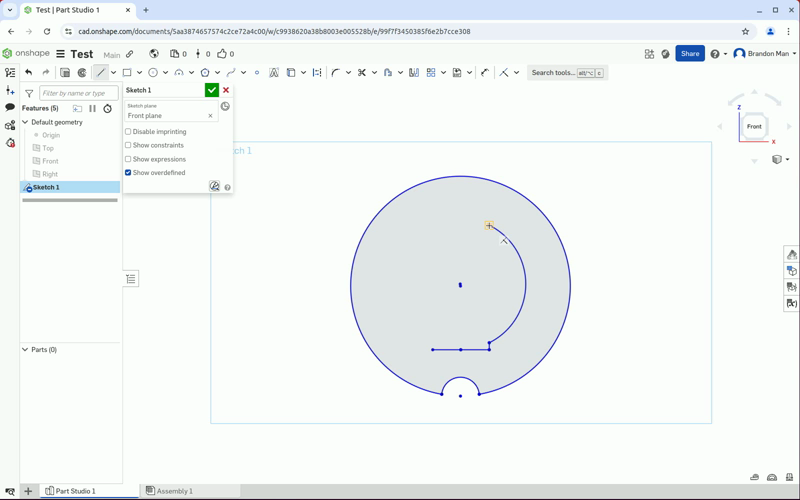
key_down(shift)
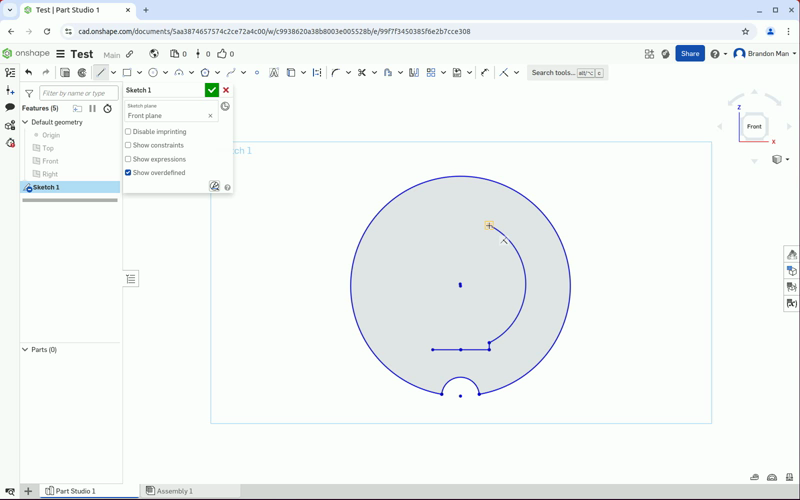
mouse_move(519, 225)
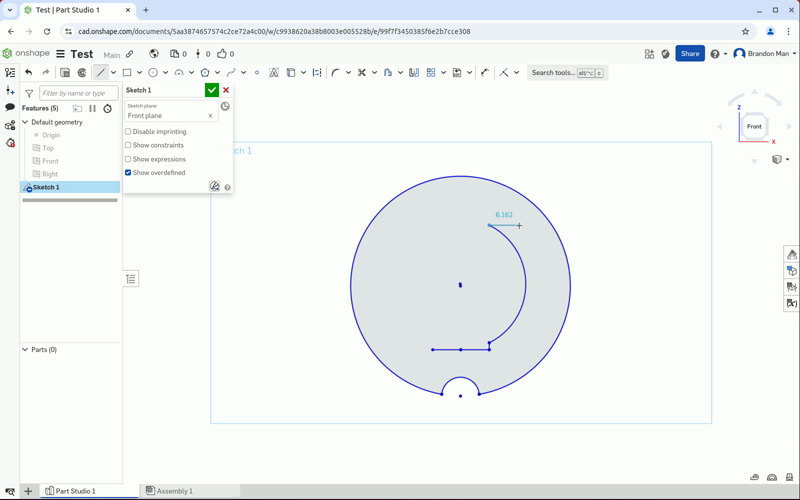
mouse_move(489, 218)
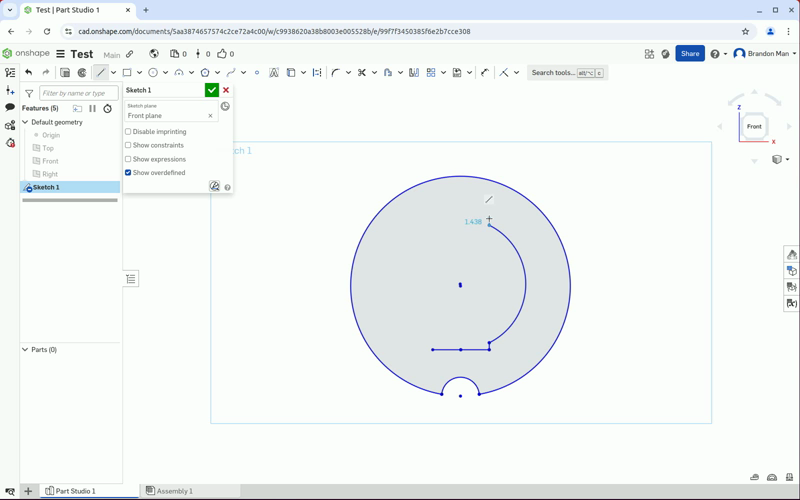
scroll(6)
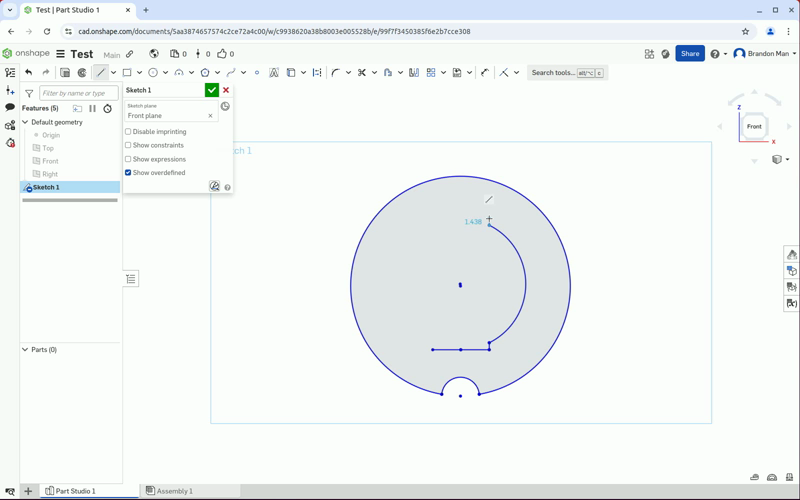
scroll(6)
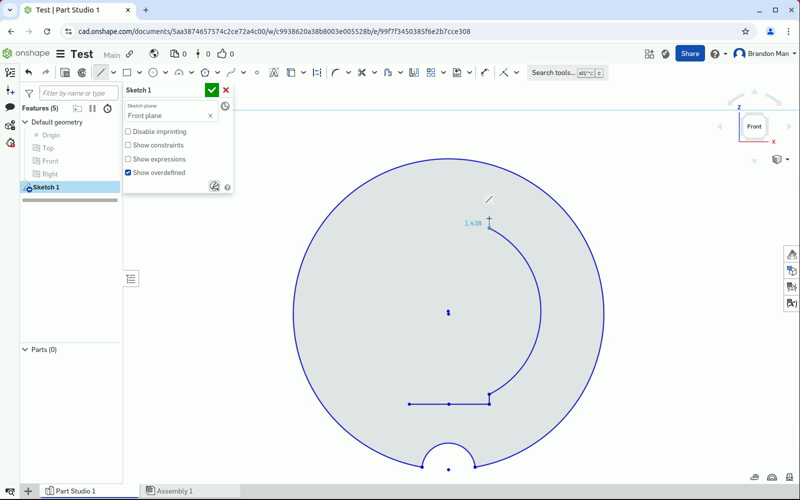
scroll(6)
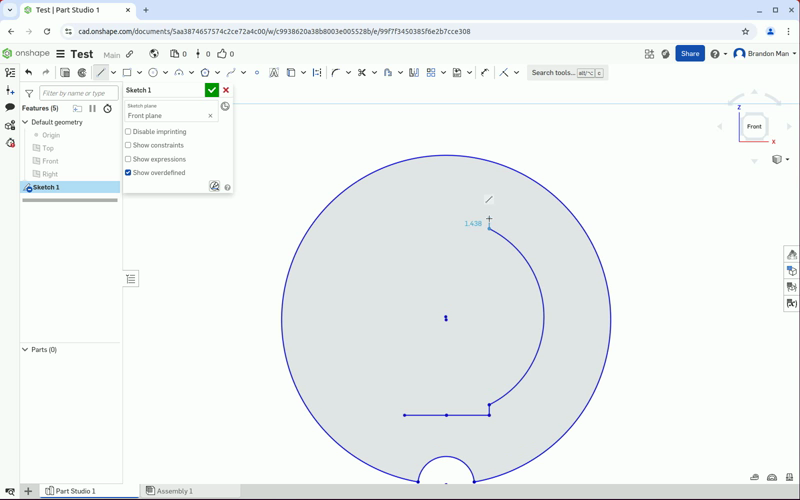
scroll(6)
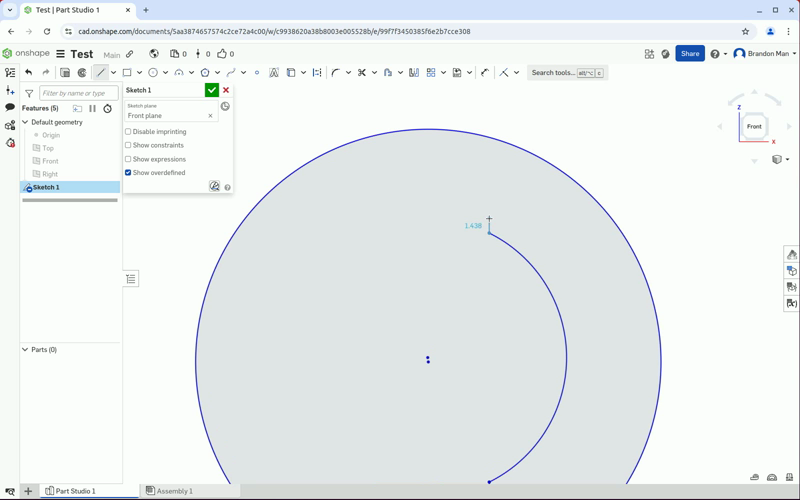
scroll(6)
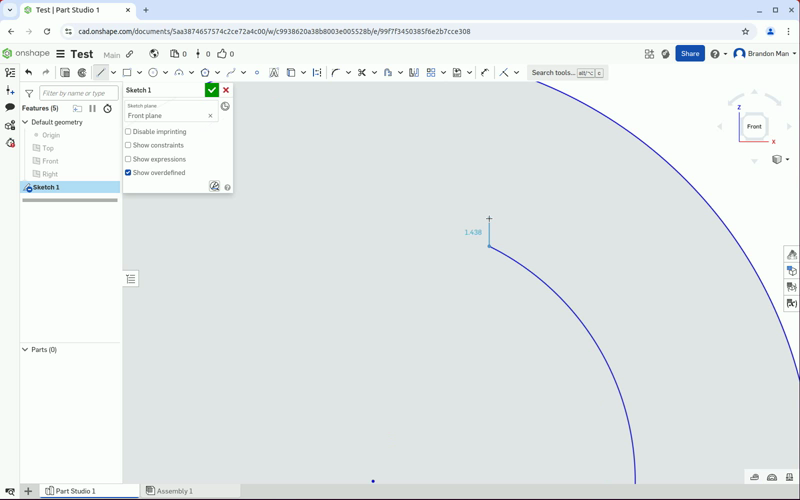
scroll(6)
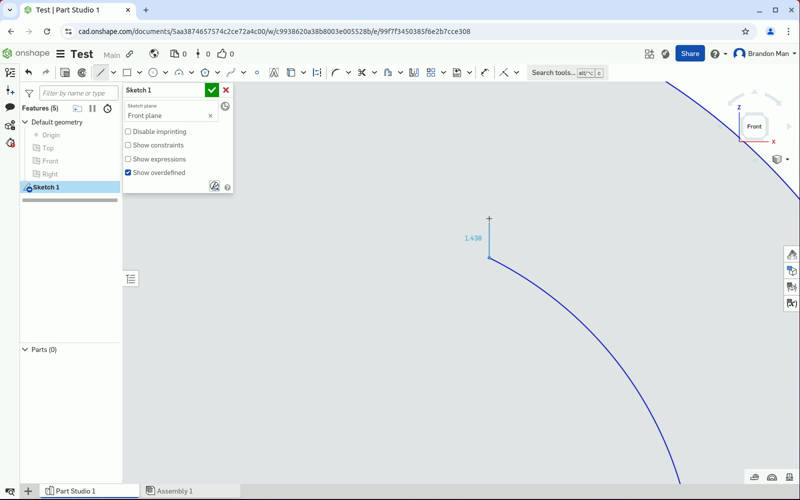
scroll(6)
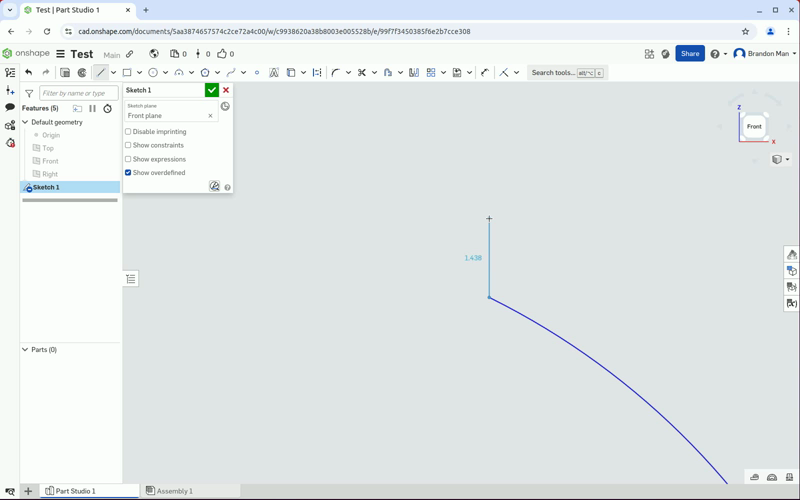
click(489, 218)
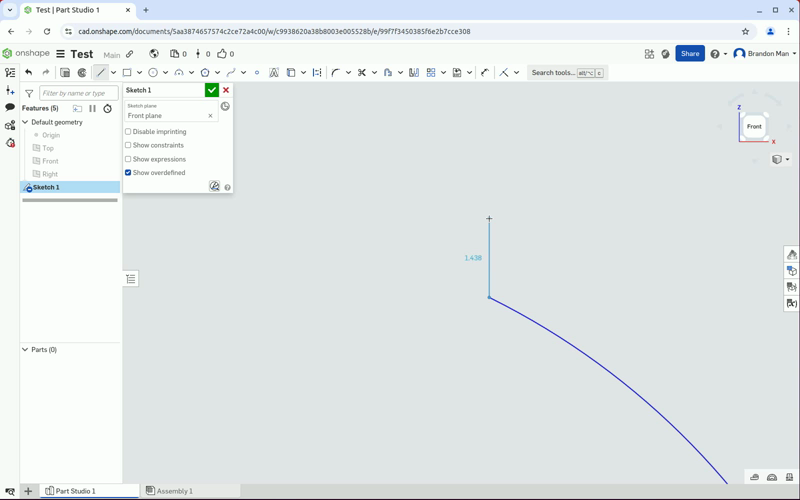
scroll(-6)
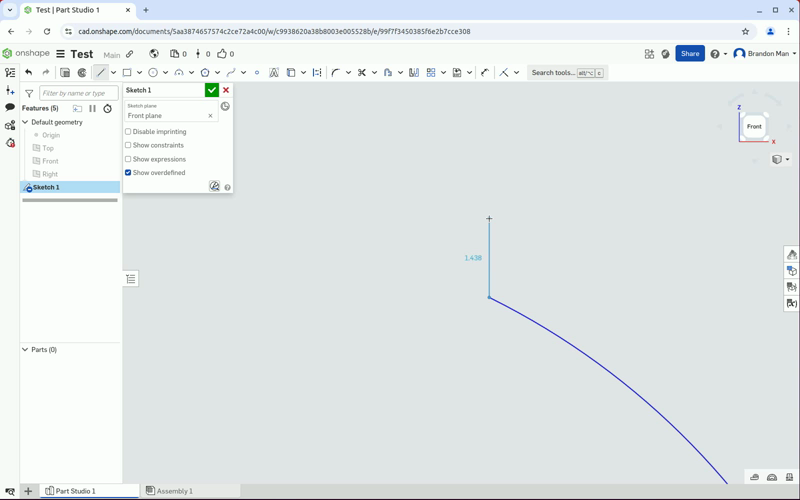
scroll(-6)
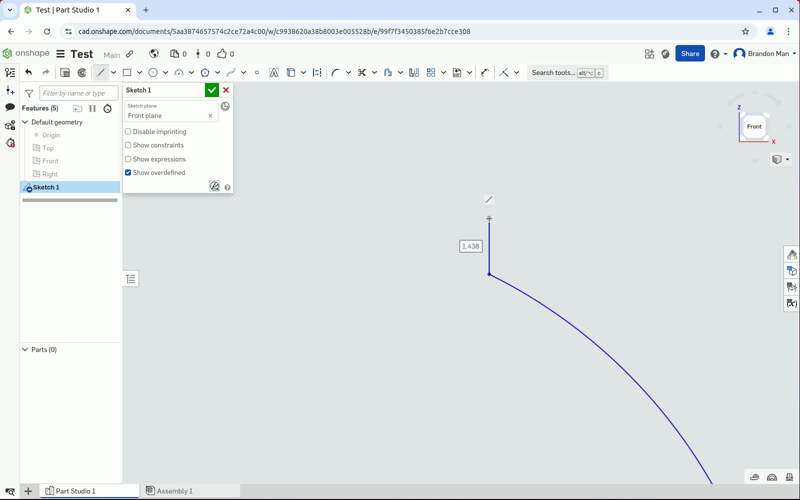
scroll(-6)
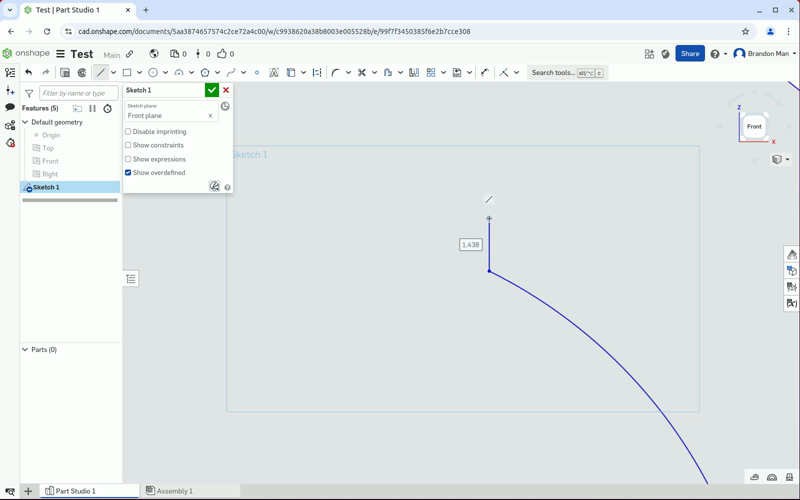
scroll(-6)
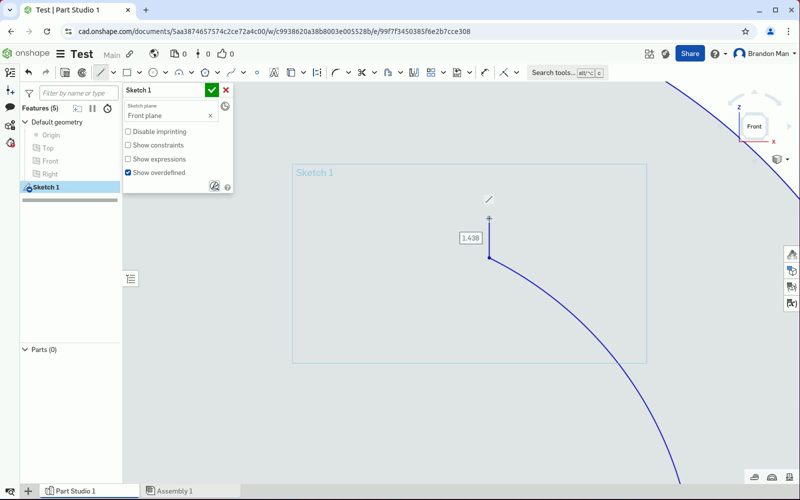
scroll(-6)
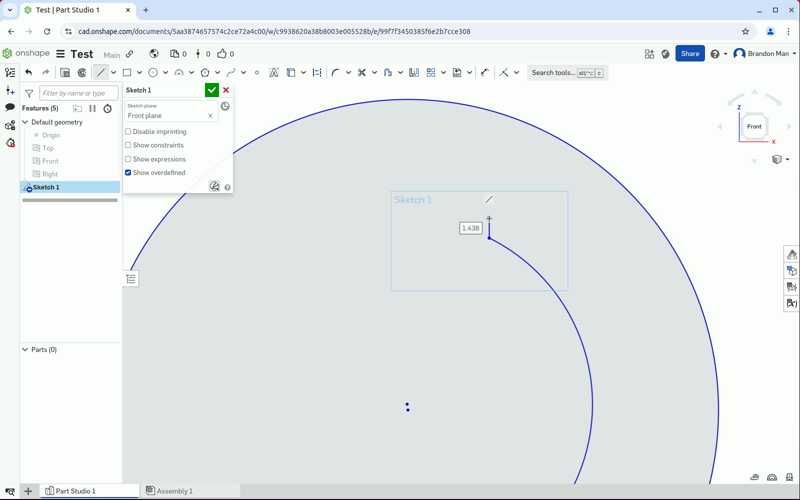
scroll(-6)
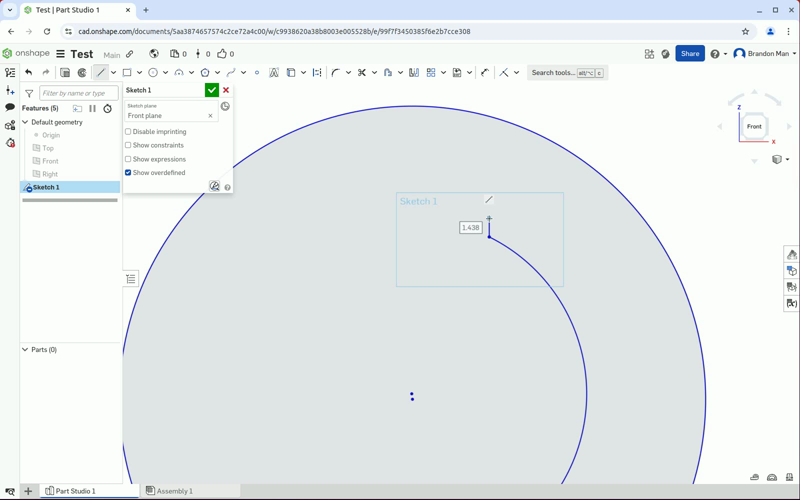
scroll(-6)
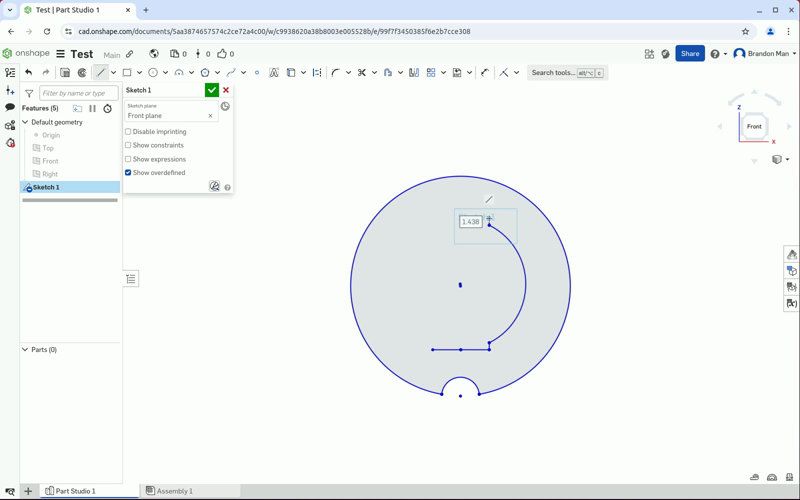
key_up(shift)
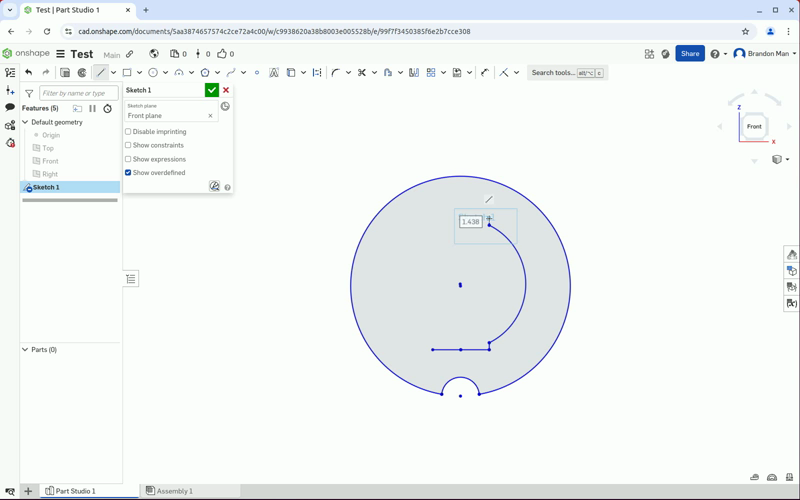
key_down(shift)
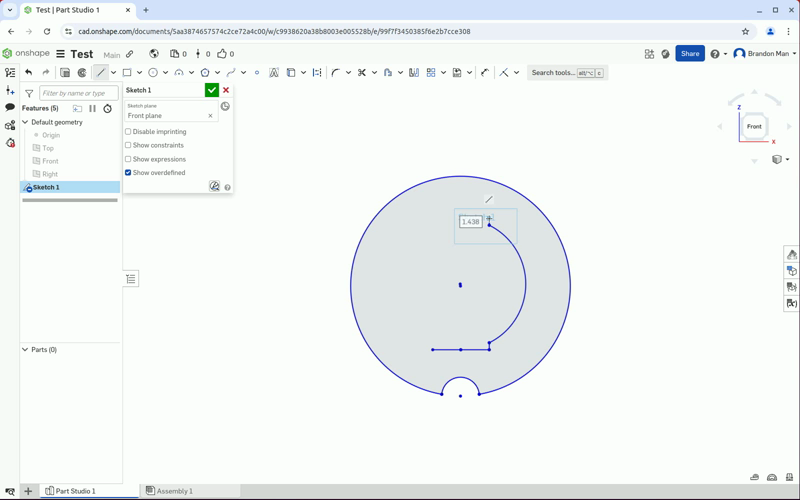
mouse_move(519, 218)
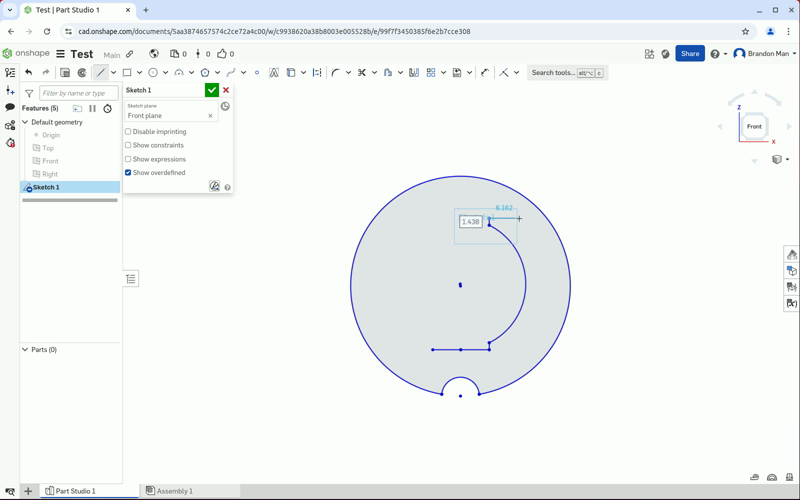
mouse_move(460, 218)
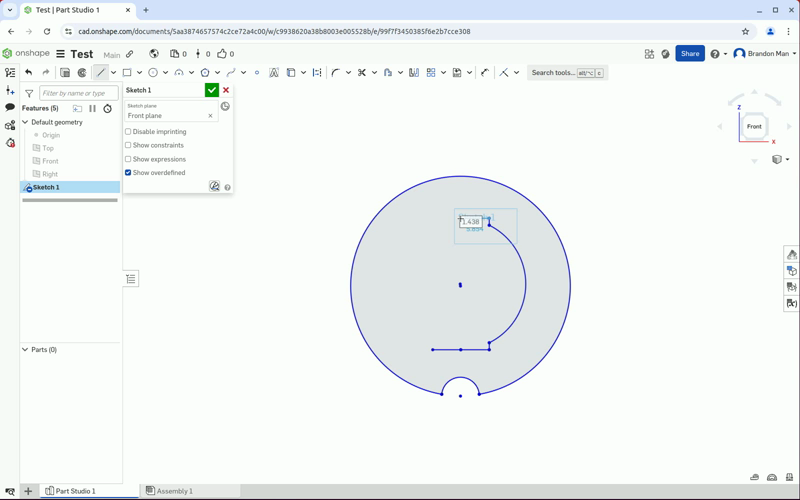
click(460, 218)
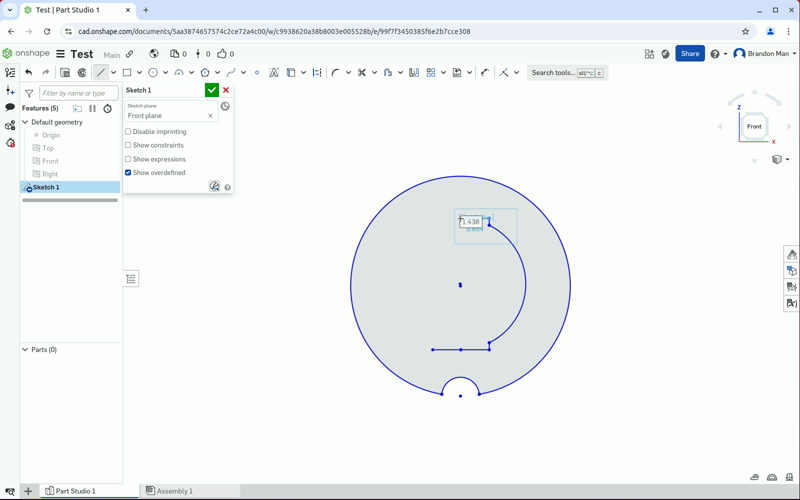
key_up(shift)
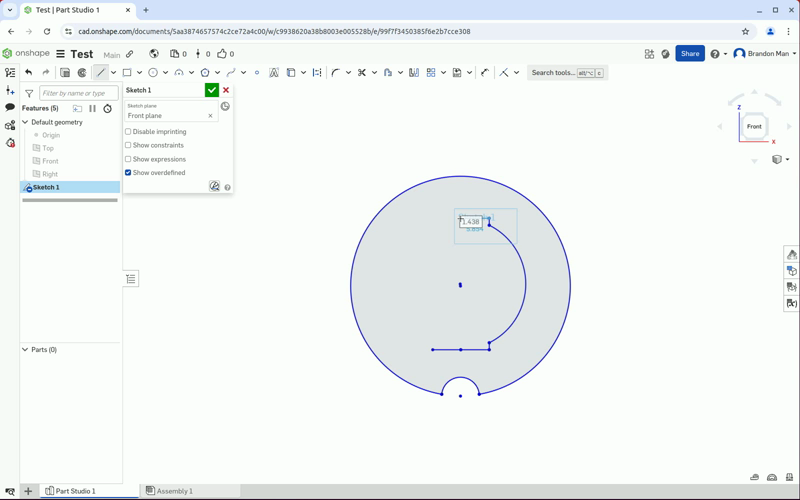
key_down(shift)
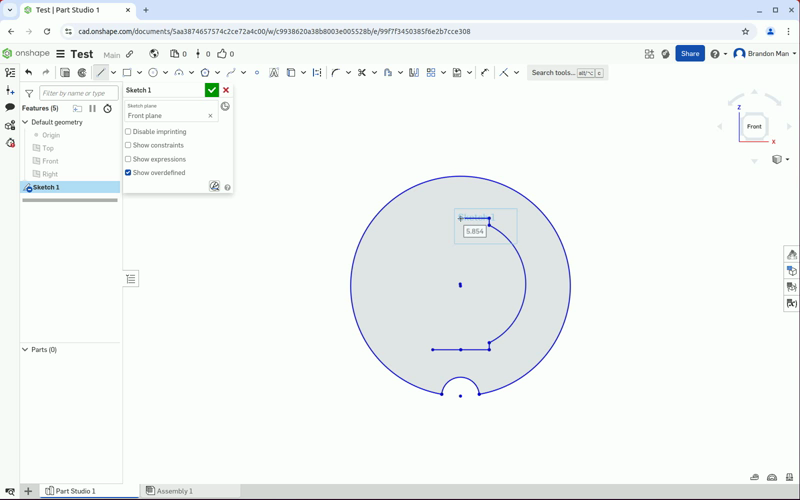
mouse_move(490, 218)
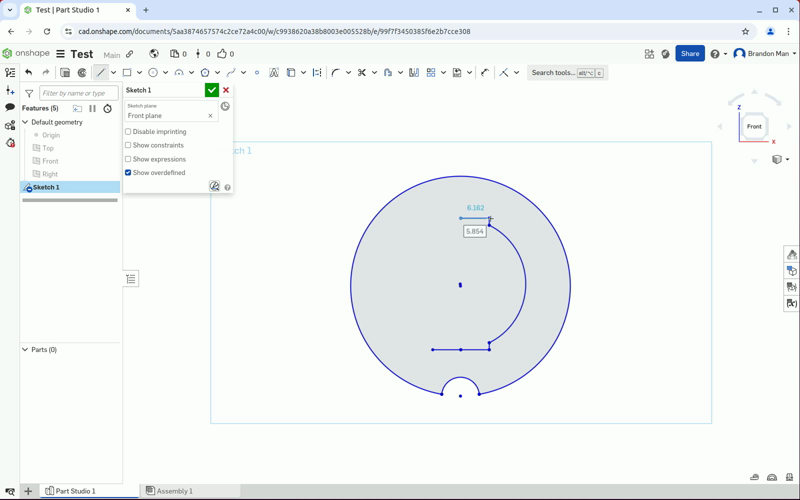
mouse_move(432, 218)
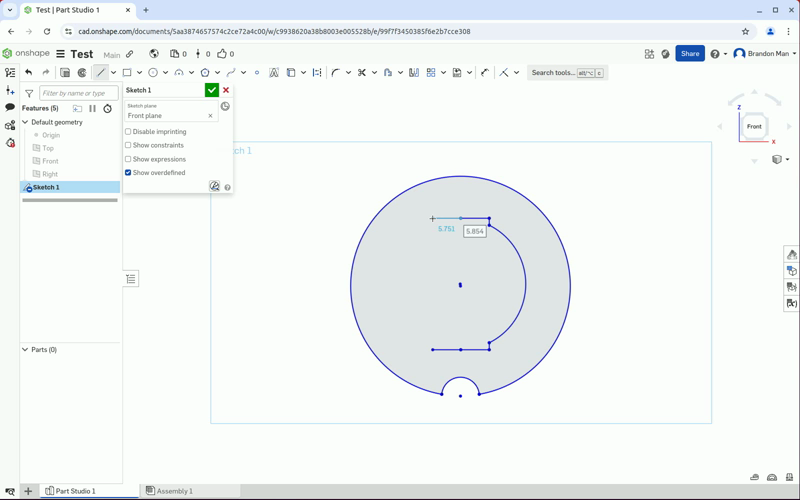
click(432, 218)
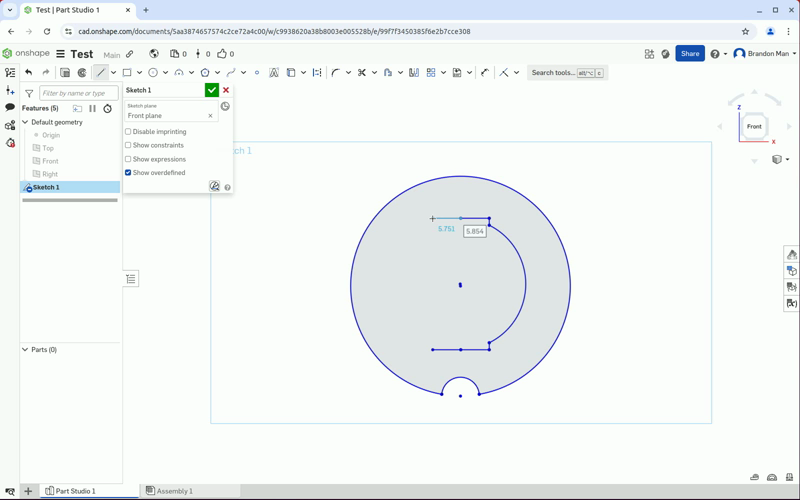
key_up(shift)
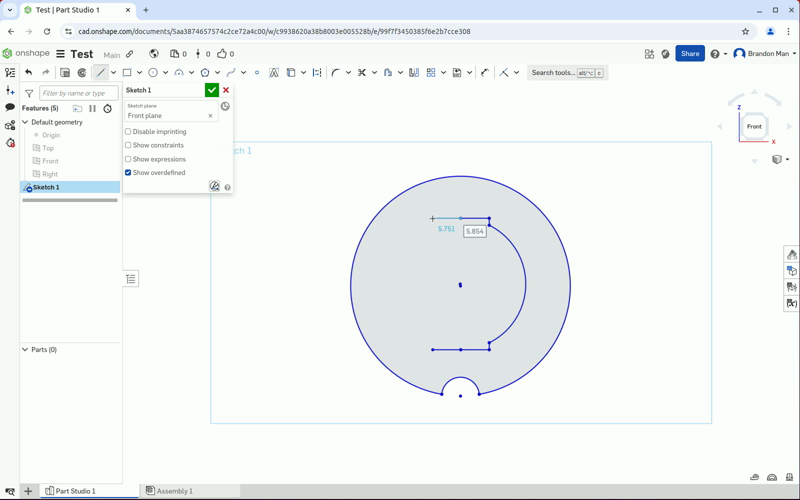
key_down(shift)
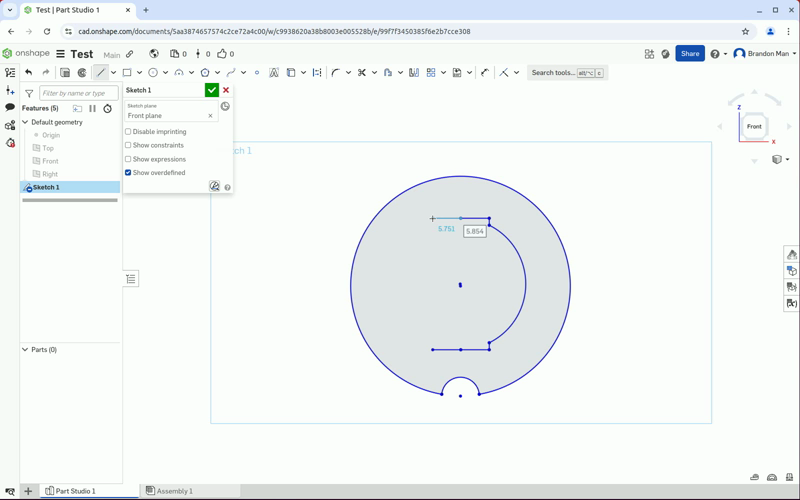
mouse_move(462, 218)
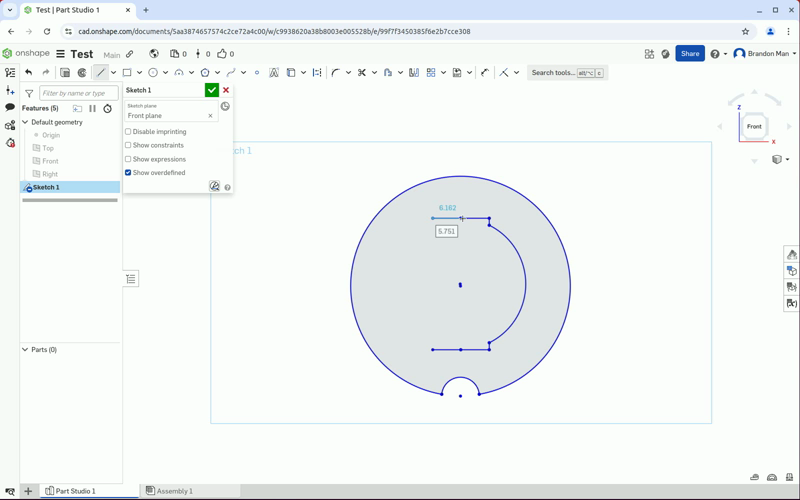
mouse_move(432, 225)
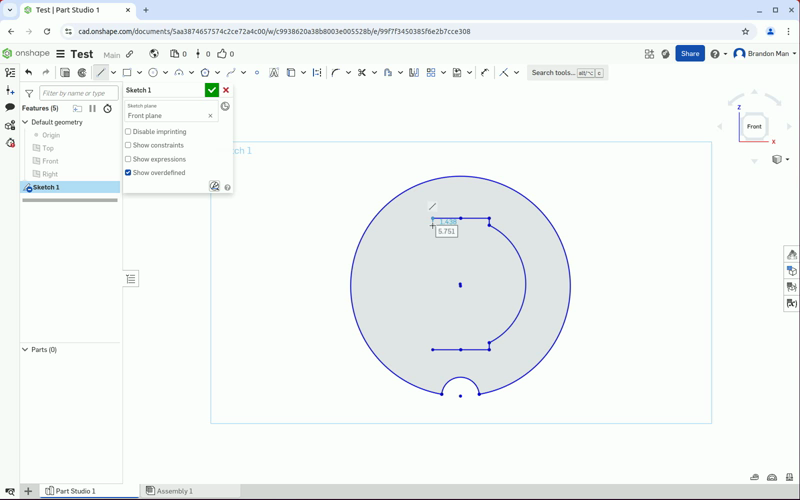
scroll(6)
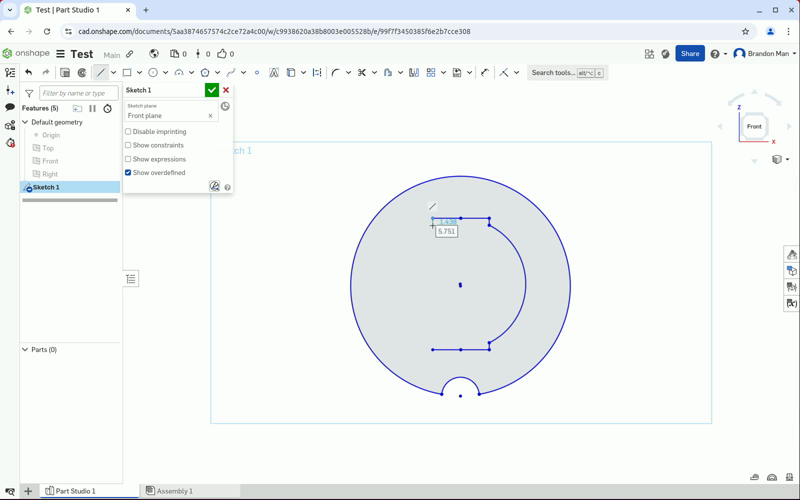
scroll(6)
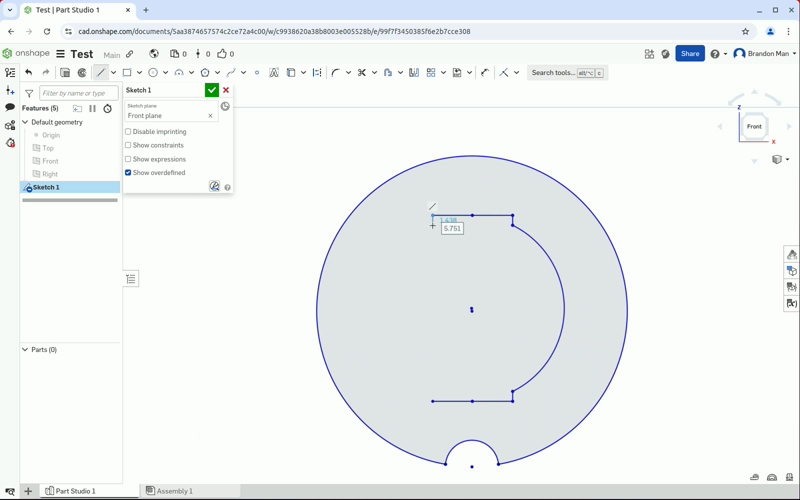
scroll(6)
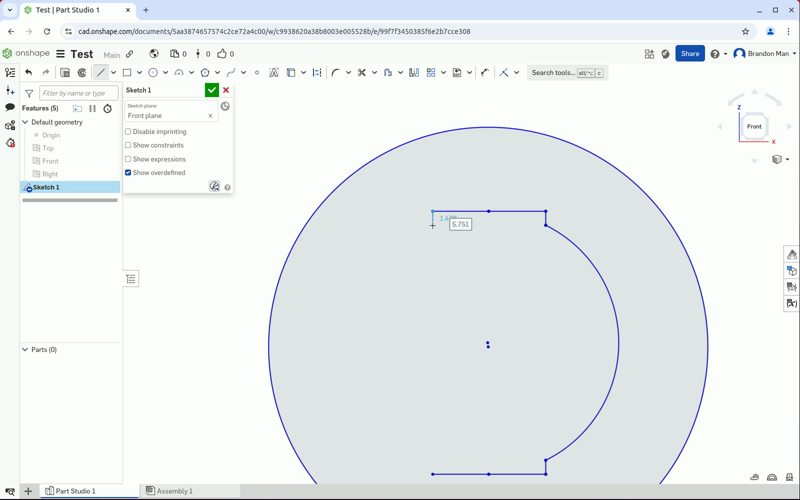
scroll(6)
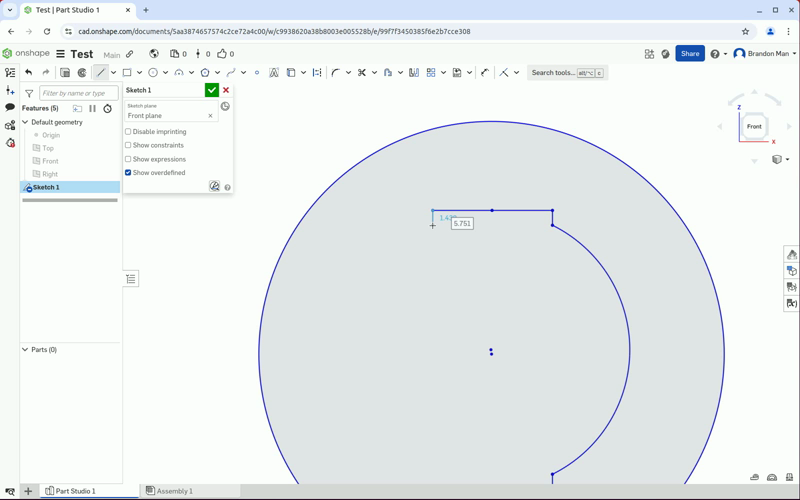
scroll(6)
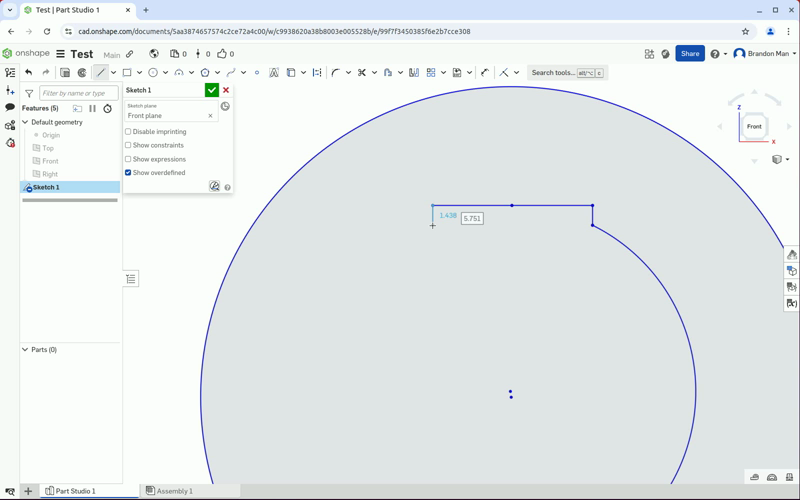
scroll(6)
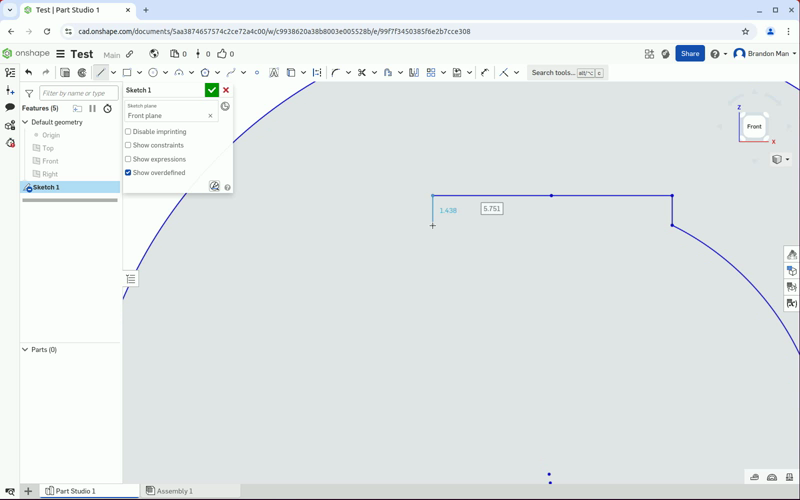
scroll(6)
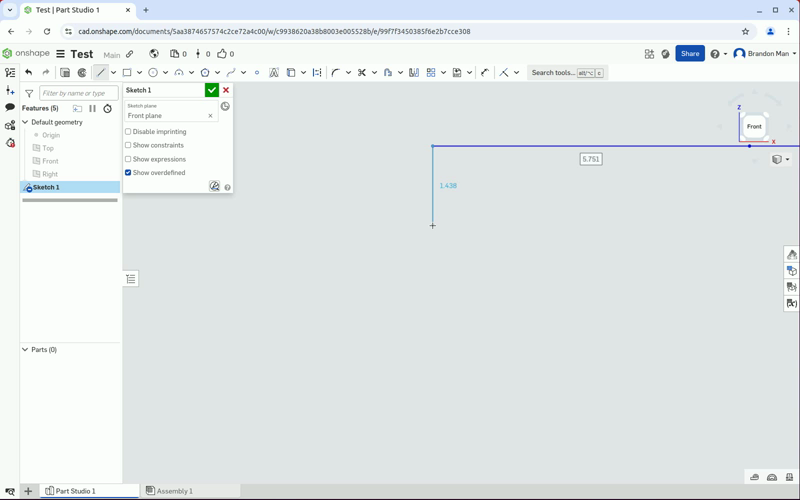
click(432, 225)
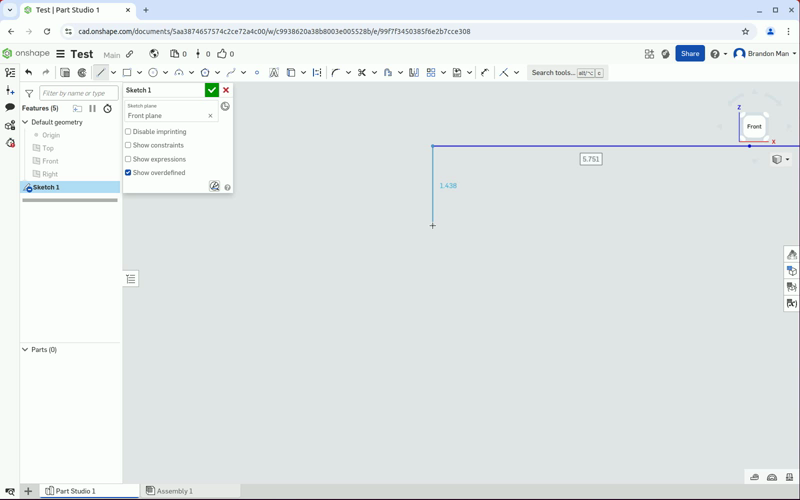
scroll(-6)
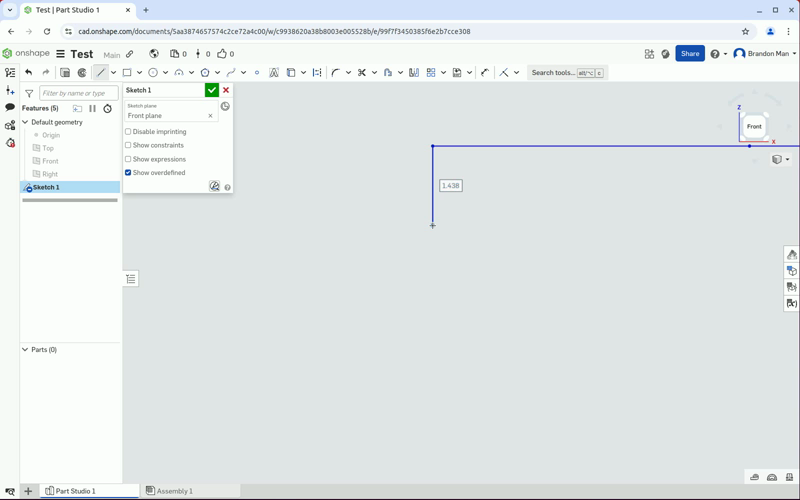
scroll(-6)
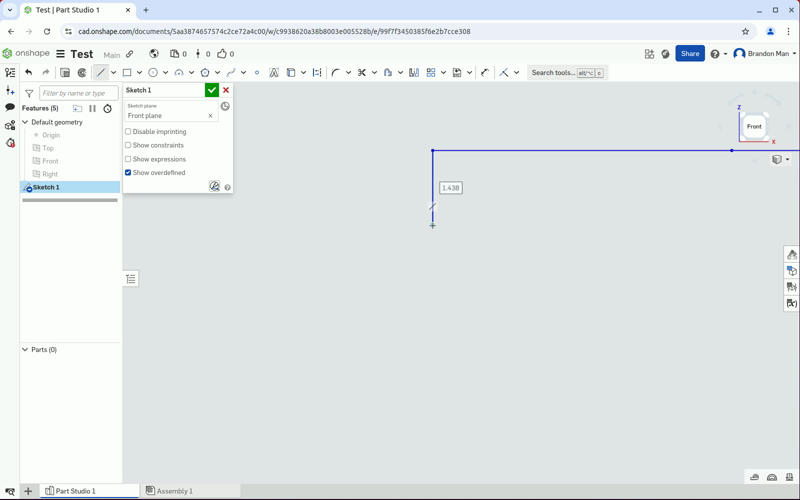
scroll(-6)
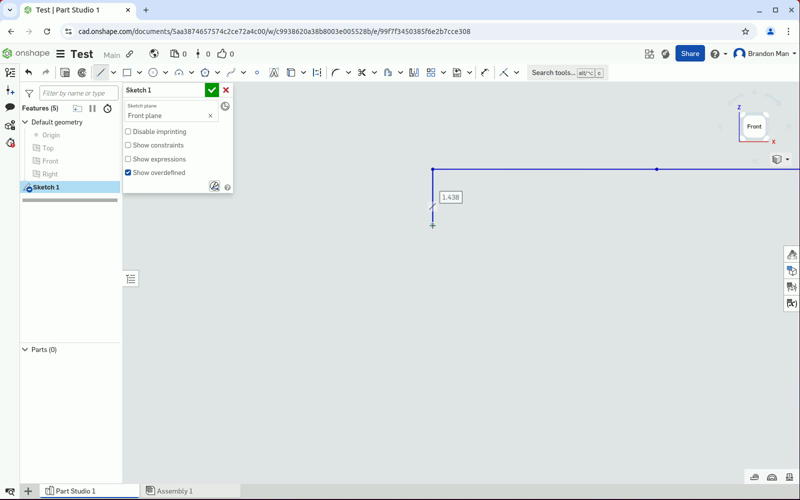
scroll(-6)
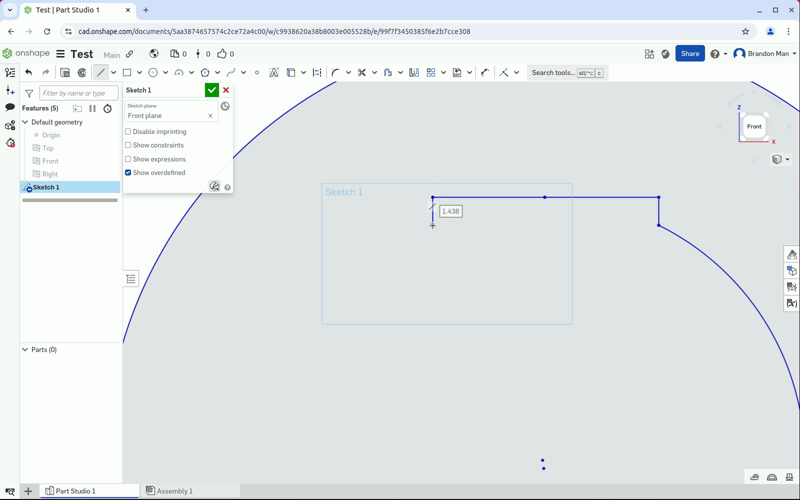
scroll(-6)
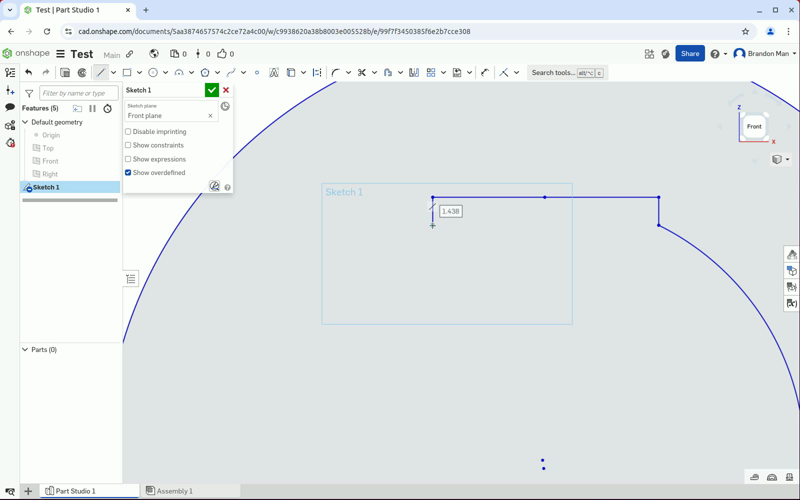
scroll(-6)
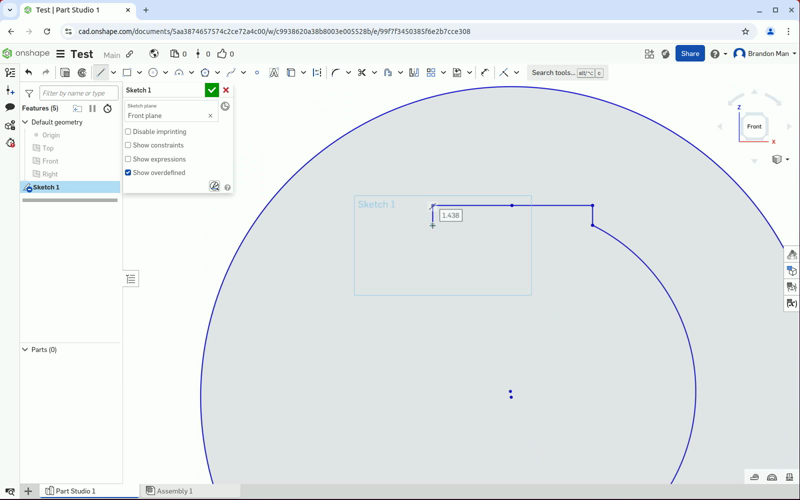
scroll(-6)
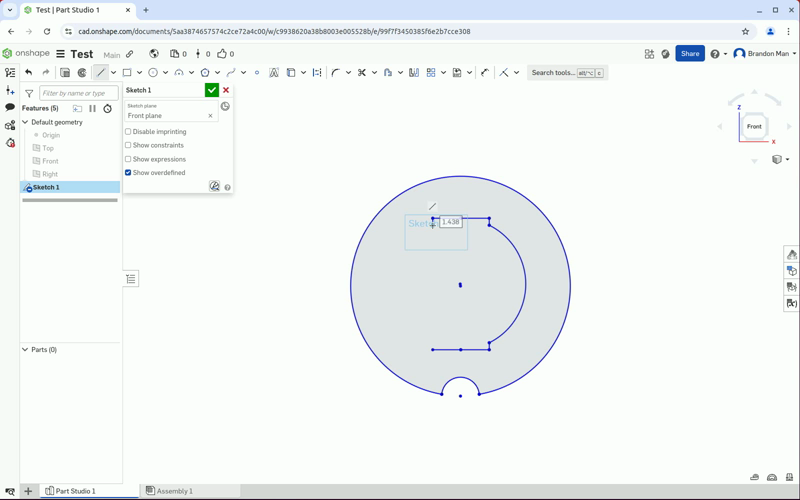
key_up(shift)
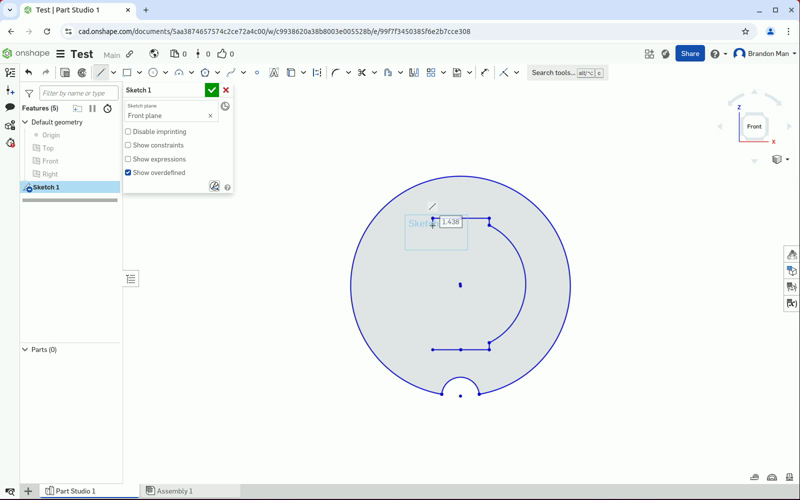
key(esc)
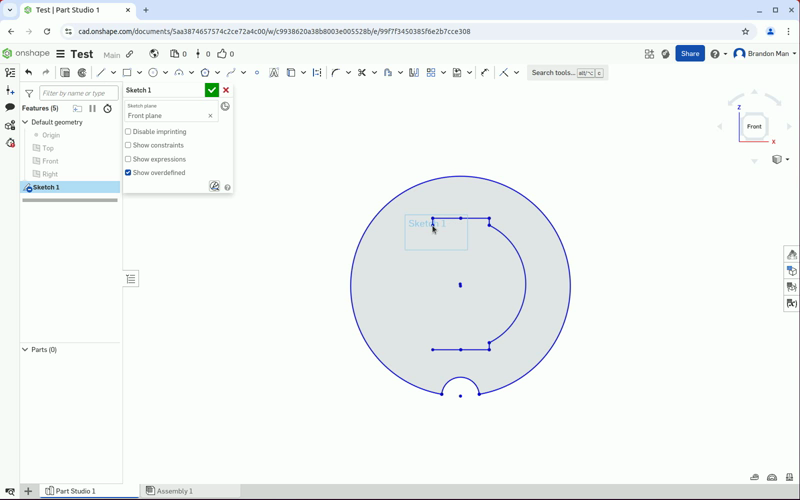
key(a)
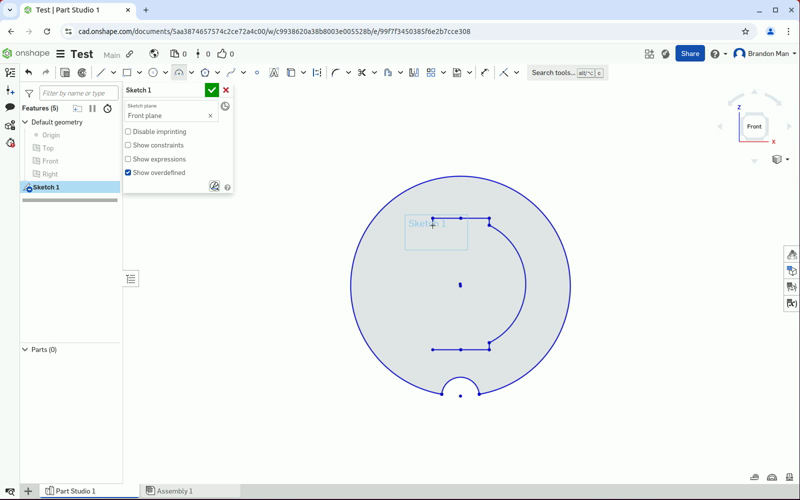
mouse_move(432, 225)
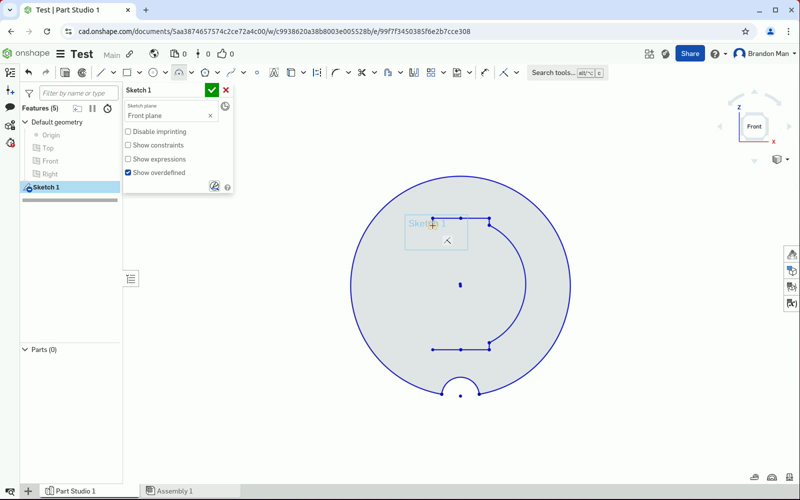
click(432, 225)
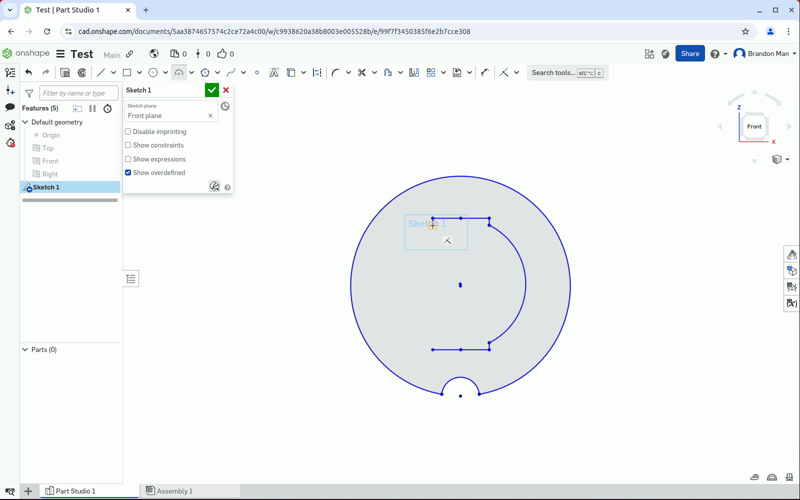
key_down(shift)
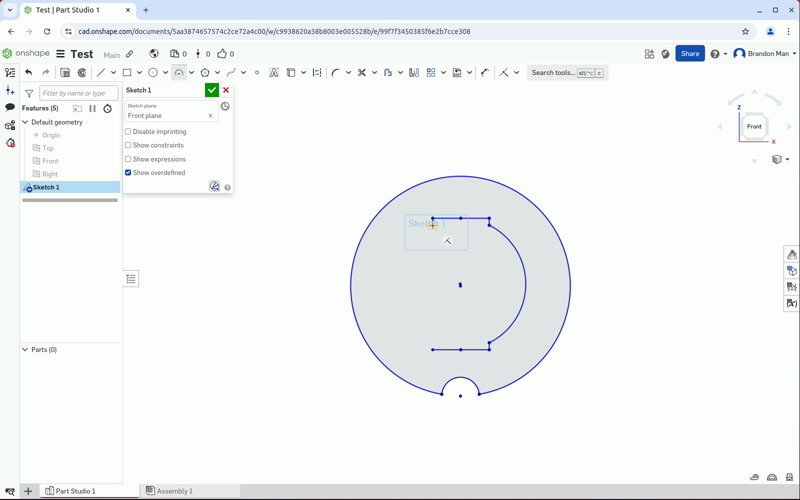
mouse_move(432, 342)
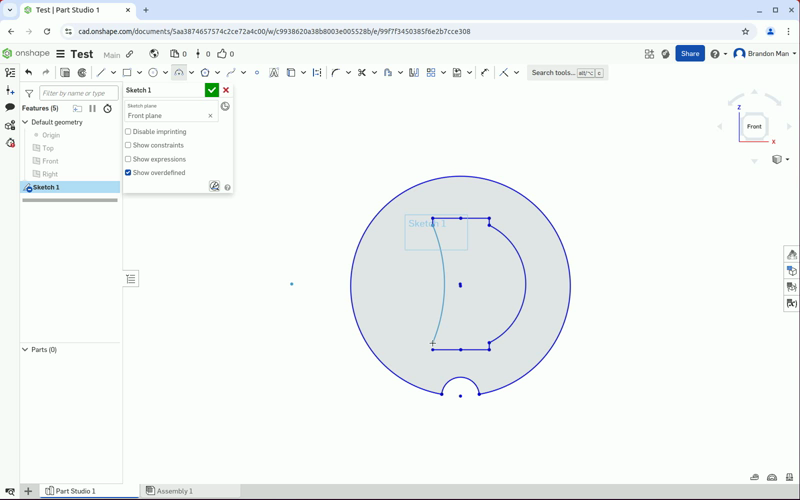
click(432, 342)
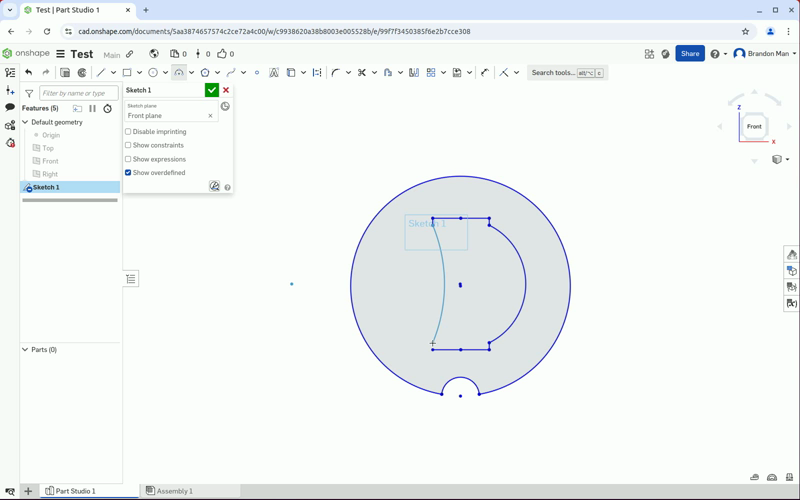
mouse_move(395, 284)
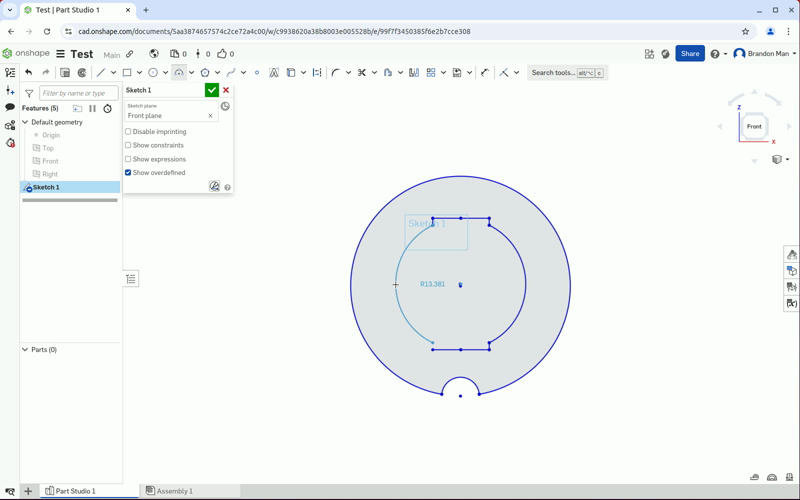
click(395, 284)
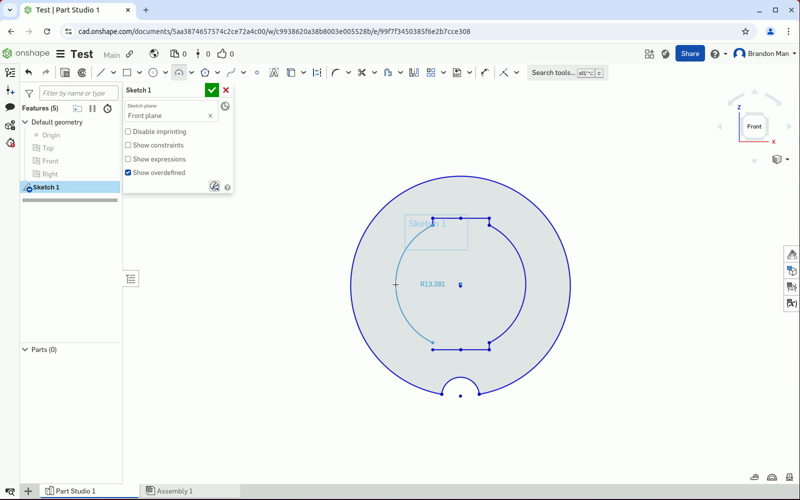
key_up(shift)
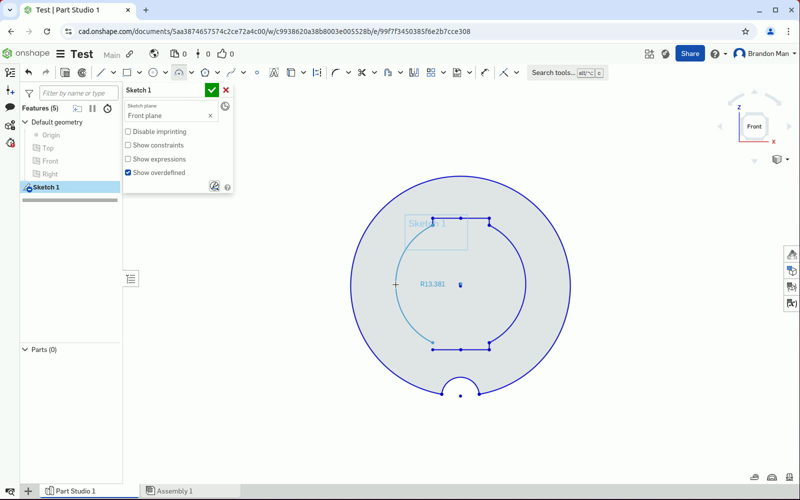
key(esc)
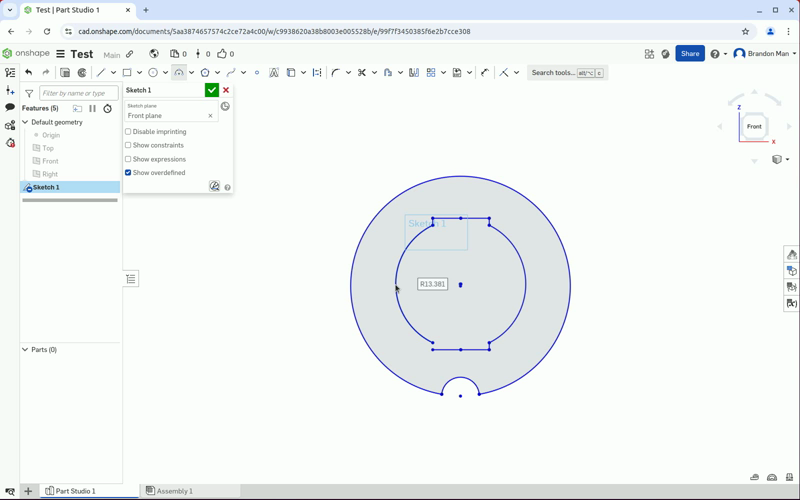
key(l)
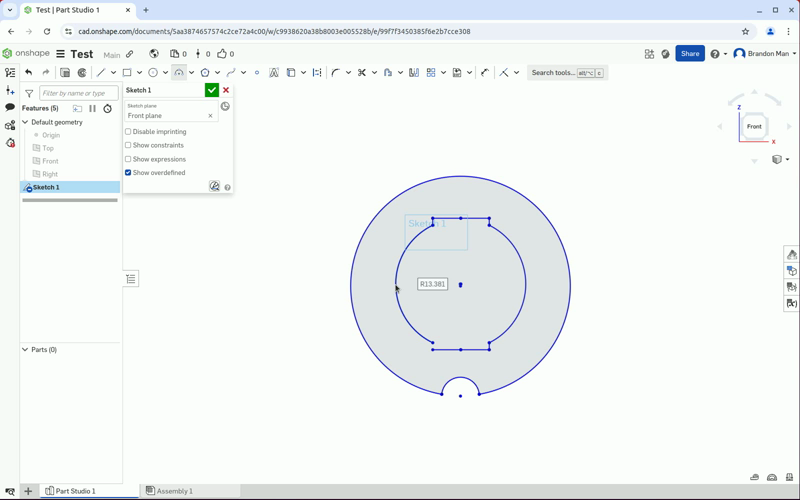
mouse_move(432, 342)
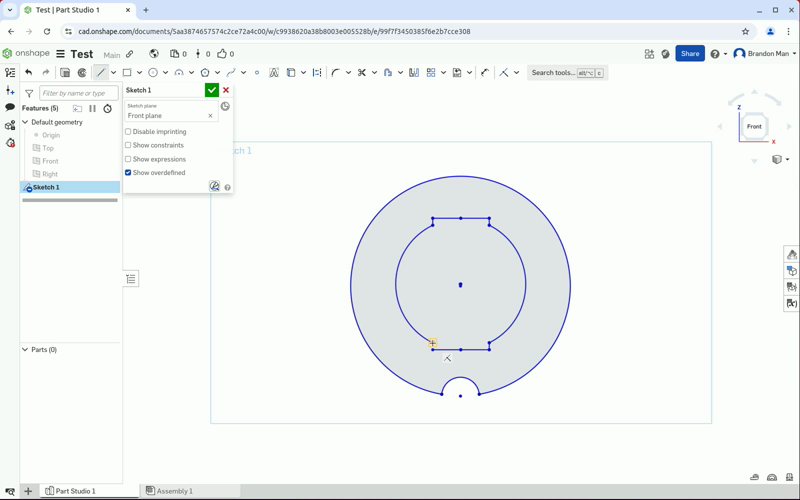
click(432, 342)
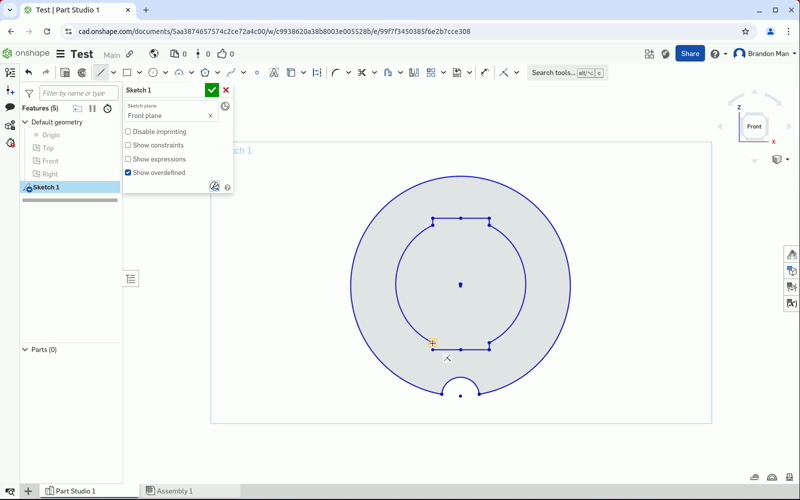
mouse_move(462, 342)
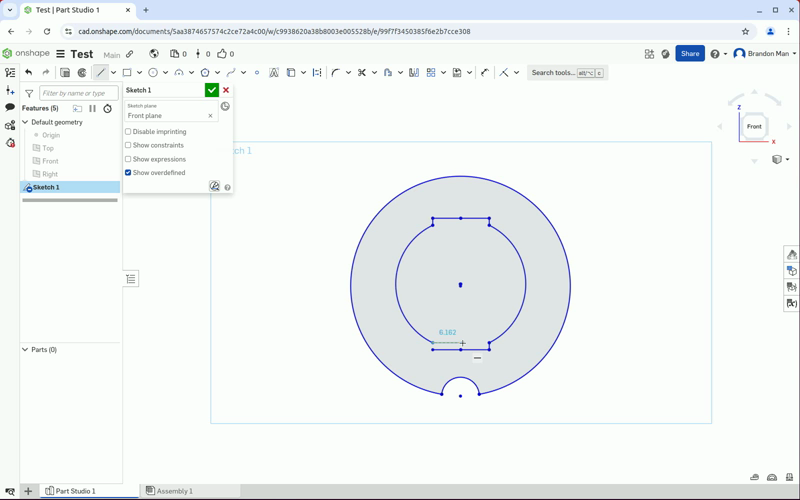
key_down(shift)
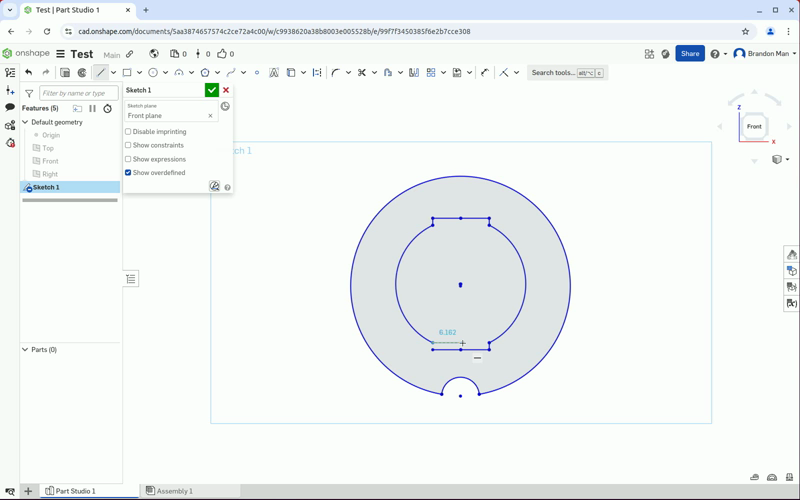
mouse_move(432, 349)
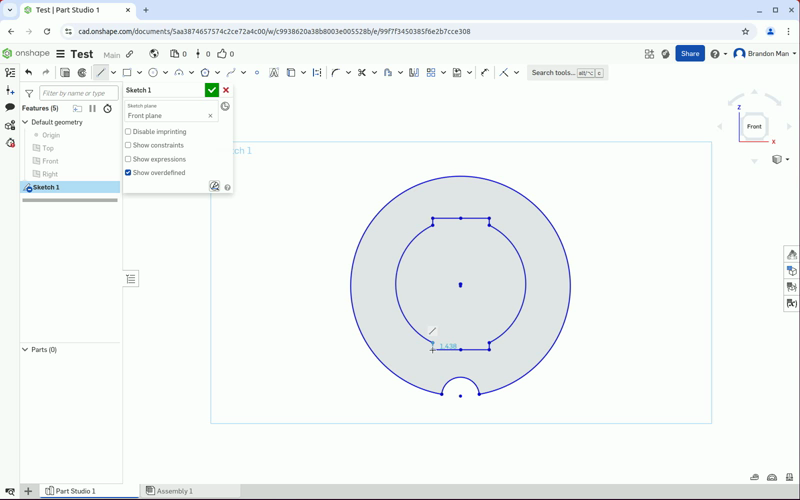
scroll(6)
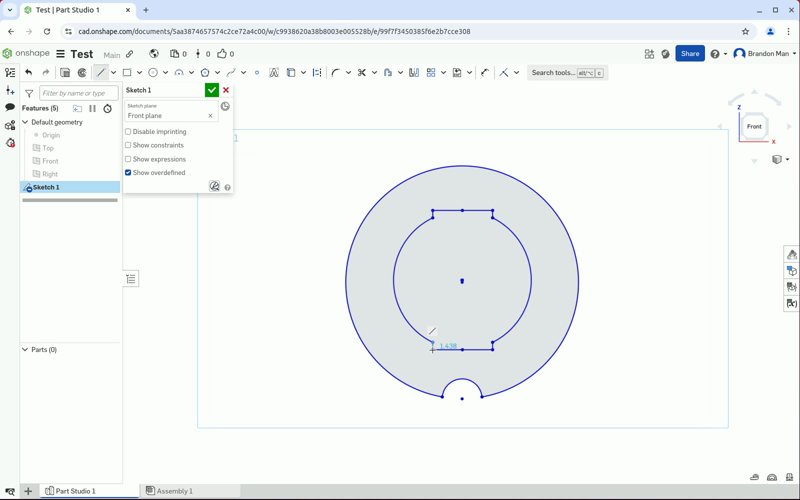
scroll(6)
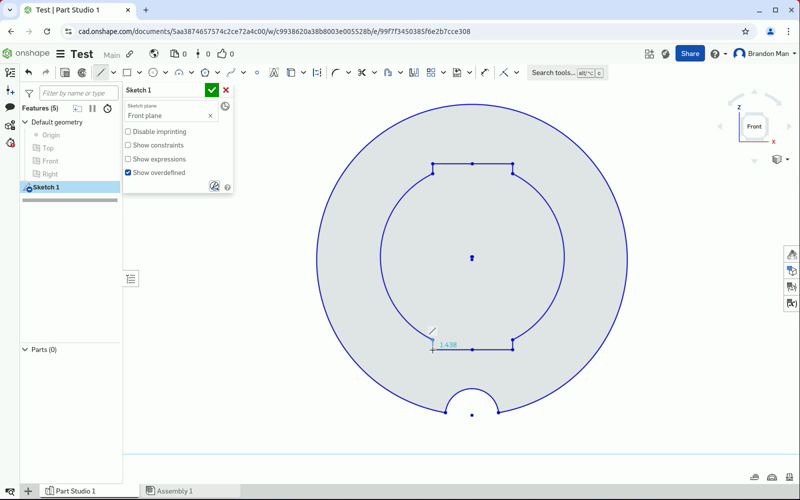
scroll(6)
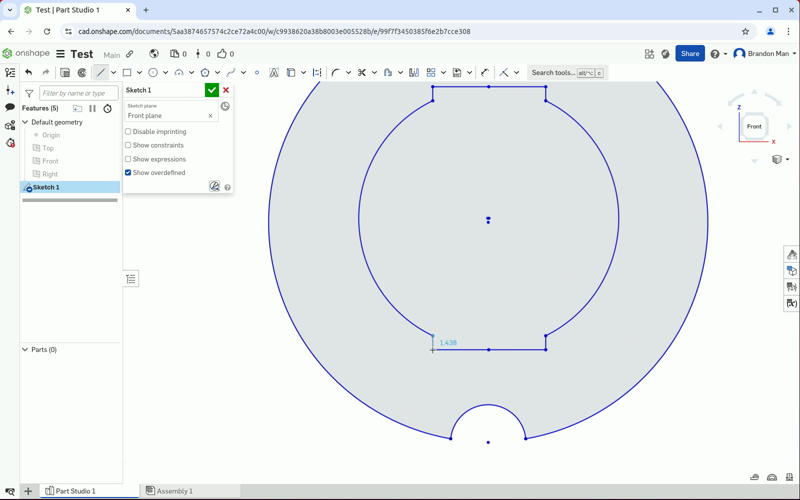
scroll(6)
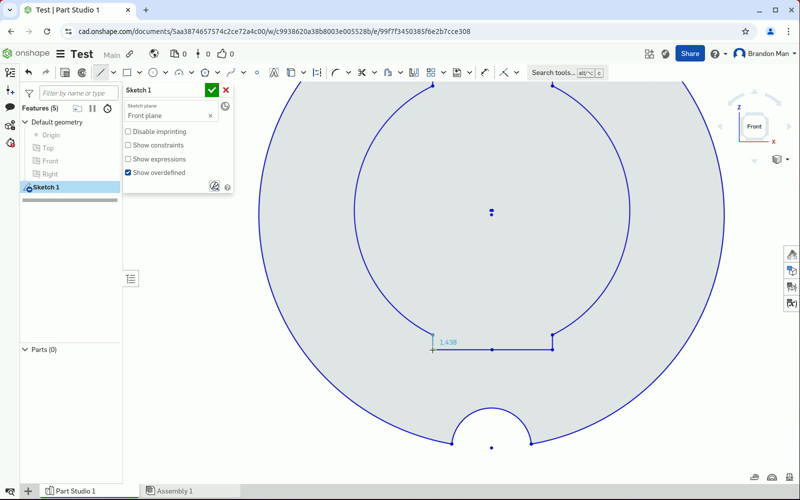
scroll(6)
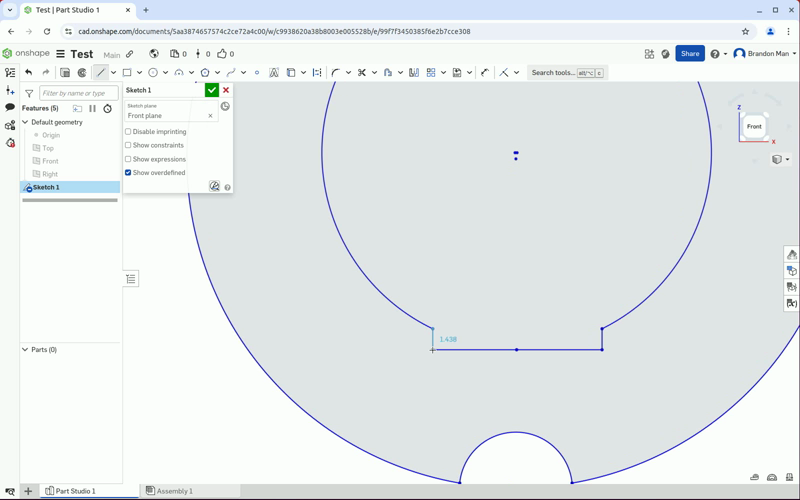
scroll(6)
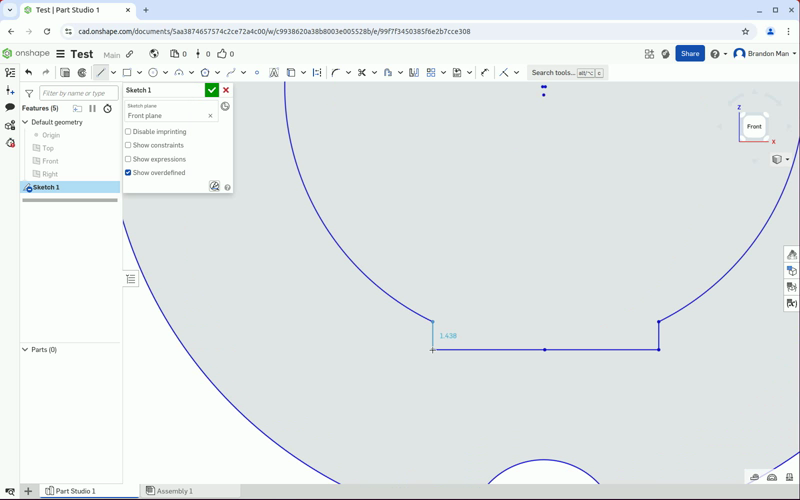
scroll(6)
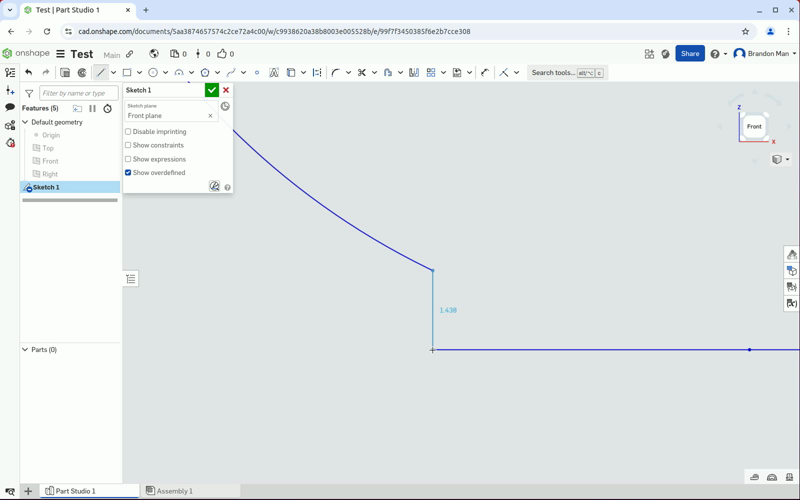
key_up(shift)
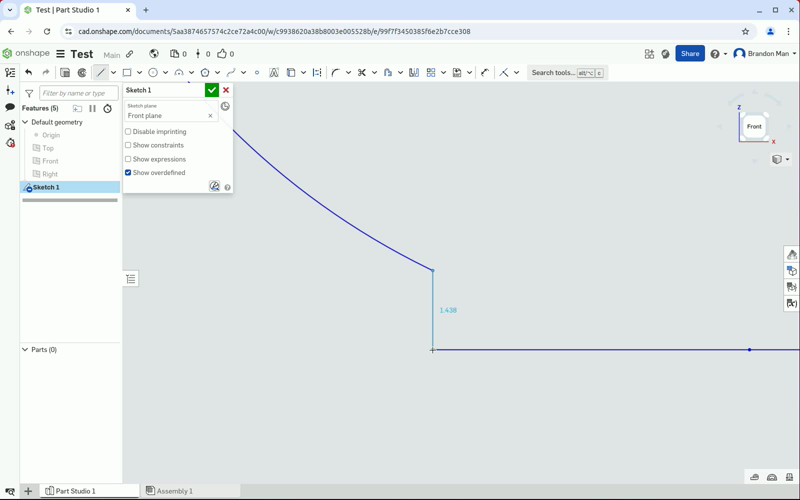
click(432, 349)
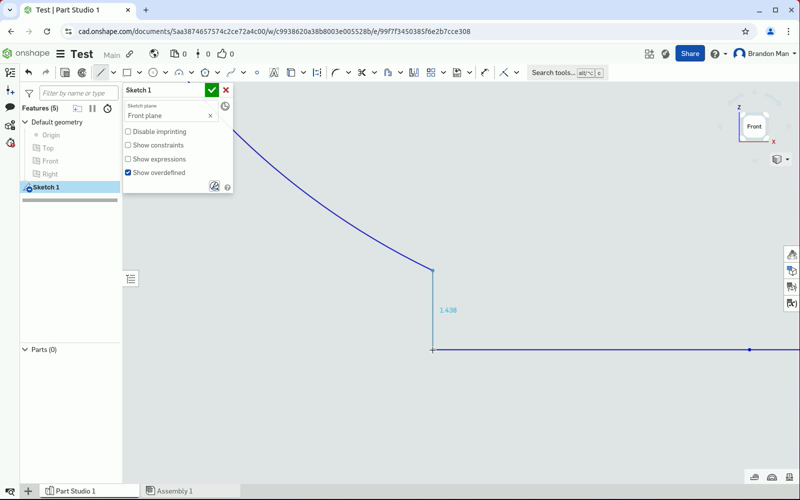
scroll(-6)
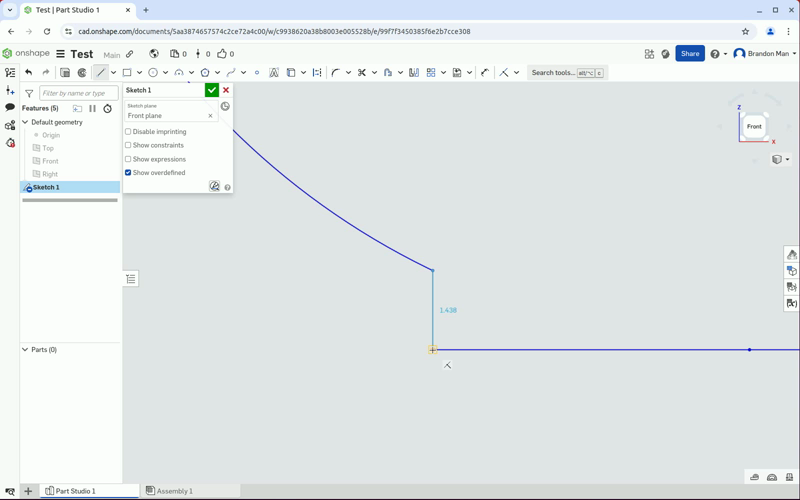
scroll(-6)
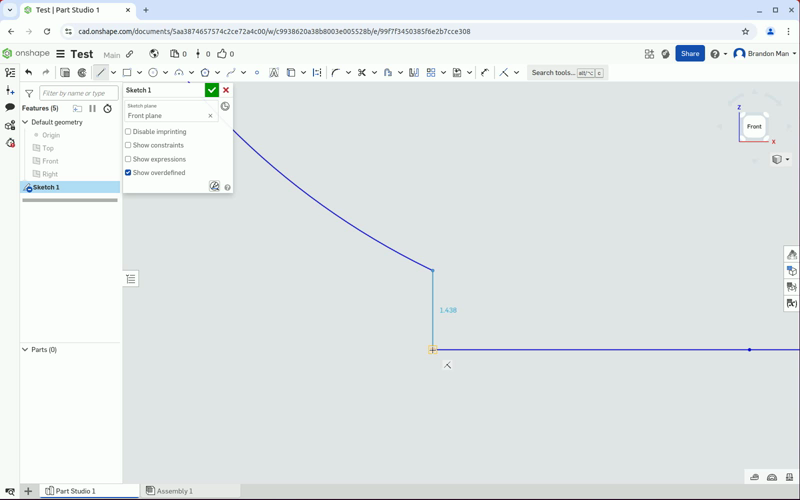
scroll(-6)
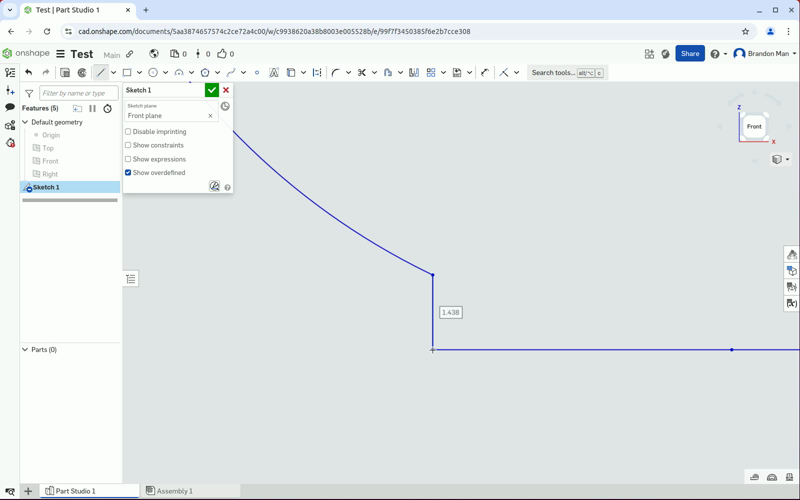
scroll(-6)
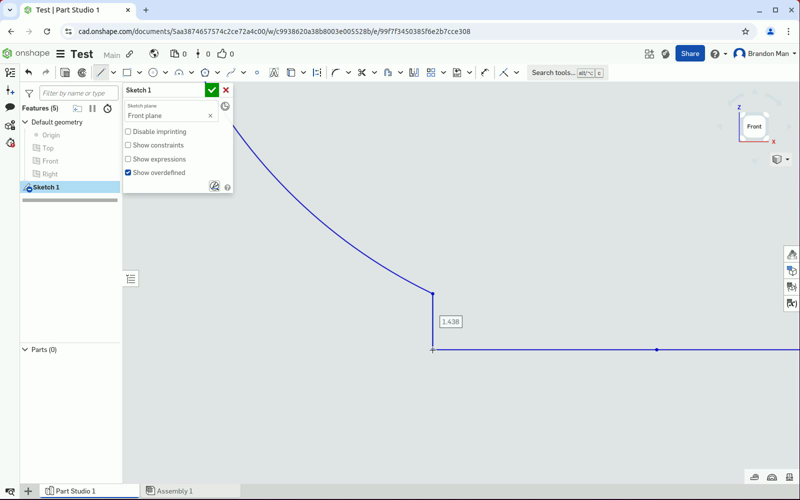
scroll(-6)
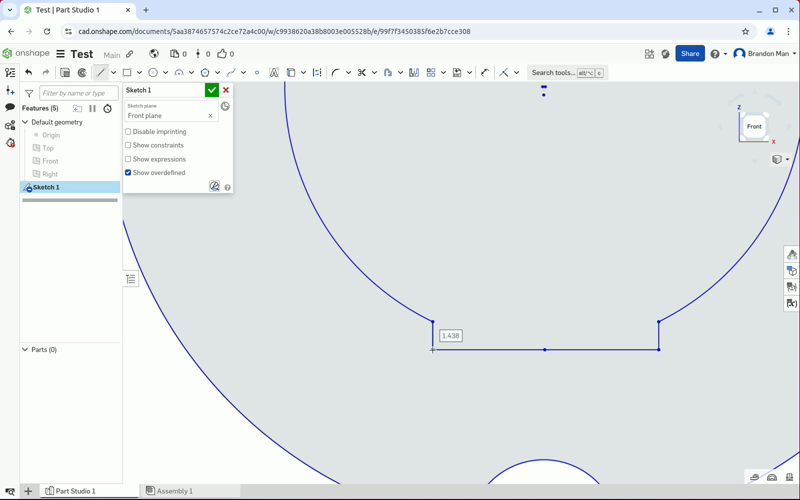
scroll(-6)
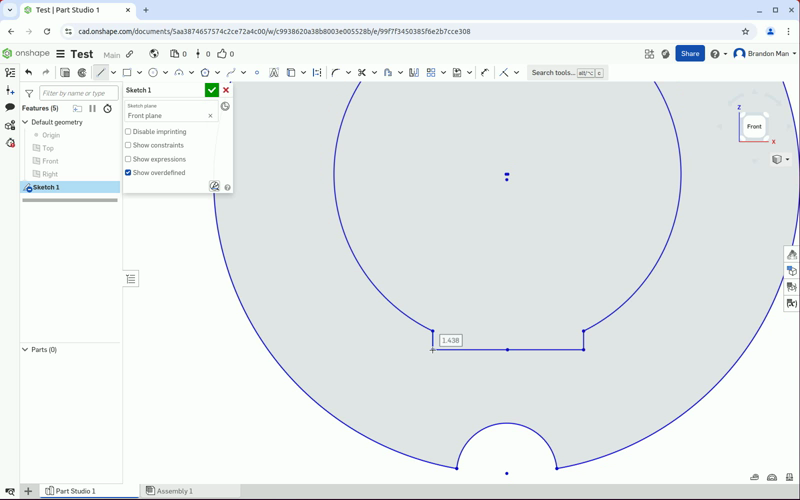
scroll(-6)
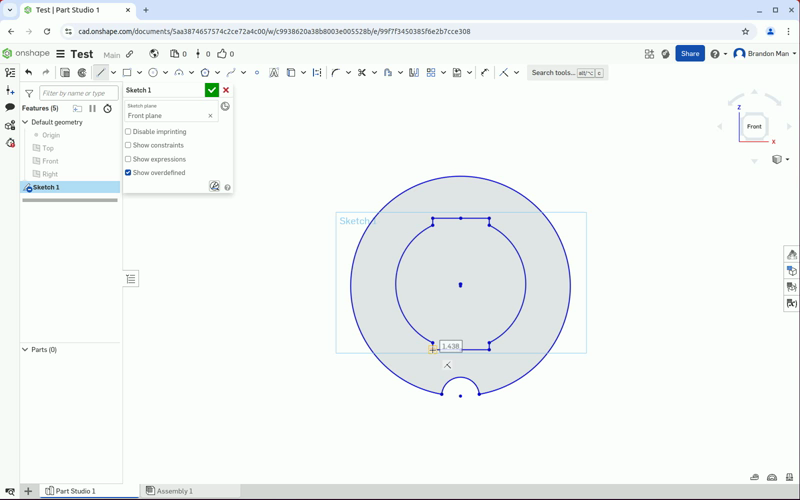
key(esc)
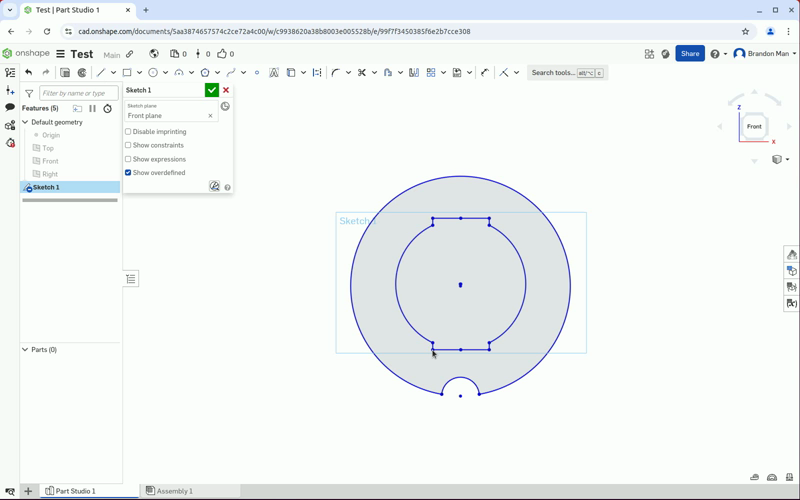
mouse_move(493, 370)
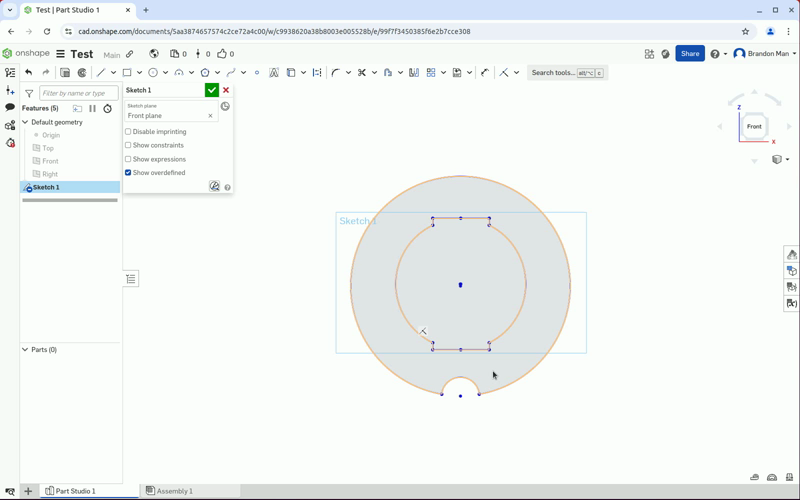
click(493, 370)
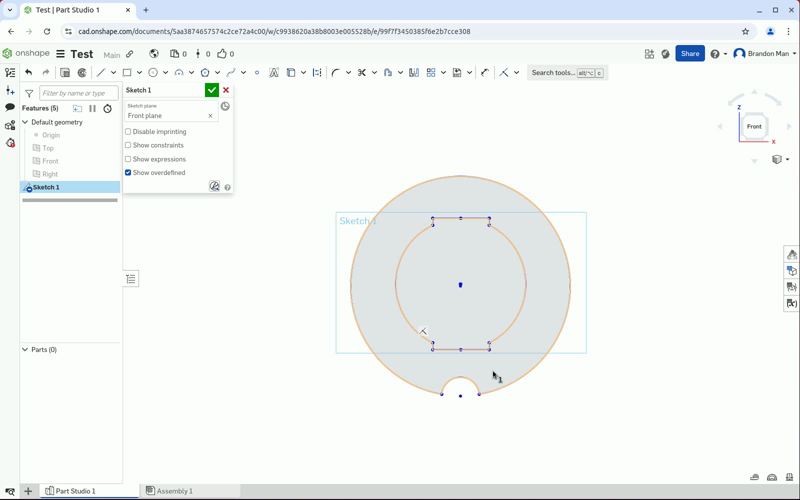
mouse_move(73, 352)
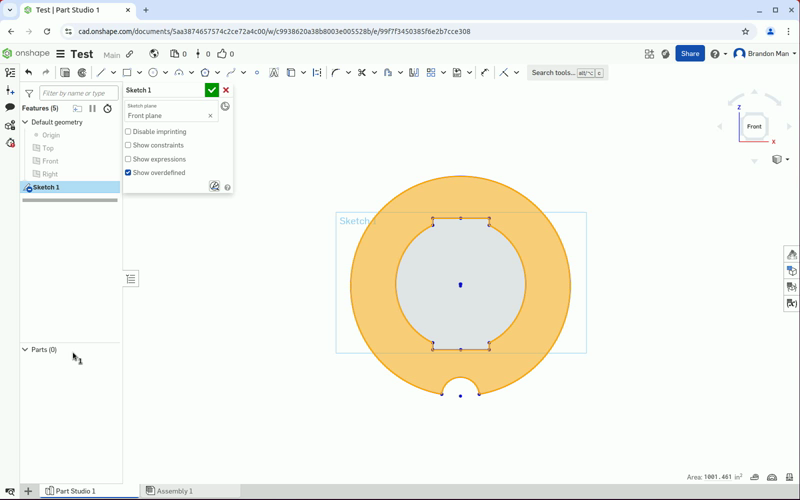
key(shift+y)
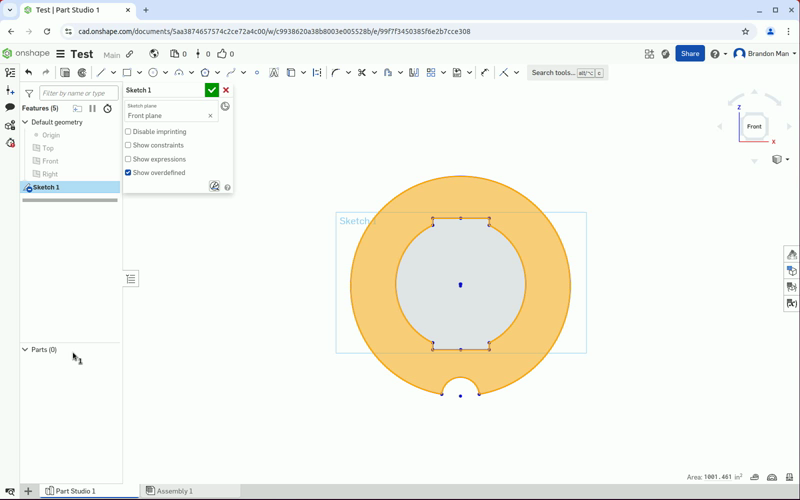
key(shift+e)
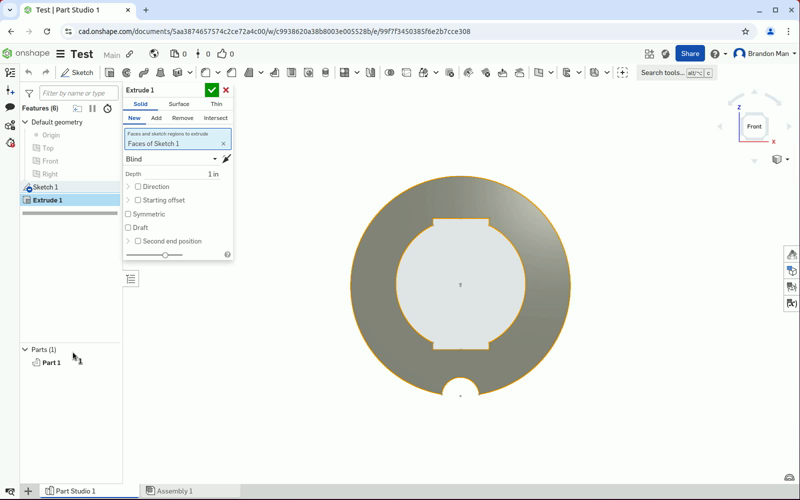
mouse_move(143, 106)
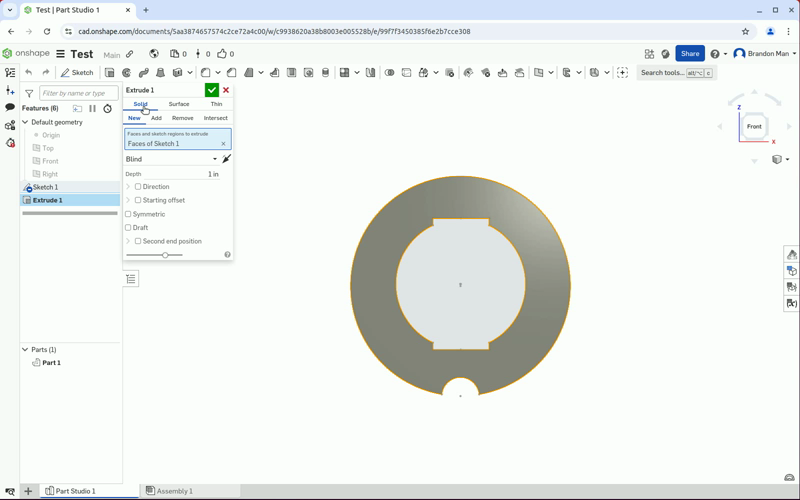
click(143, 106)
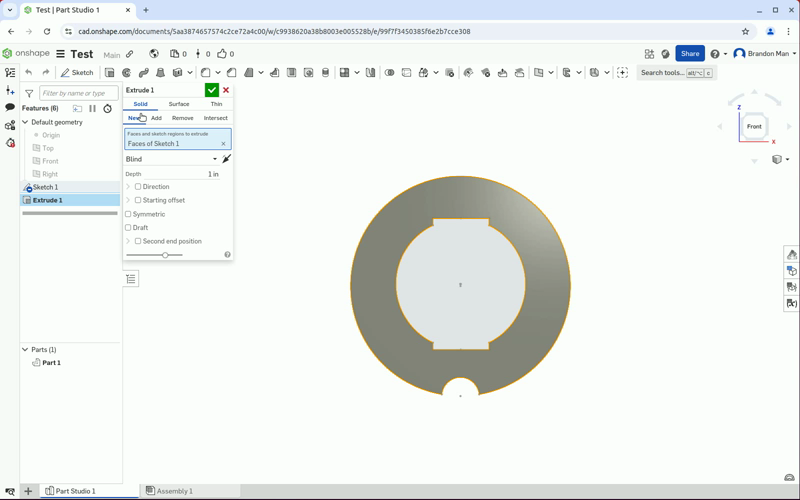
mouse_move(137, 120)
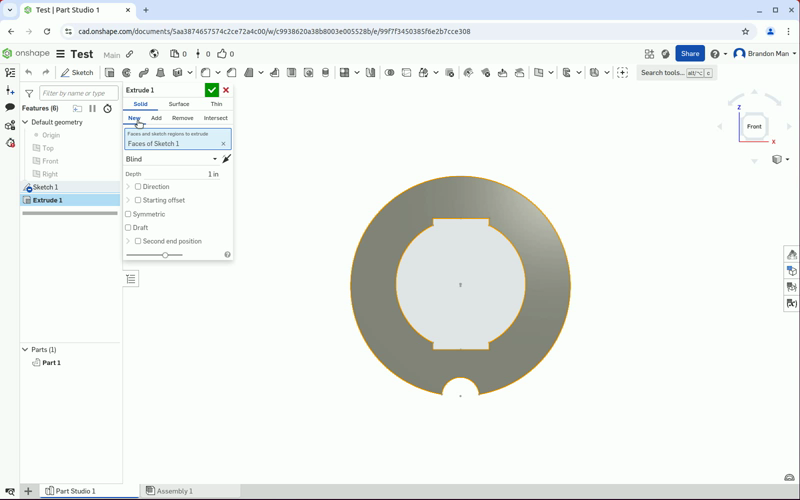
click(137, 120)
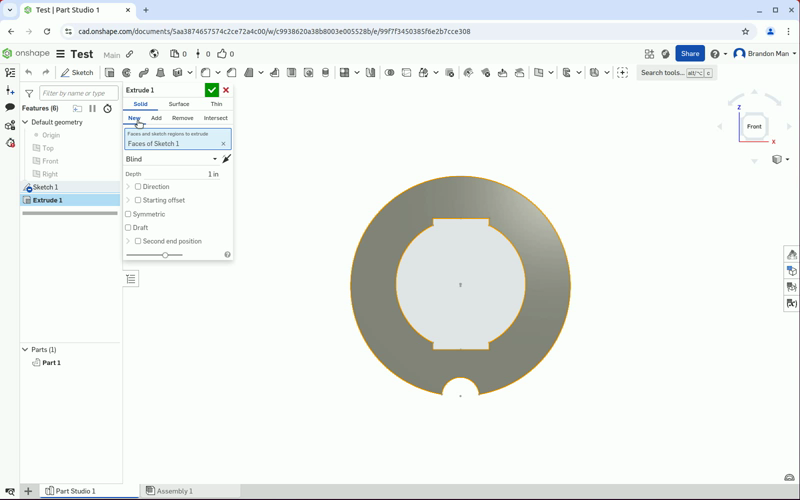
key(tab, 4)
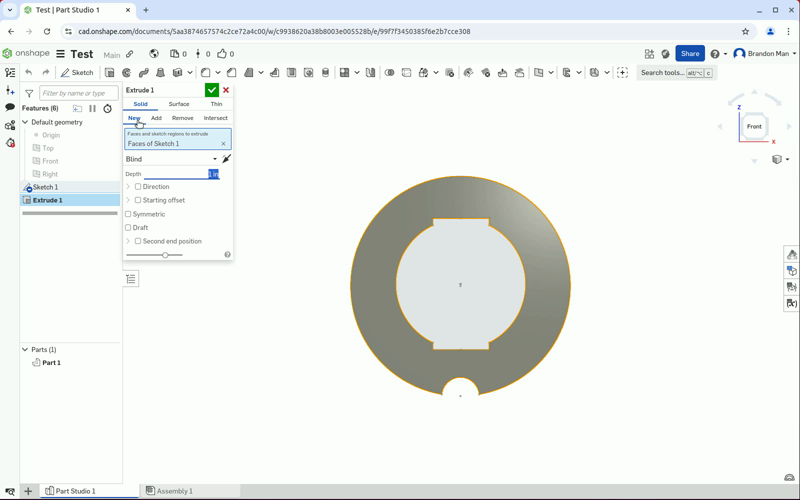
text(3.851)
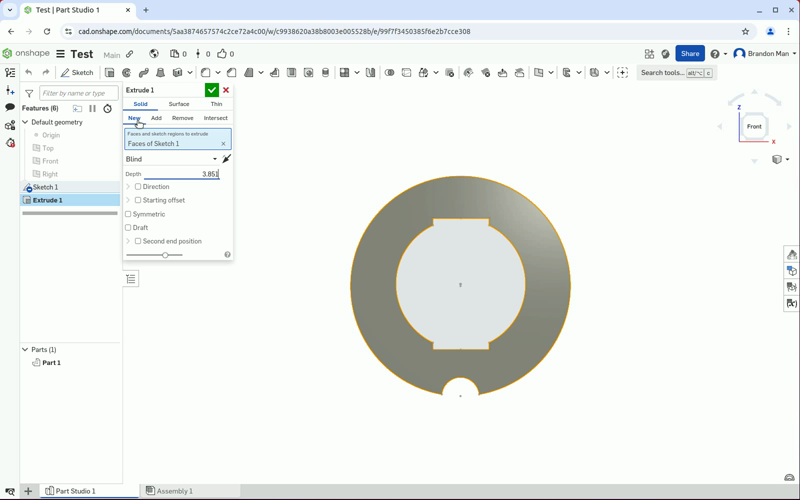
key(enter)
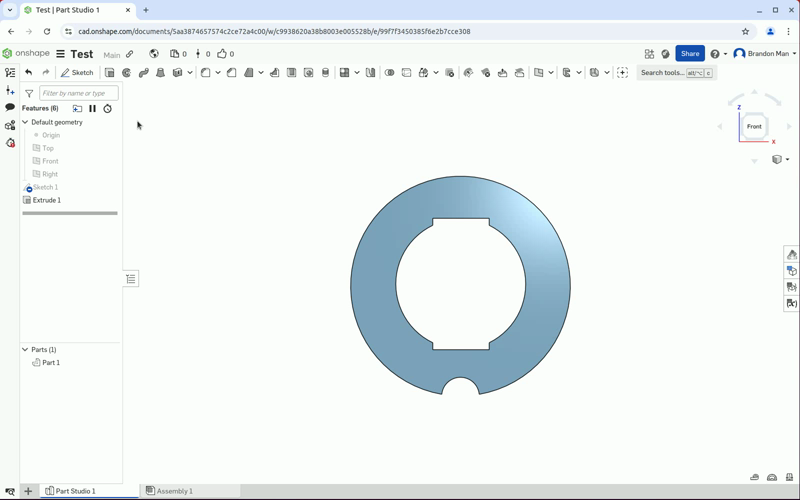
key(shift+h)
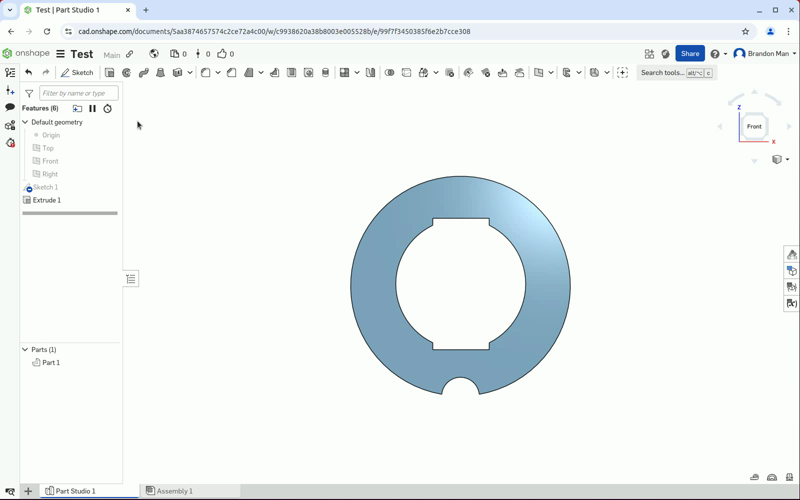
key(shift+h)
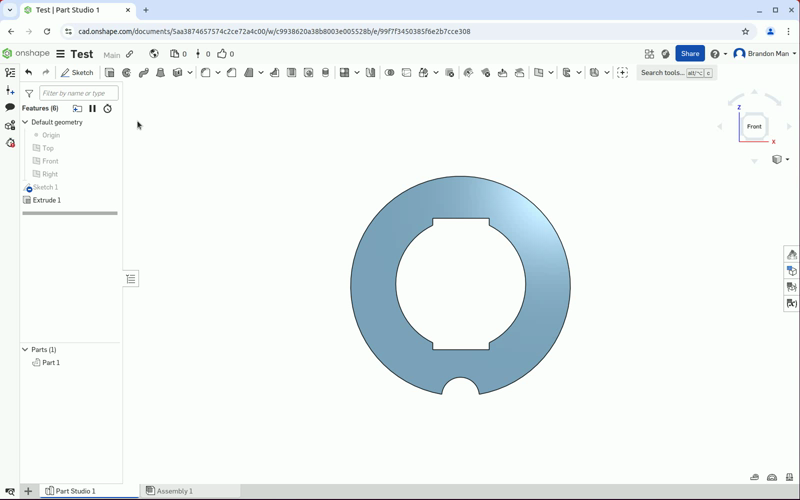
mouse_move(73, 189)
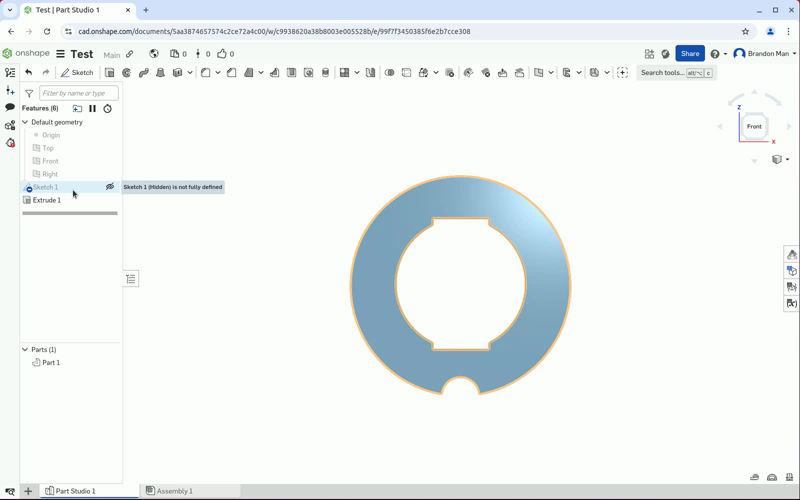
click(73, 189)
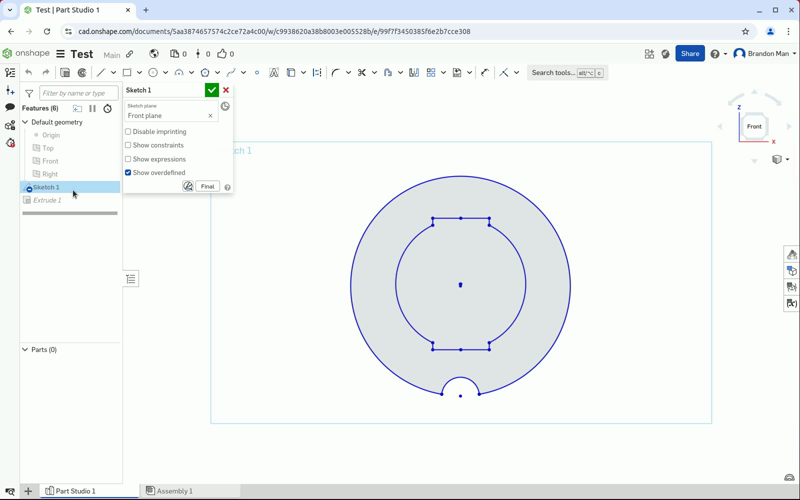
mouse_move(229, 92)
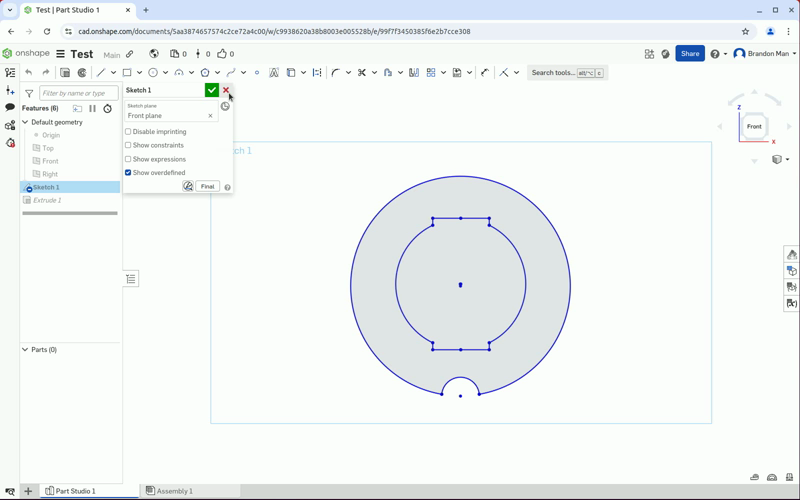
click(229, 92)
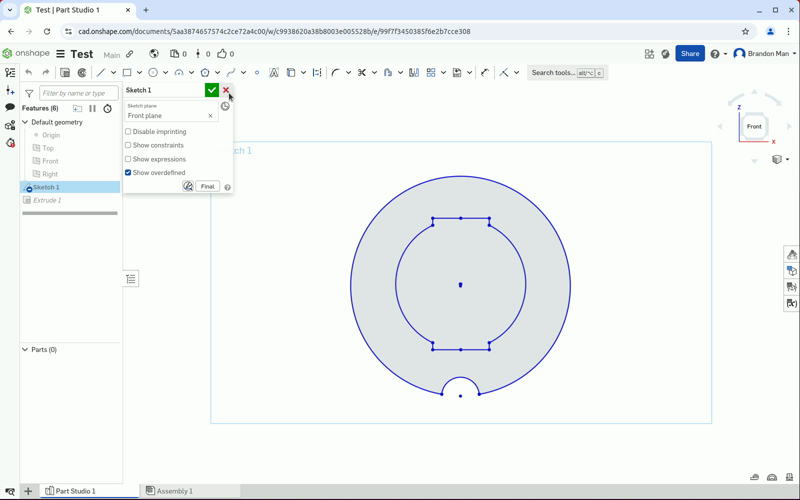
key(shift+s)
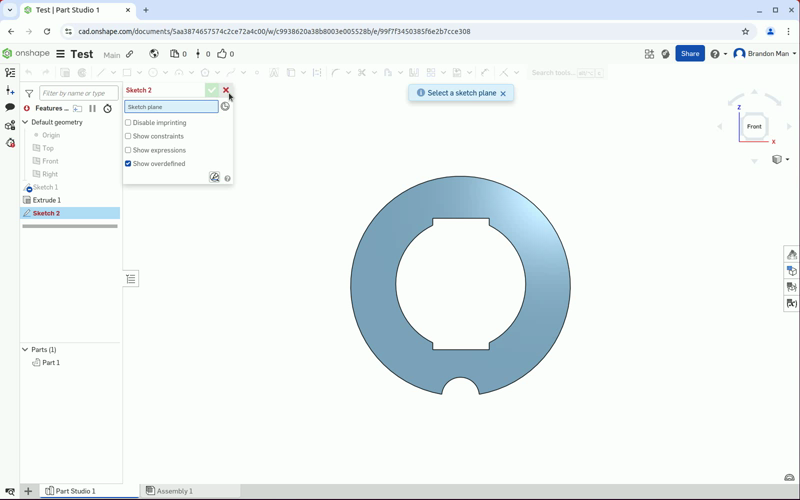
mouse_move(73, 163)
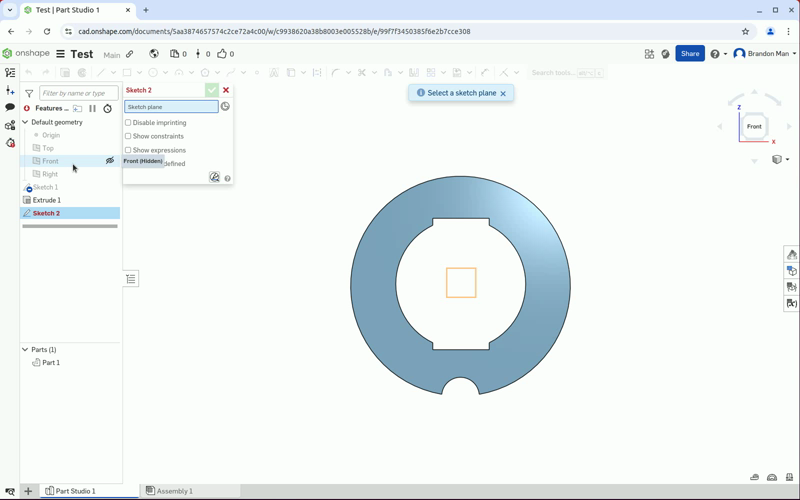
click(73, 163)
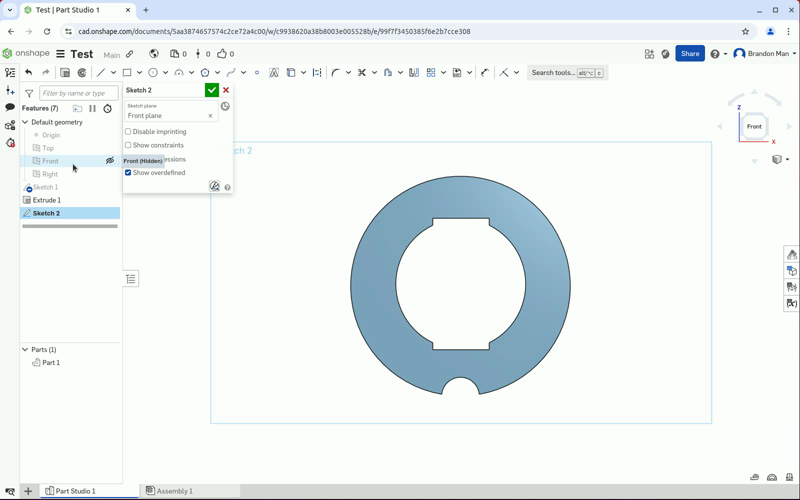
mouse_move(73, 352)
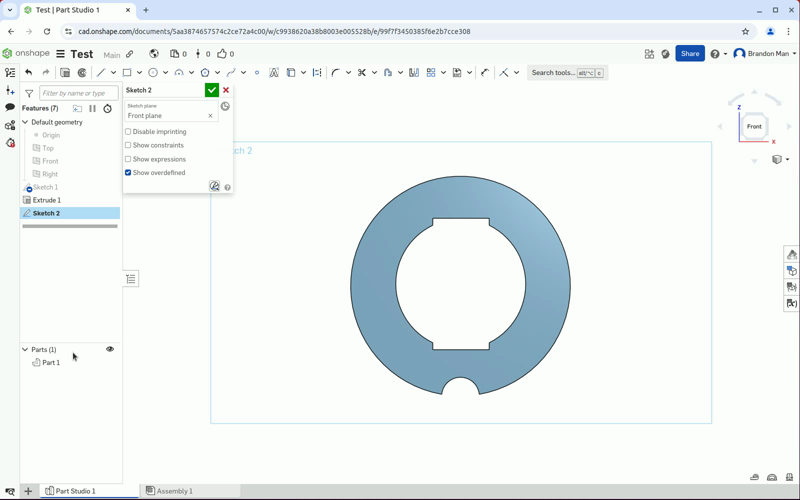
key(y)
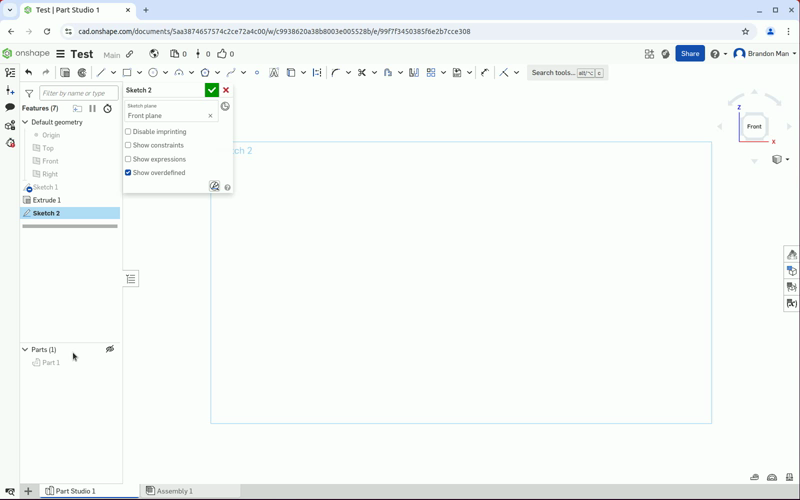
key(a)
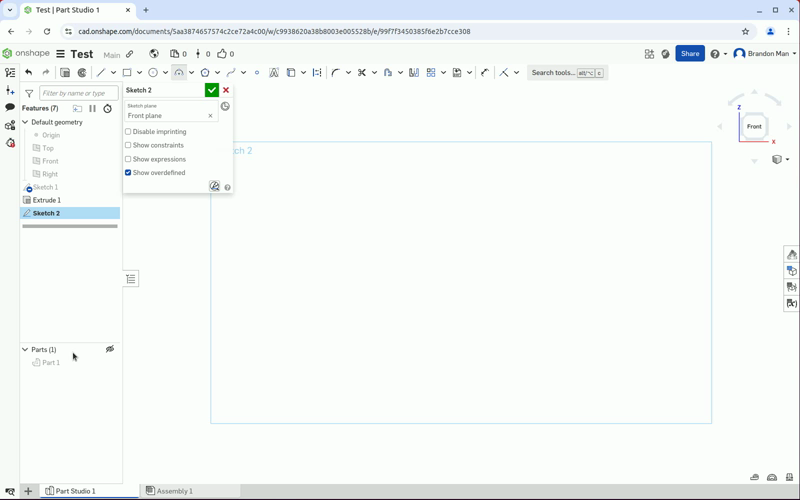
key_down(shift)
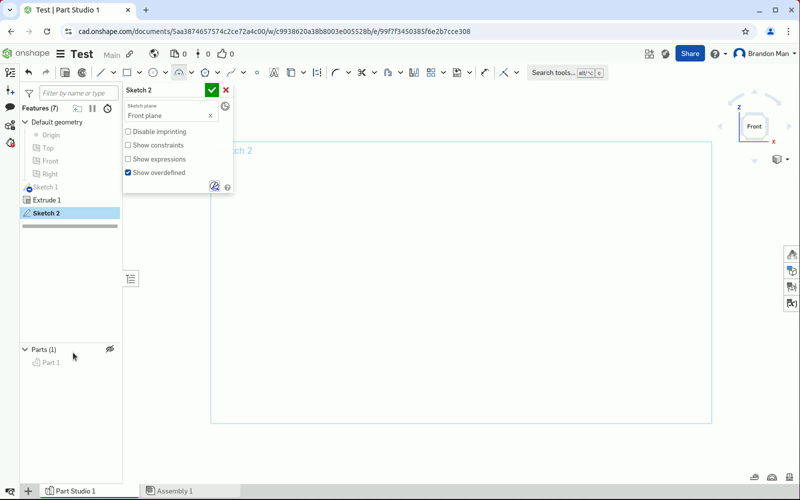
mouse_move(489, 341)
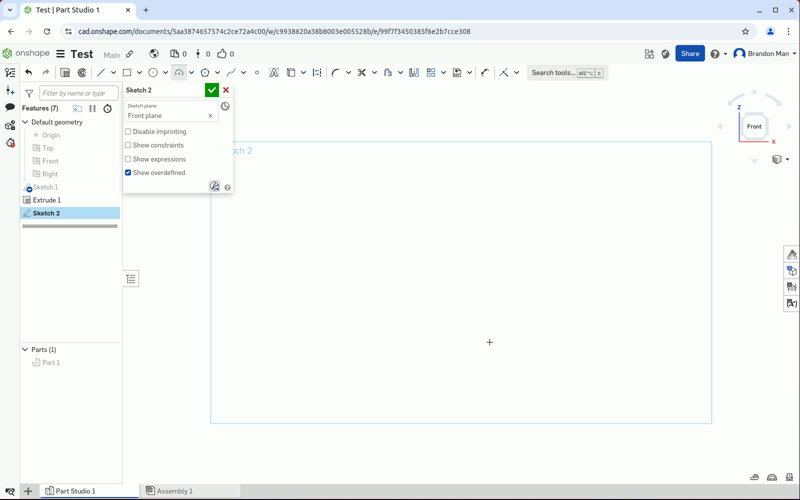
click(489, 341)
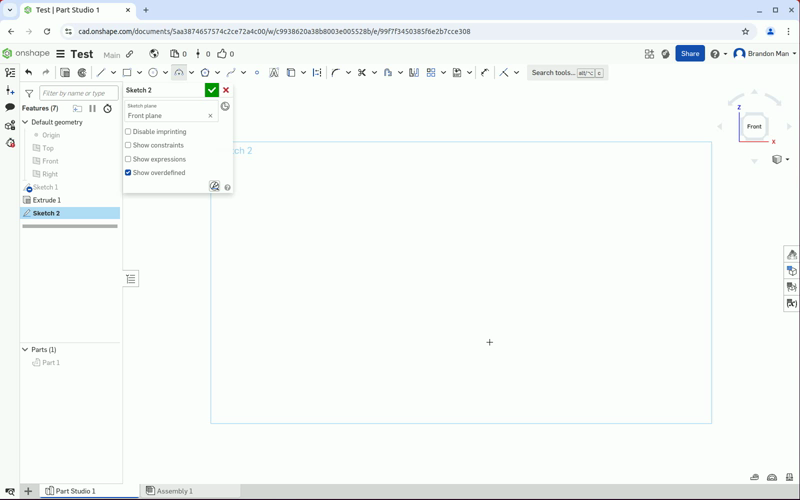
key_up(shift)
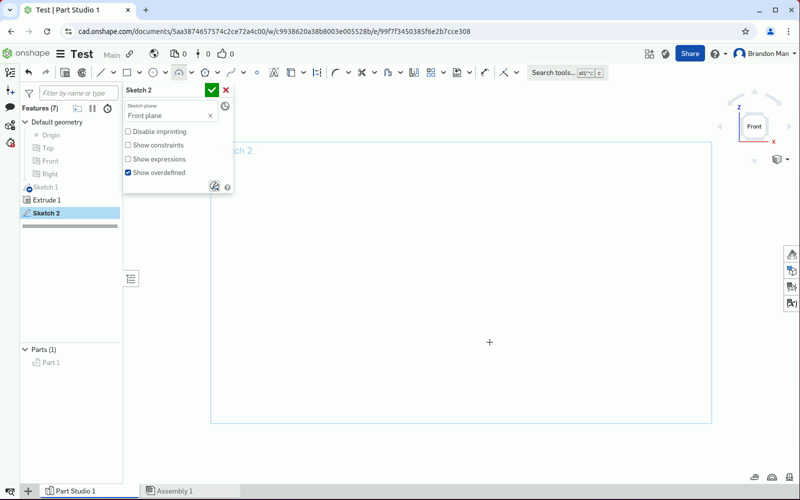
key_down(shift)
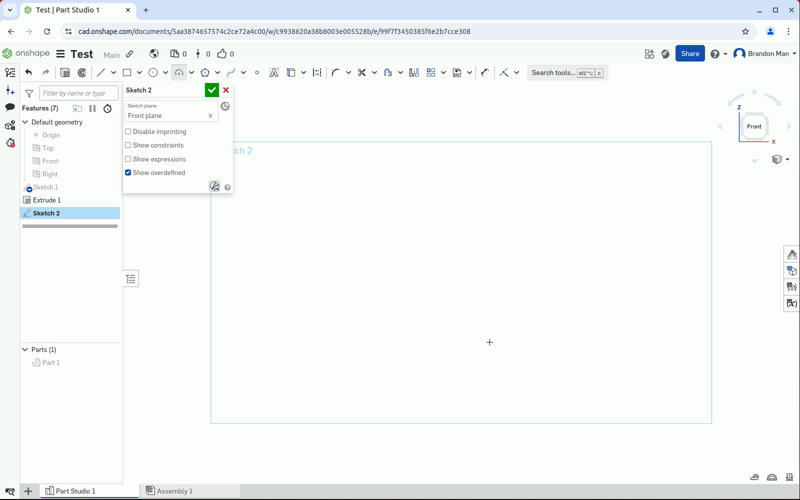
mouse_move(489, 223)
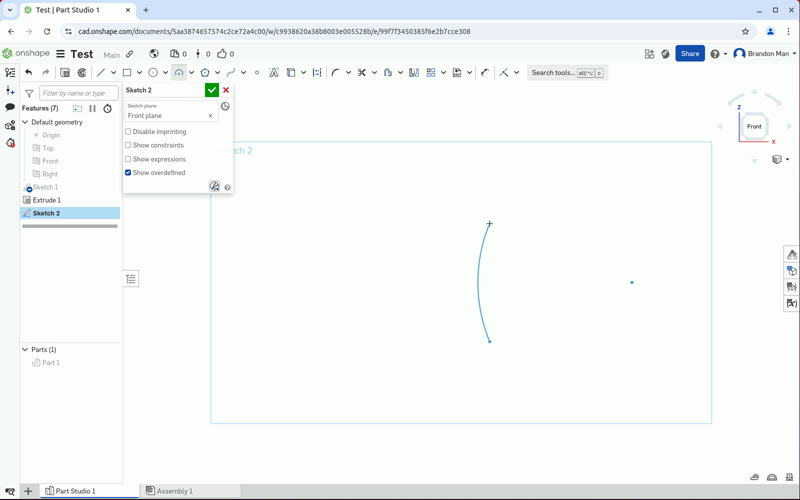
click(489, 223)
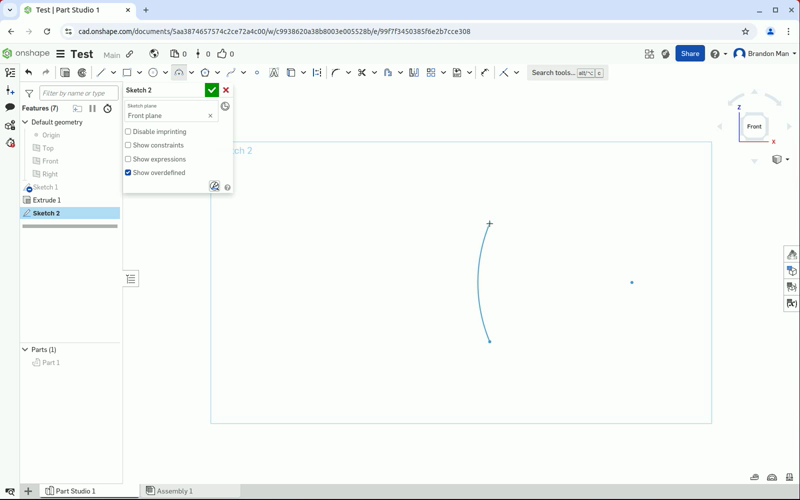
mouse_move(527, 282)
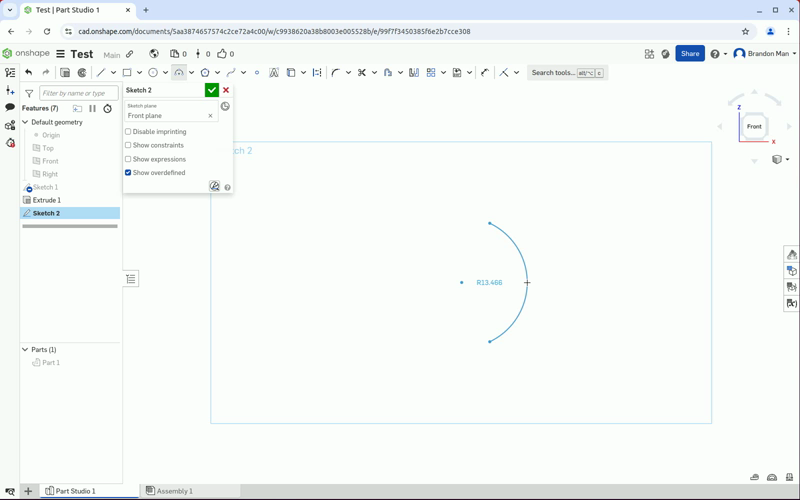
click(527, 282)
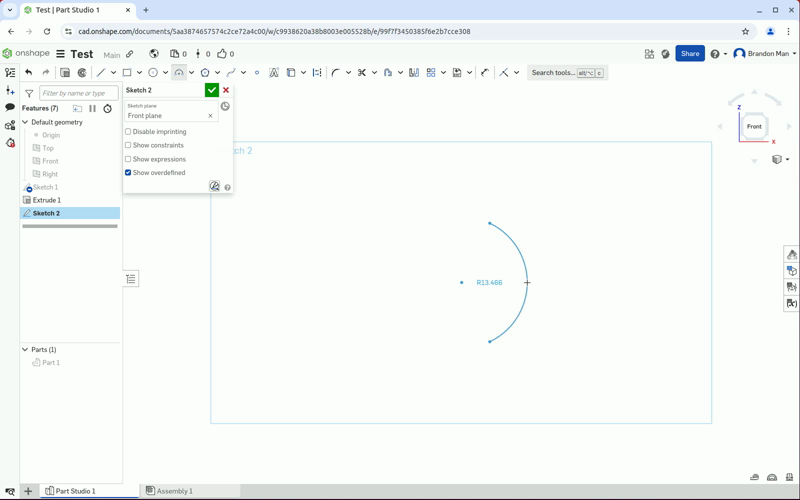
key_up(shift)
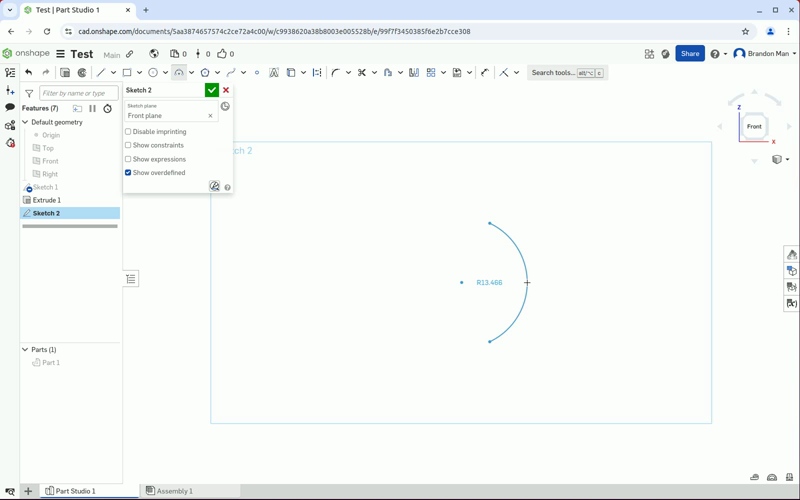
key(esc)
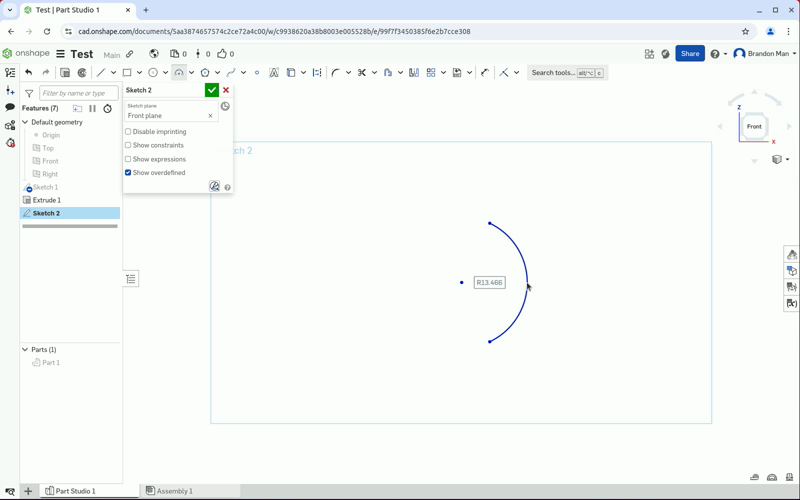
key(l)
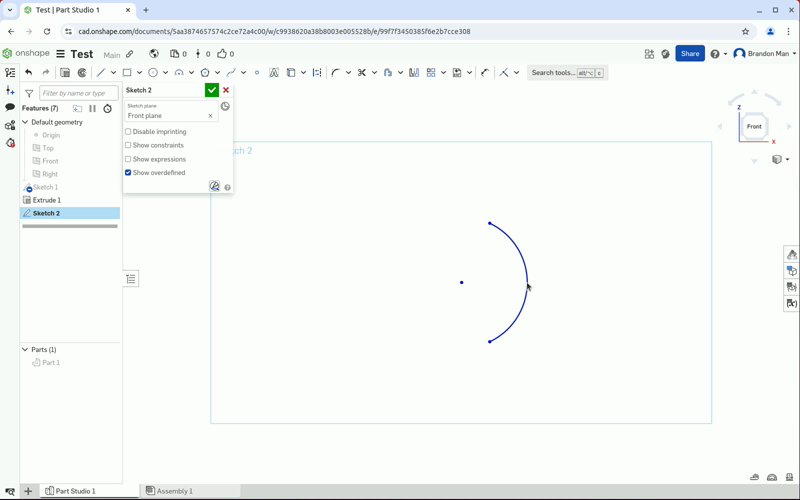
mouse_move(489, 223)
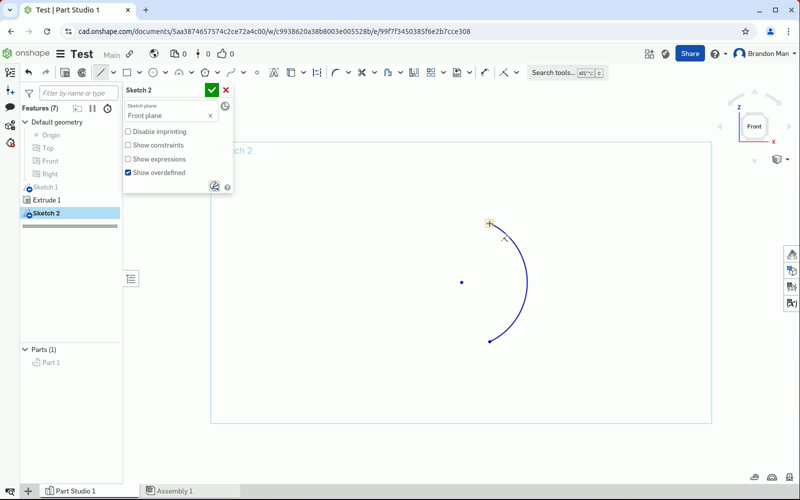
click(489, 223)
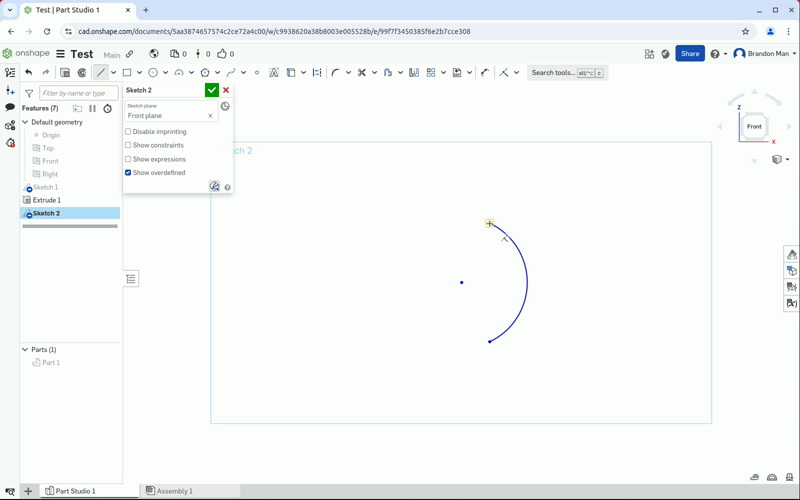
key_down(shift)
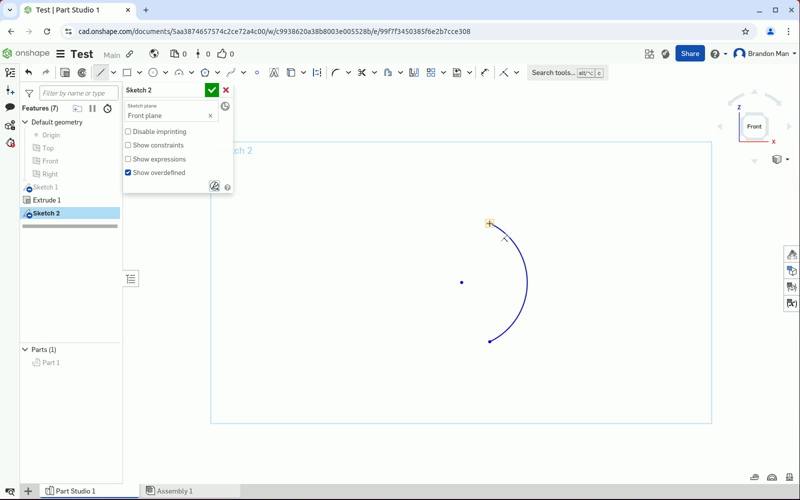
mouse_move(489, 341)
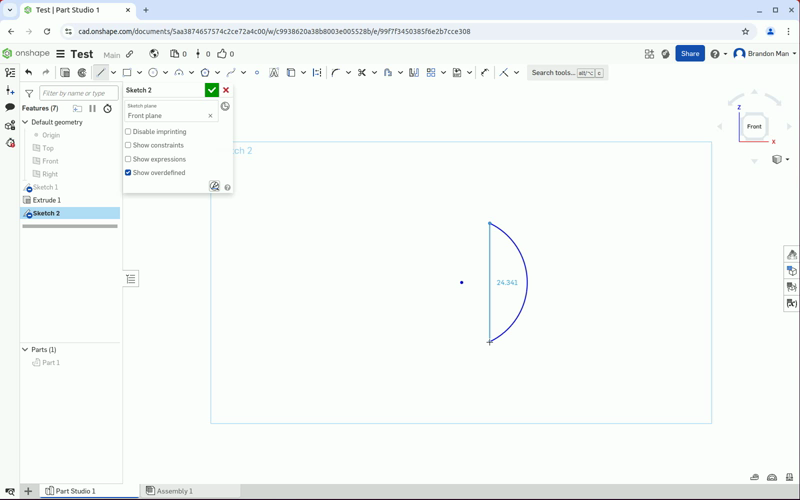
key_up(shift)
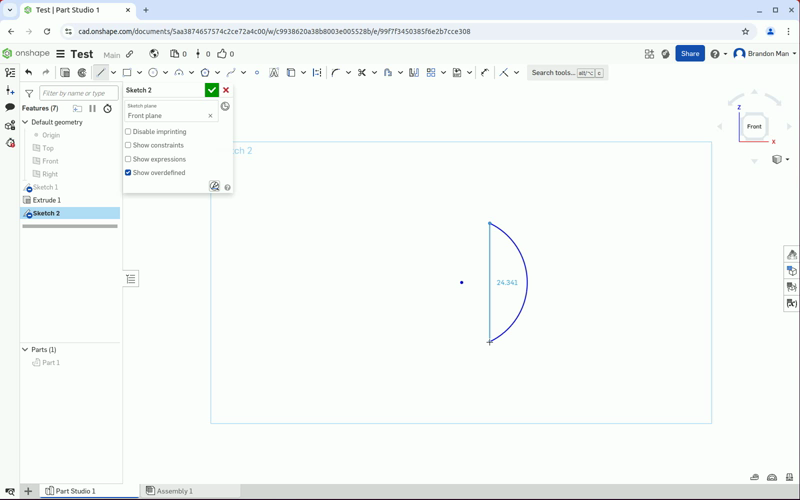
click(489, 341)
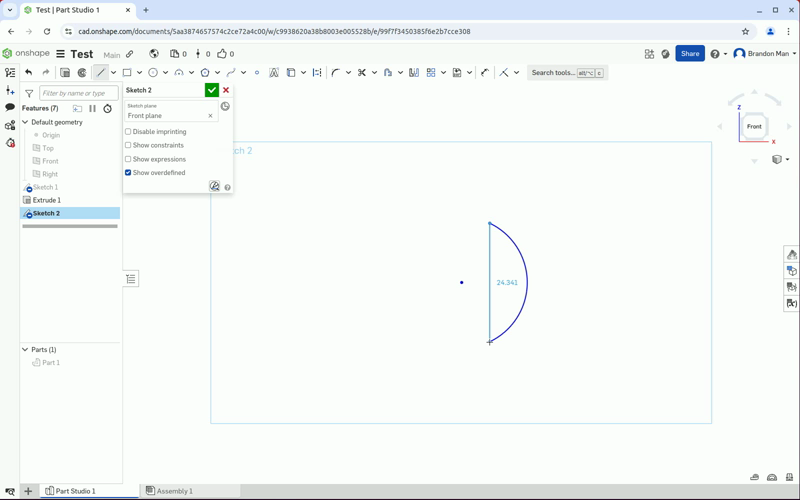
key(esc)
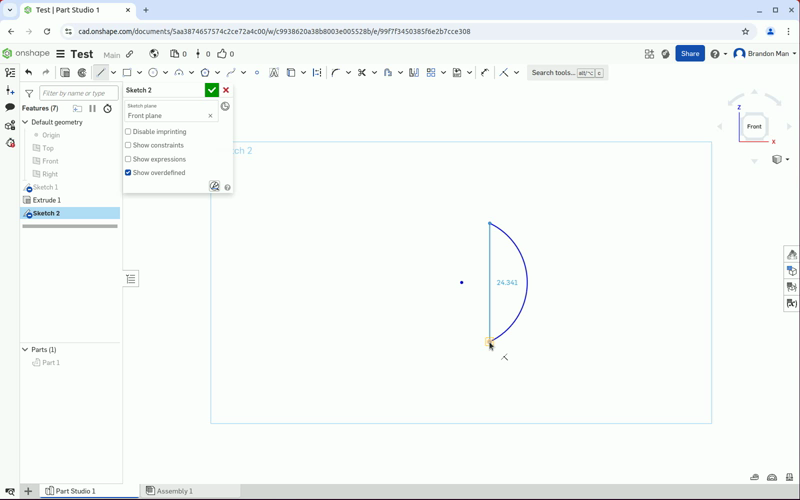
mouse_move(507, 299)
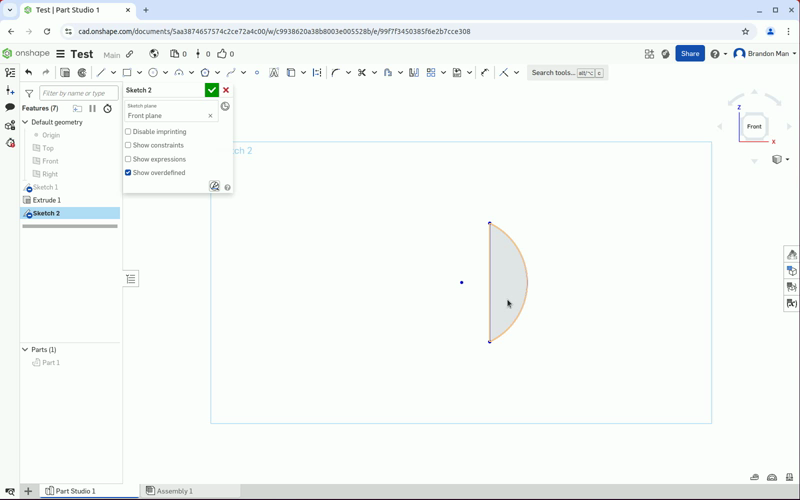
click(507, 299)
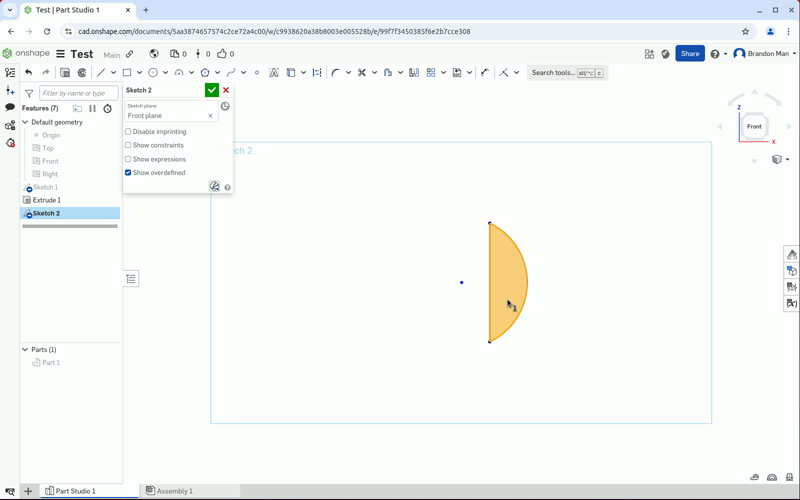
mouse_move(73, 352)
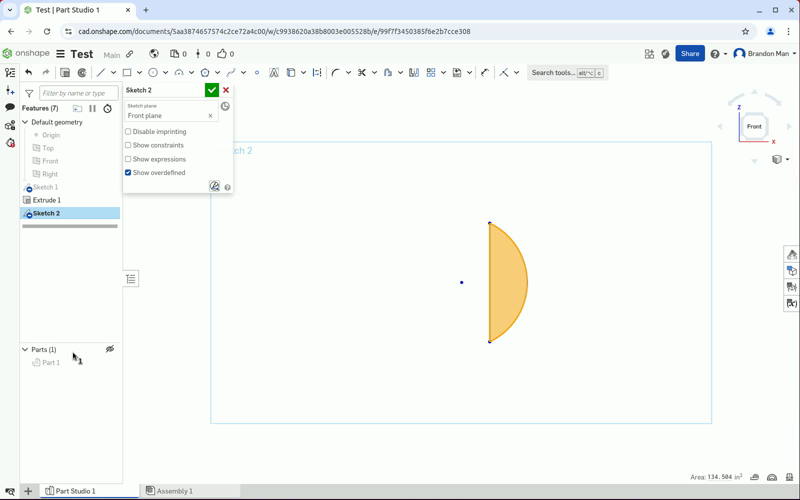
key(shift+y)
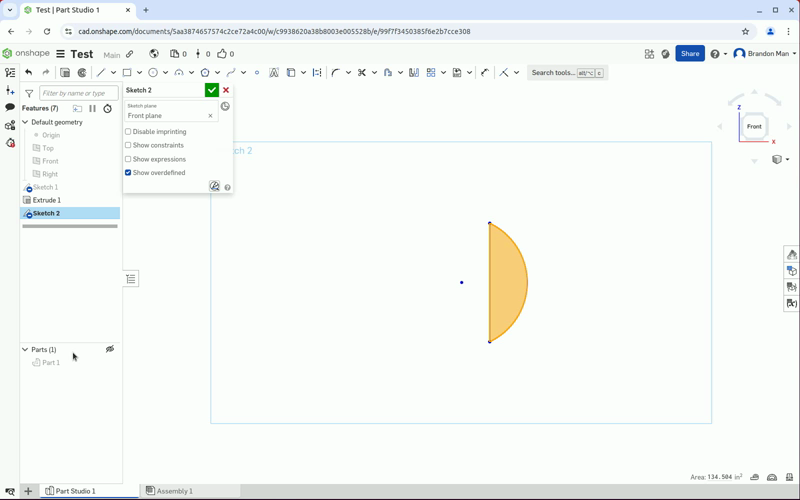
key(shift+e)
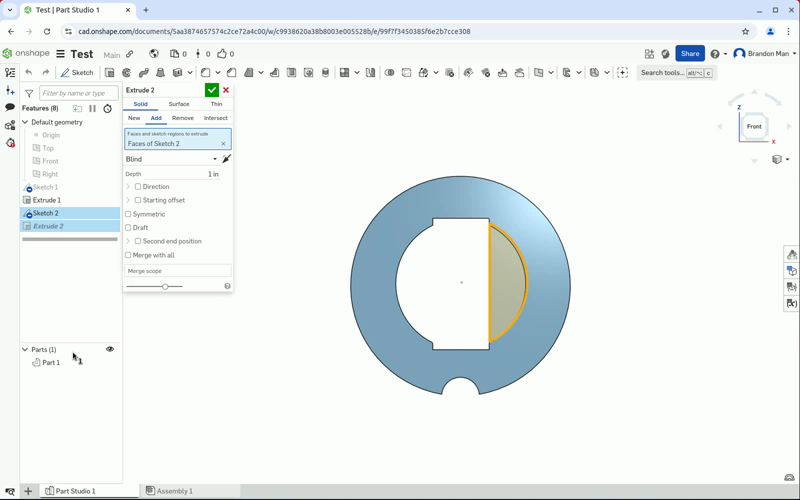
mouse_move(143, 106)
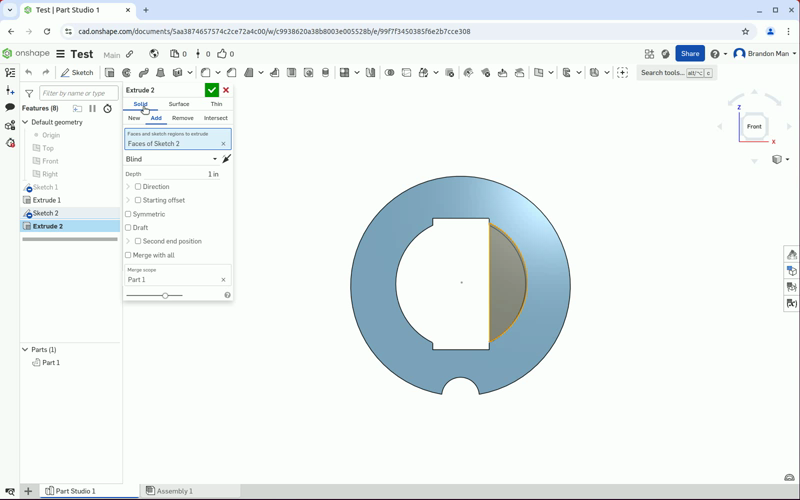
click(143, 106)
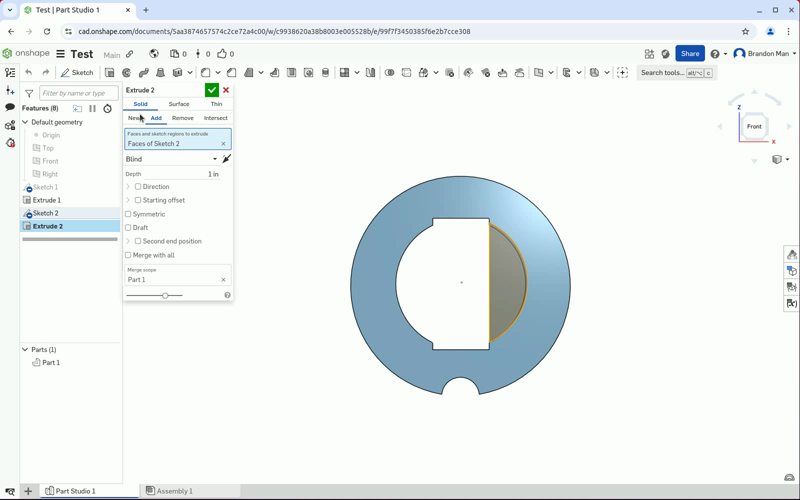
mouse_move(137, 120)
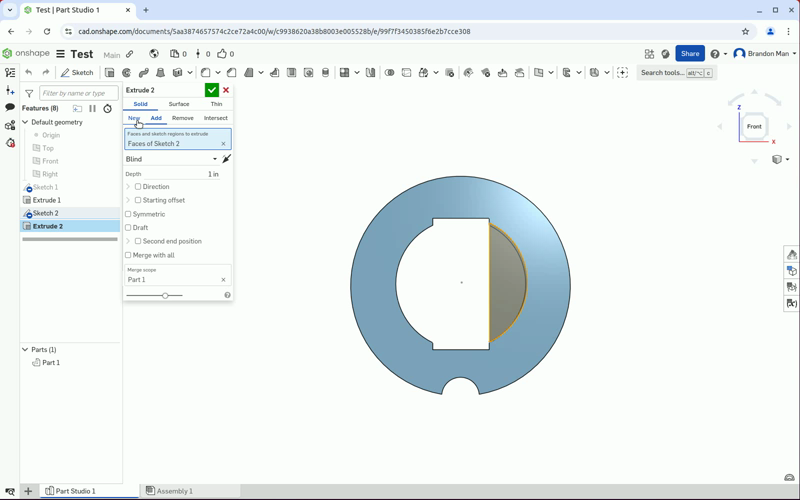
click(137, 120)
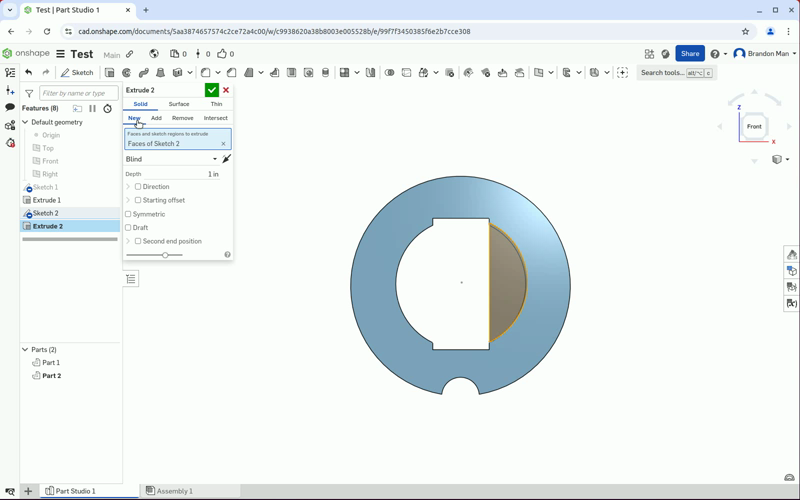
key(tab, 4)
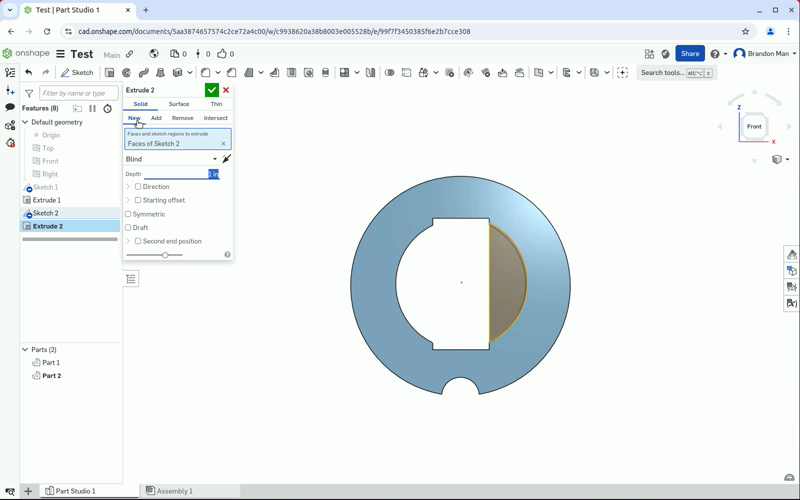
text(3.851)
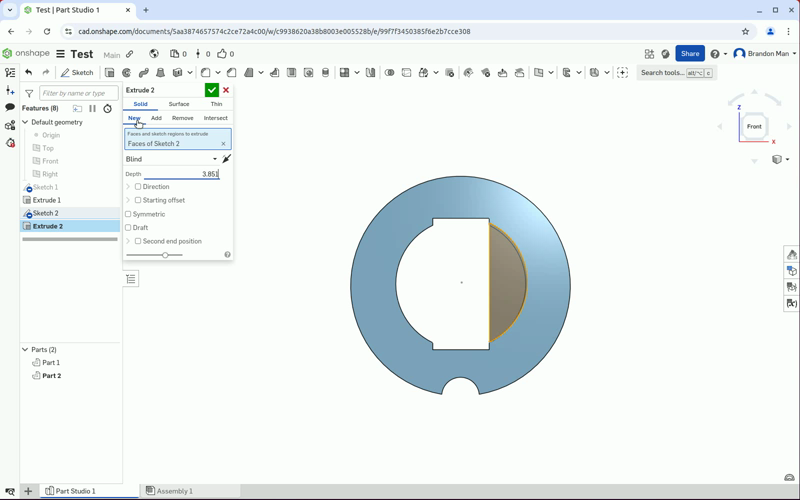
key(enter)
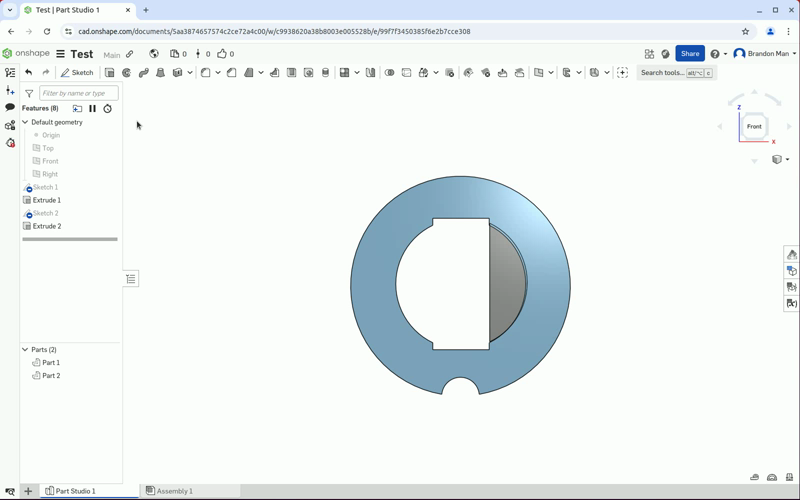
key(shift+h)
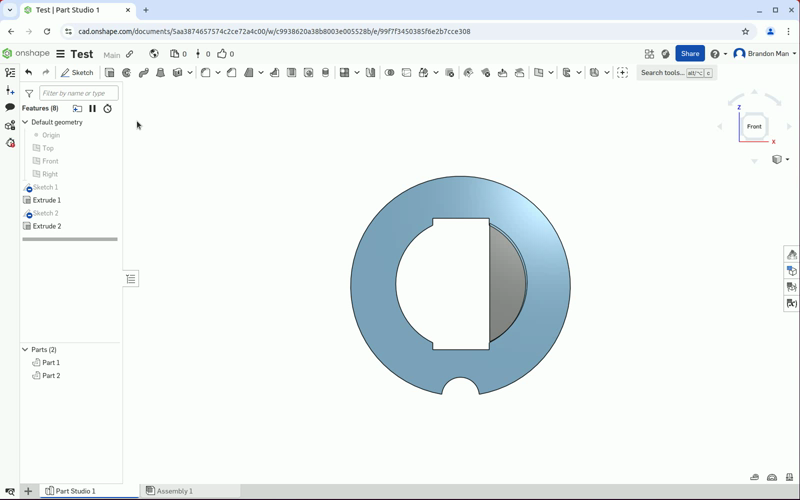
key(shift+h)
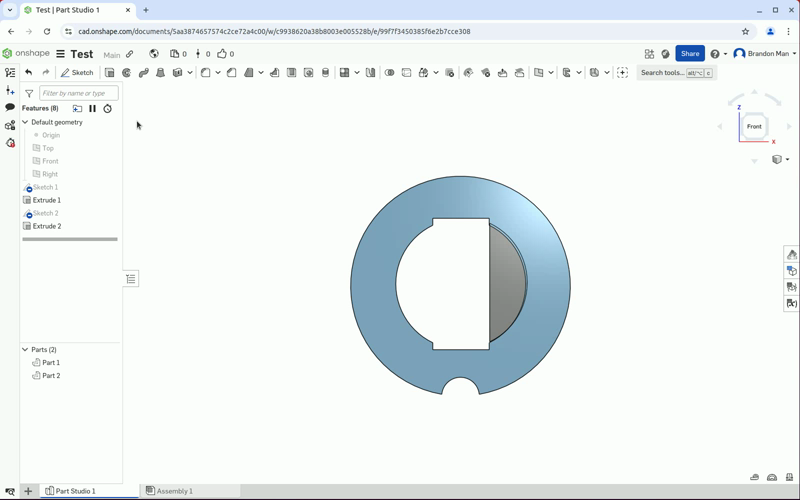
mouse_move(73, 189)
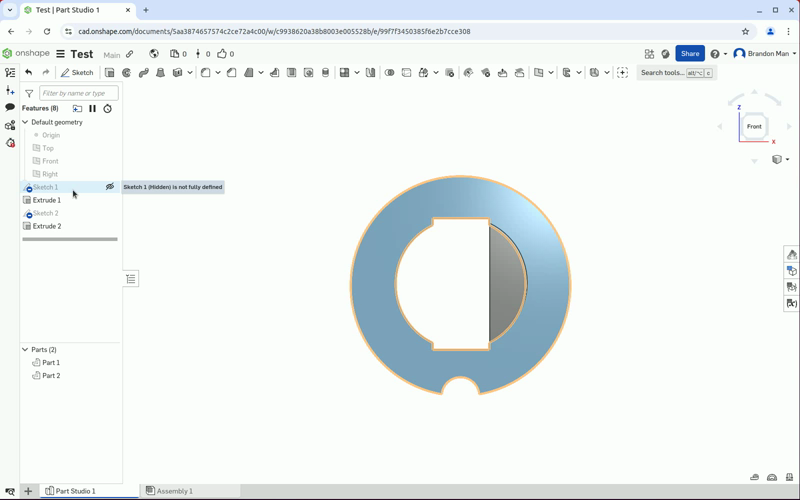
click(73, 189)
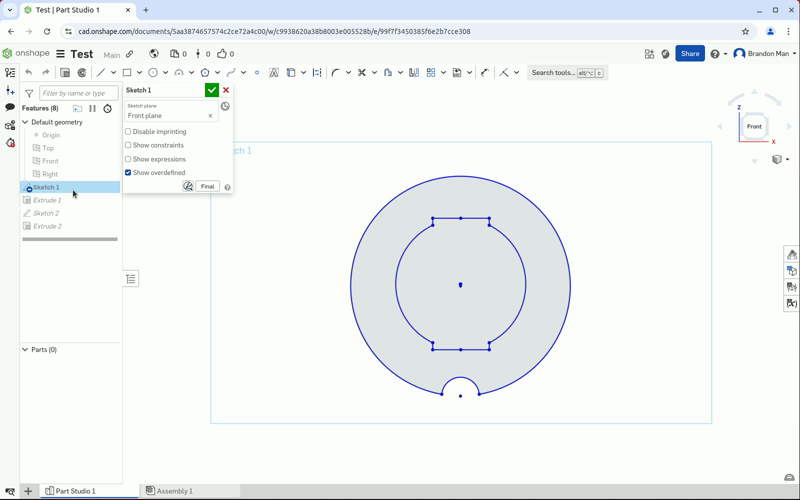
mouse_move(229, 92)
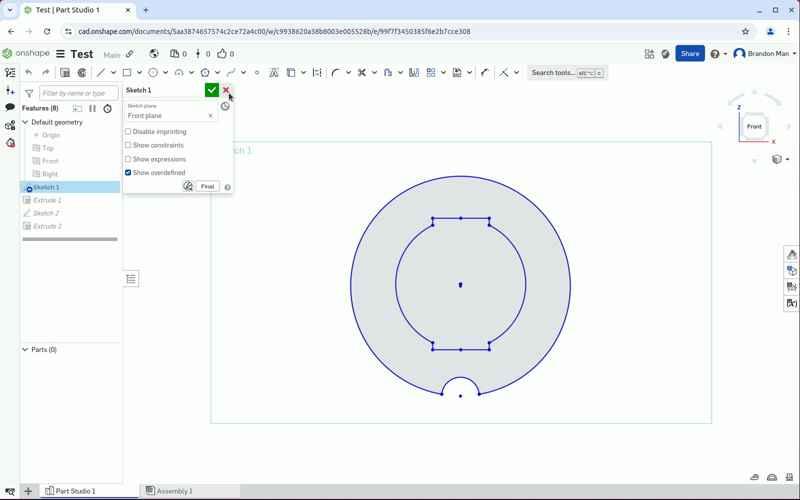
click(229, 92)
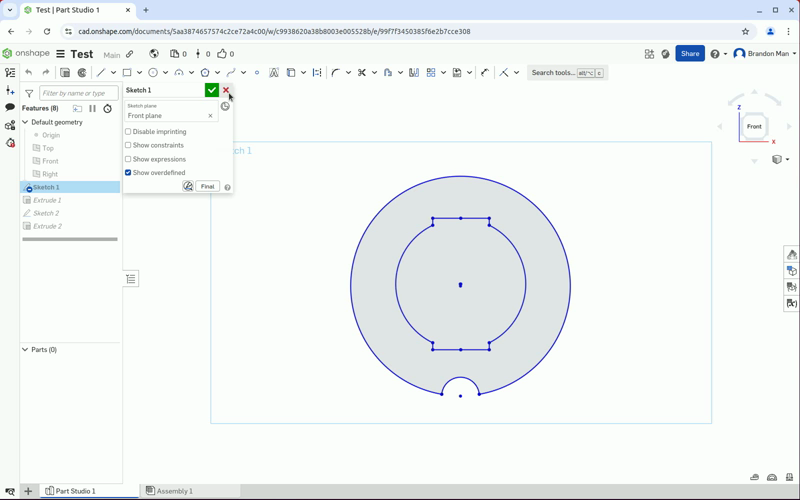
key(shift+s)
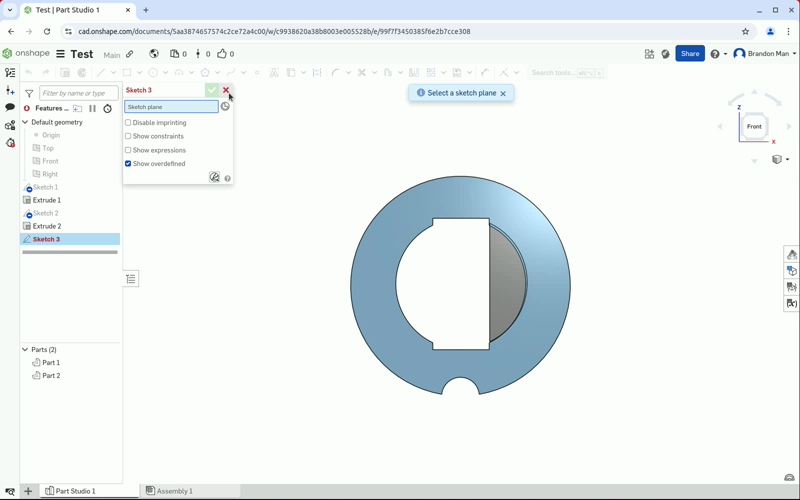
mouse_move(73, 163)
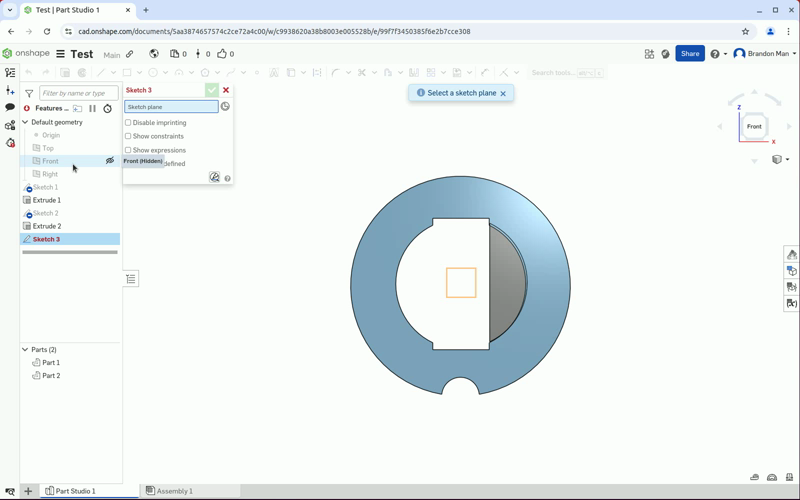
click(73, 163)
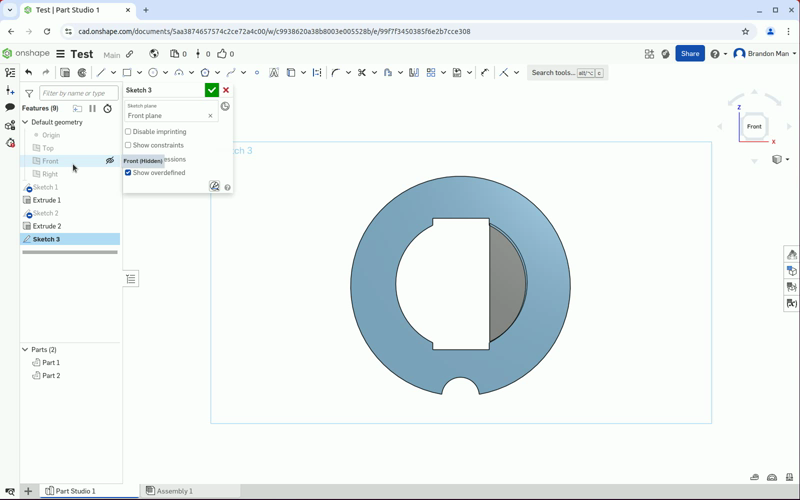
mouse_move(73, 352)
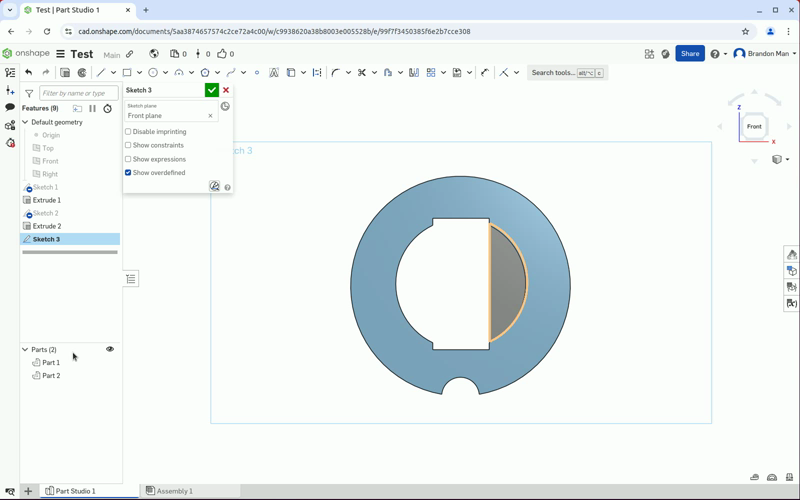
key(y)
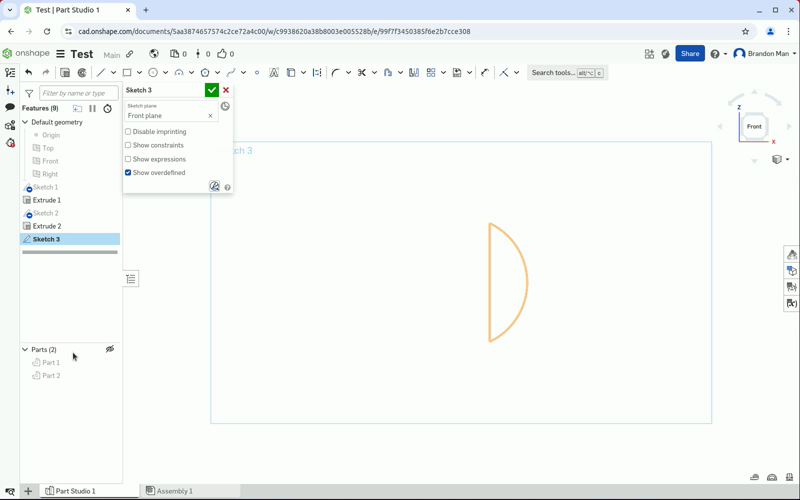
key(l)
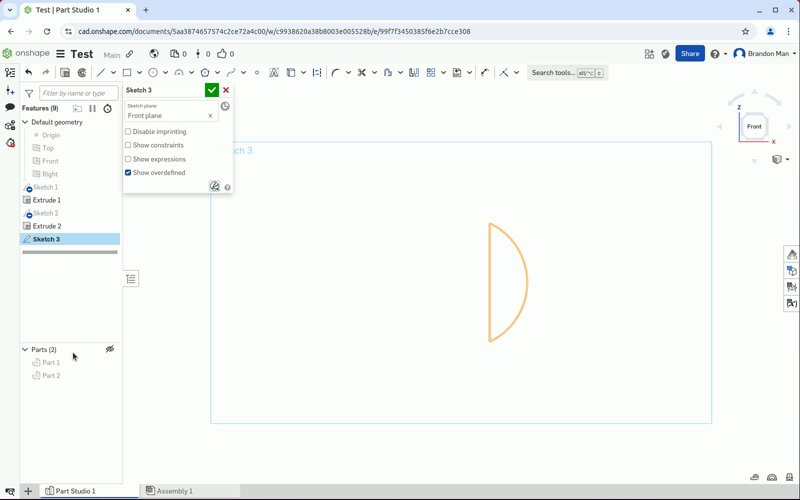
key_down(shift)
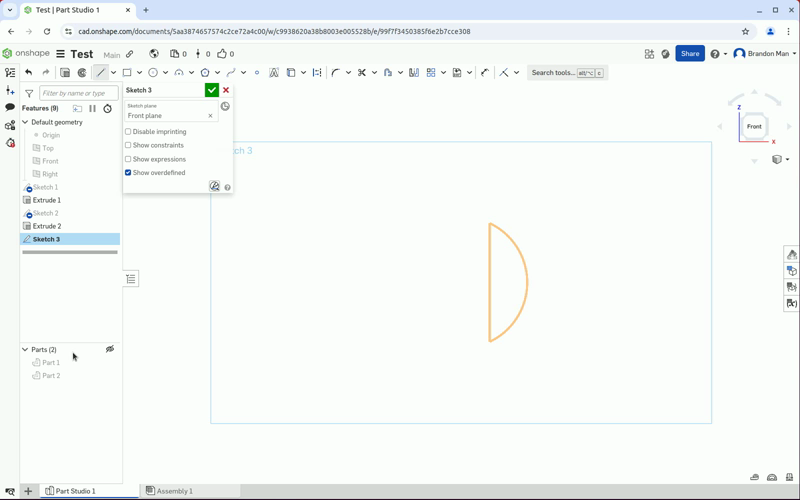
mouse_move(431, 341)
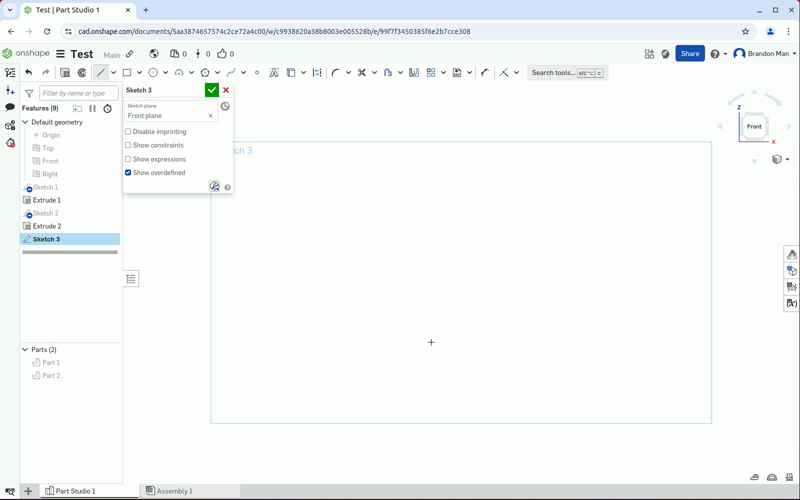
click(431, 341)
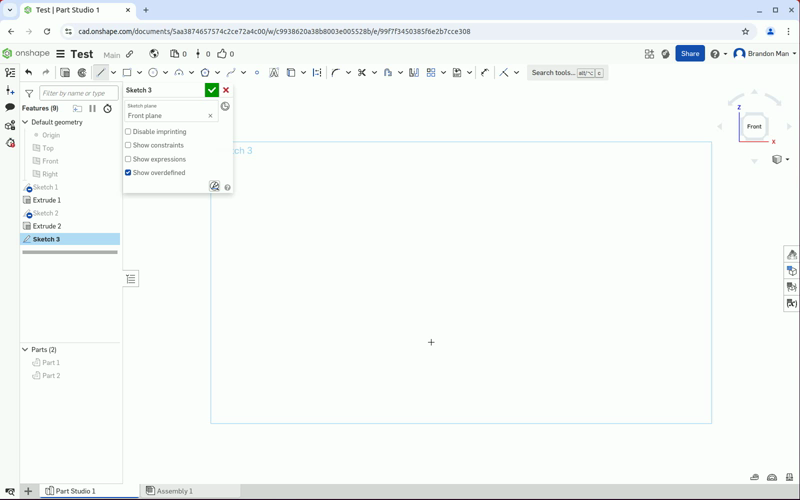
key_up(shift)
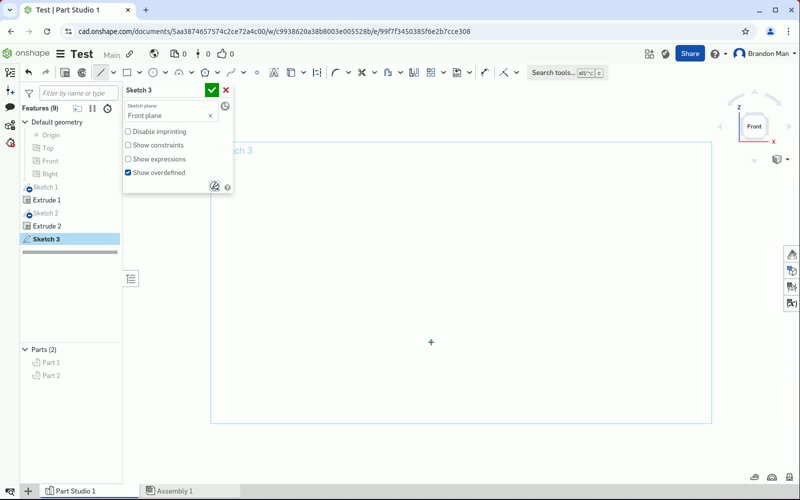
key_down(shift)
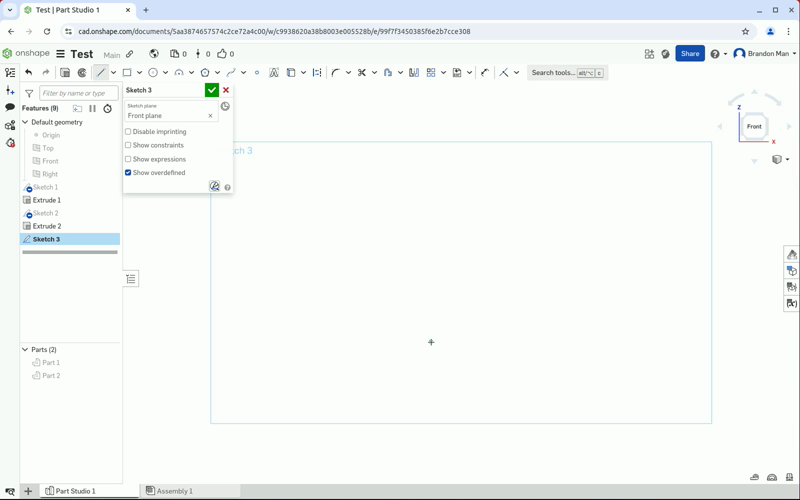
mouse_move(431, 223)
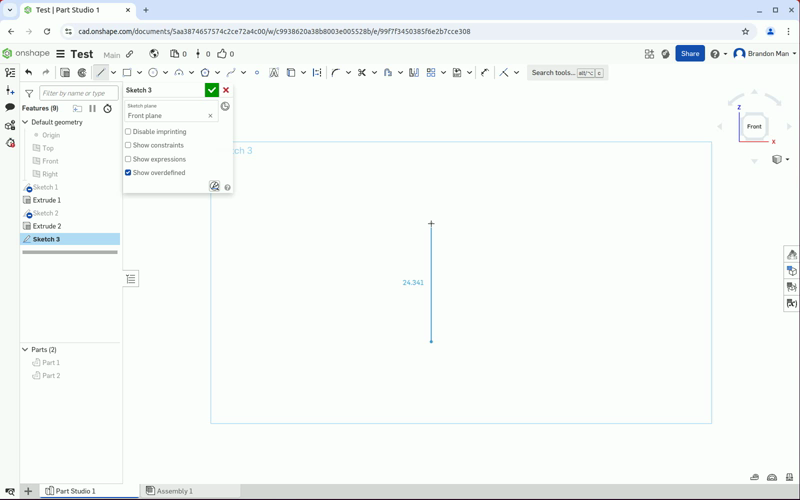
click(431, 223)
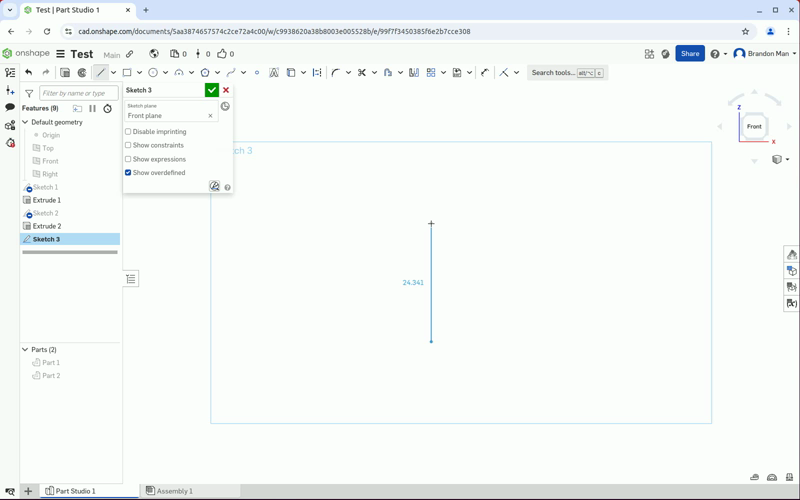
key_up(shift)
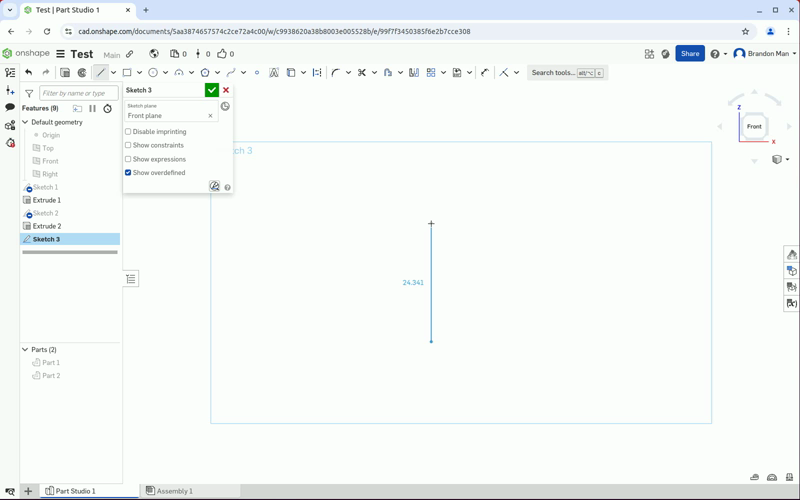
key(esc)
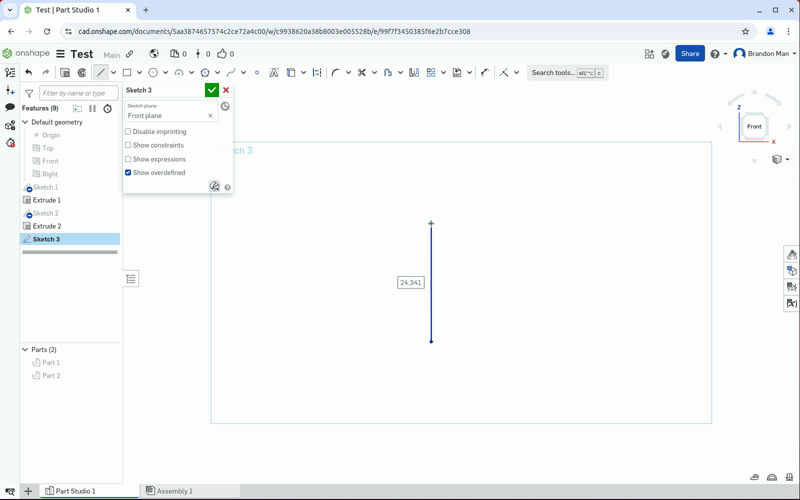
key(a)
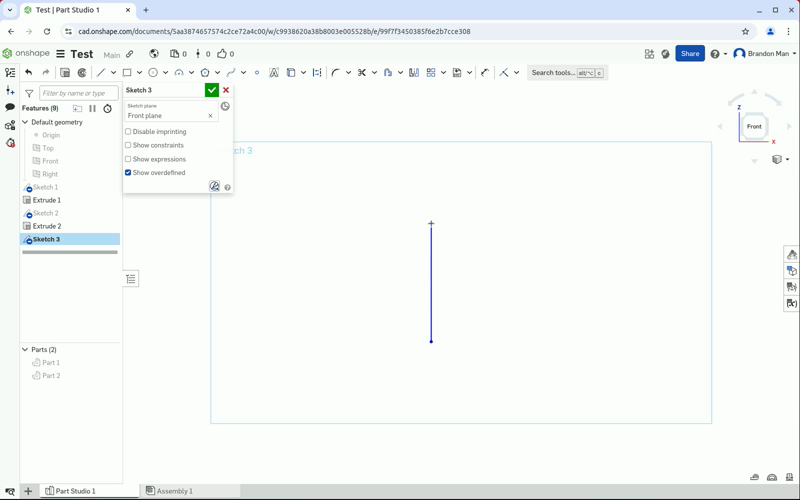
mouse_move(431, 223)
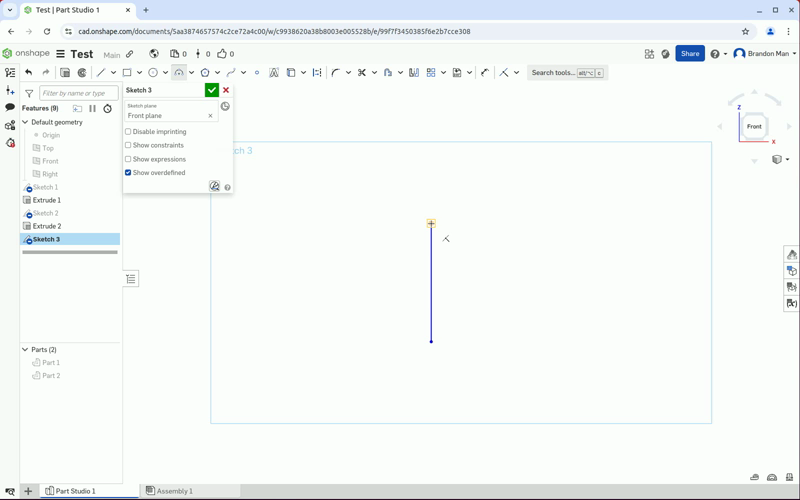
click(431, 223)
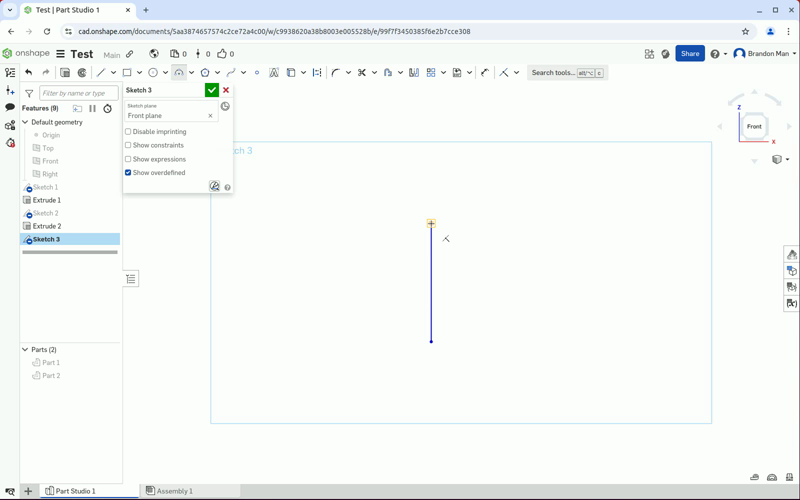
mouse_move(431, 341)
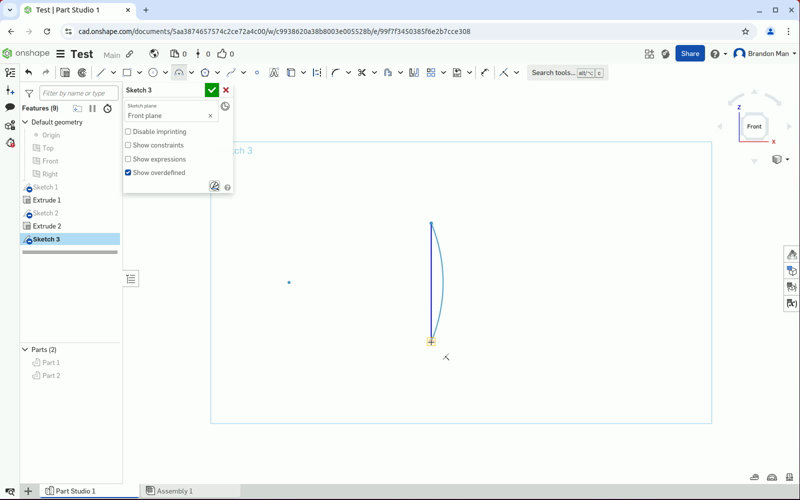
click(431, 341)
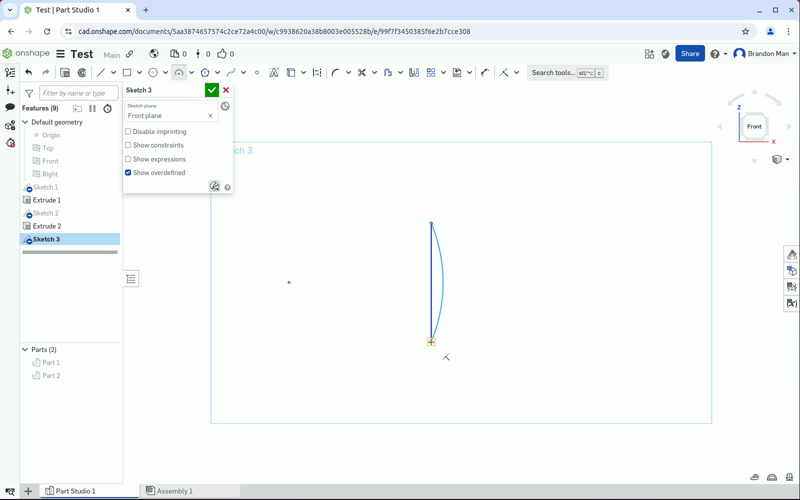
key_down(shift)
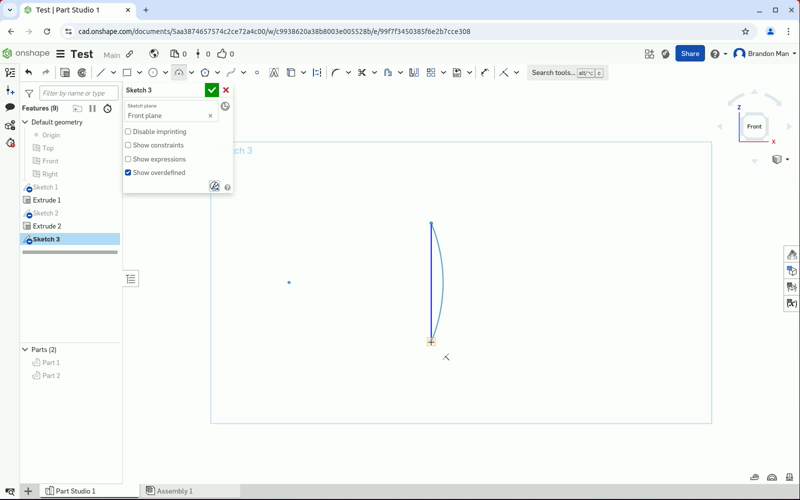
mouse_move(394, 282)
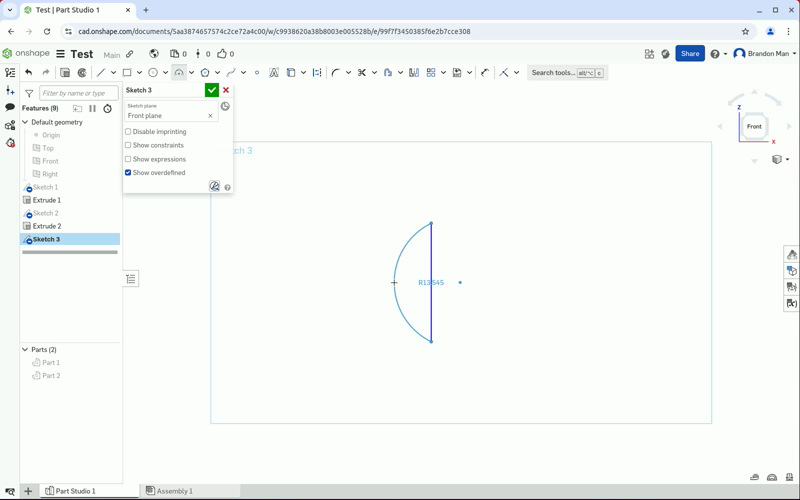
click(394, 282)
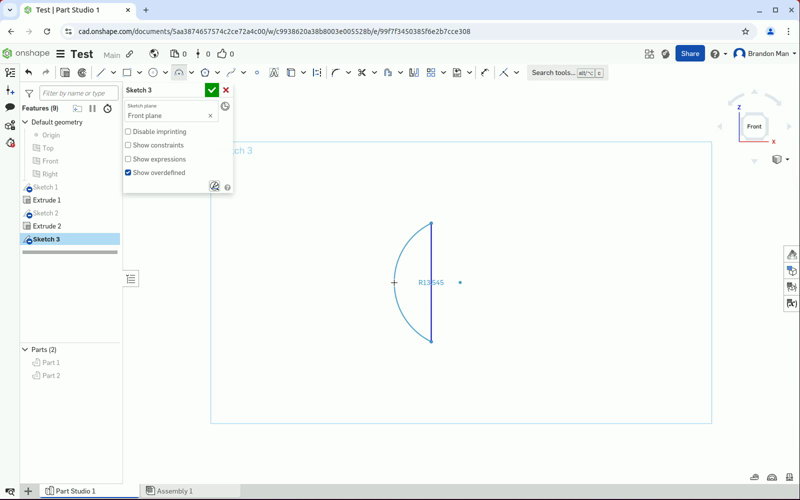
key_up(shift)
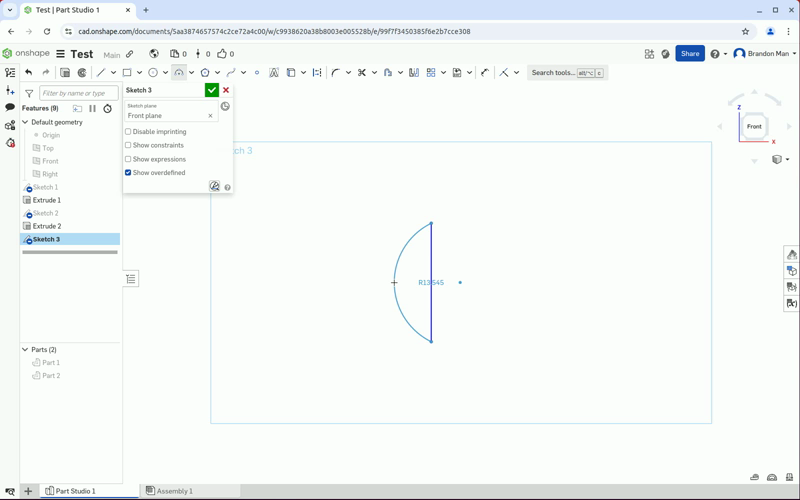
key(esc)
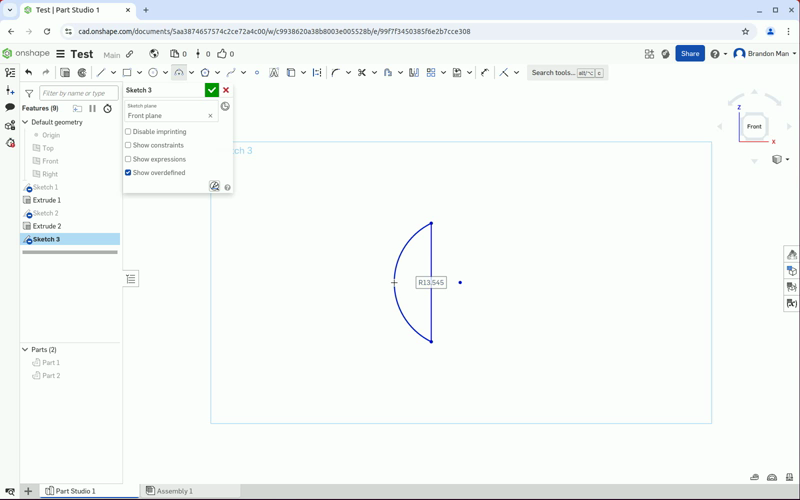
mouse_move(419, 295)
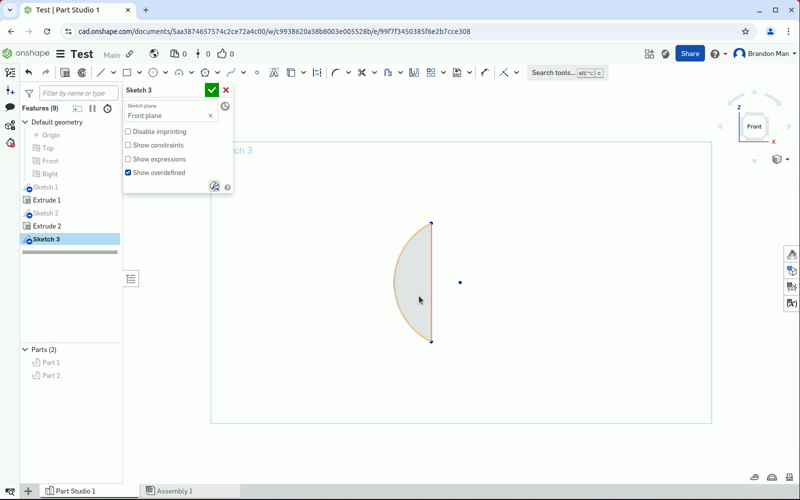
click(419, 295)
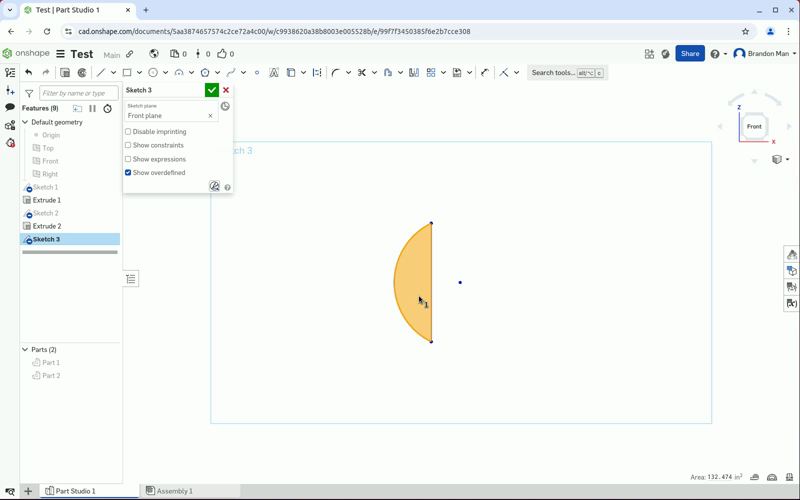
mouse_move(73, 352)
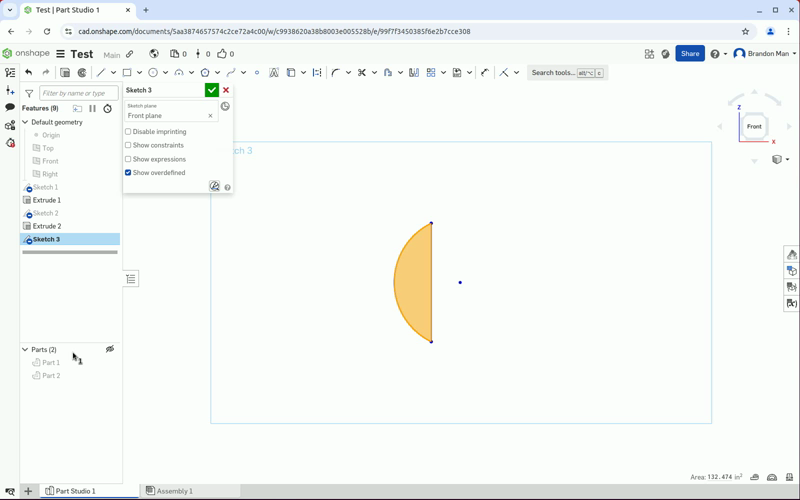
key(shift+y)
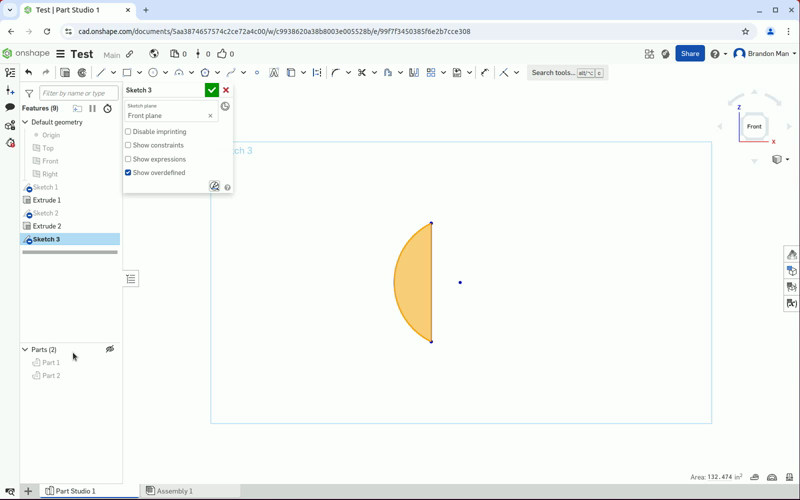
key(shift+e)
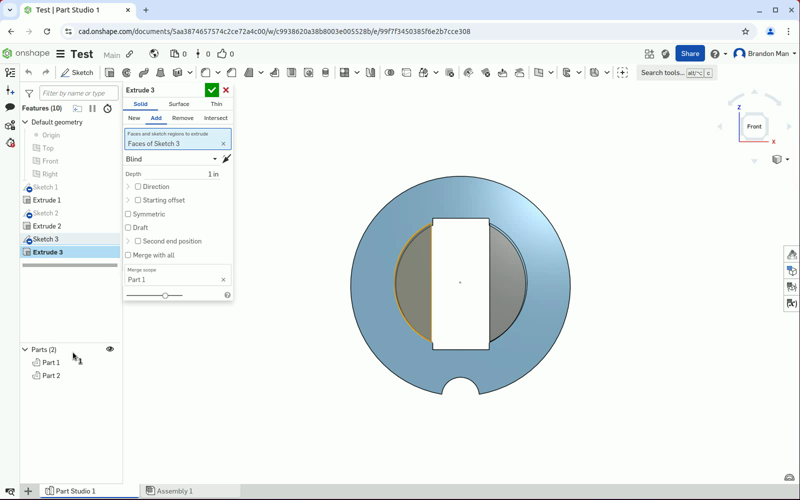
mouse_move(143, 106)
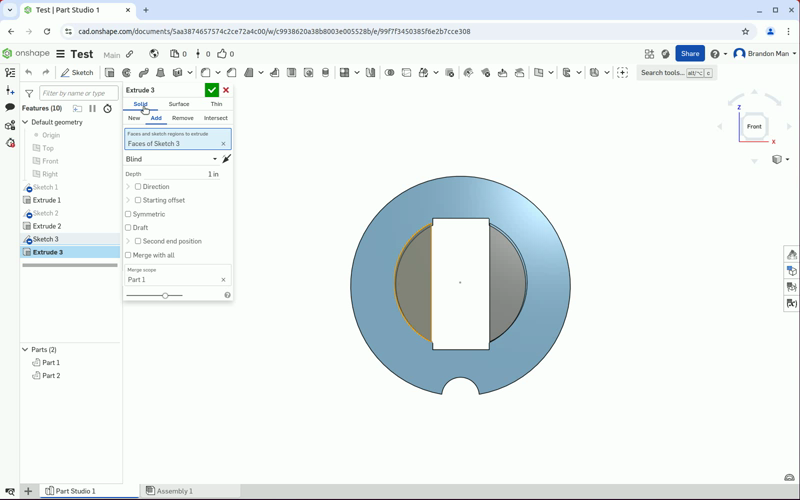
click(143, 106)
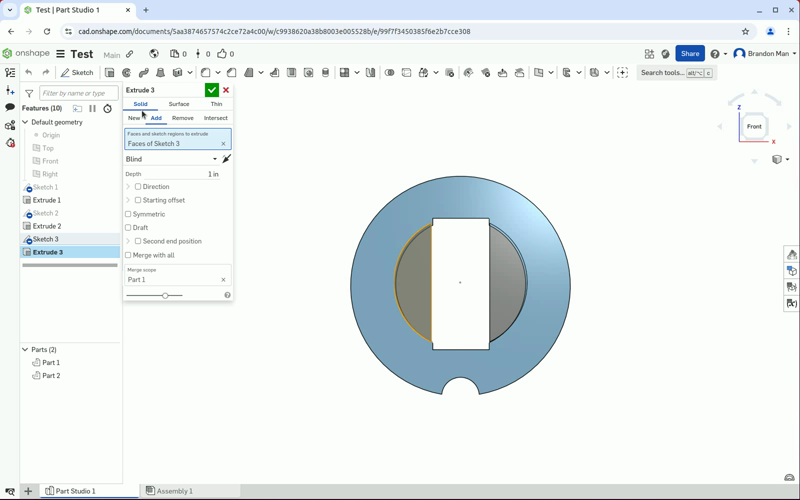
mouse_move(137, 120)
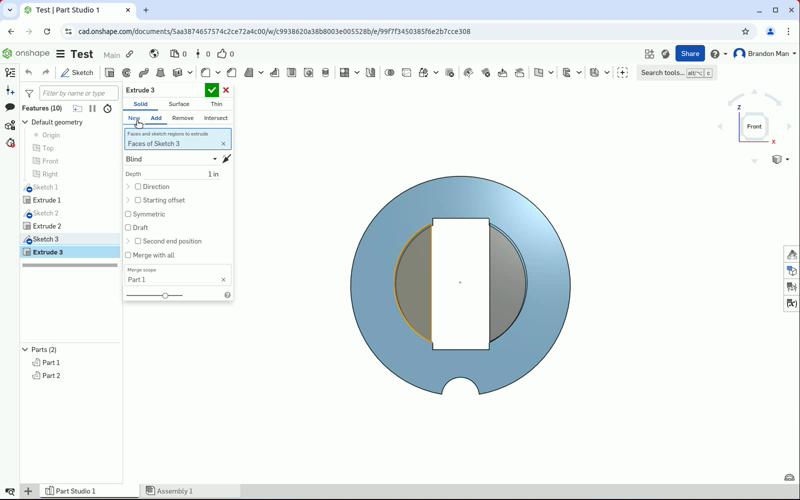
click(137, 120)
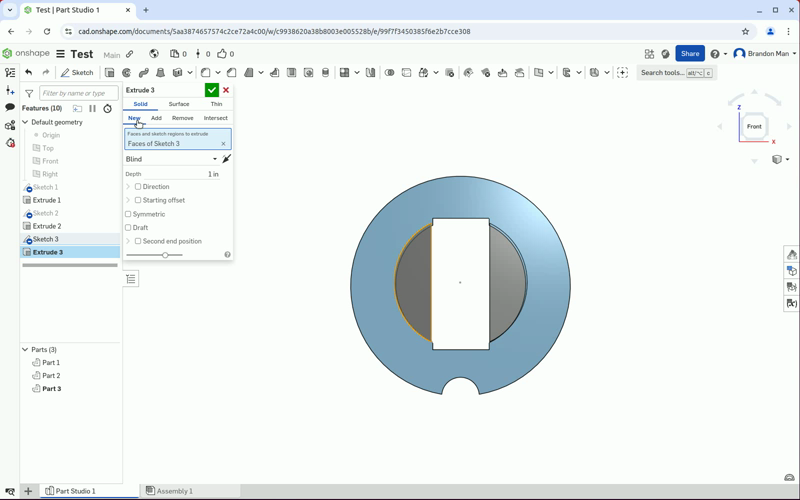
key(tab, 4)
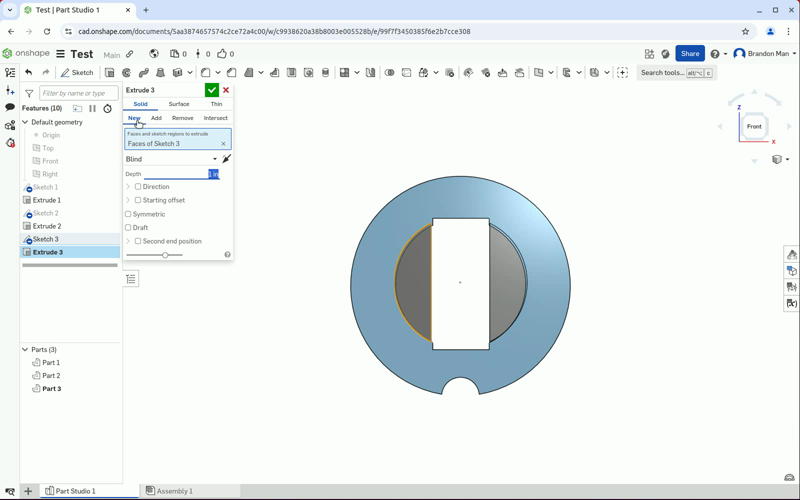
text(3.851)
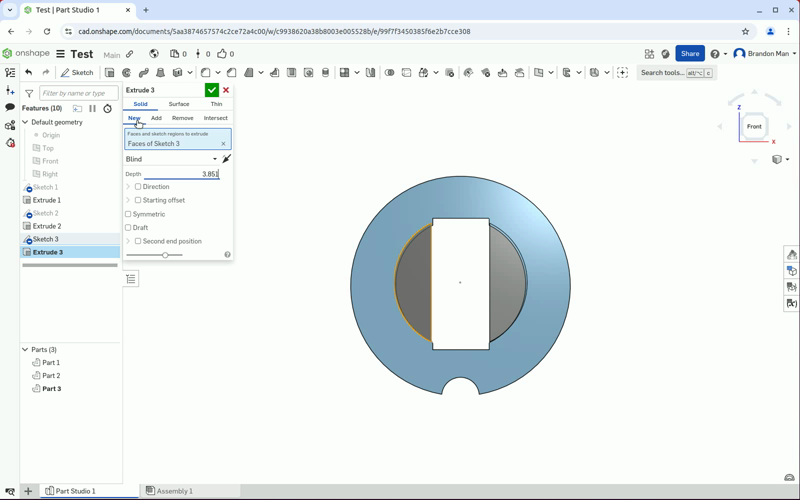
key(enter)
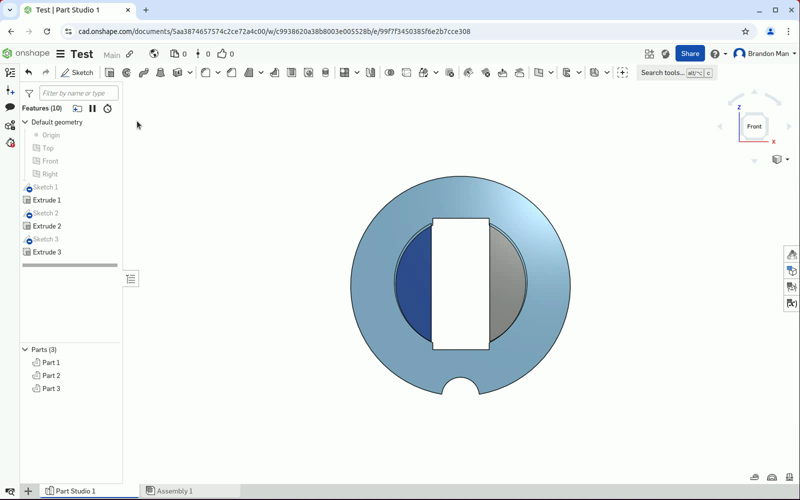
key(shift+h)
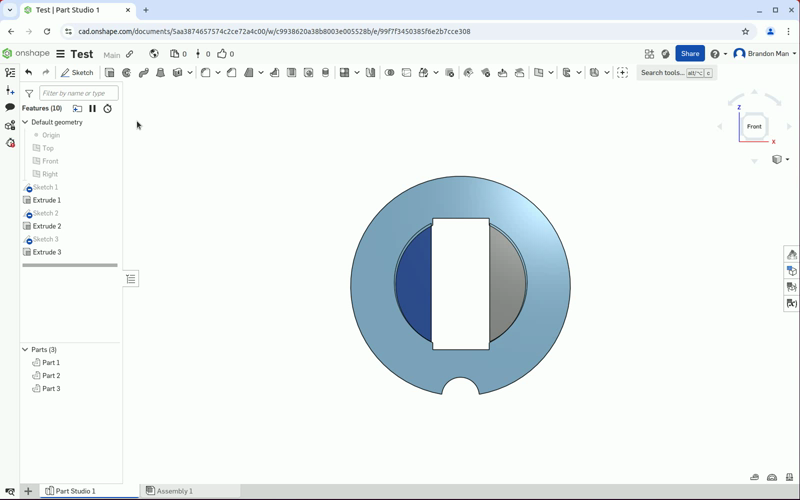
key(shift+h)
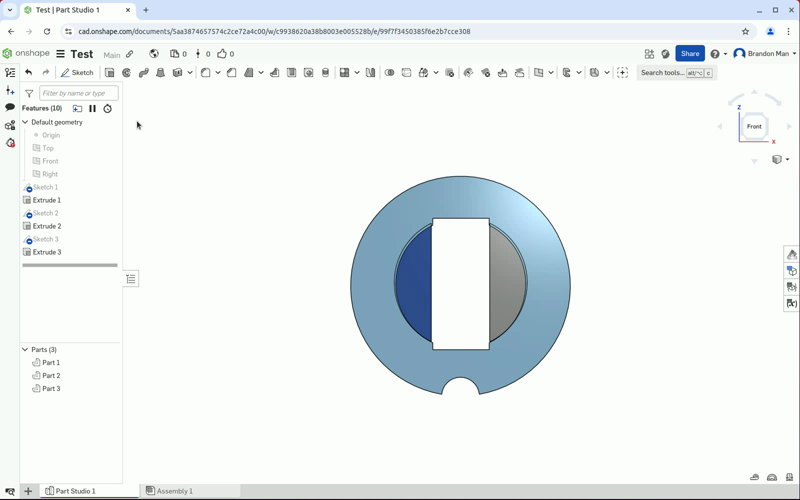
mouse_move(73, 189)
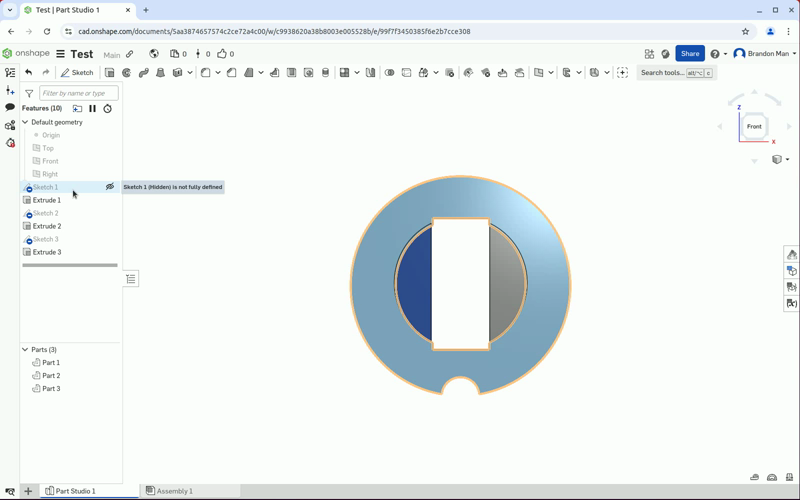
click(73, 189)
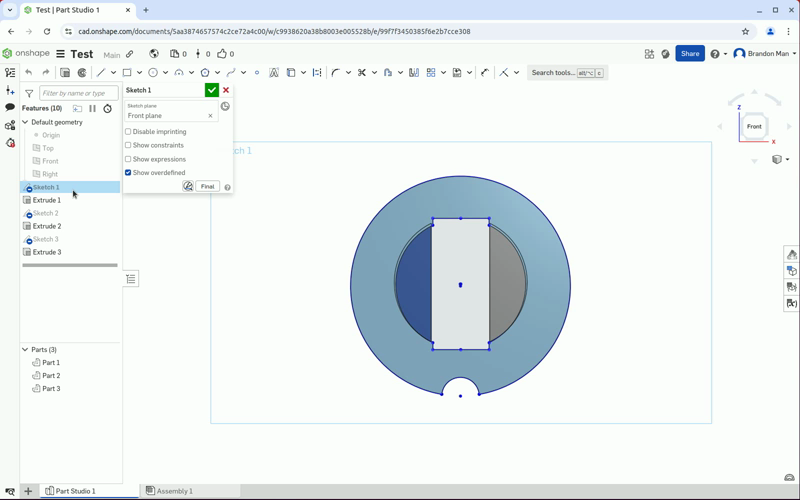
mouse_move(229, 92)
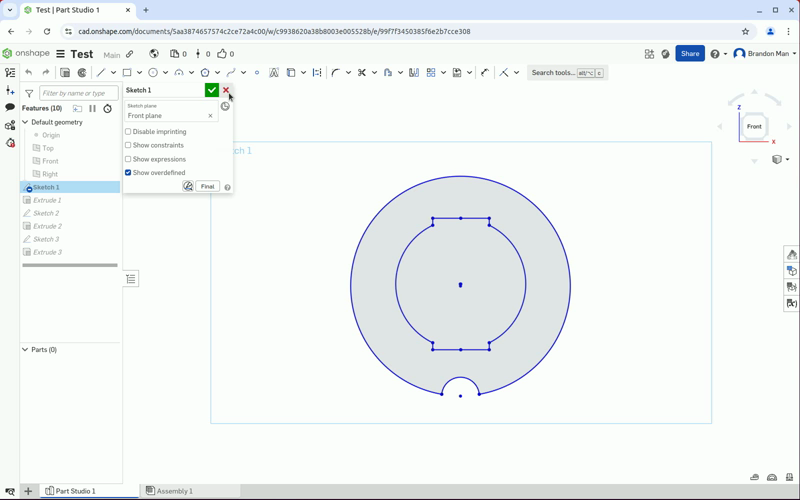
click(229, 92)
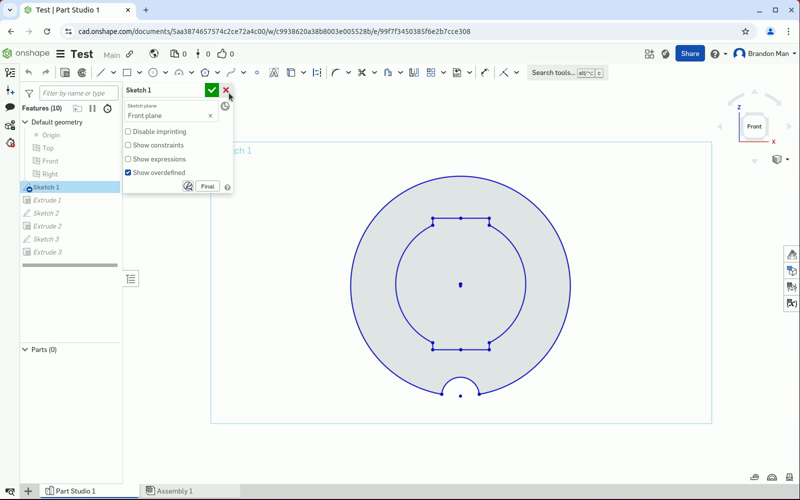
key(shift+s)
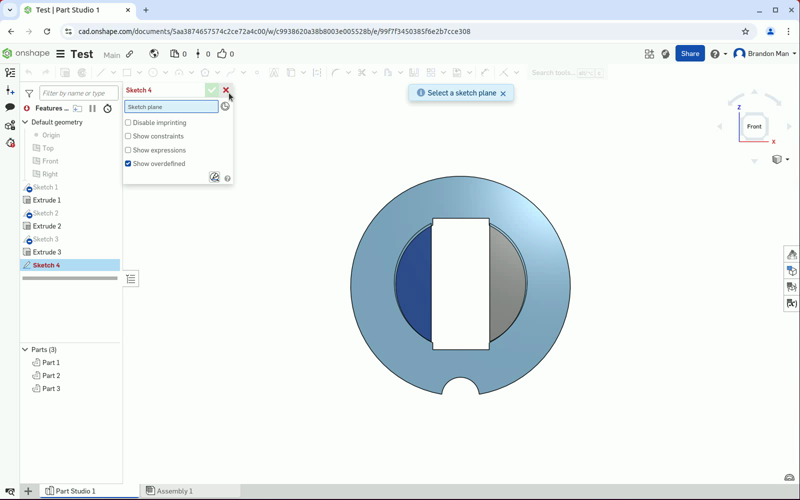
mouse_move(73, 163)
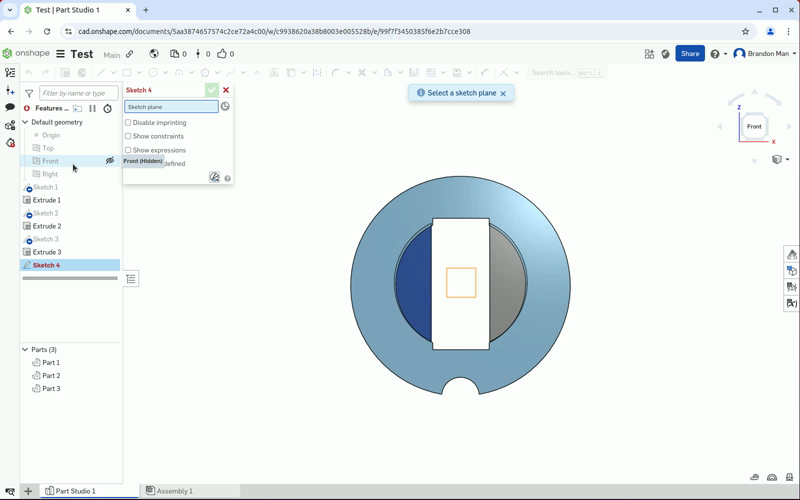
click(73, 163)
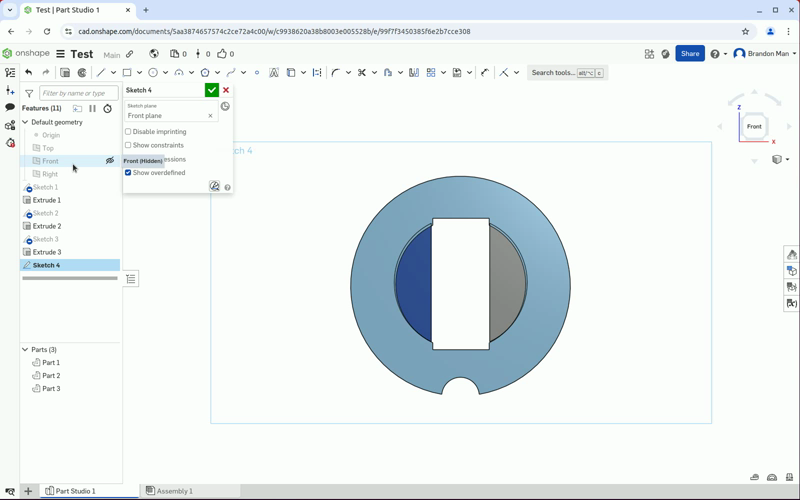
mouse_move(73, 352)
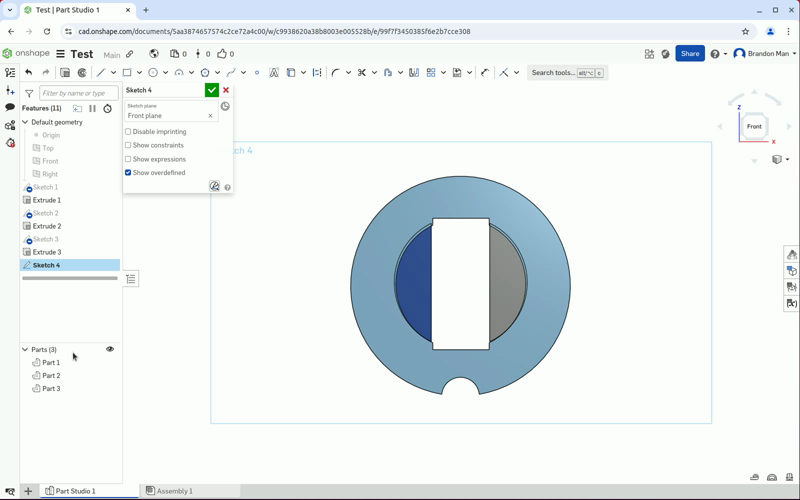
key(y)
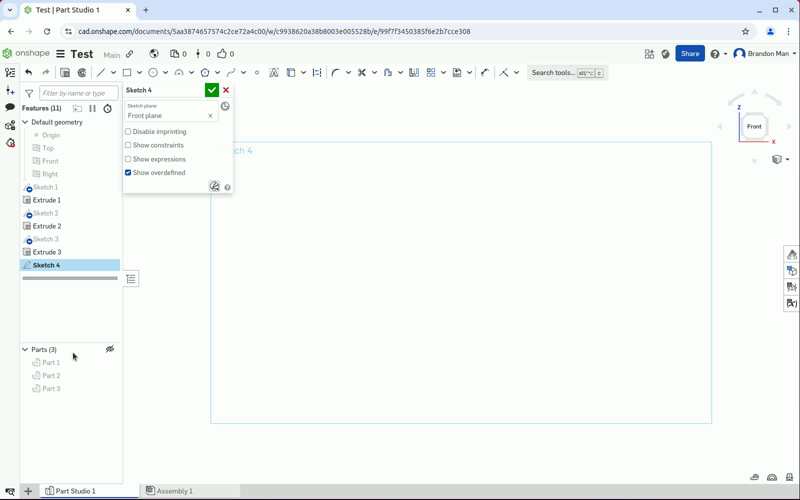
key(a)
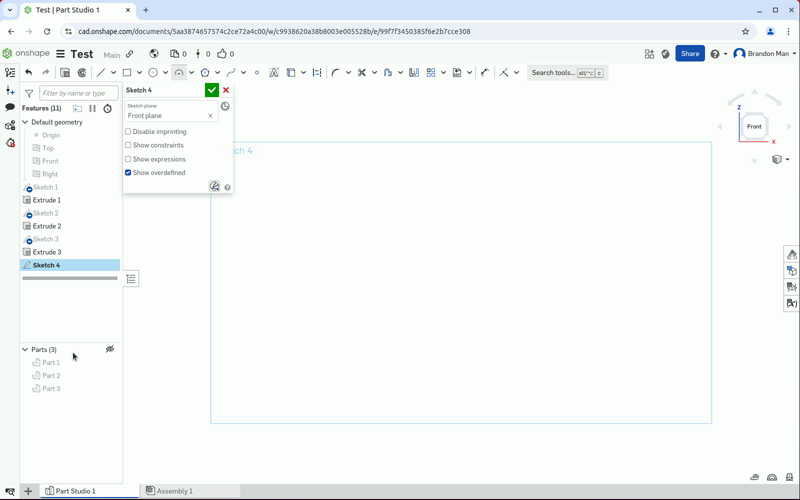
key_down(shift)
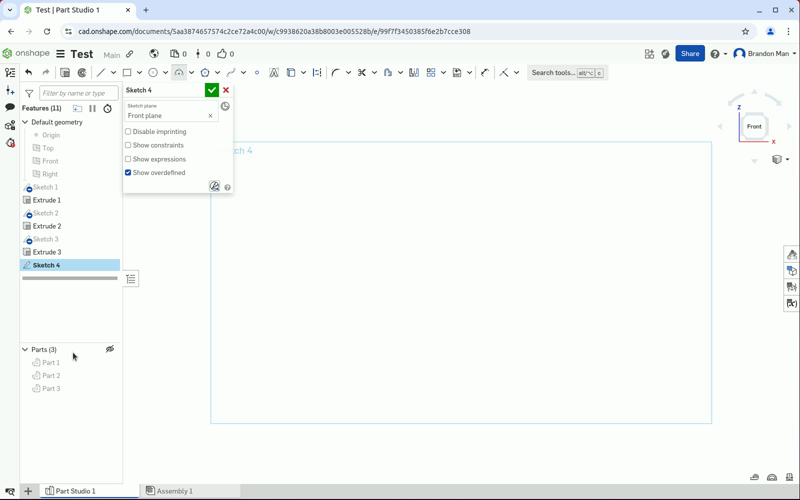
mouse_move(460, 217)
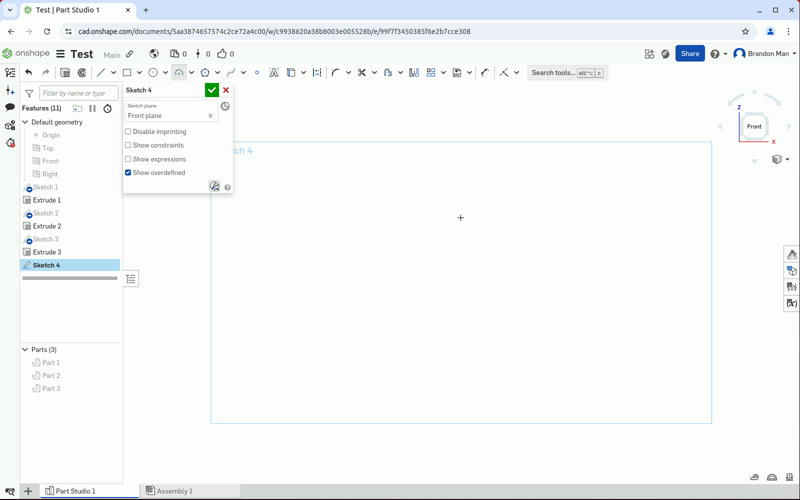
click(460, 217)
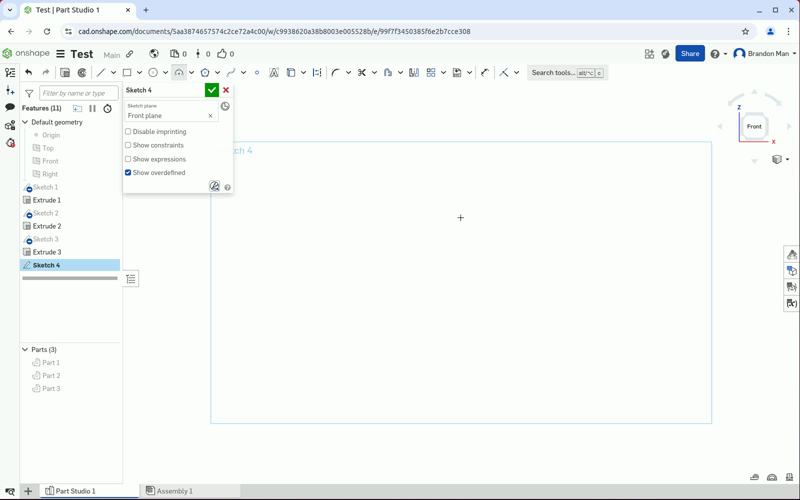
key_up(shift)
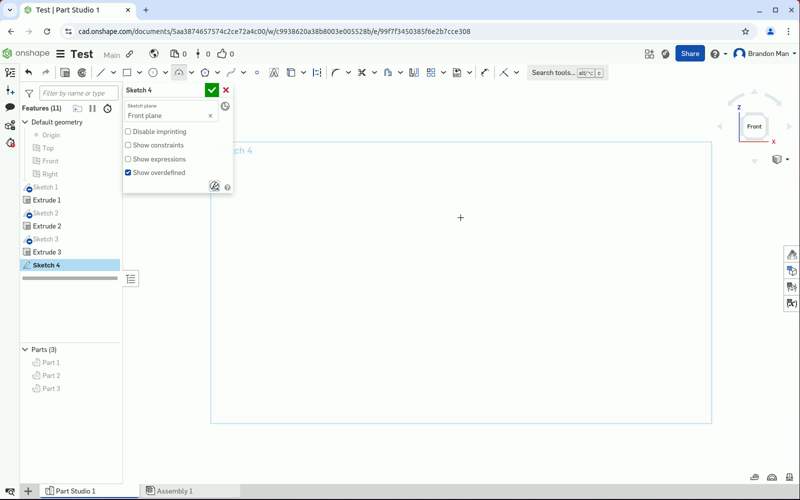
key_down(shift)
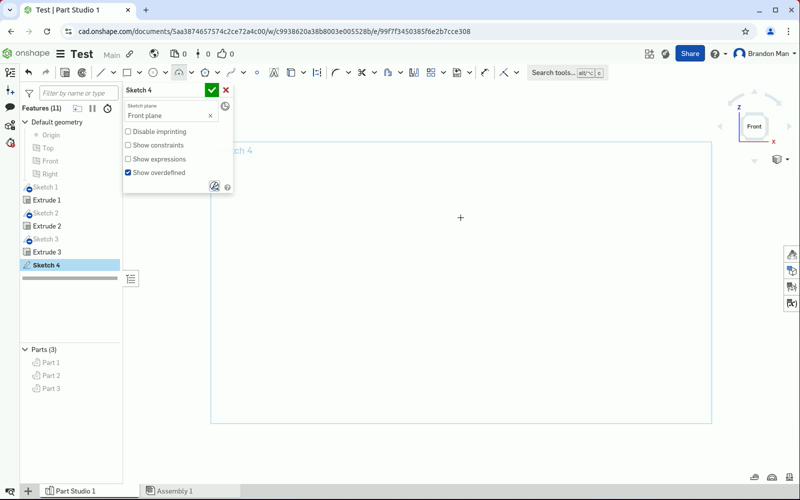
mouse_move(491, 224)
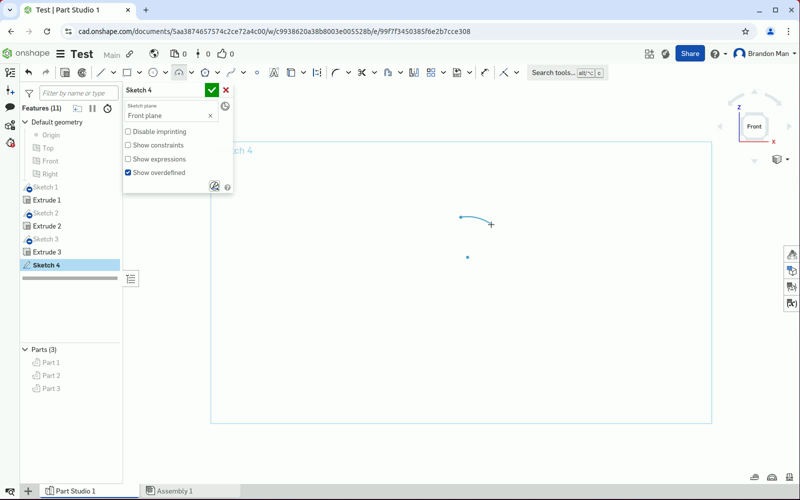
click(491, 224)
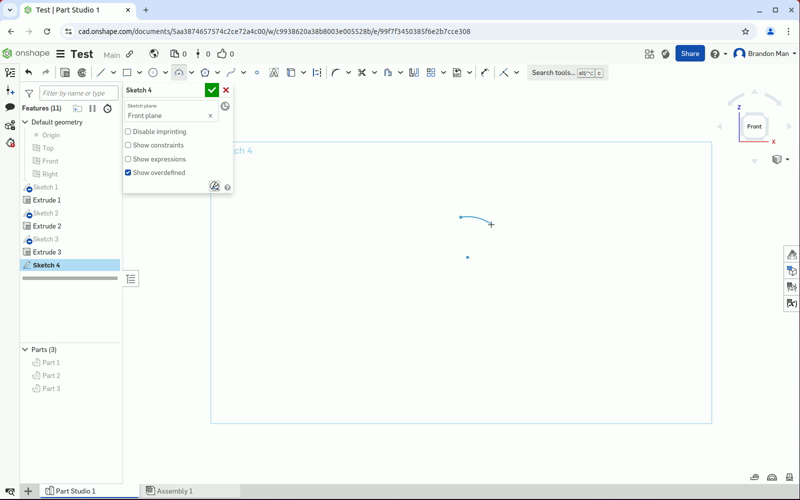
mouse_move(476, 219)
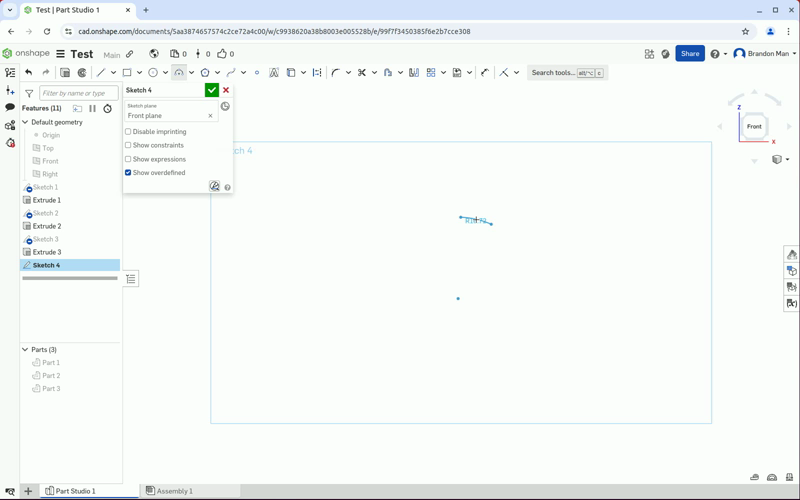
click(476, 219)
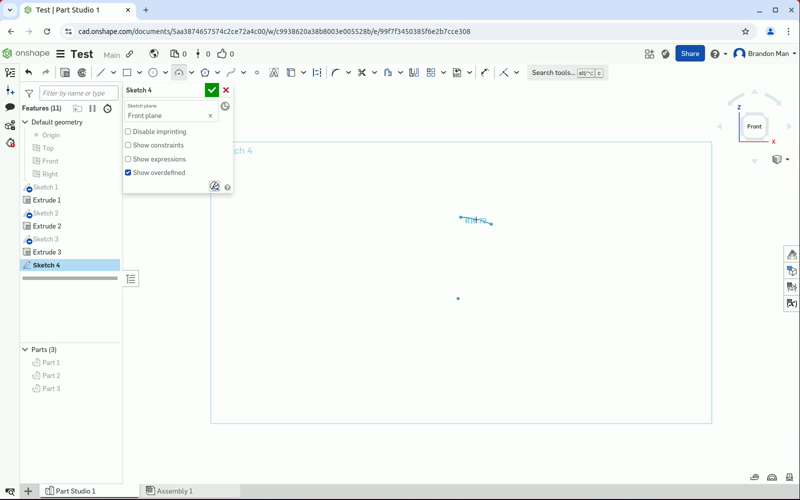
key_up(shift)
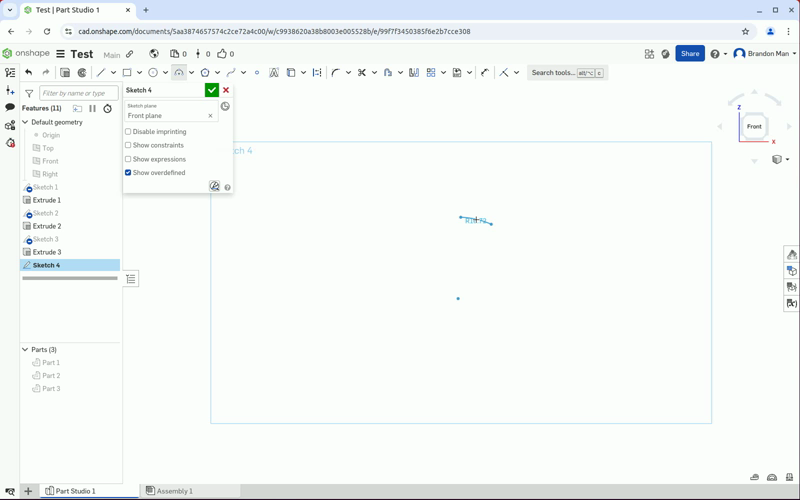
key(esc)
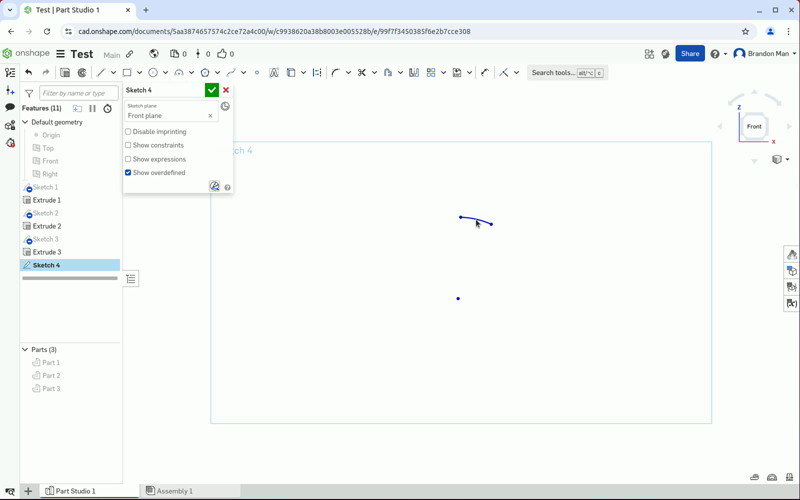
key(l)
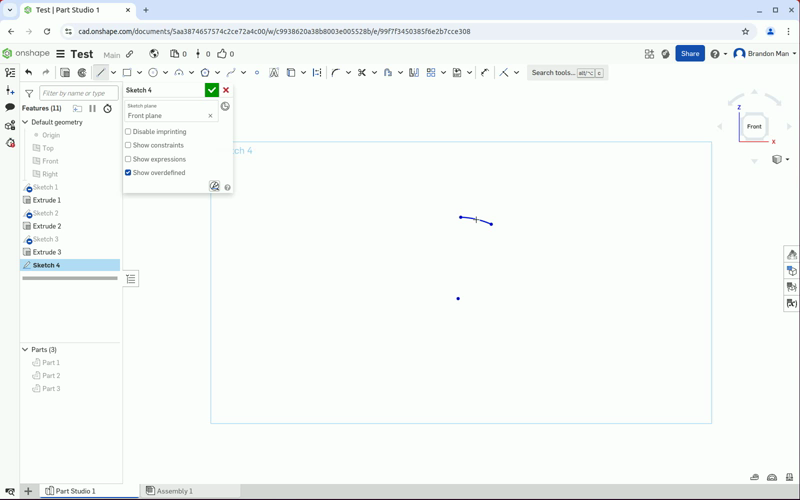
mouse_move(491, 224)
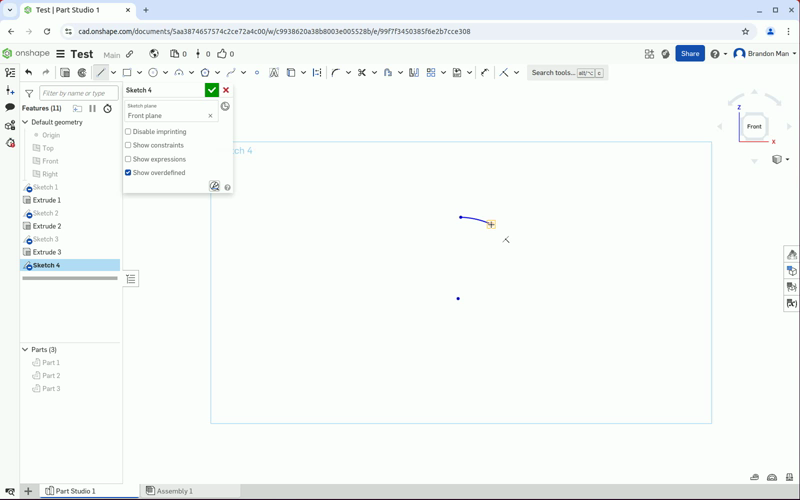
click(491, 224)
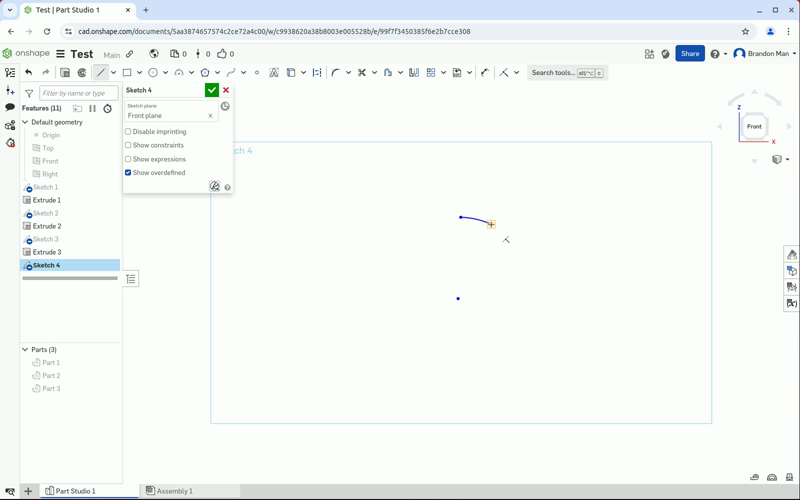
key_down(shift)
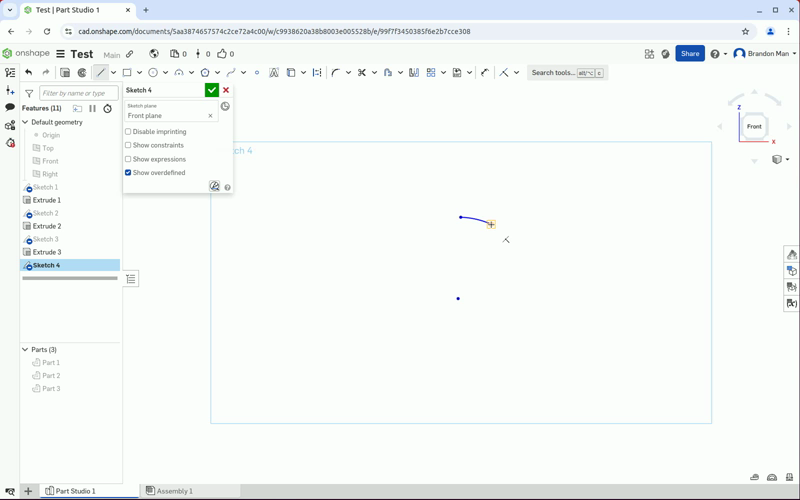
mouse_move(521, 224)
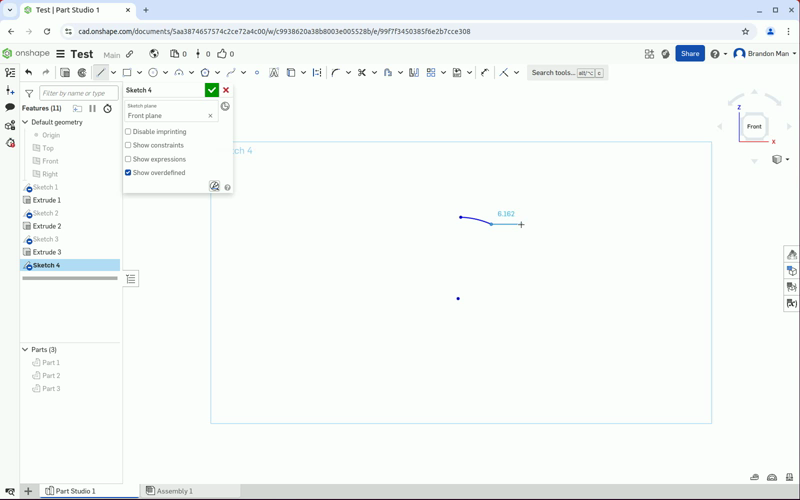
mouse_move(491, 217)
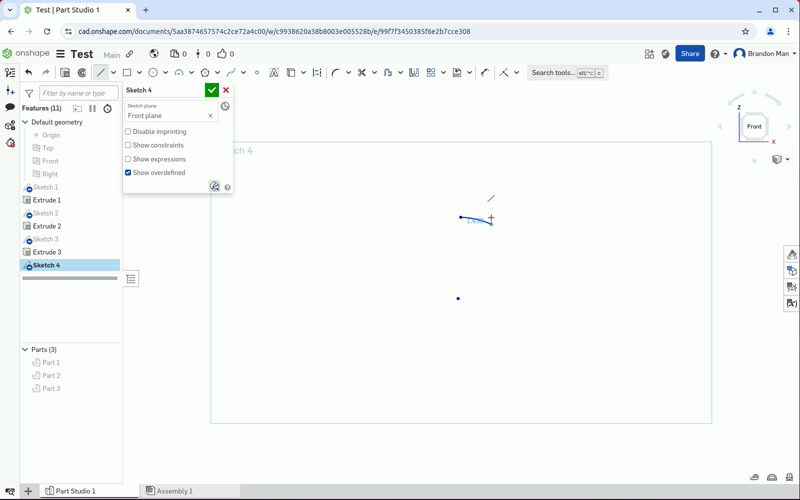
scroll(6)
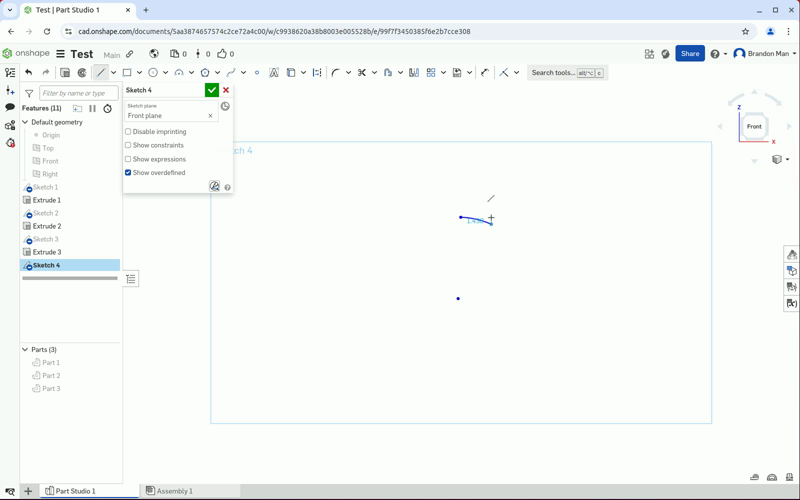
scroll(6)
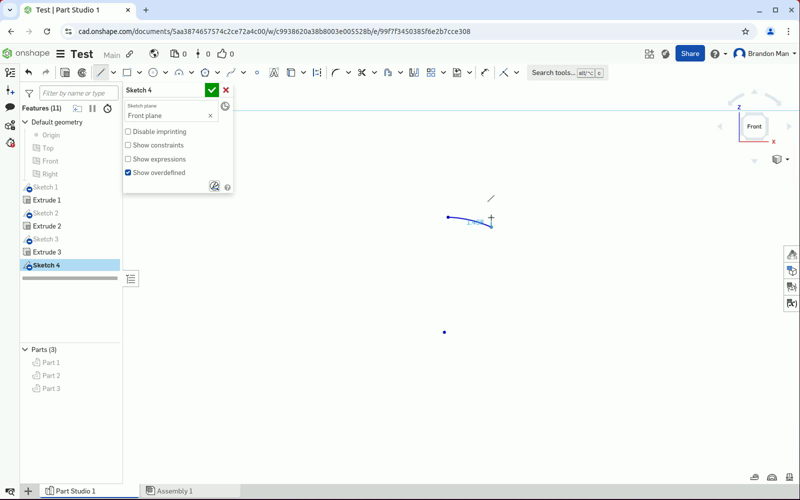
scroll(6)
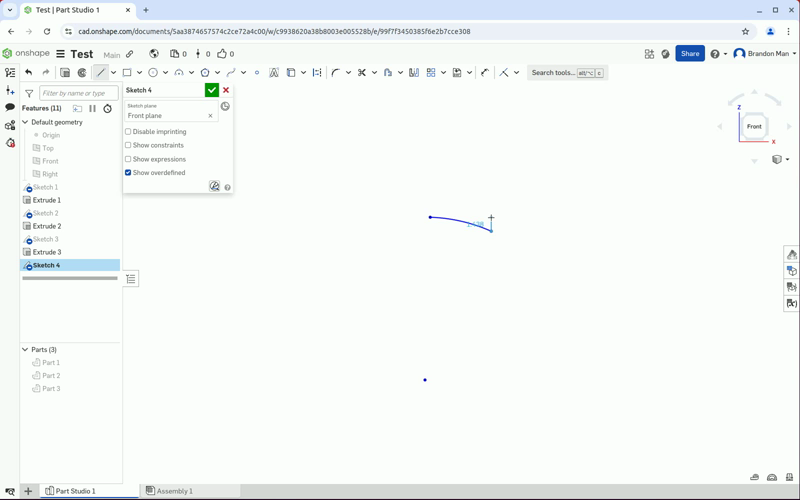
scroll(6)
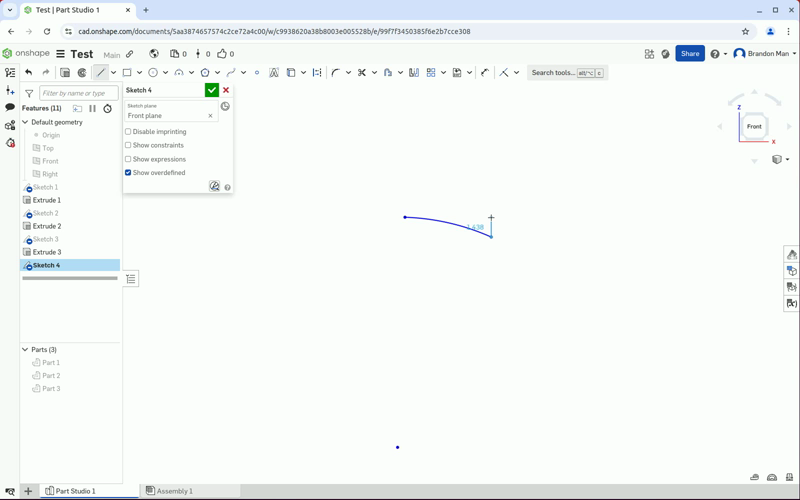
scroll(6)
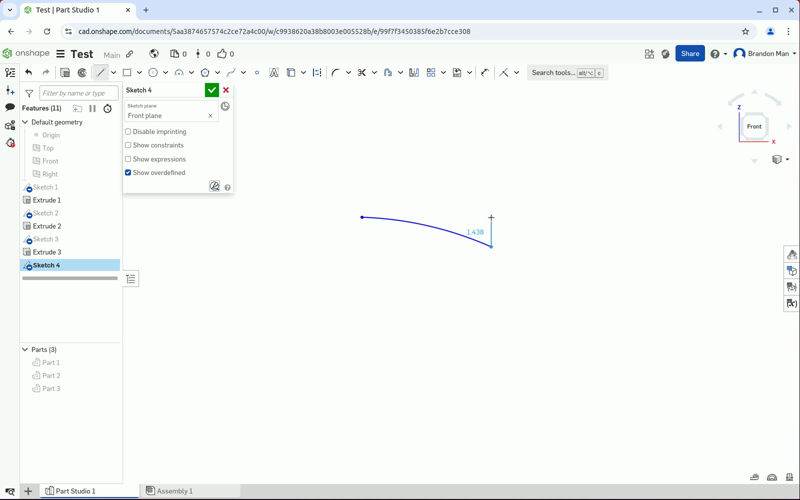
scroll(6)
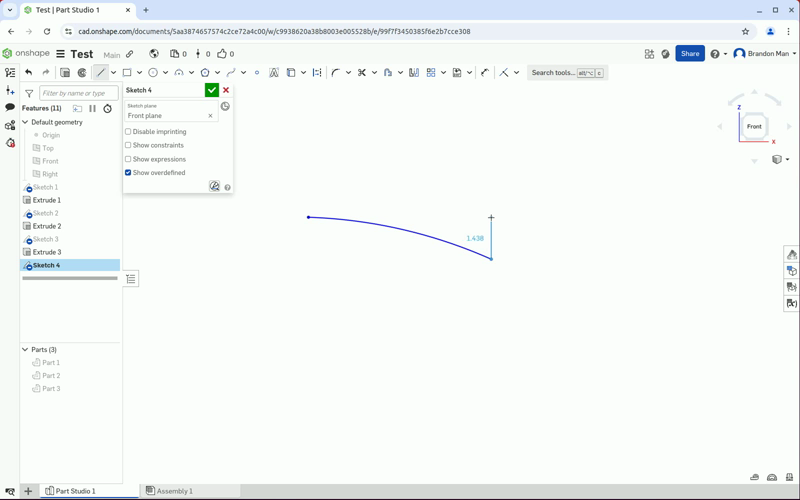
scroll(6)
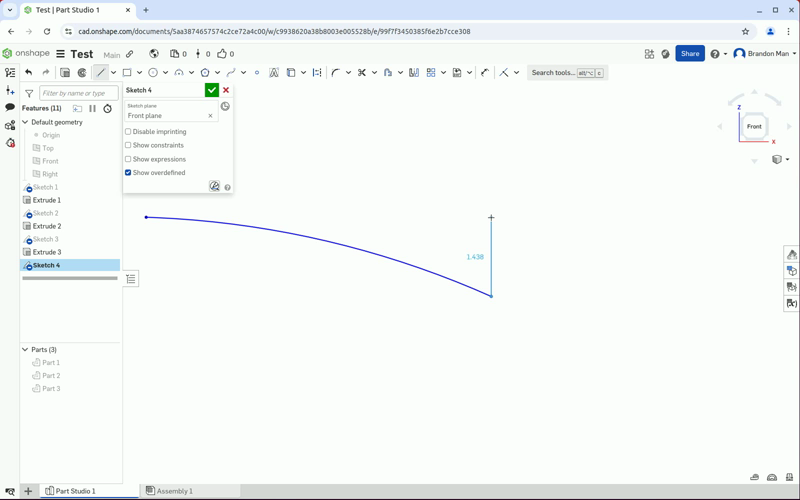
click(491, 217)
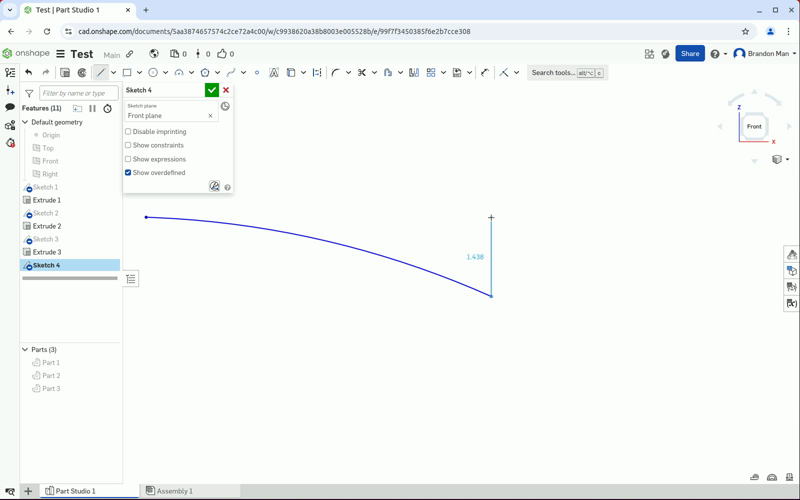
scroll(-6)
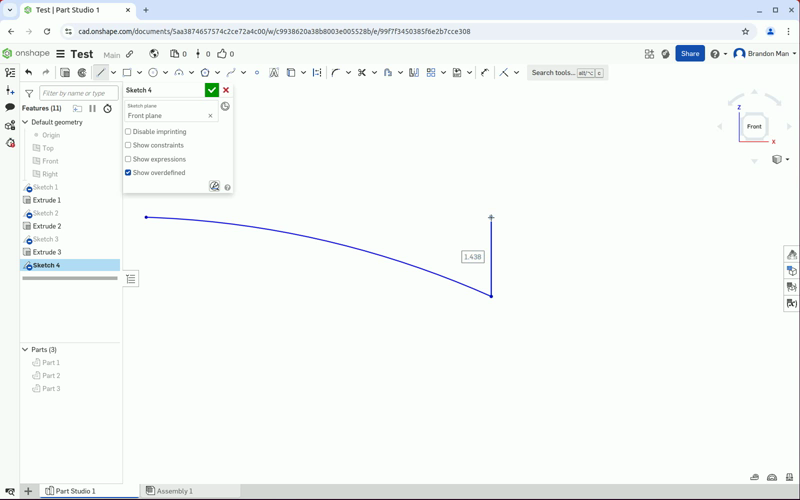
scroll(-6)
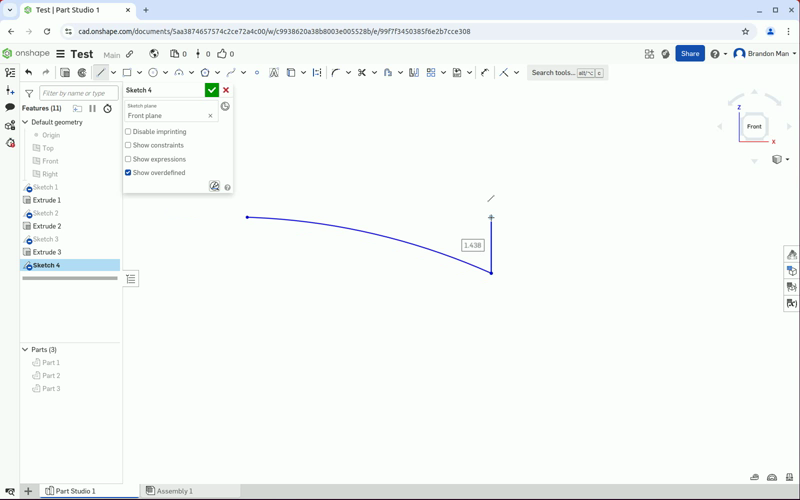
scroll(-6)
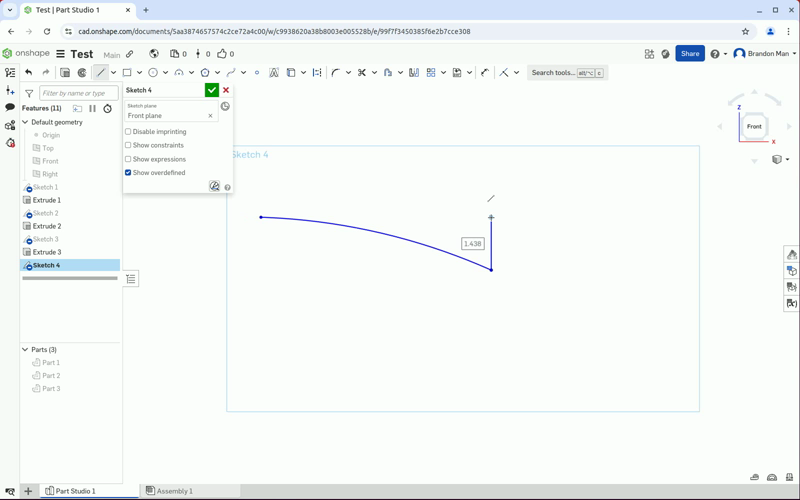
scroll(-6)
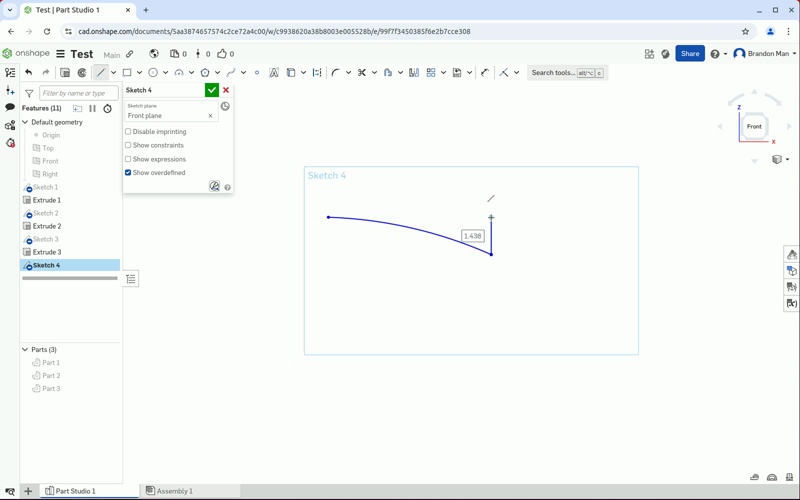
scroll(-6)
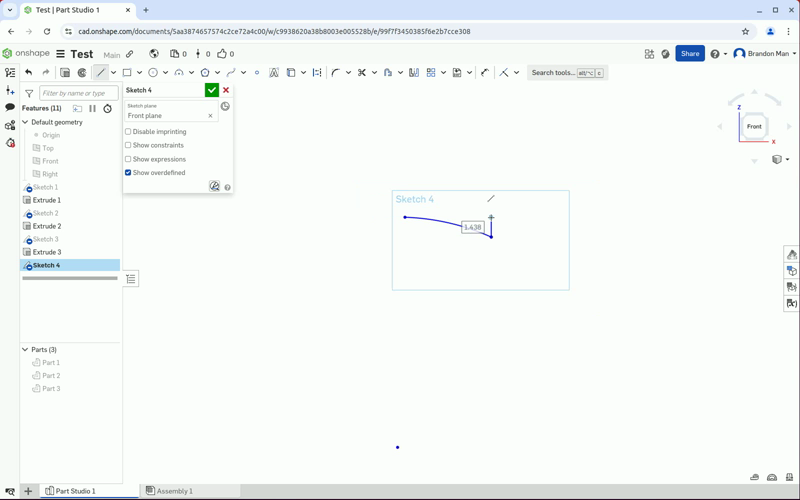
scroll(-6)
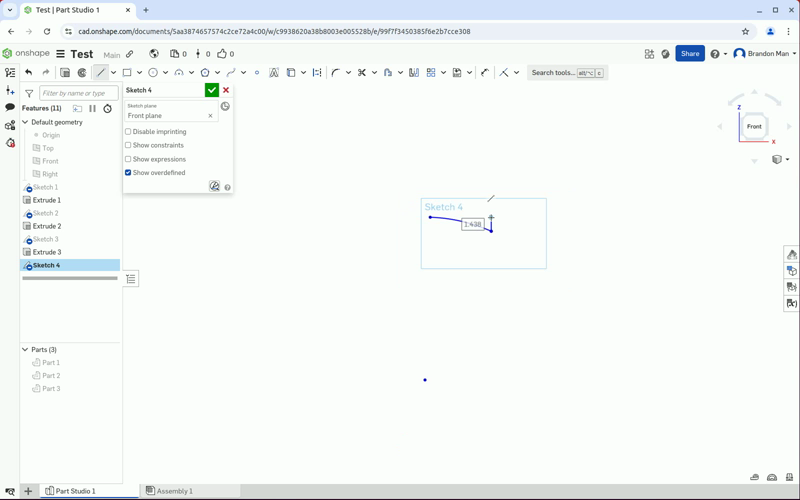
scroll(-6)
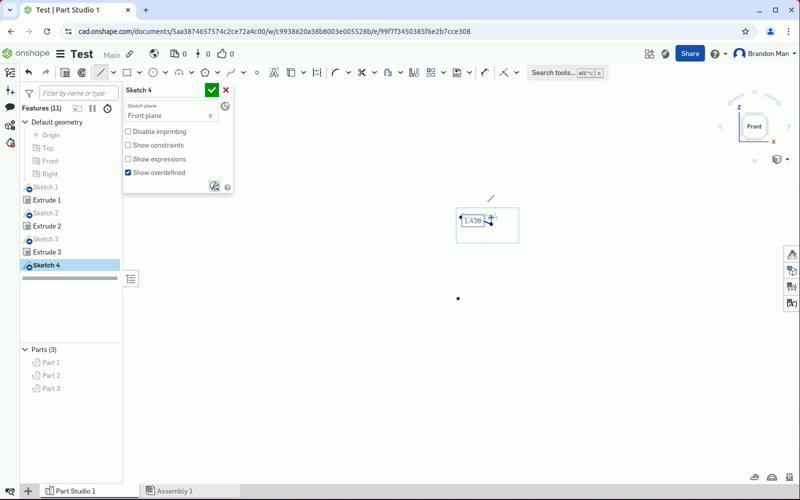
key_up(shift)
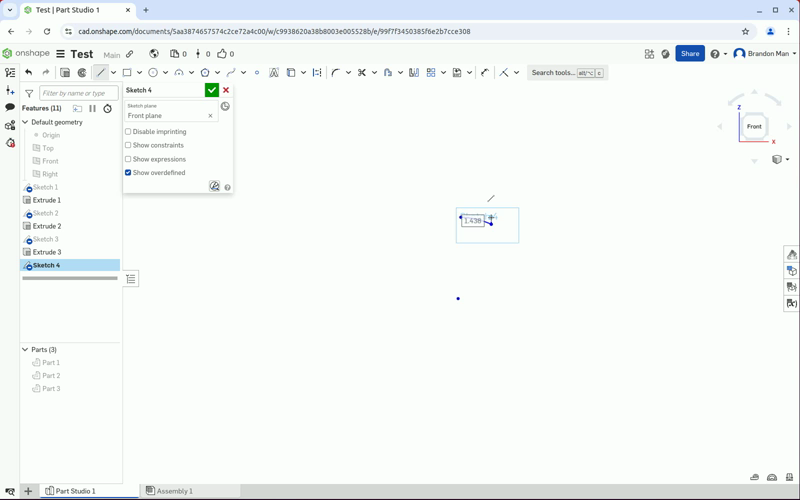
mouse_move(521, 217)
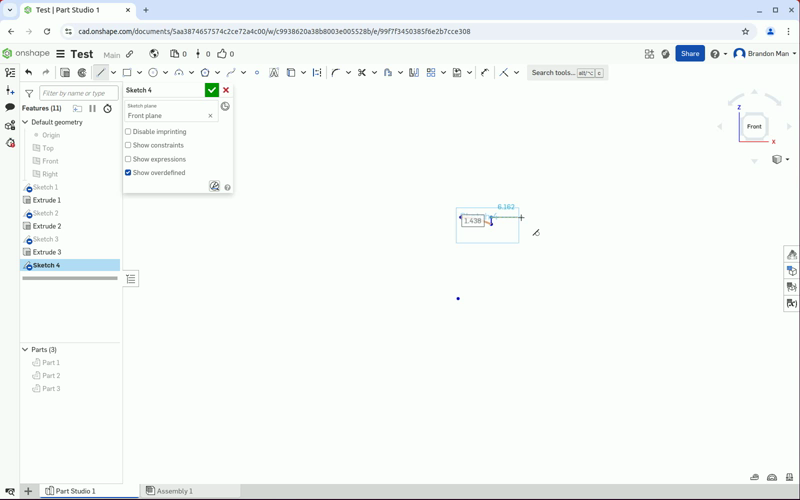
key_down(shift)
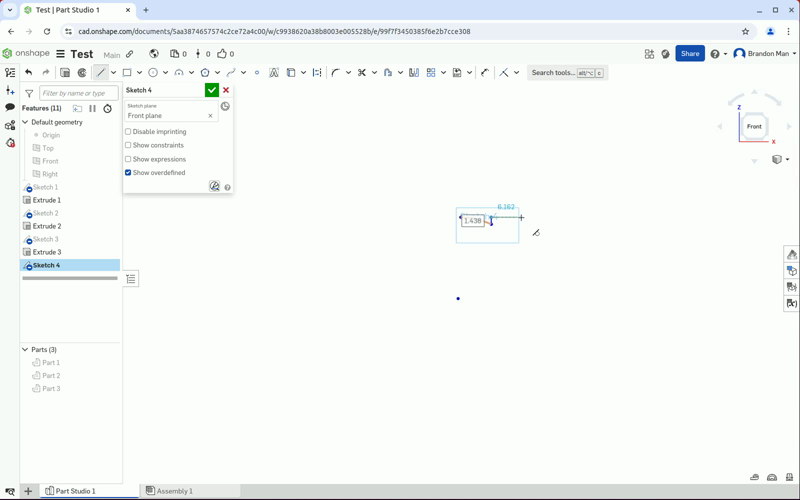
mouse_move(460, 217)
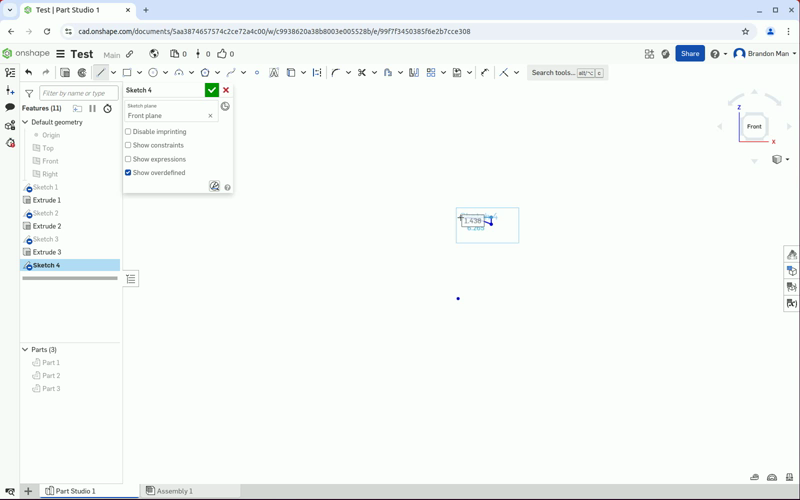
key_up(shift)
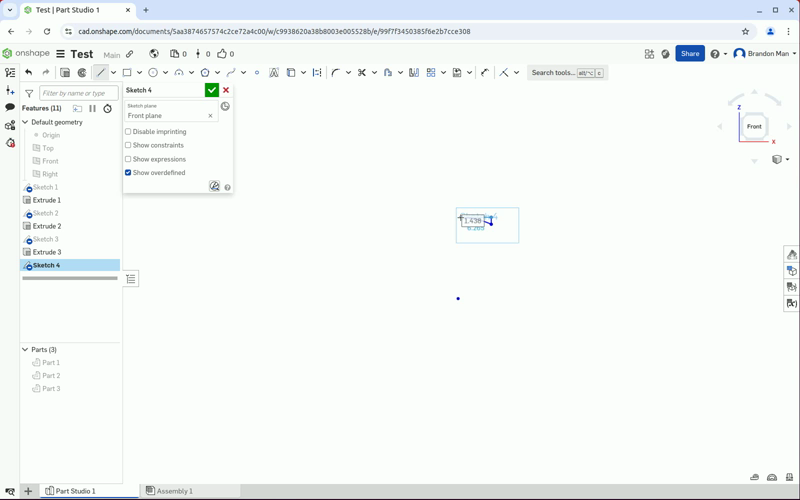
click(460, 217)
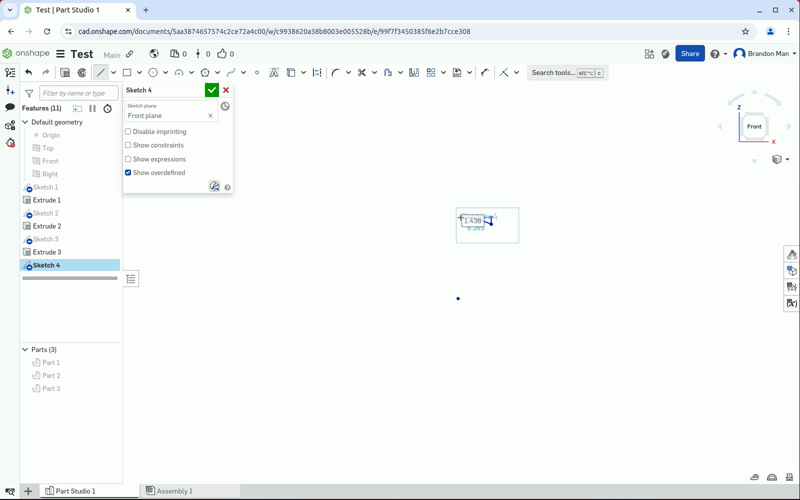
key(esc)
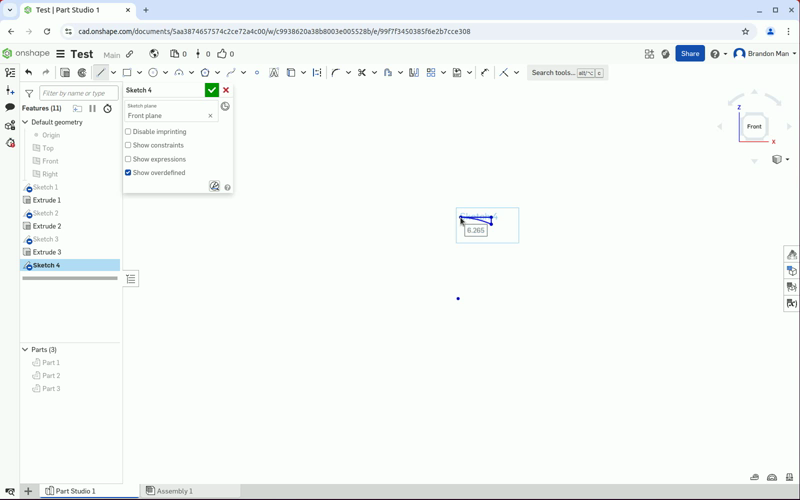
mouse_move(487, 220)
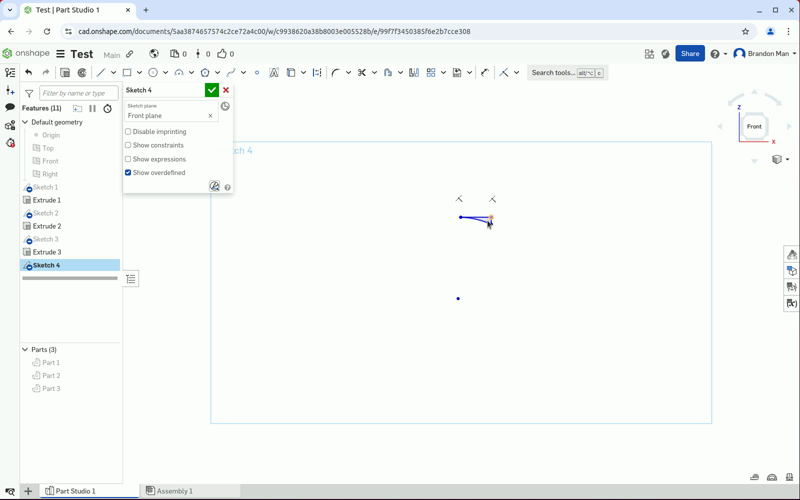
scroll(6)
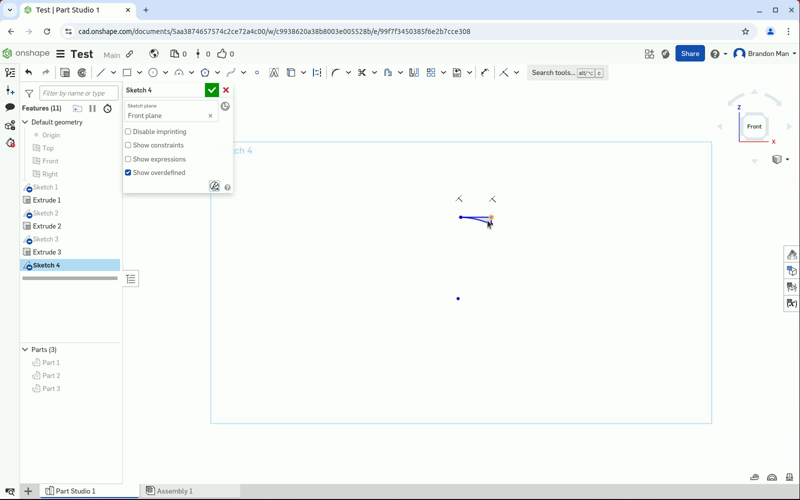
scroll(6)
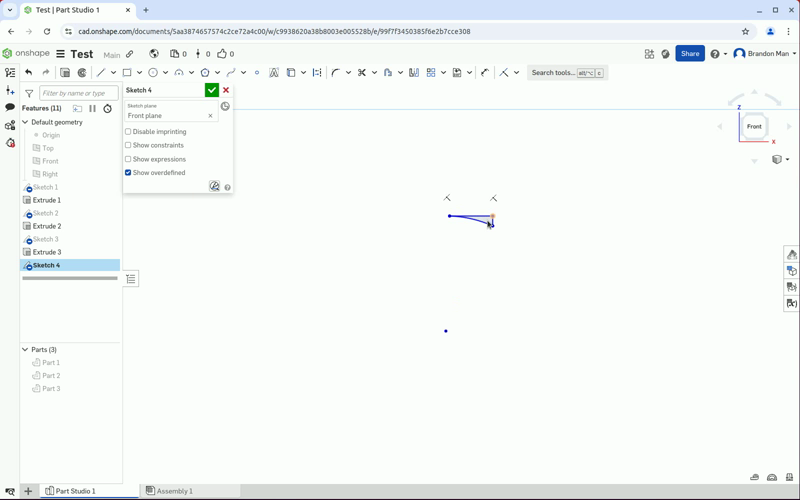
scroll(6)
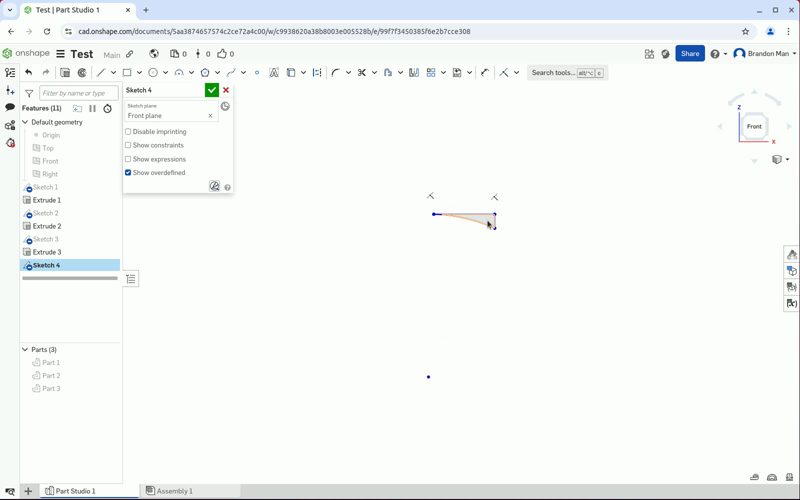
scroll(6)
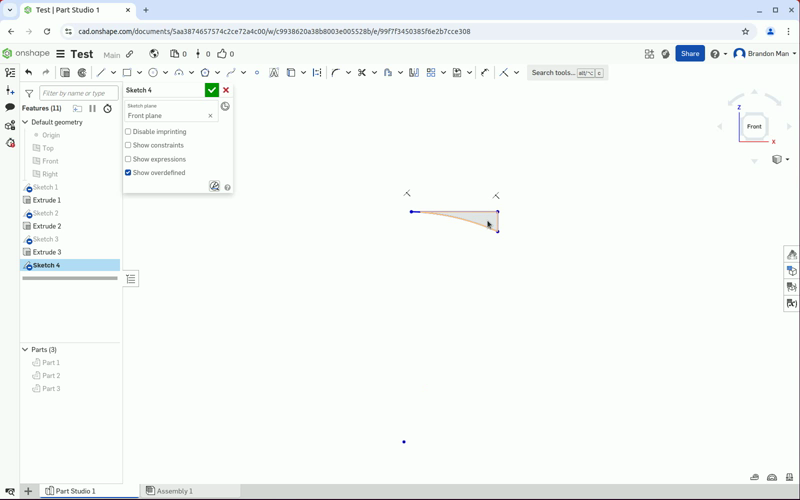
scroll(6)
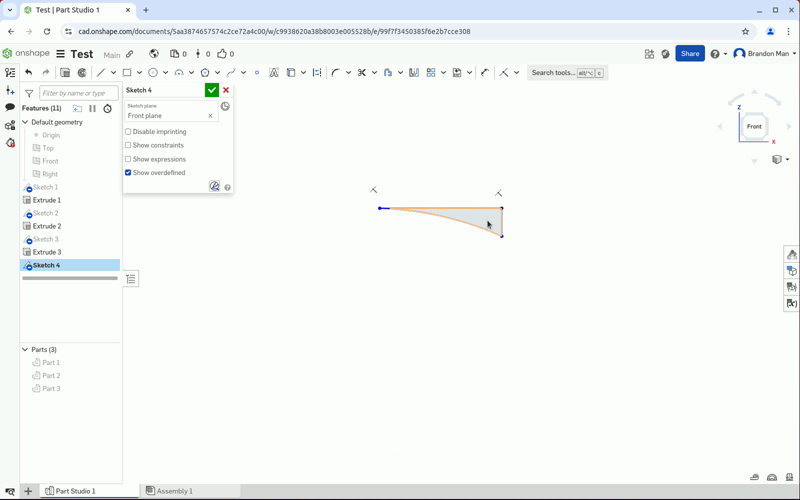
scroll(6)
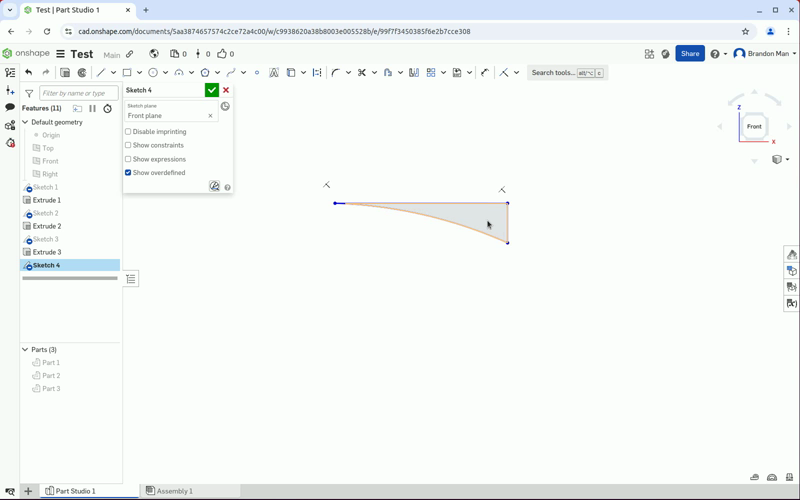
scroll(6)
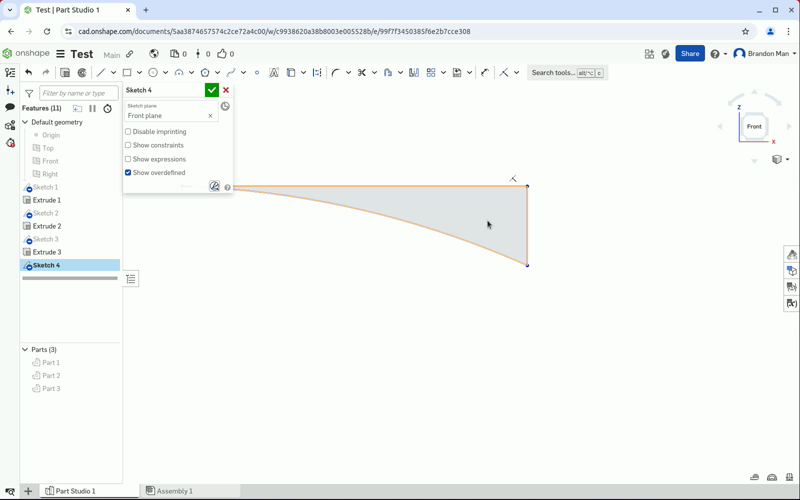
click(487, 220)
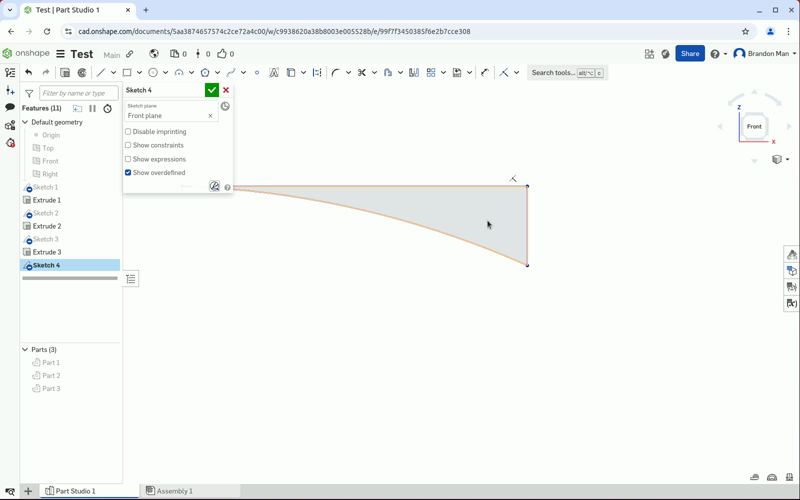
scroll(-6)
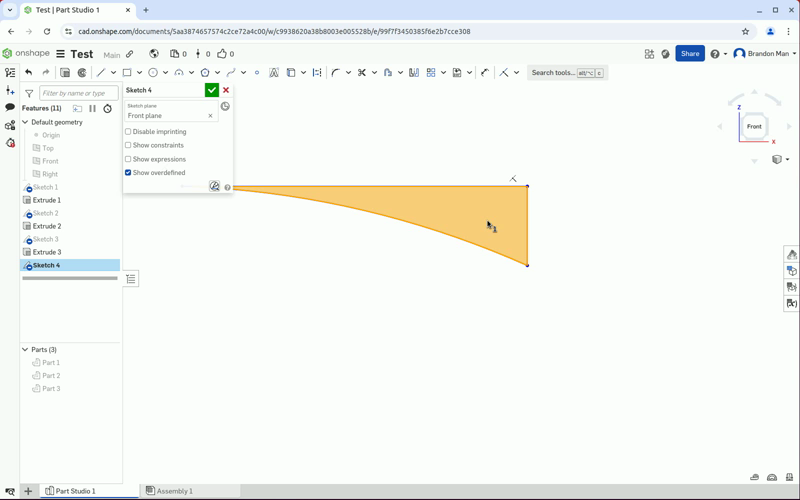
scroll(-6)
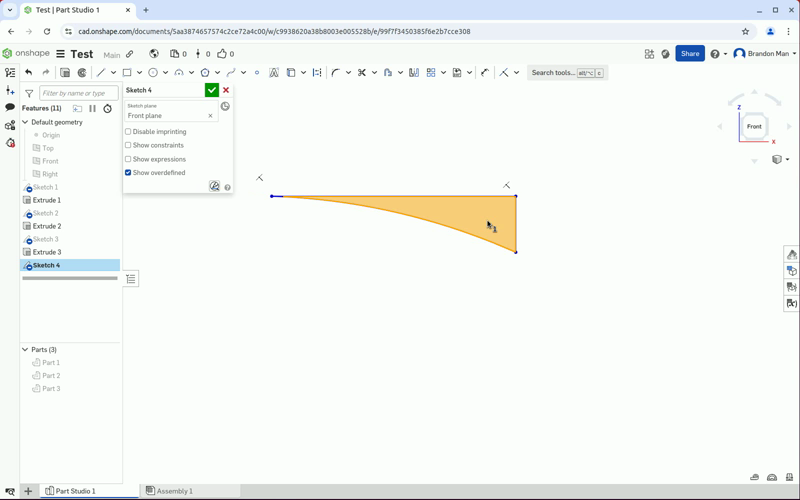
scroll(-6)
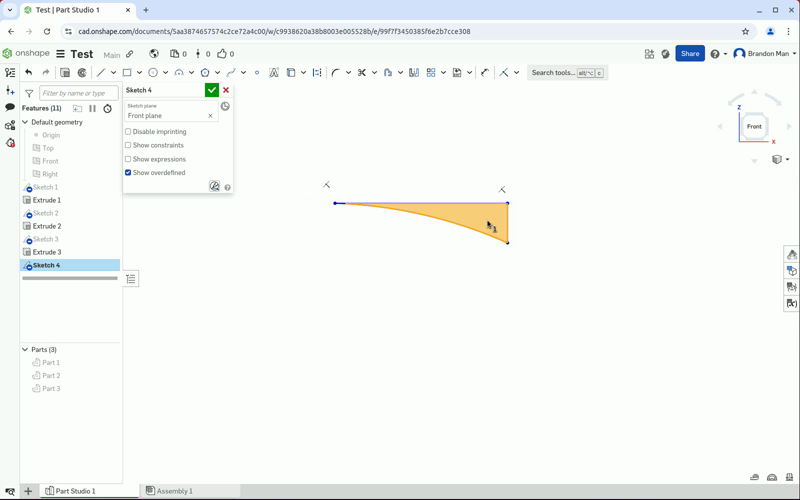
scroll(-6)
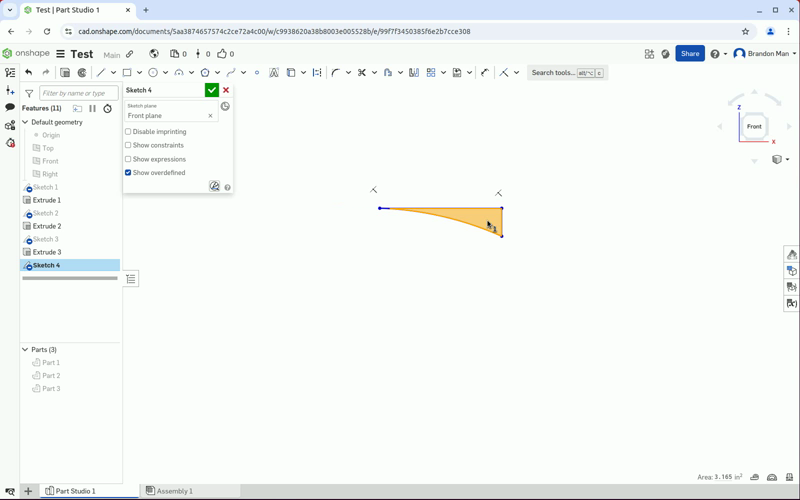
scroll(-6)
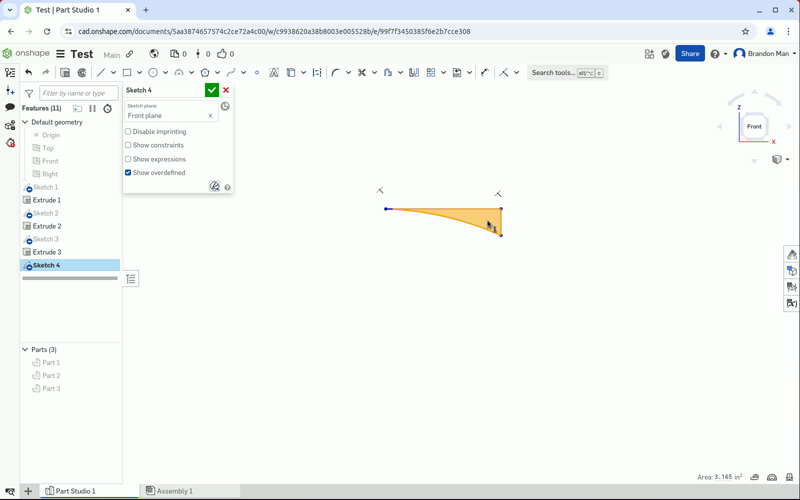
scroll(-6)
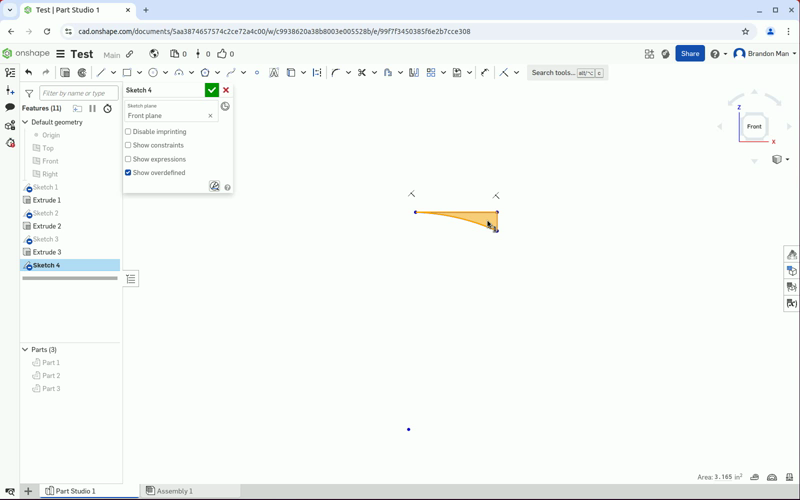
scroll(-6)
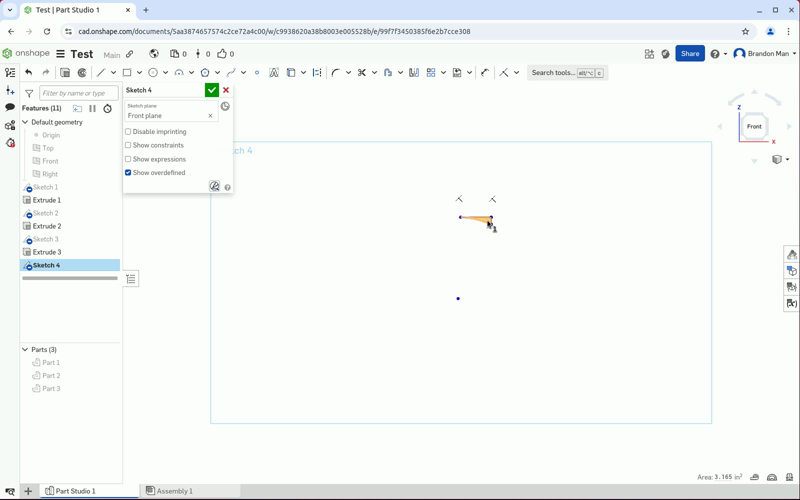
mouse_move(73, 352)
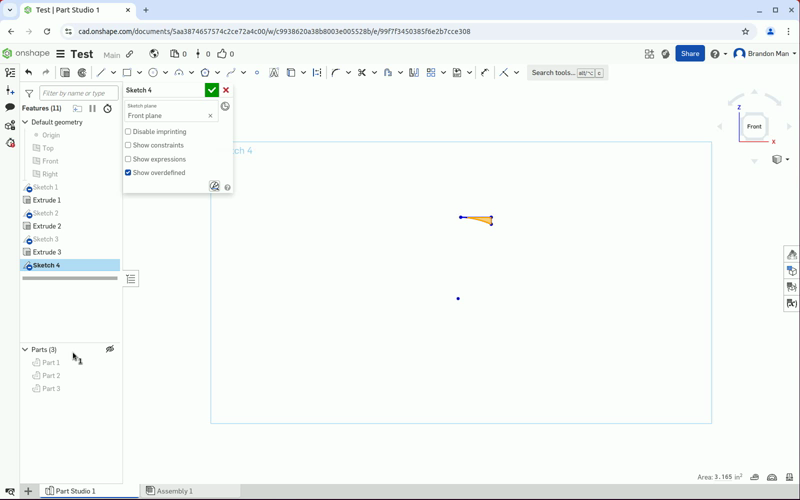
key(shift+y)
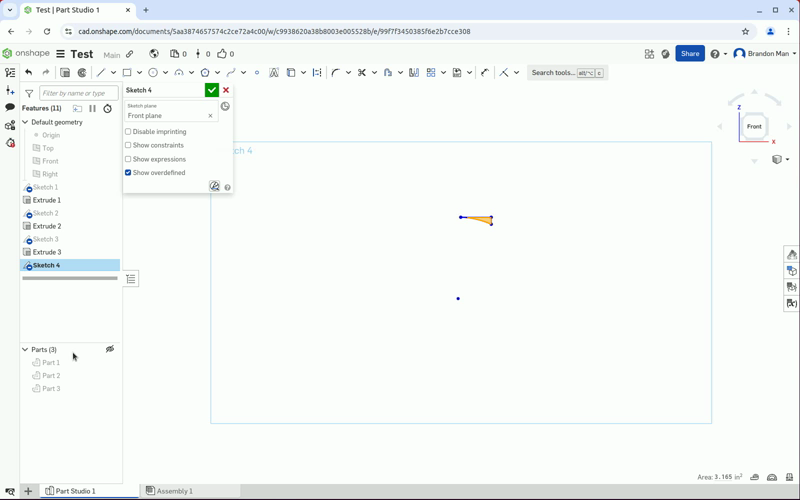
key(shift+e)
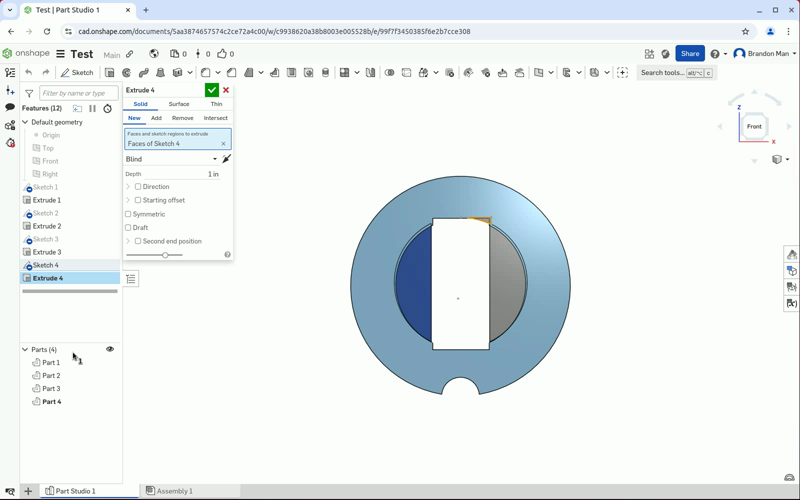
mouse_move(143, 106)
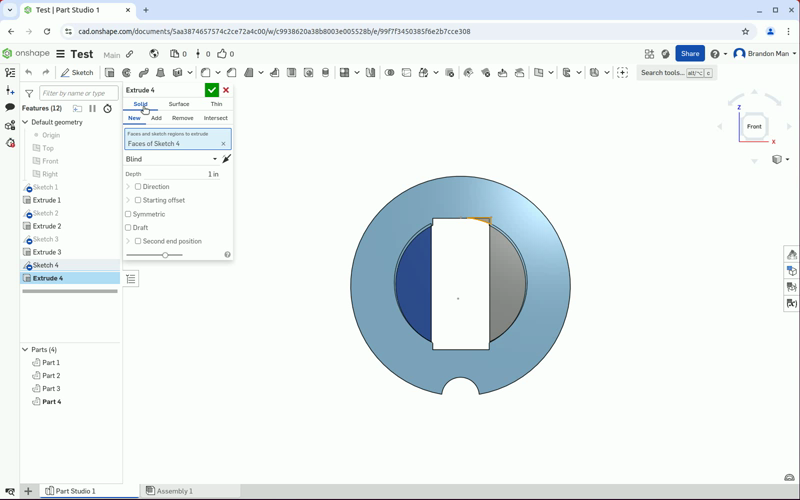
click(143, 106)
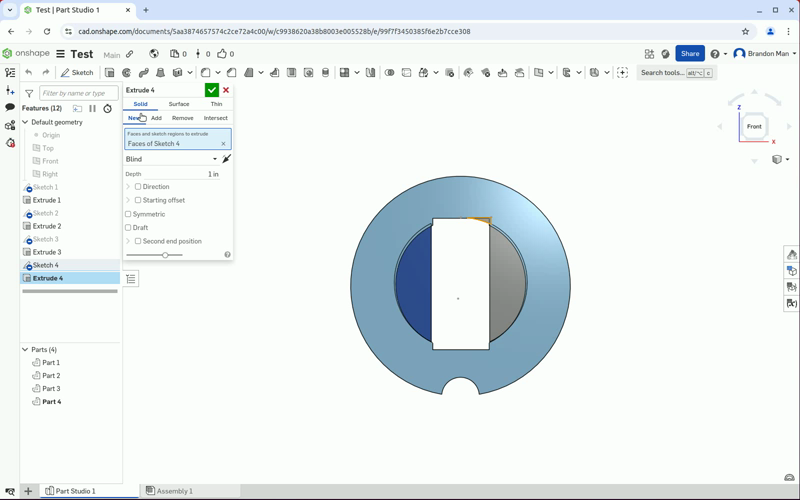
mouse_move(137, 120)
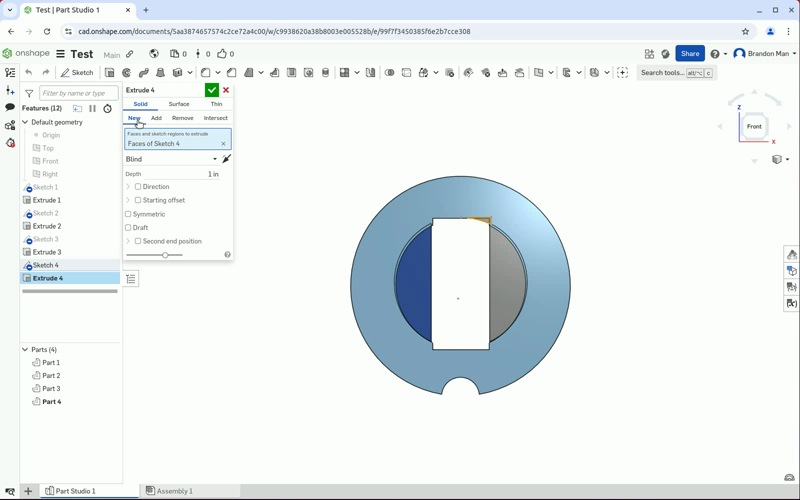
click(137, 120)
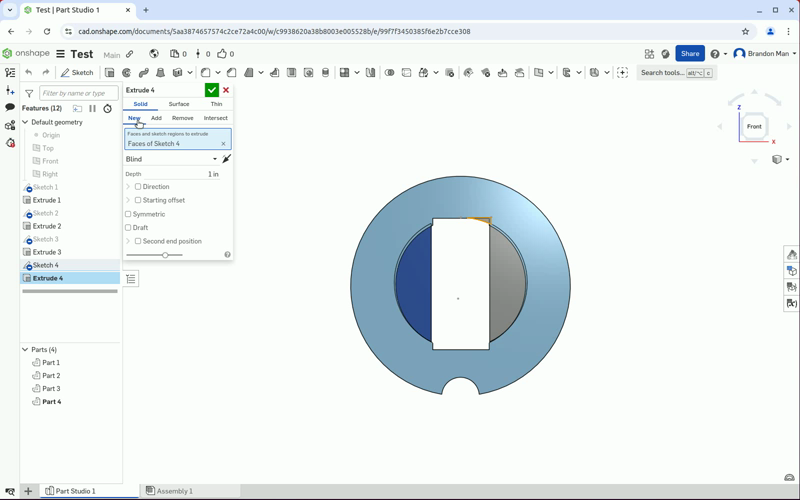
key(tab, 4)
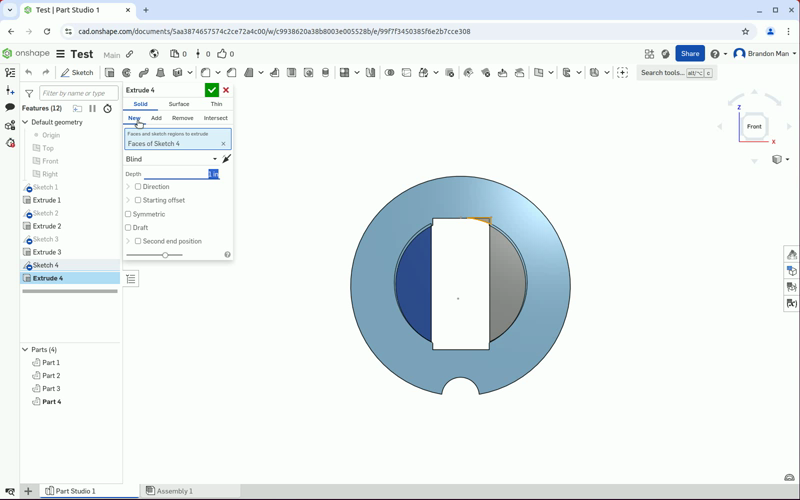
text(3.851)
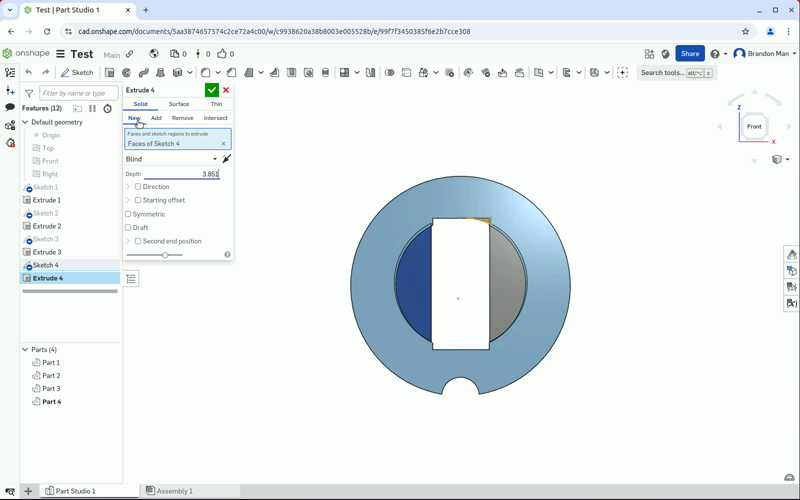
key(enter)
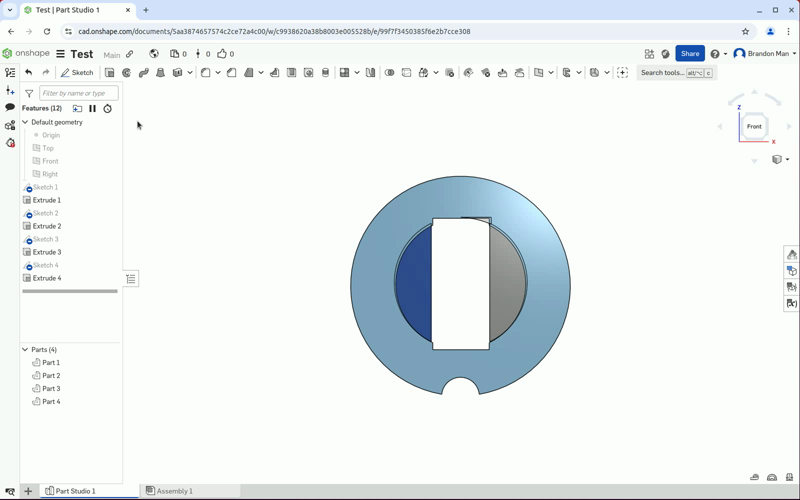
key(shift+h)
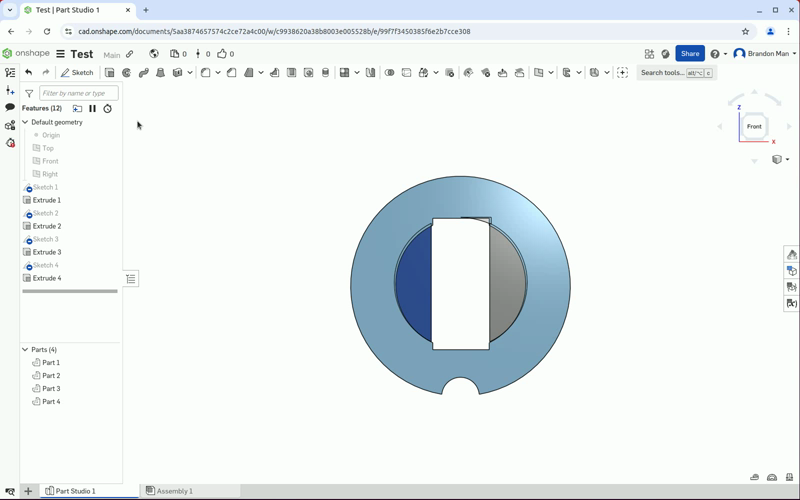
key(shift+h)
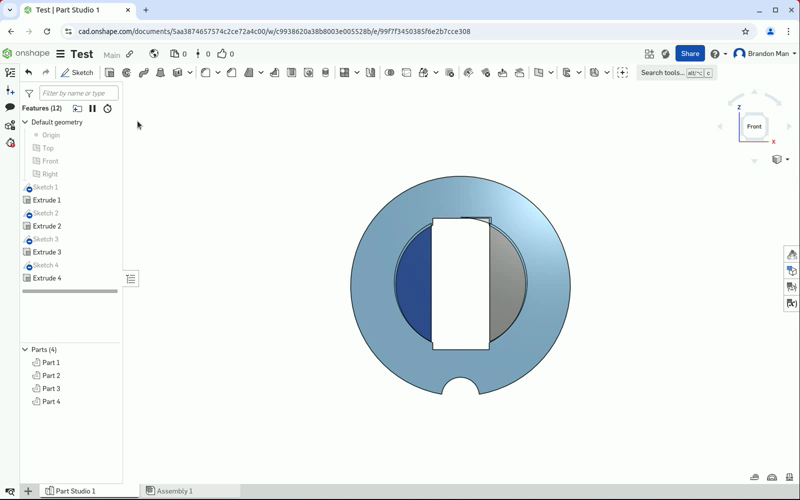
mouse_move(73, 189)
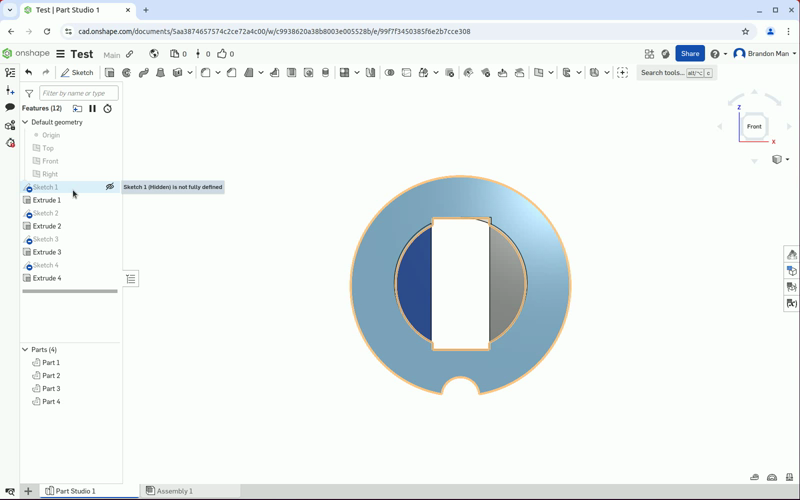
click(73, 189)
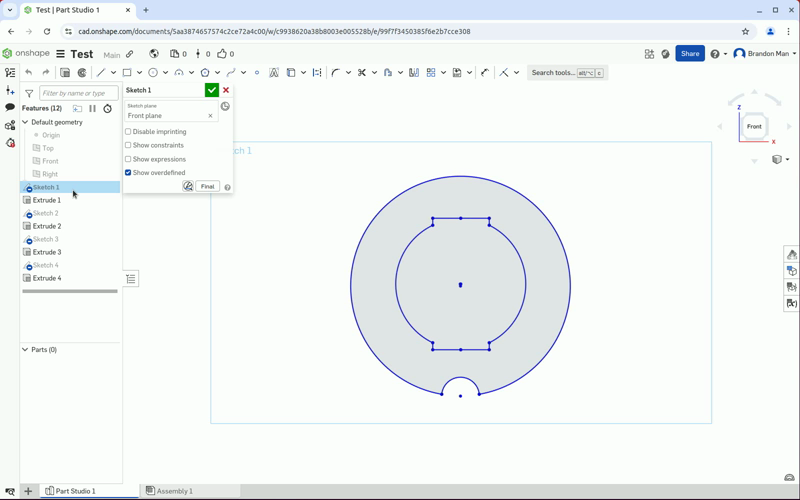
mouse_move(229, 92)
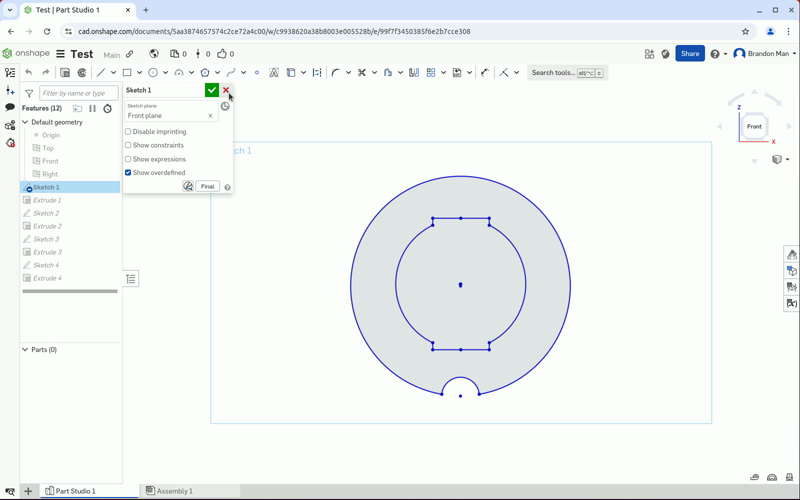
click(229, 92)
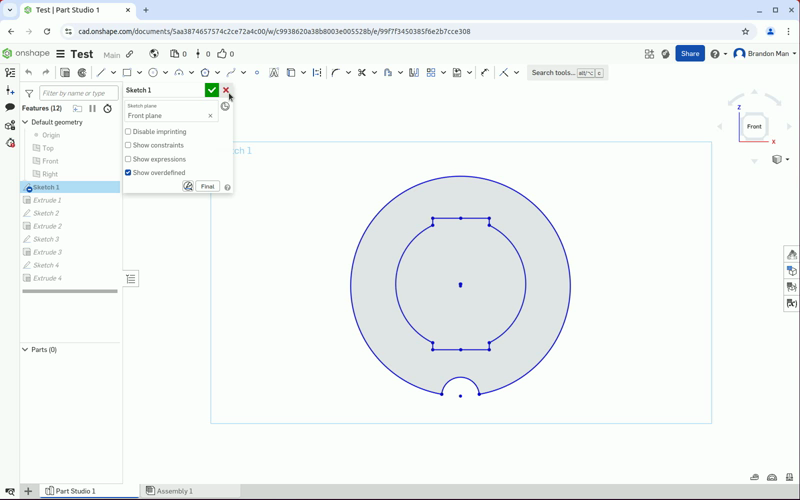
key(shift+s)
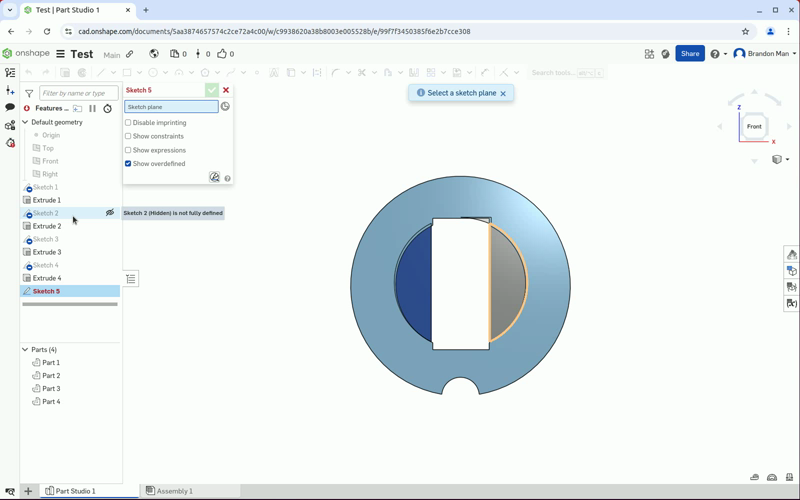
scroll(3)
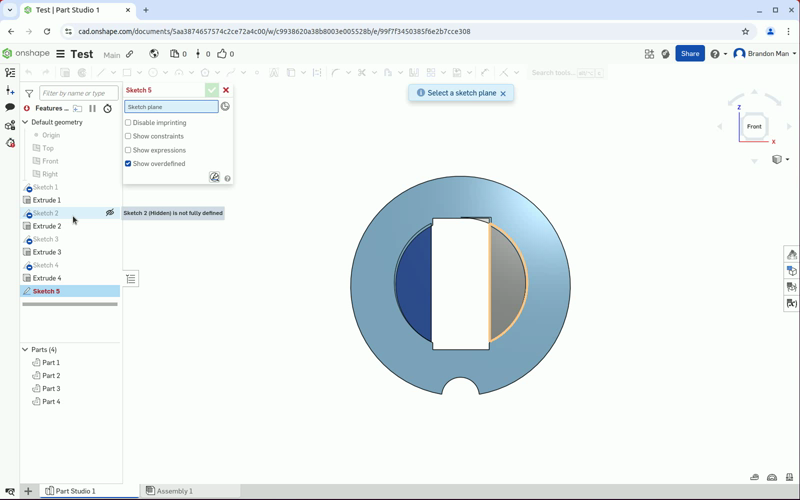
mouse_move(73, 163)
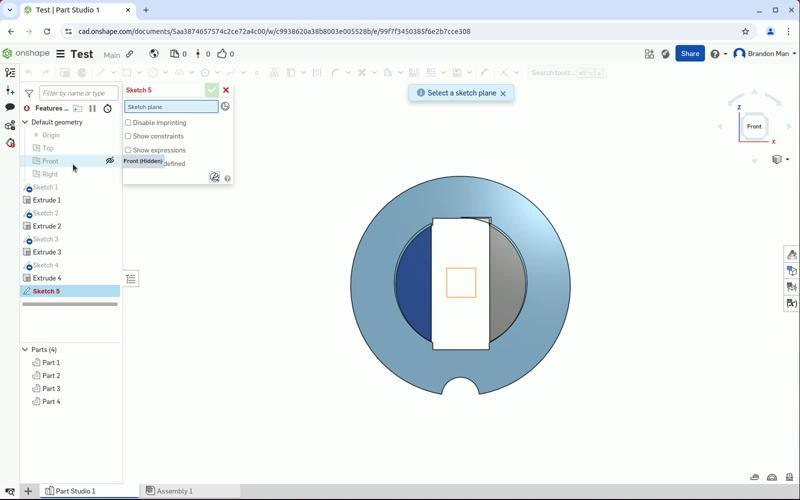
click(73, 163)
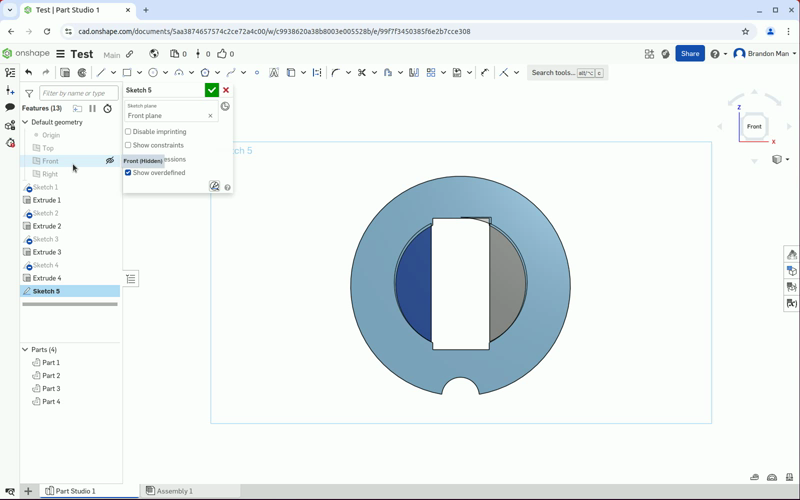
mouse_move(73, 352)
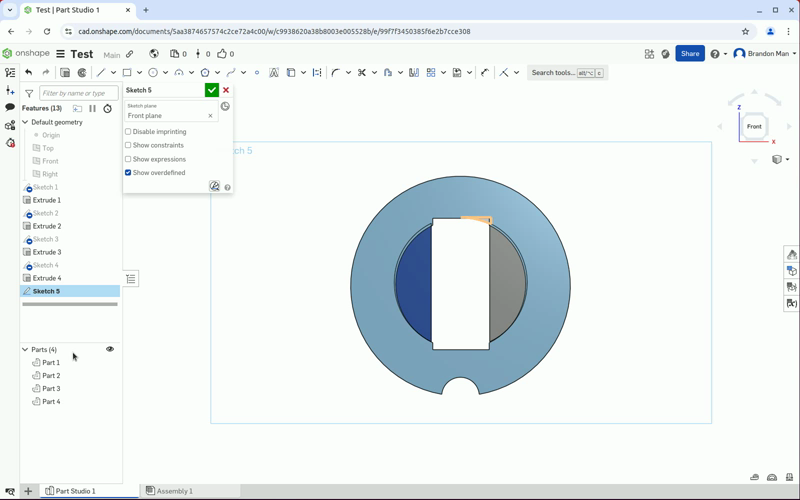
key(y)
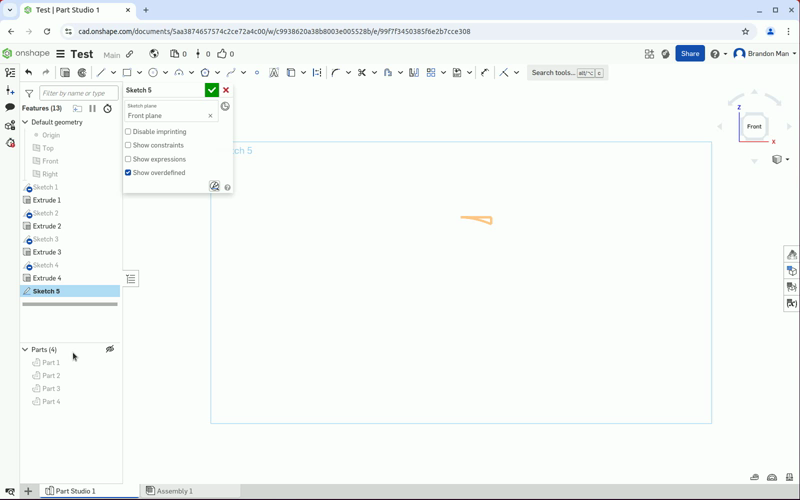
key(a)
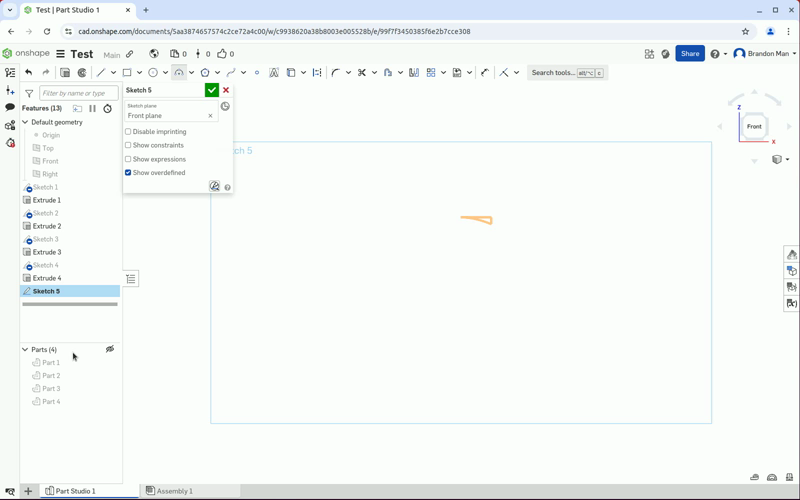
key_down(shift)
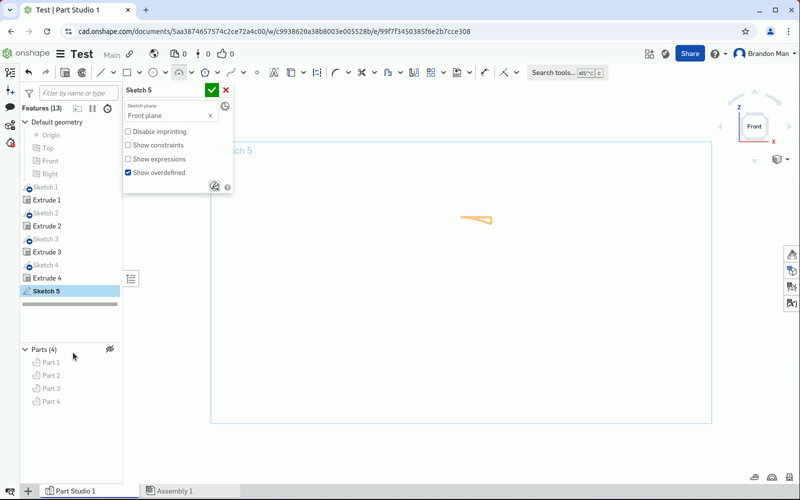
mouse_move(431, 224)
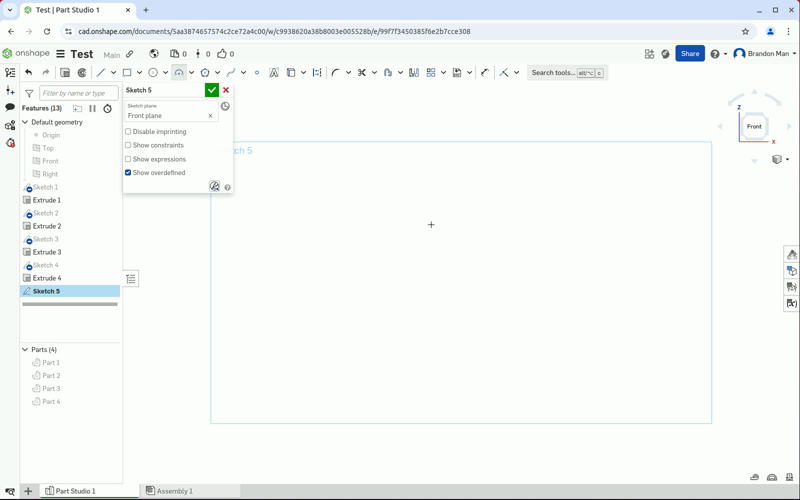
click(431, 224)
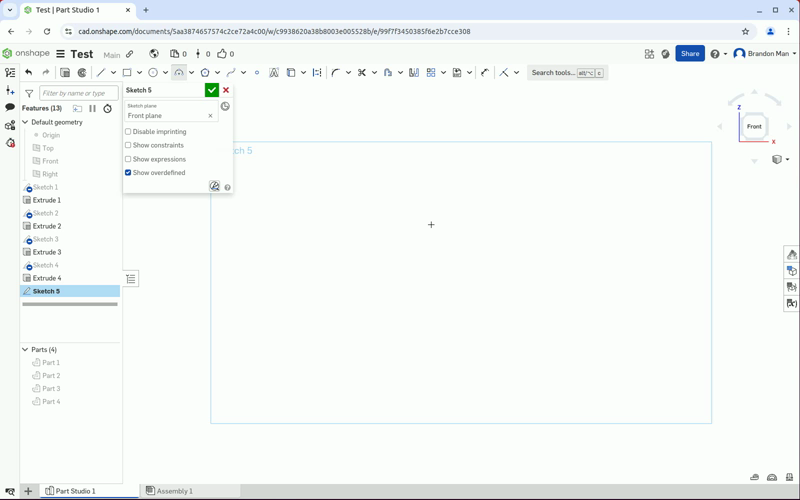
key_up(shift)
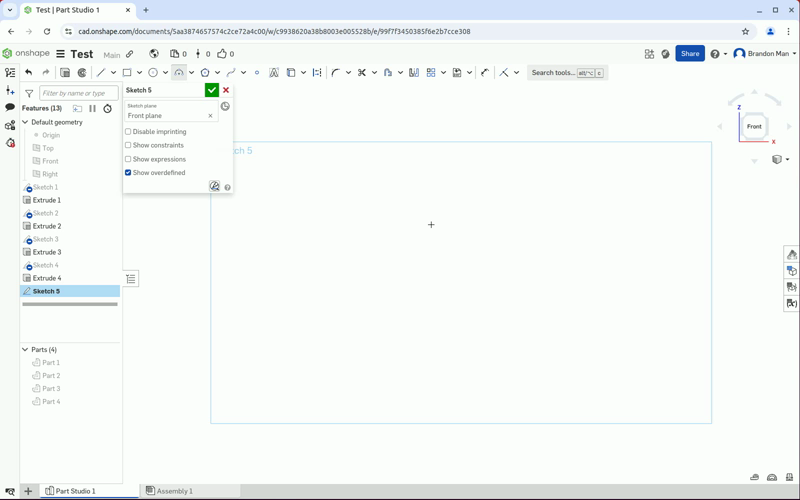
key_down(shift)
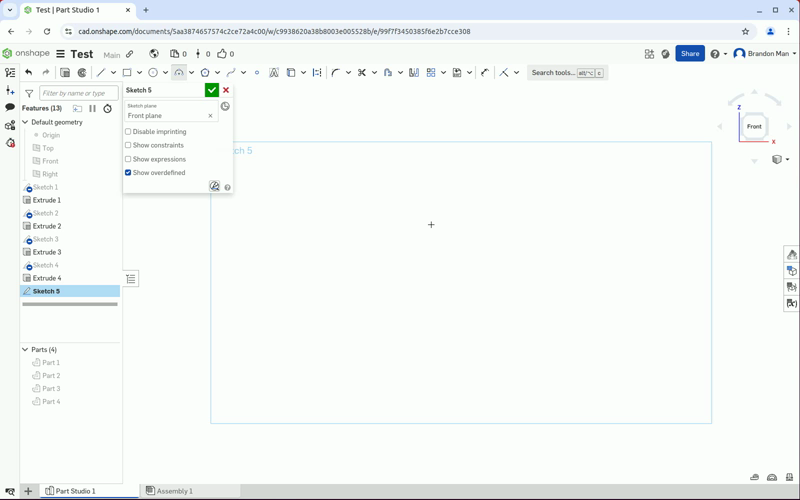
mouse_move(461, 217)
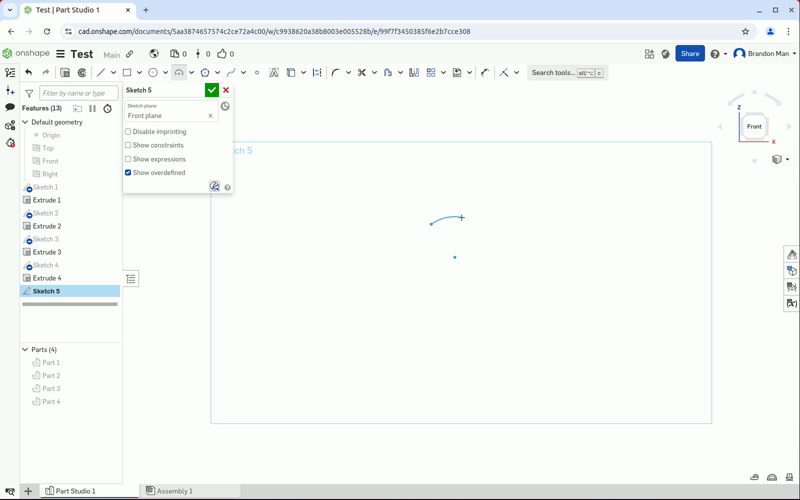
click(461, 217)
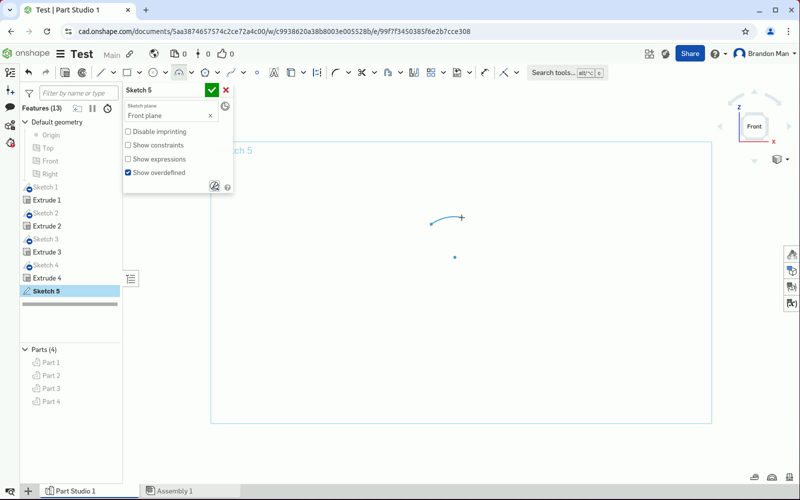
mouse_move(446, 219)
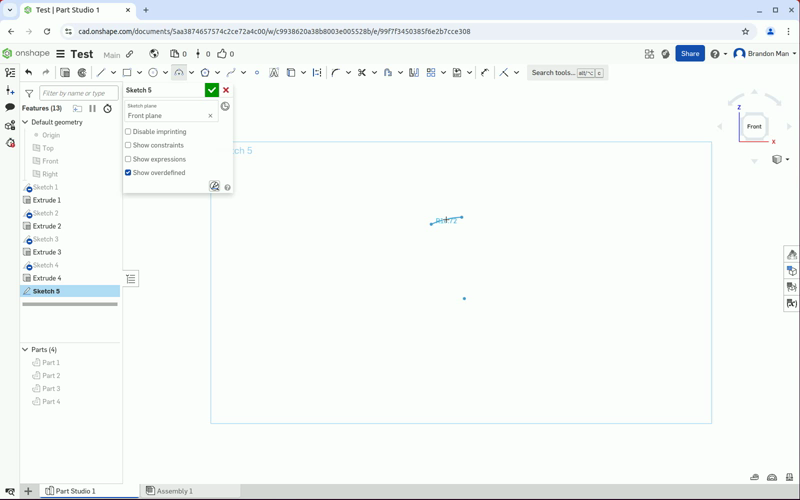
click(446, 219)
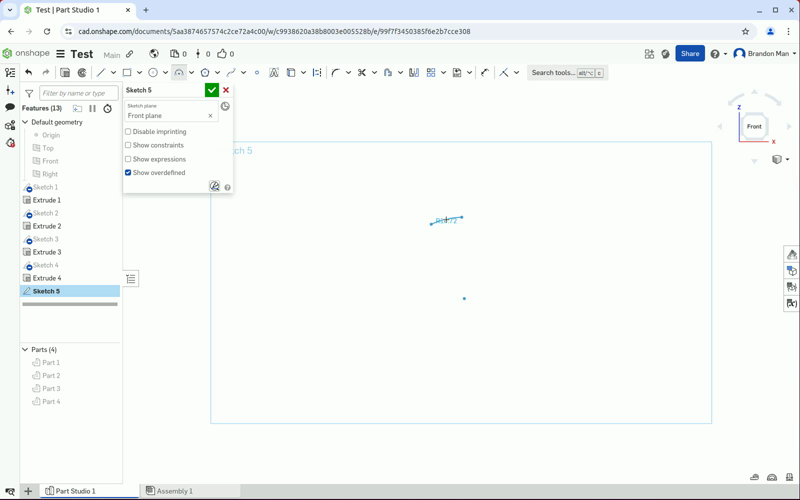
key_up(shift)
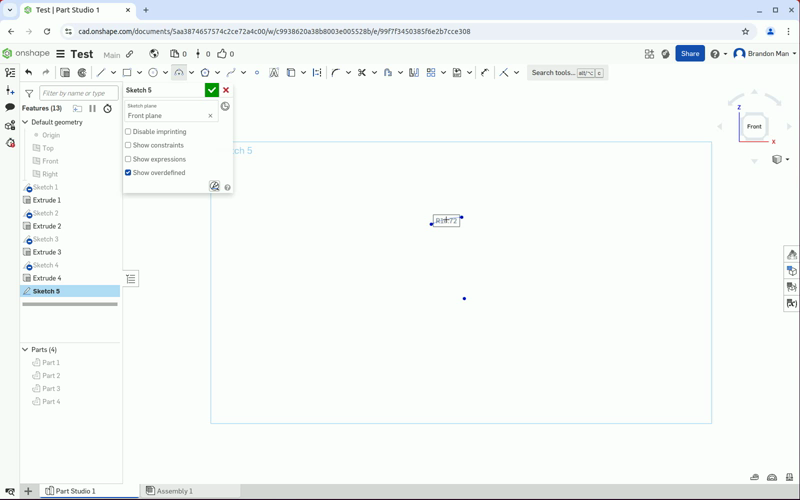
key(esc)
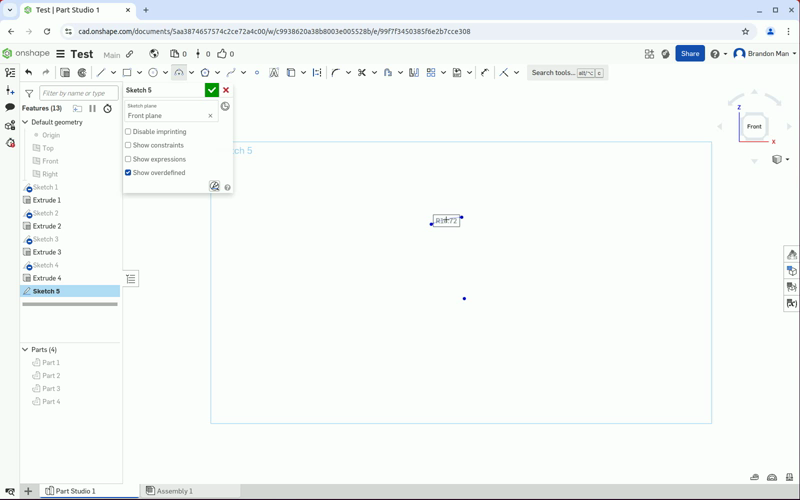
key(l)
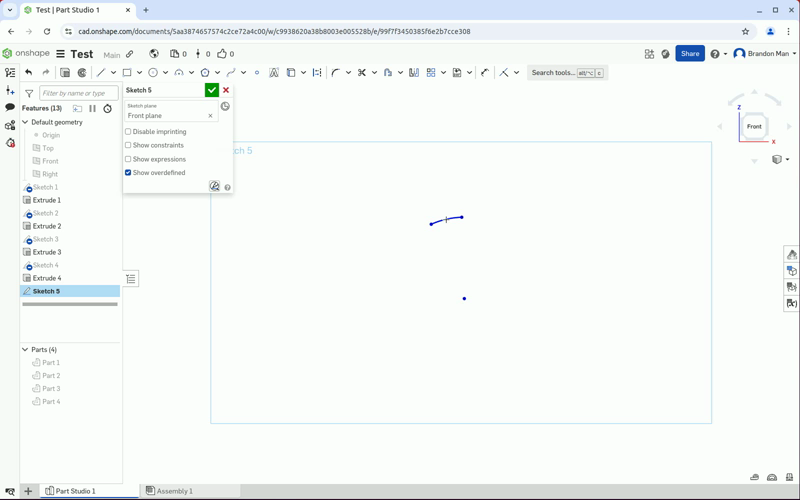
mouse_move(461, 217)
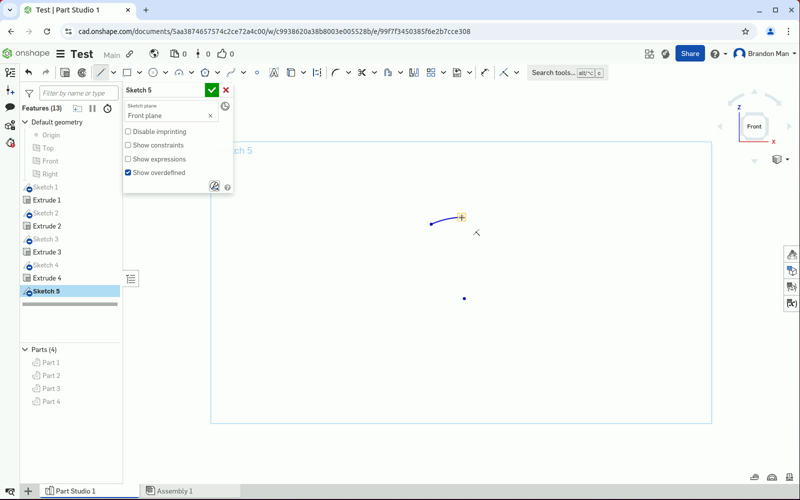
click(461, 217)
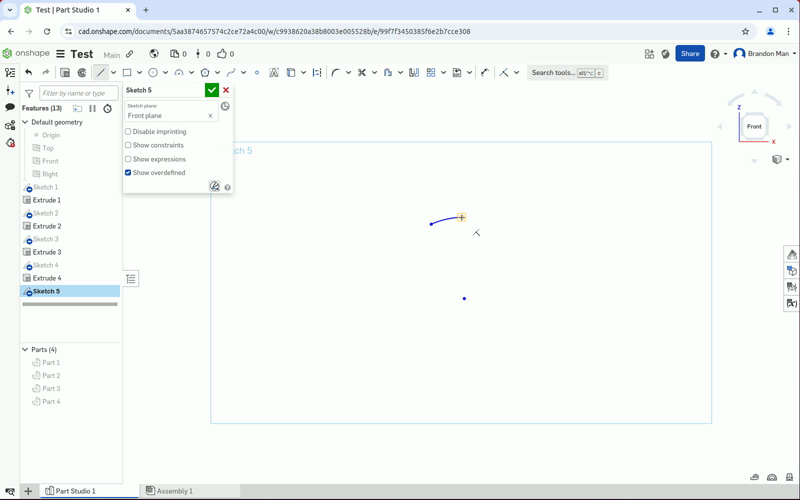
key_down(shift)
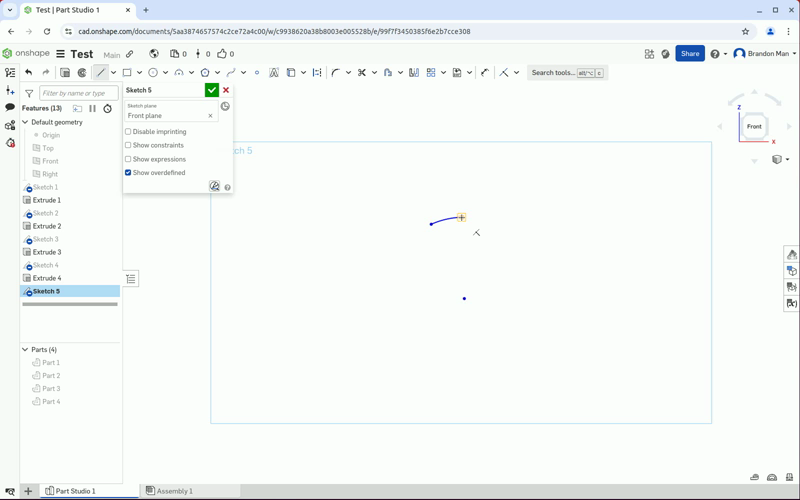
mouse_move(491, 217)
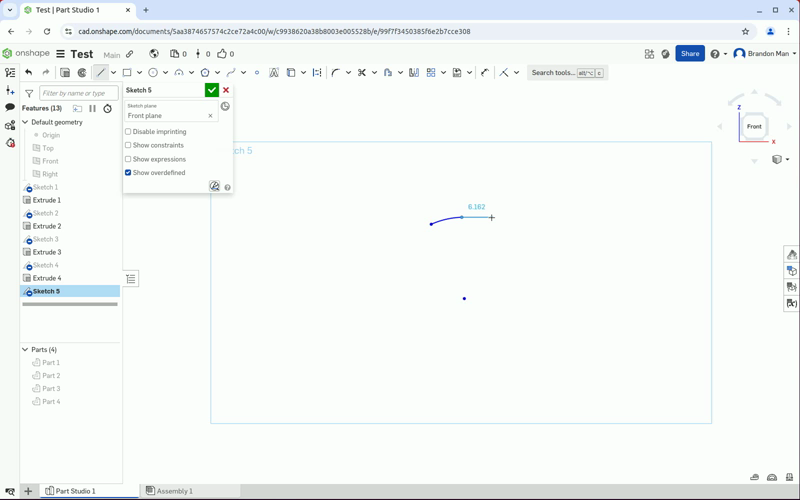
mouse_move(431, 217)
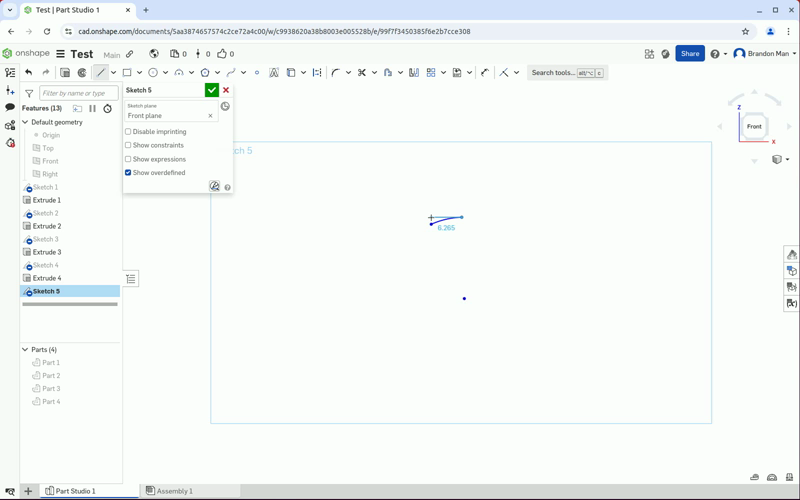
click(431, 217)
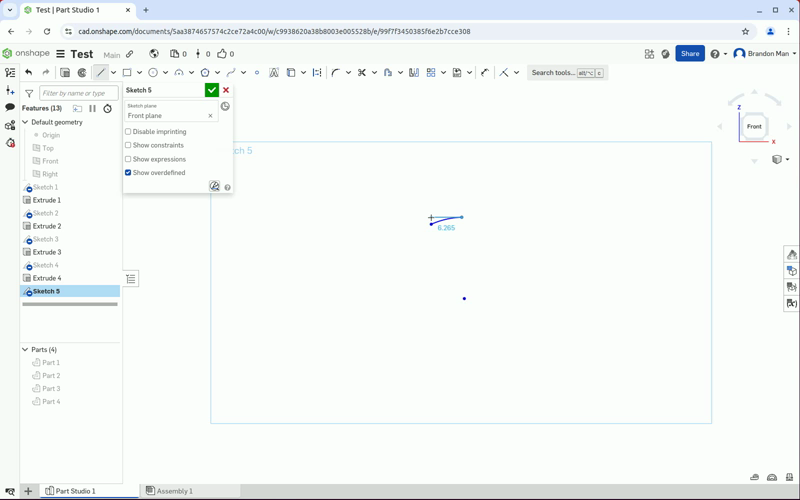
key_up(shift)
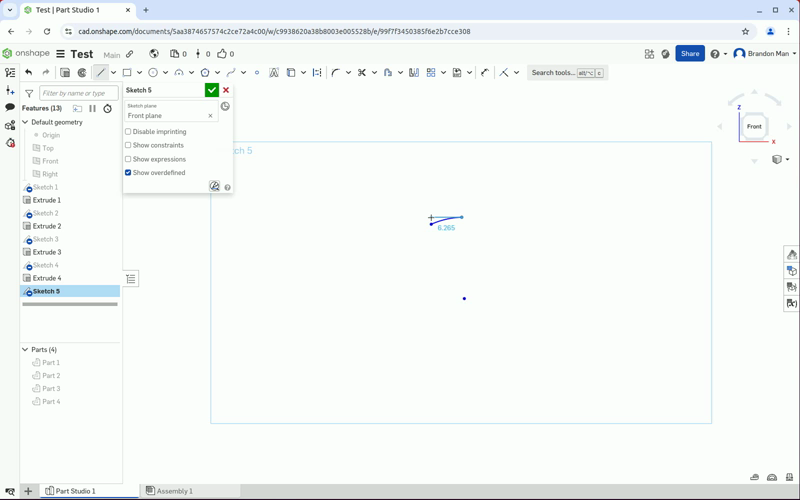
mouse_move(461, 217)
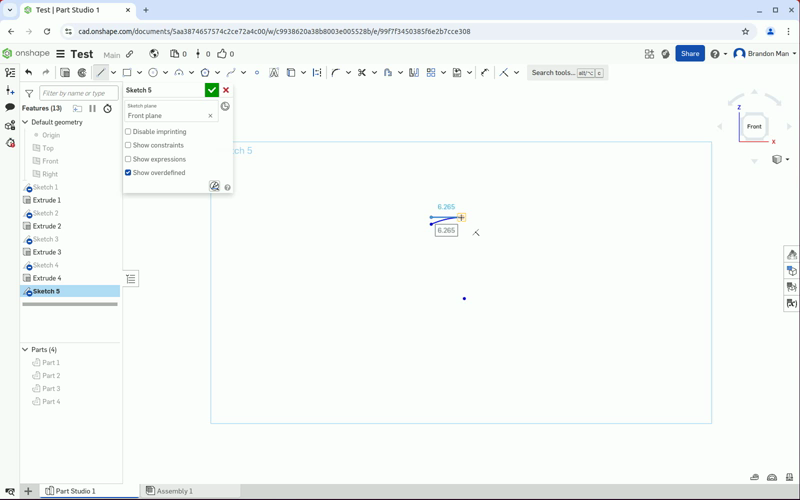
key_down(shift)
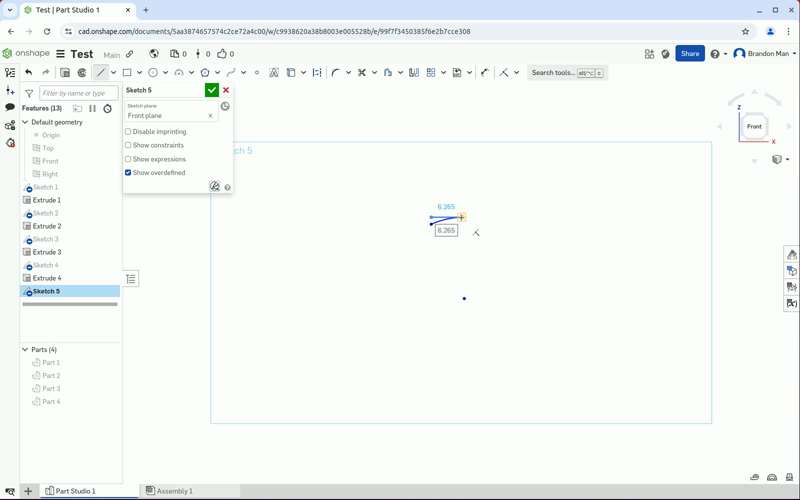
mouse_move(431, 224)
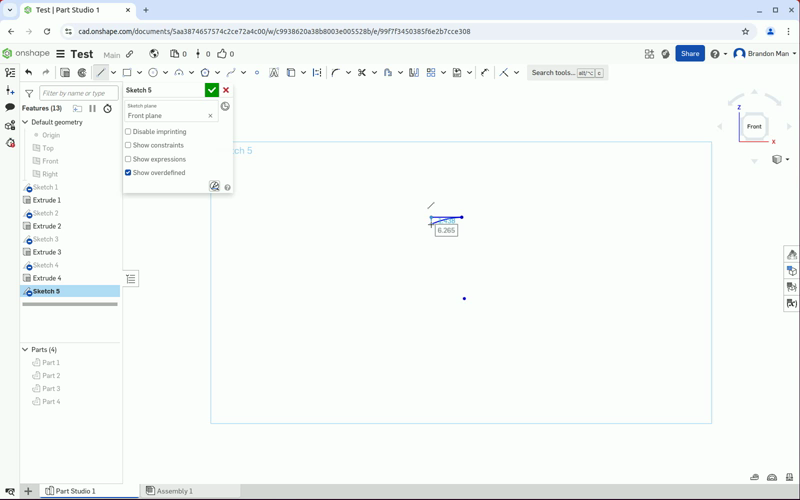
scroll(6)
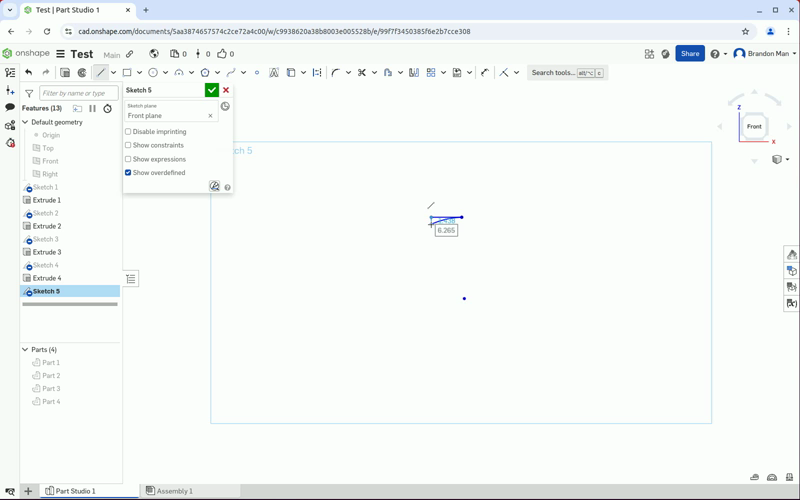
scroll(6)
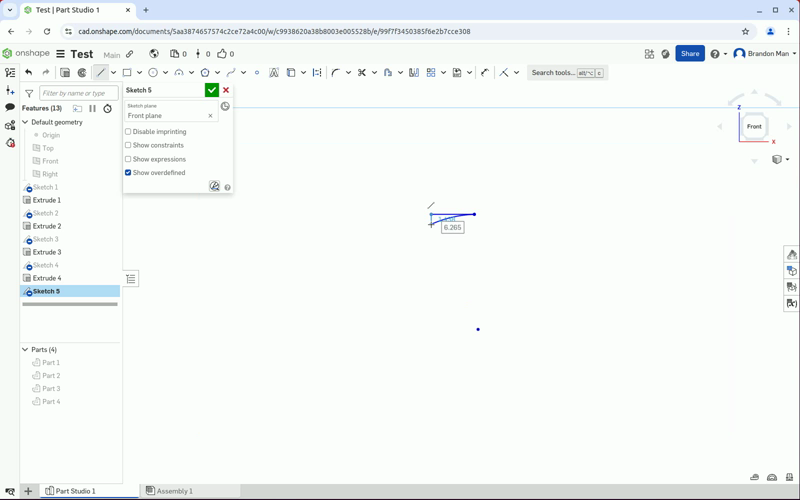
scroll(6)
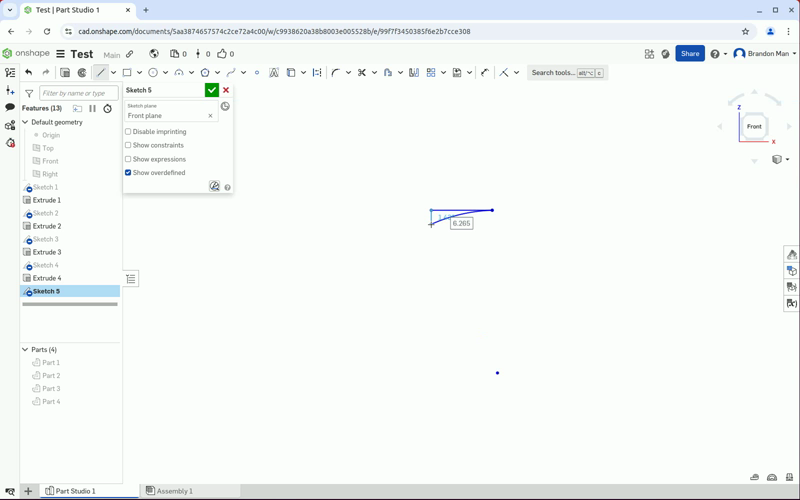
scroll(6)
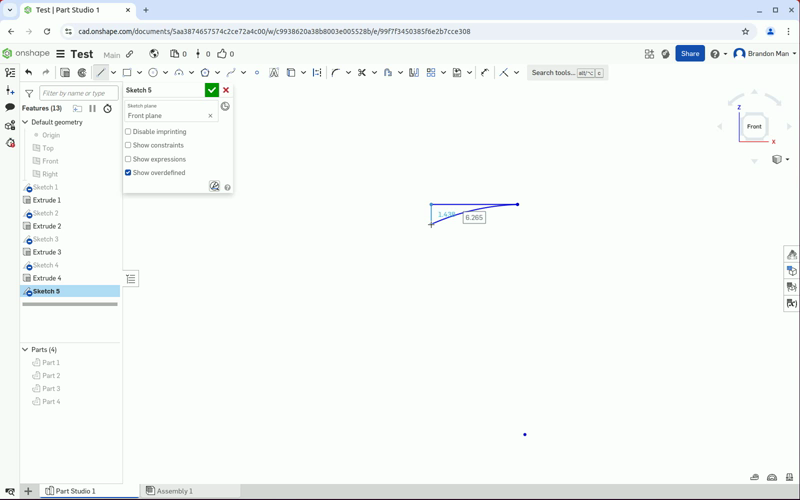
scroll(6)
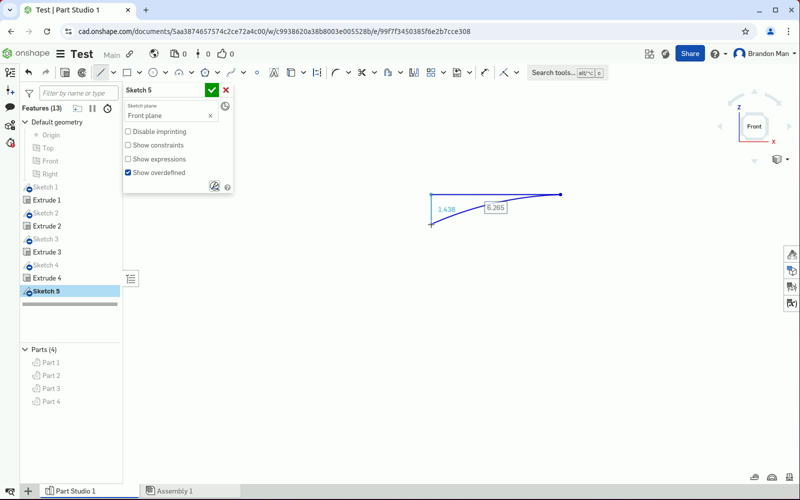
scroll(6)
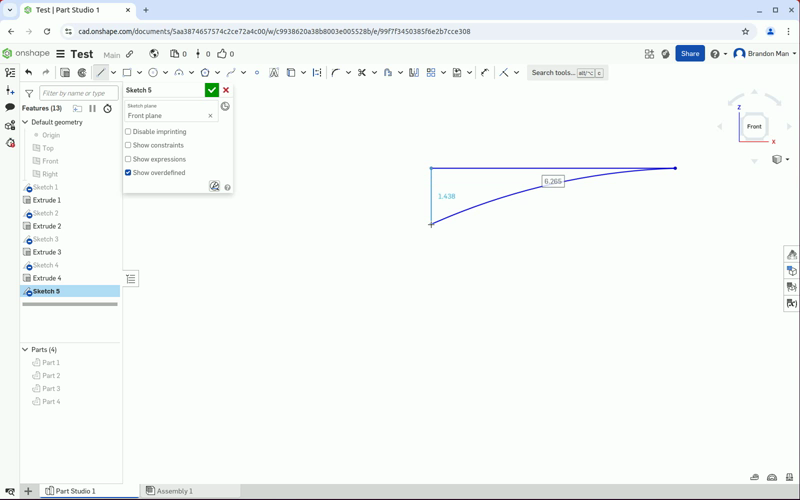
scroll(6)
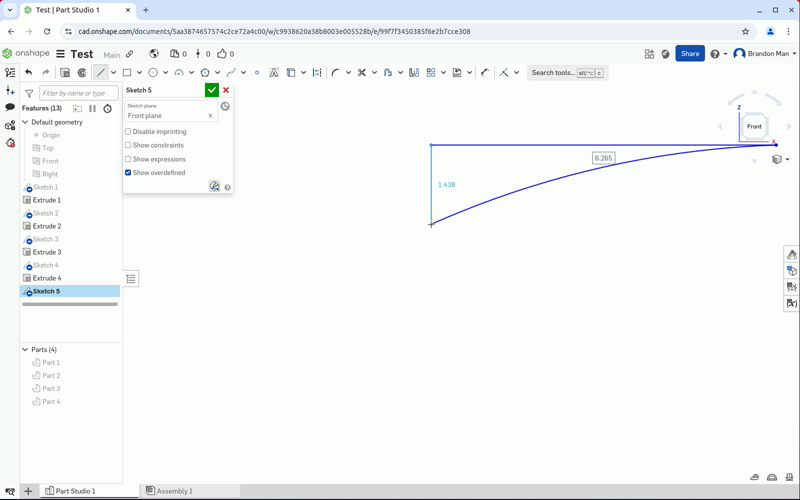
key_up(shift)
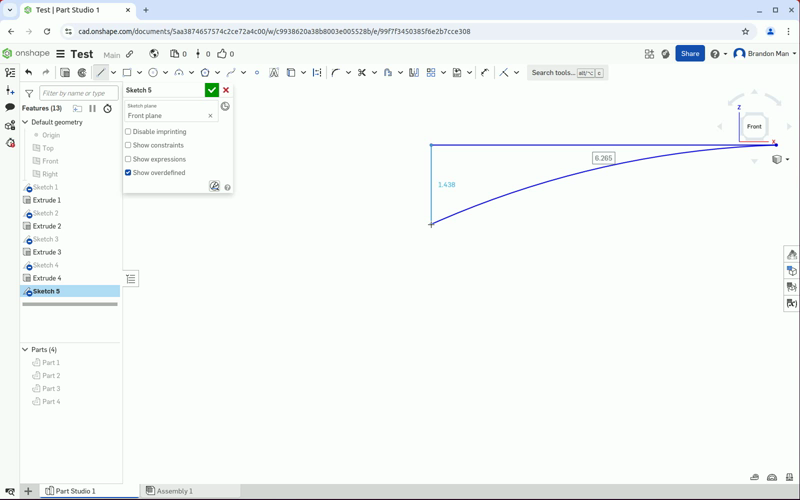
click(431, 224)
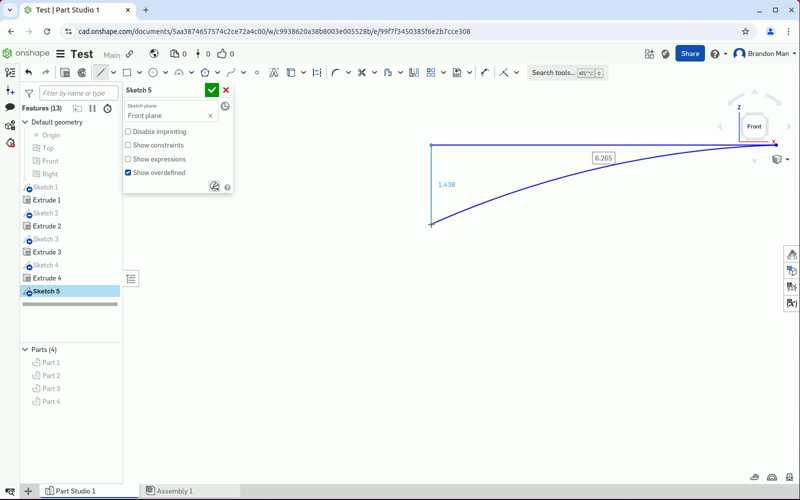
scroll(-6)
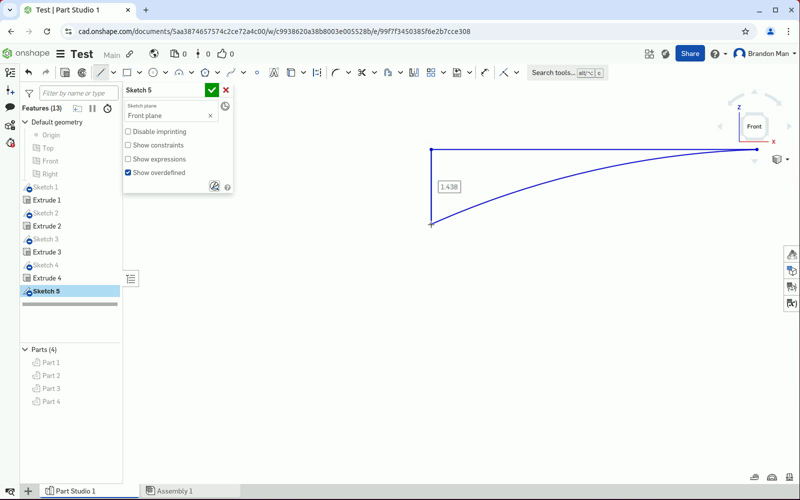
scroll(-6)
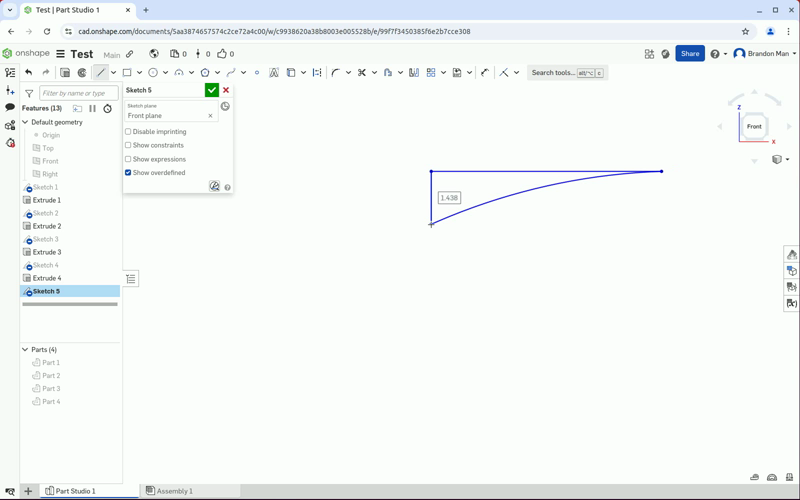
scroll(-6)
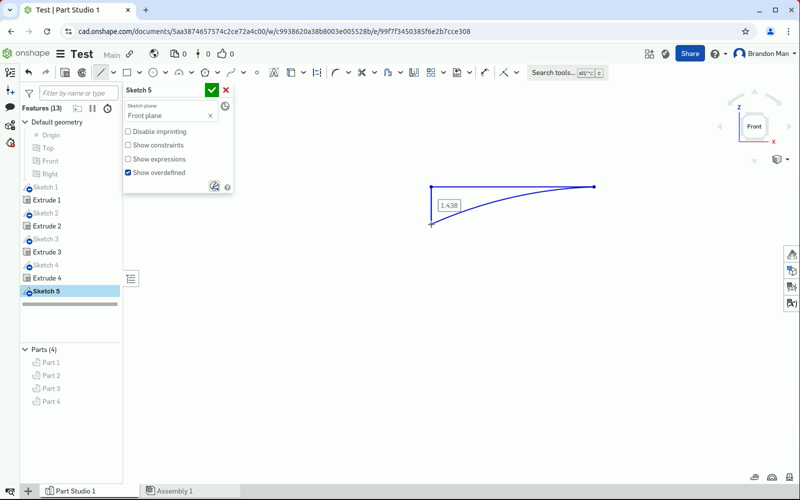
scroll(-6)
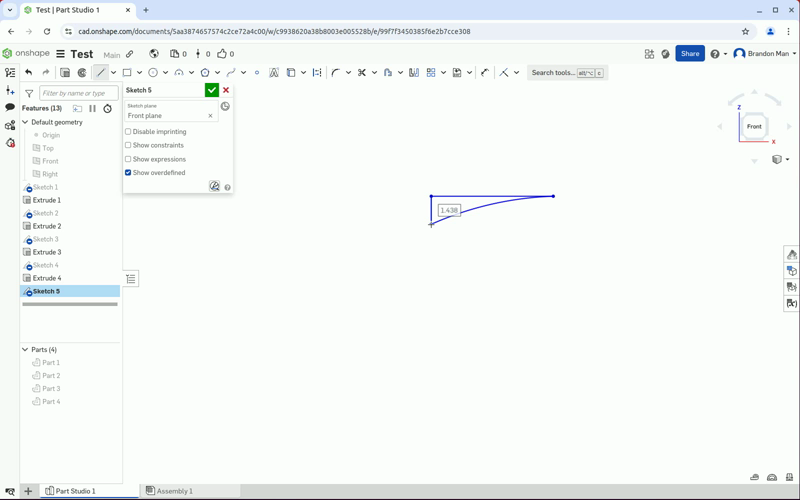
scroll(-6)
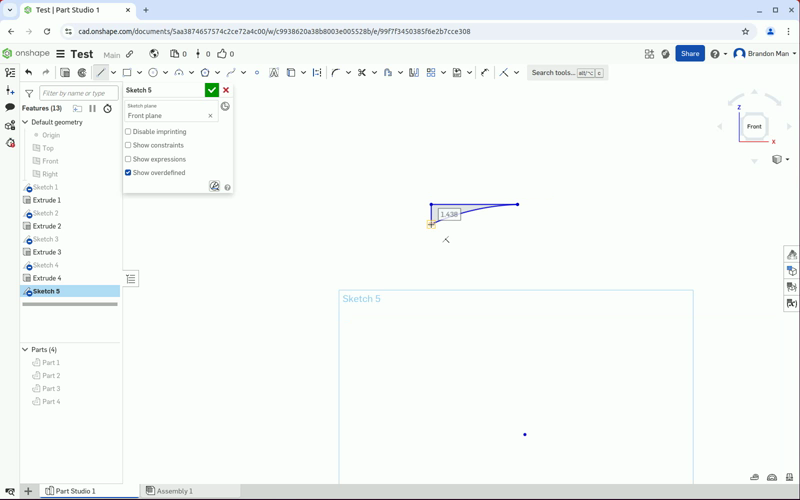
scroll(-6)
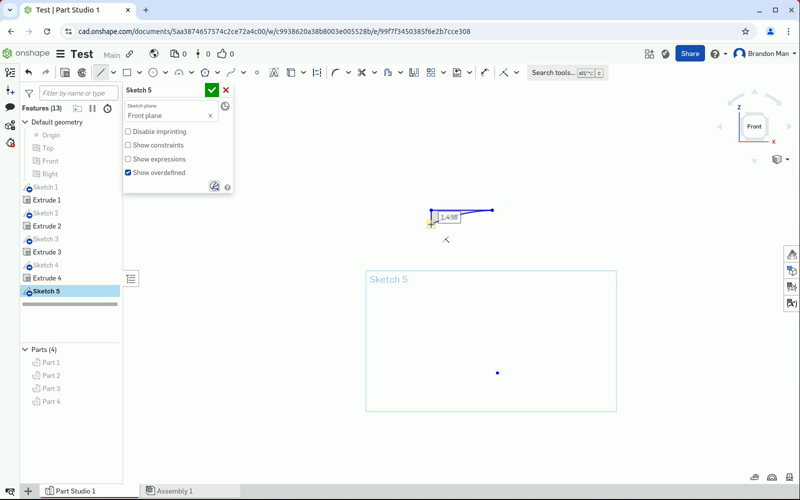
scroll(-6)
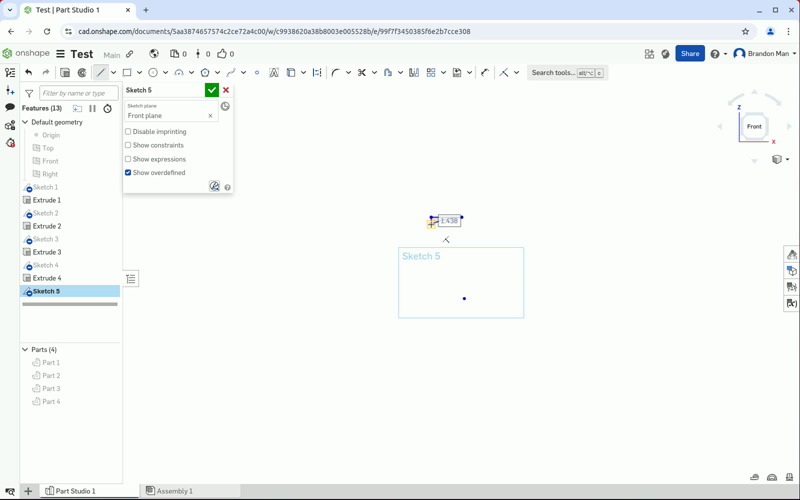
key(esc)
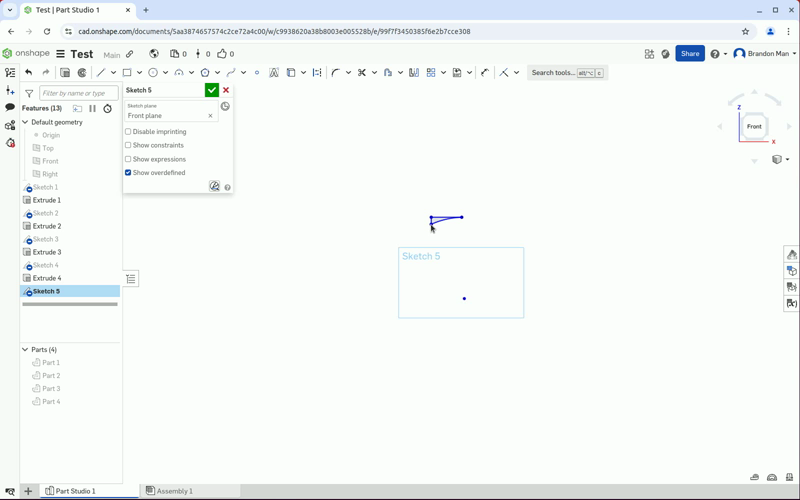
mouse_move(433, 218)
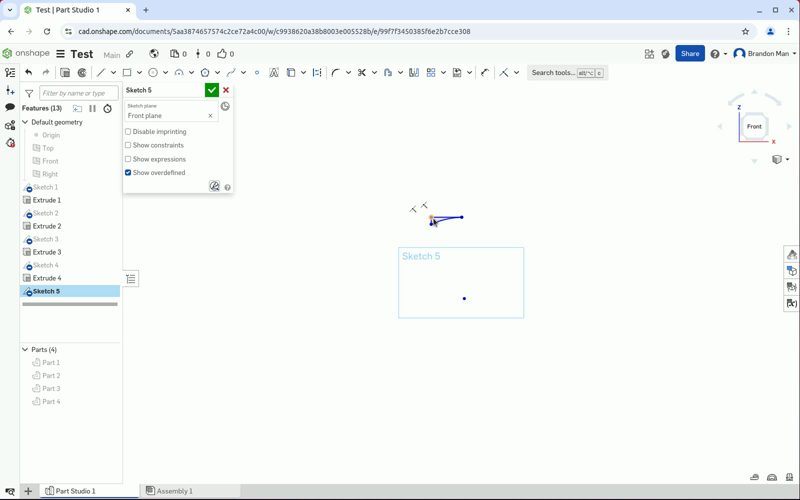
scroll(6)
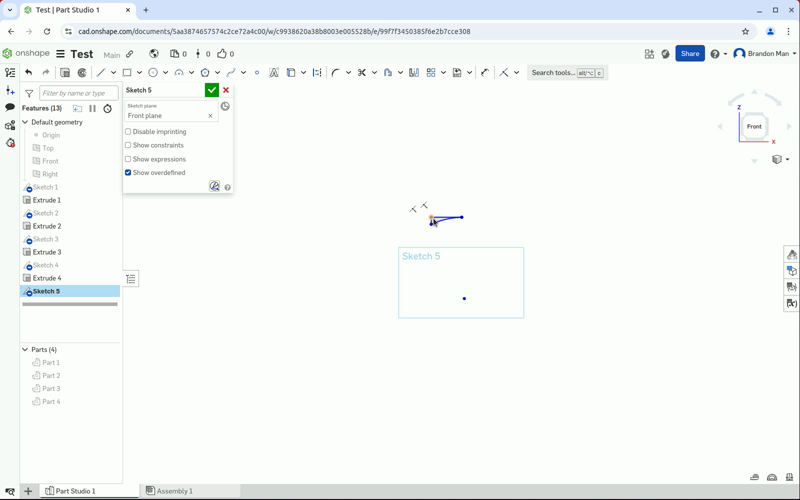
scroll(6)
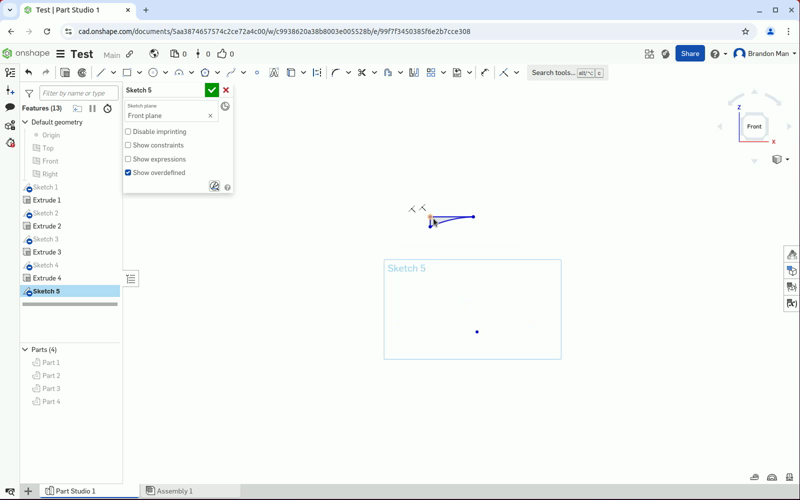
scroll(6)
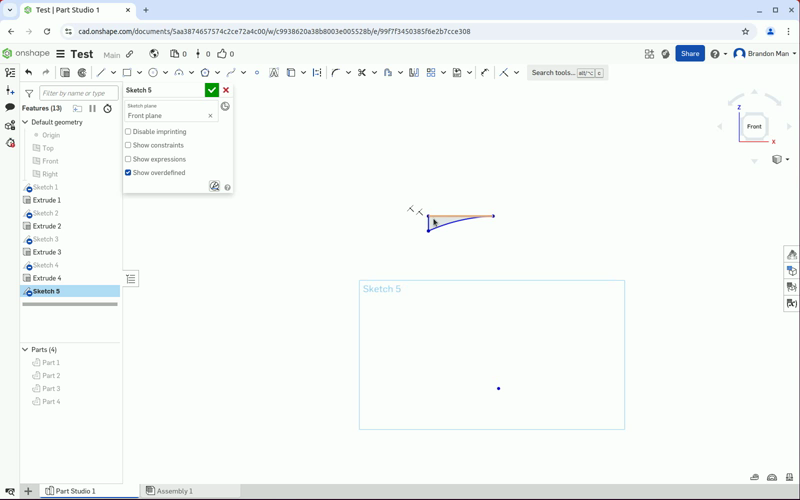
scroll(6)
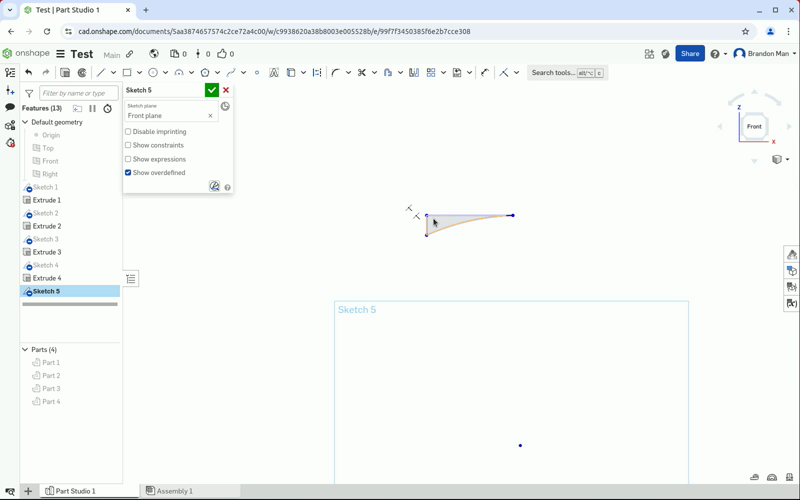
scroll(6)
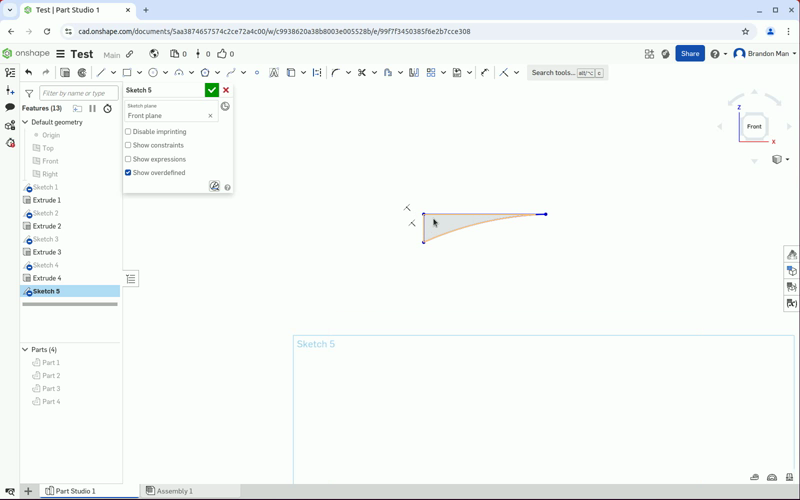
scroll(6)
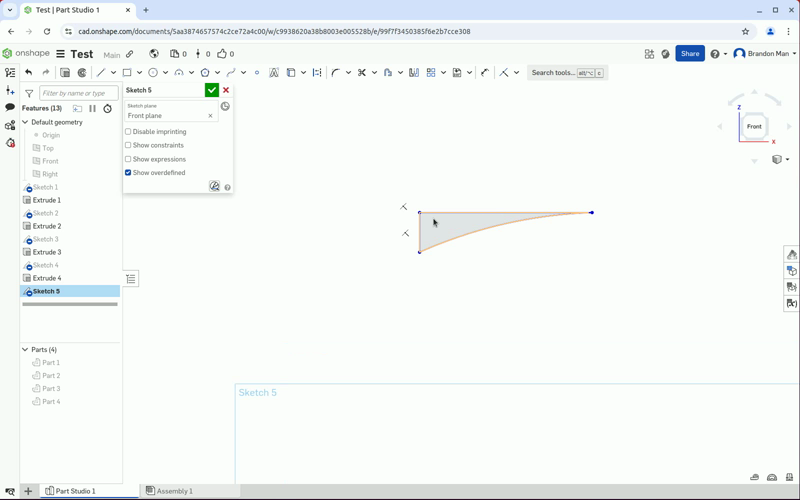
scroll(6)
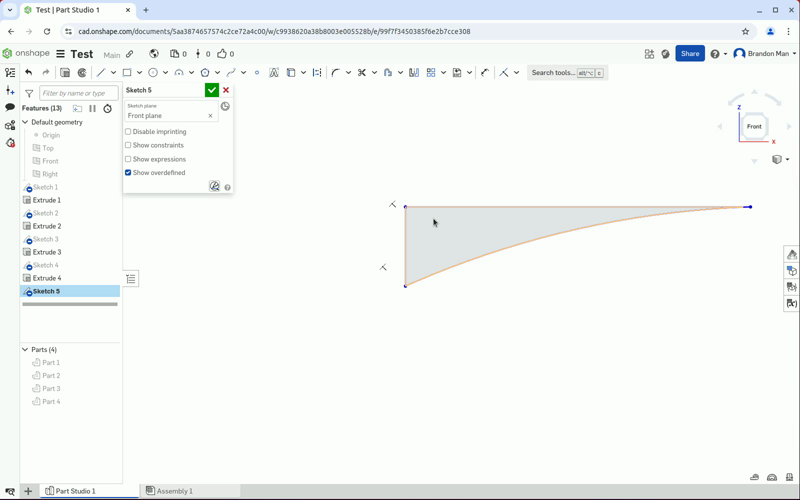
click(433, 218)
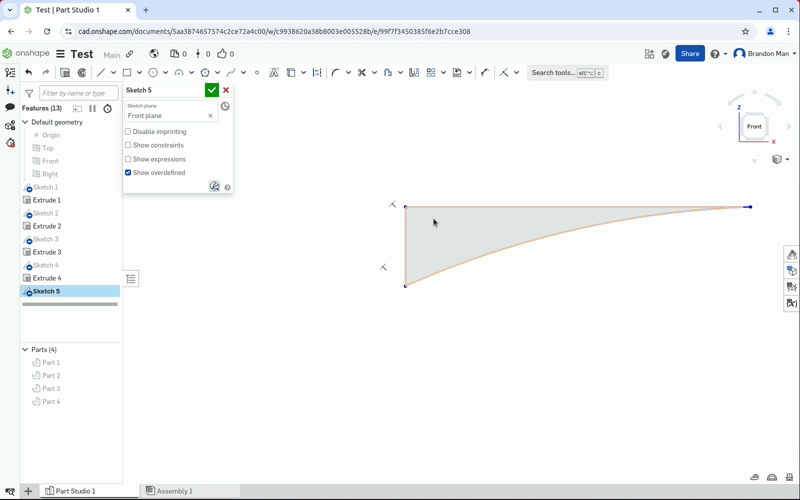
scroll(-6)
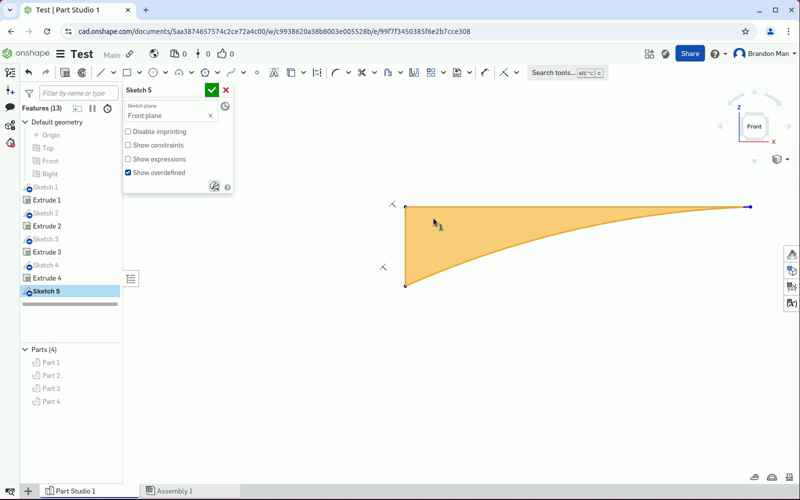
scroll(-6)
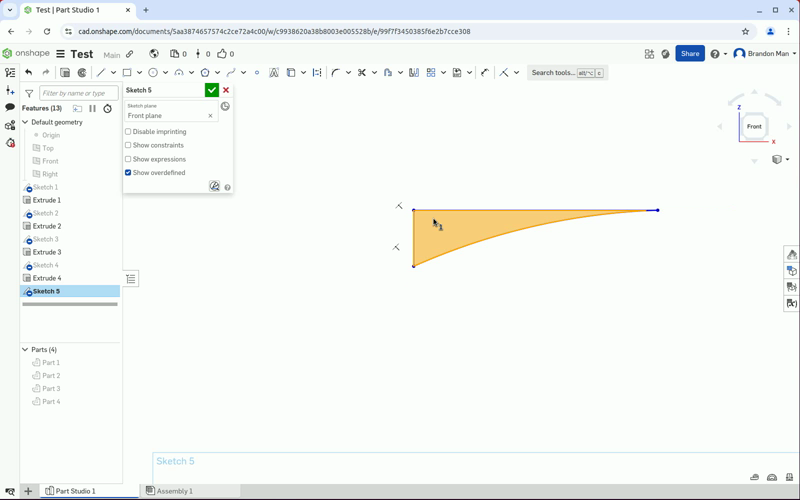
scroll(-6)
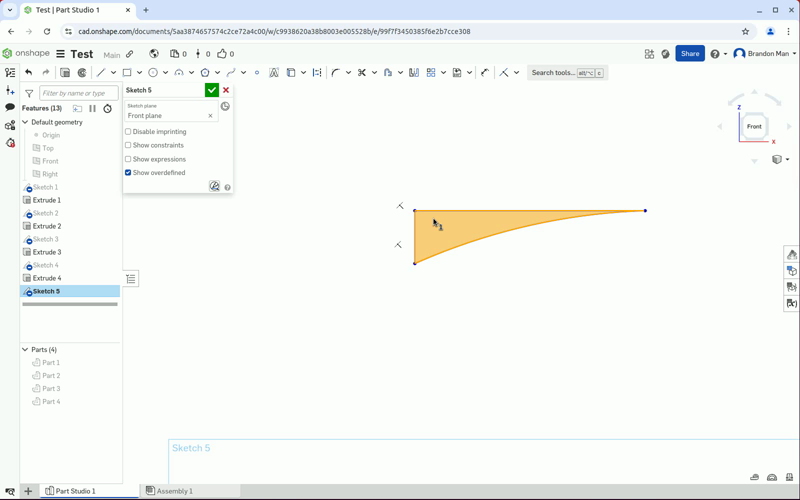
scroll(-6)
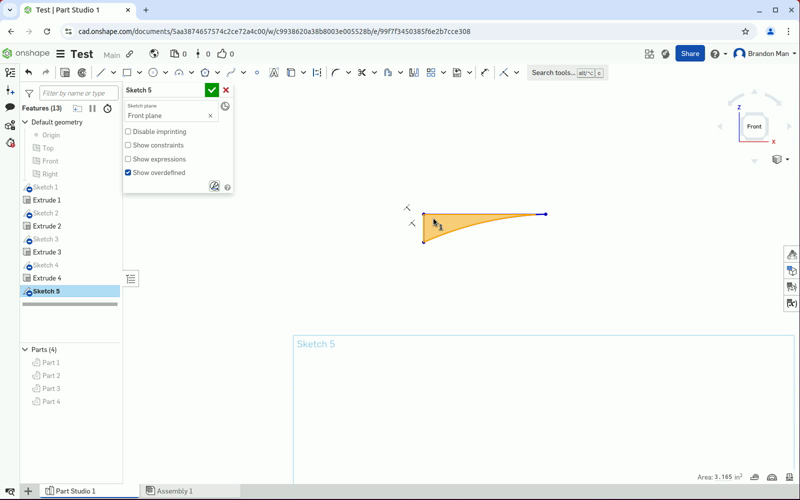
scroll(-6)
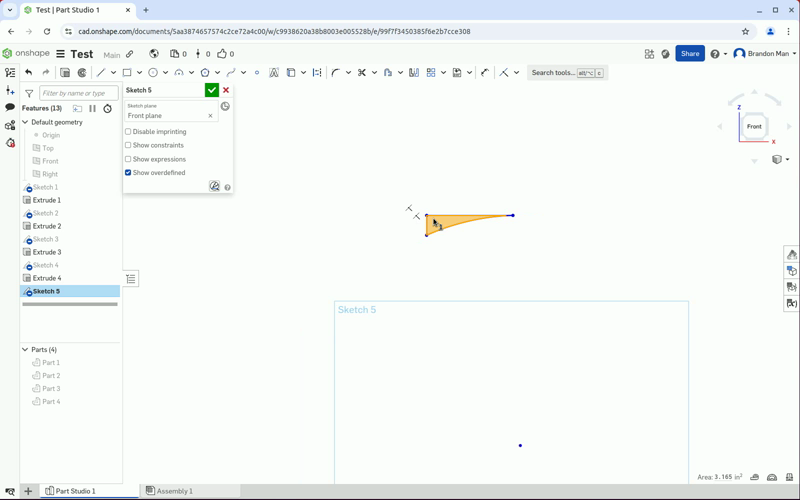
scroll(-6)
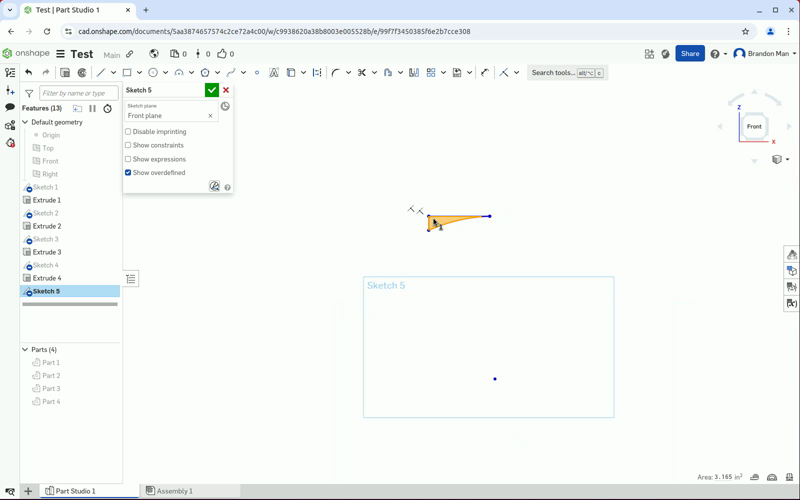
scroll(-6)
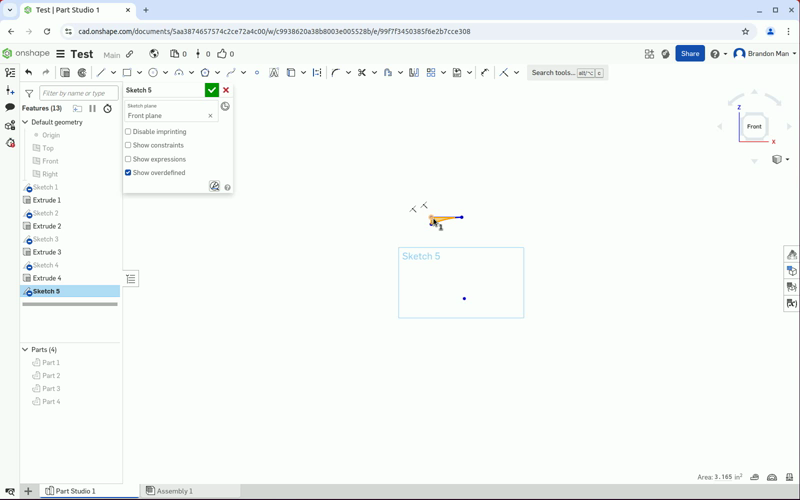
mouse_move(73, 352)
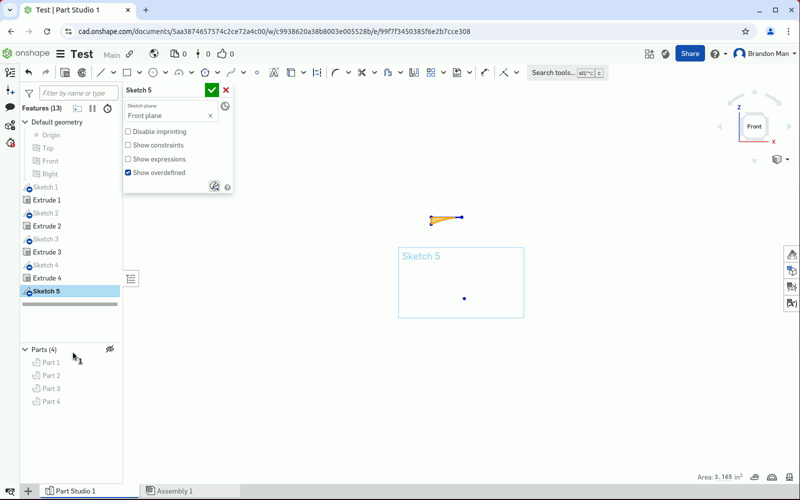
key(shift+y)
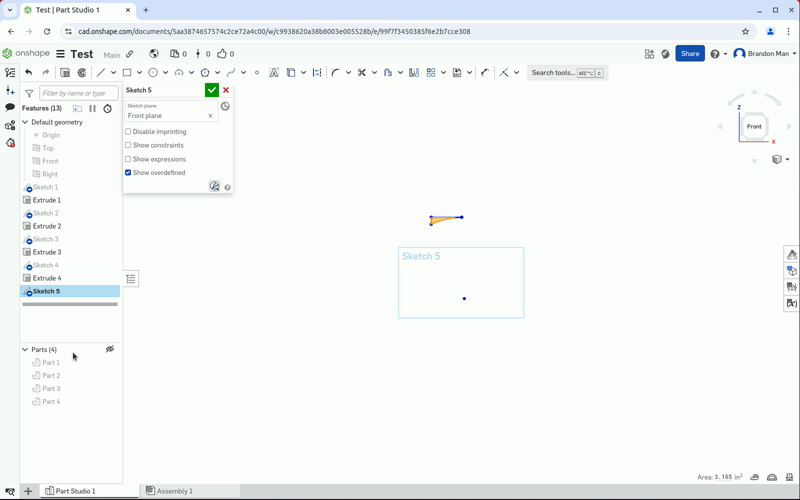
key(shift+e)
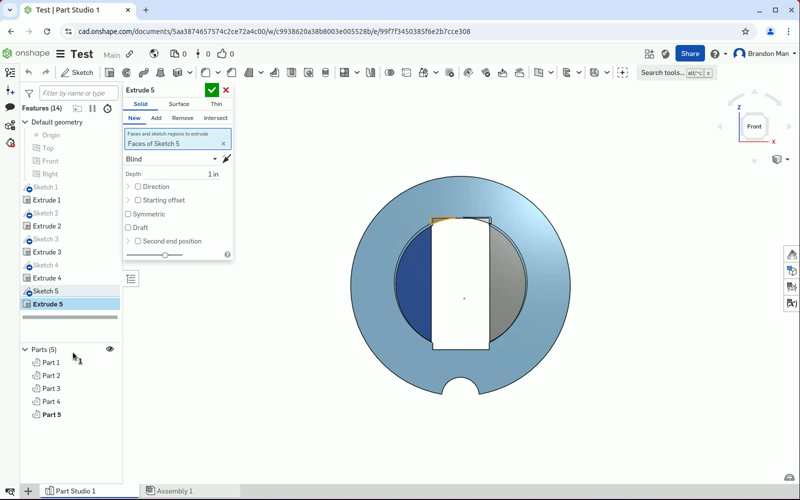
mouse_move(143, 106)
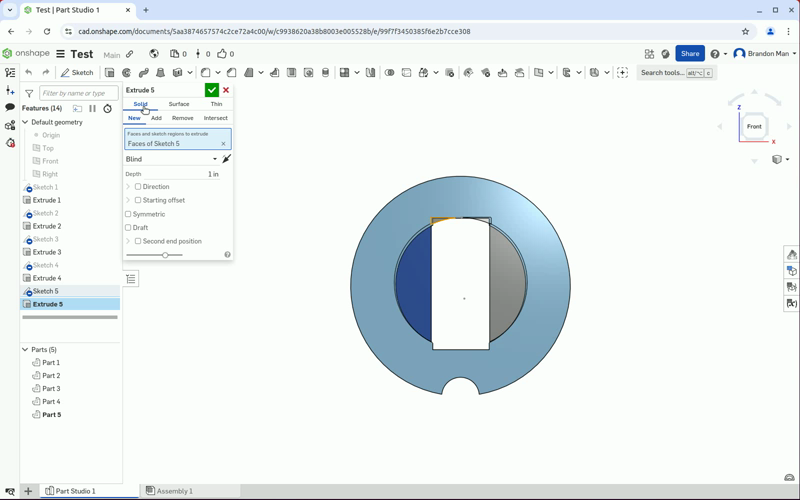
click(143, 106)
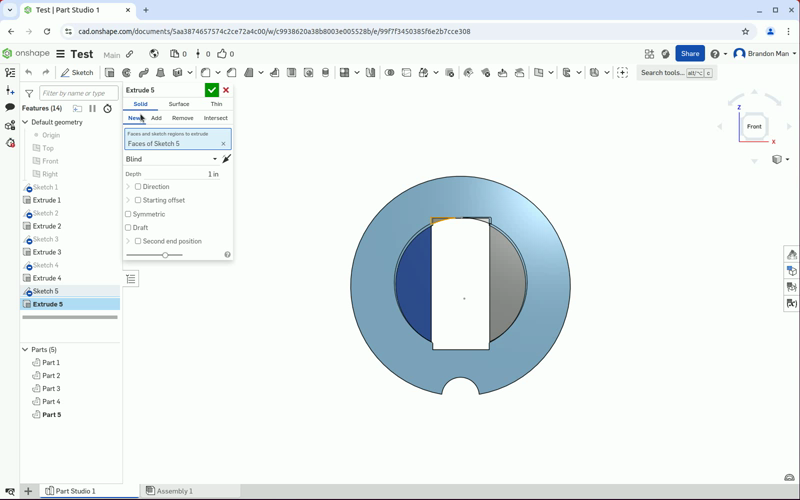
mouse_move(137, 120)
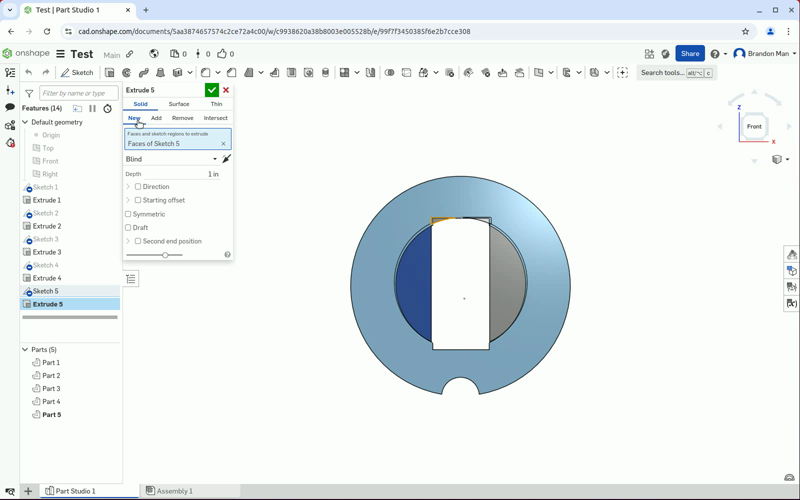
click(137, 120)
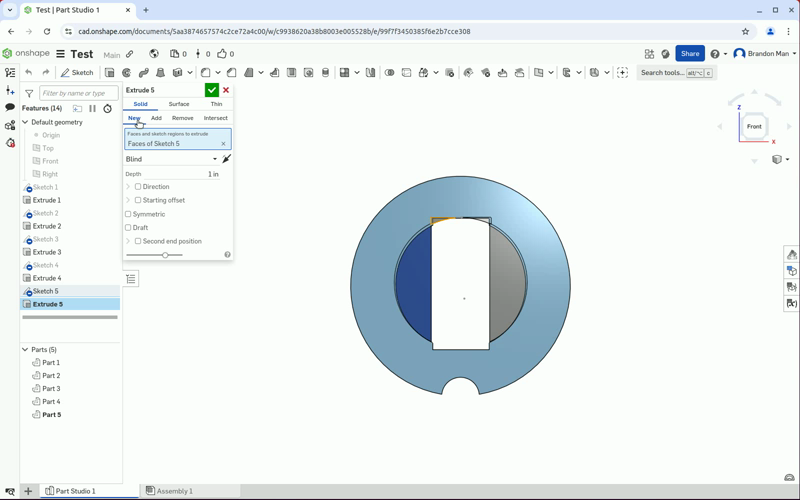
key(tab, 4)
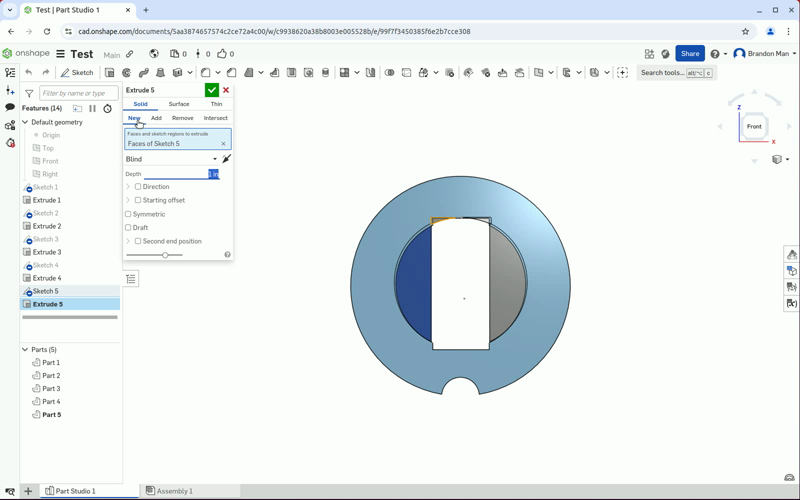
text(3.851)
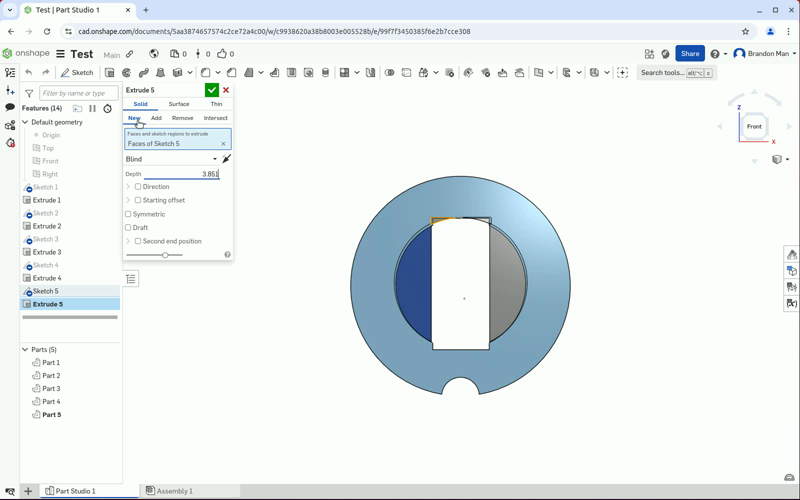
key(enter)
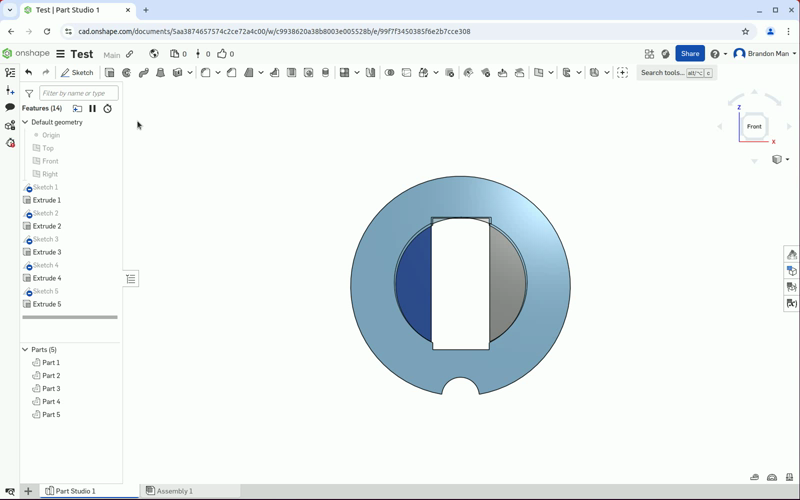
key(shift+h)
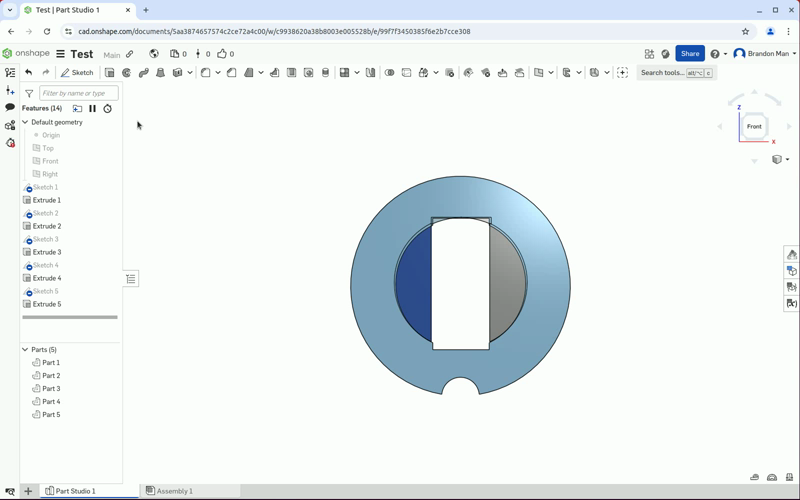
key(shift+h)
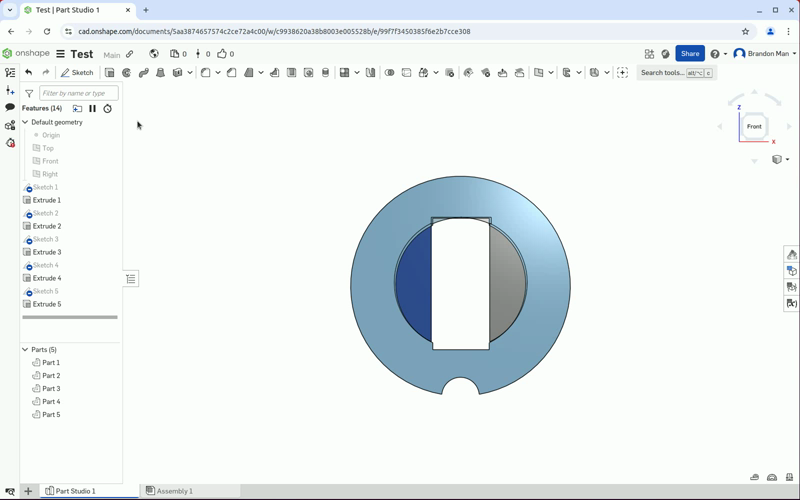
mouse_move(73, 189)
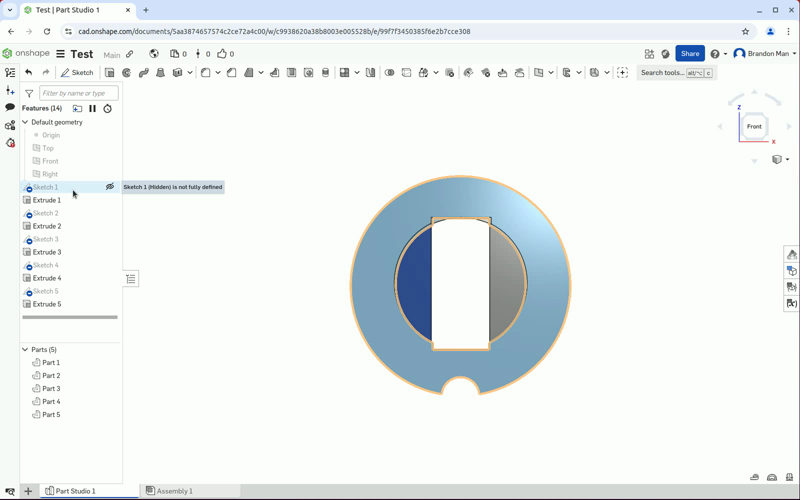
click(73, 189)
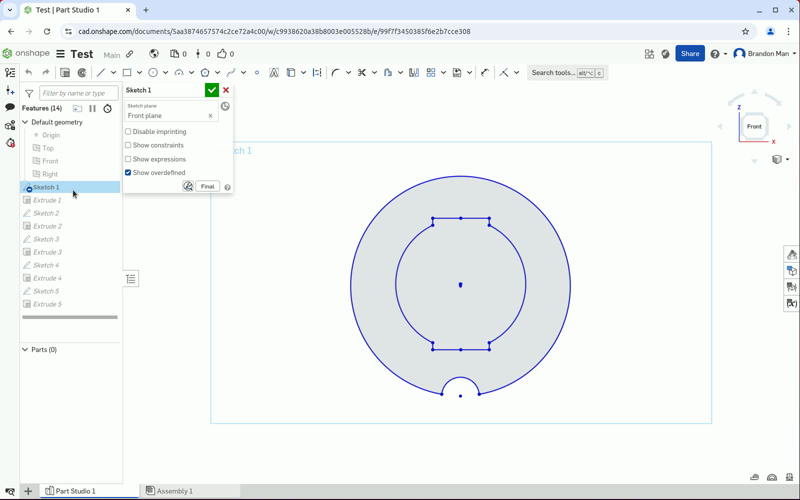
mouse_move(229, 92)
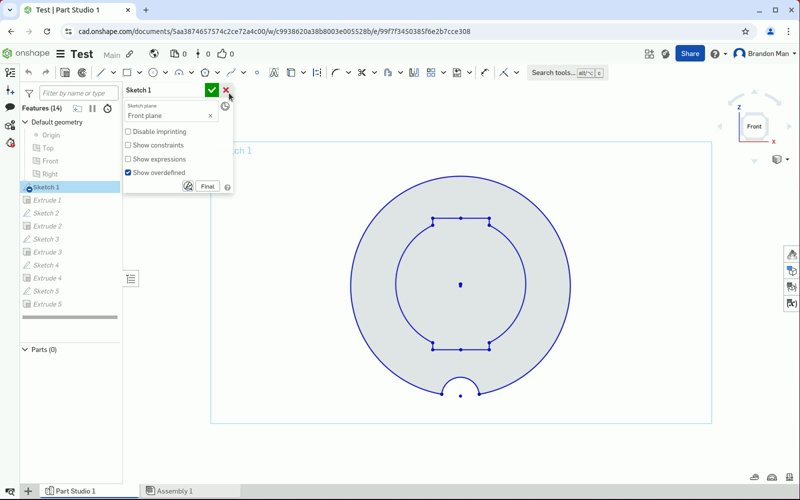
click(229, 92)
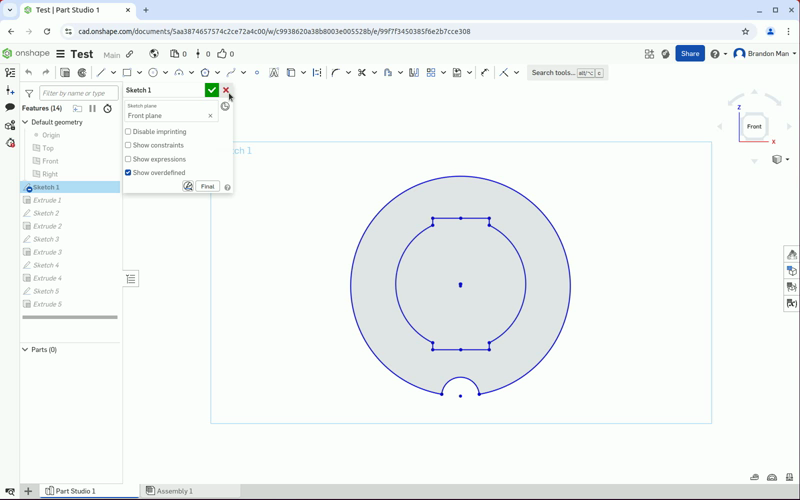
key(shift+s)
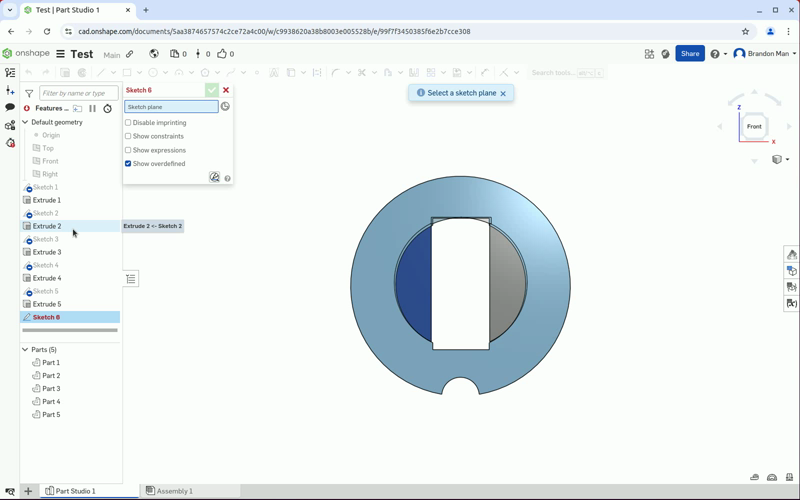
scroll(3)
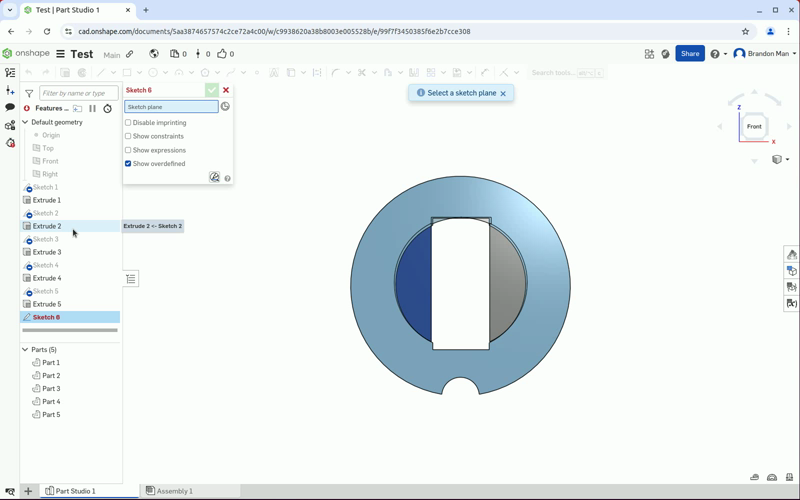
mouse_move(73, 163)
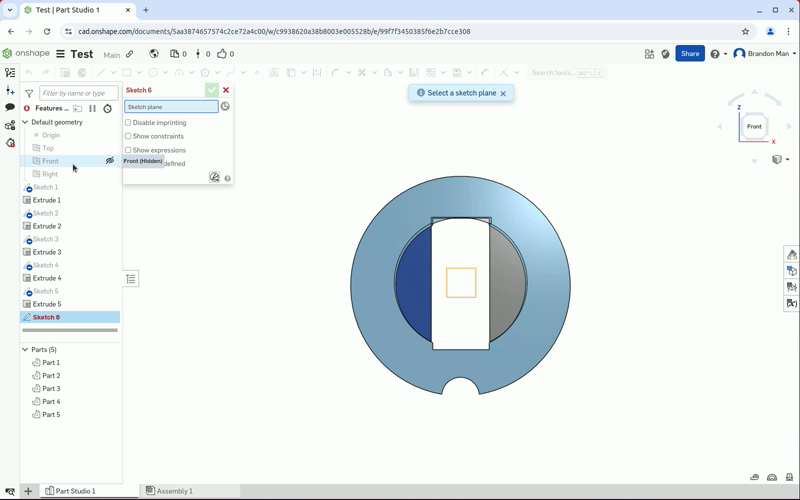
click(73, 163)
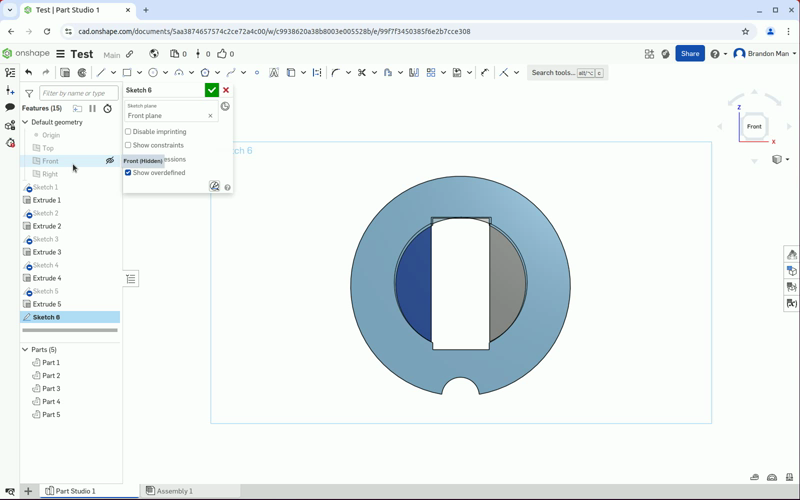
mouse_move(73, 352)
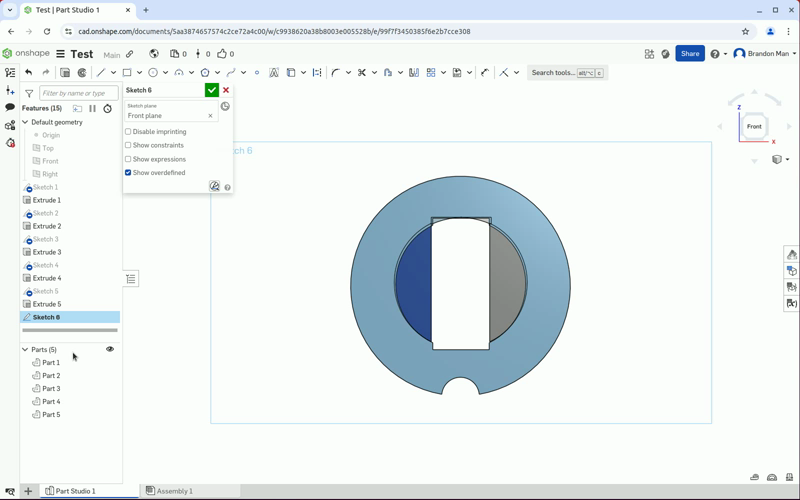
key(y)
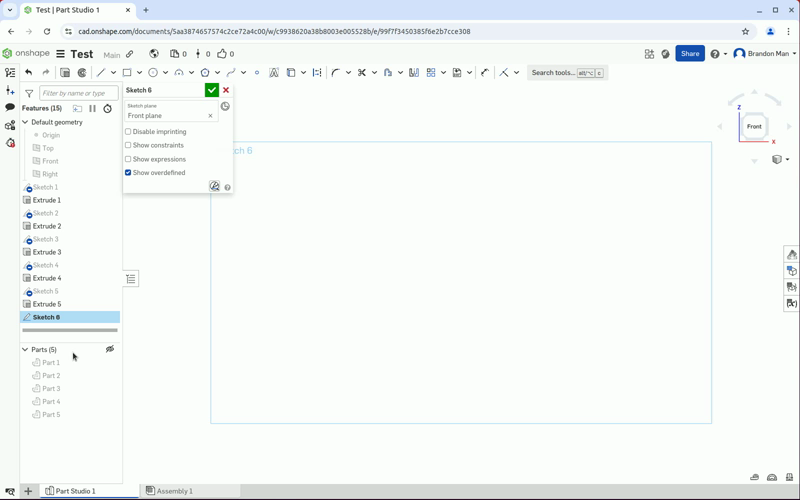
key(l)
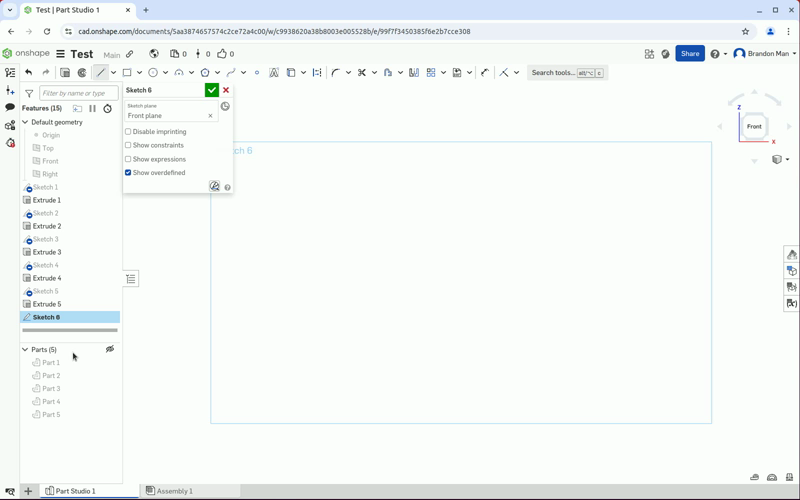
key_down(shift)
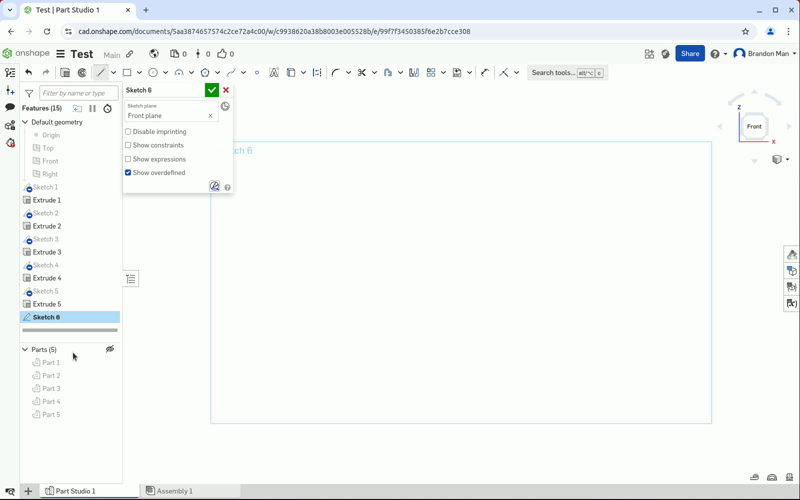
mouse_move(460, 348)
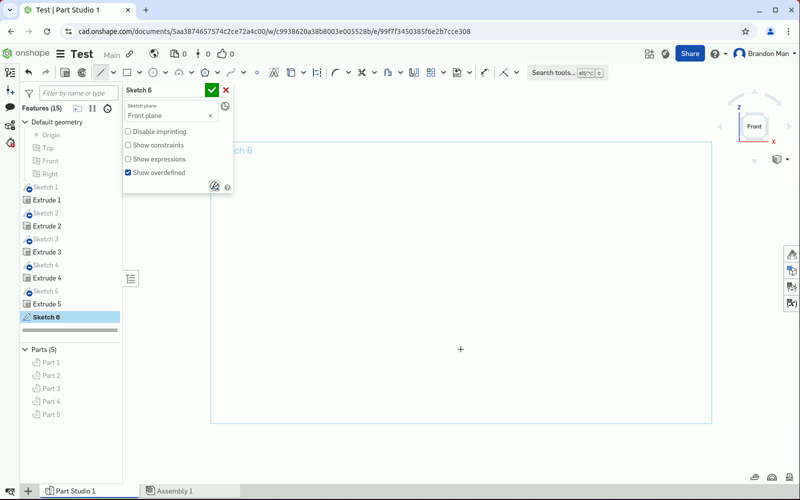
click(460, 348)
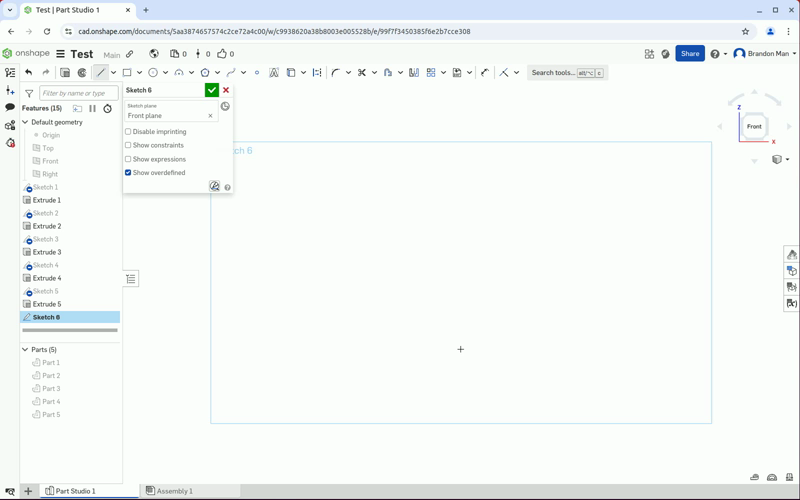
key_up(shift)
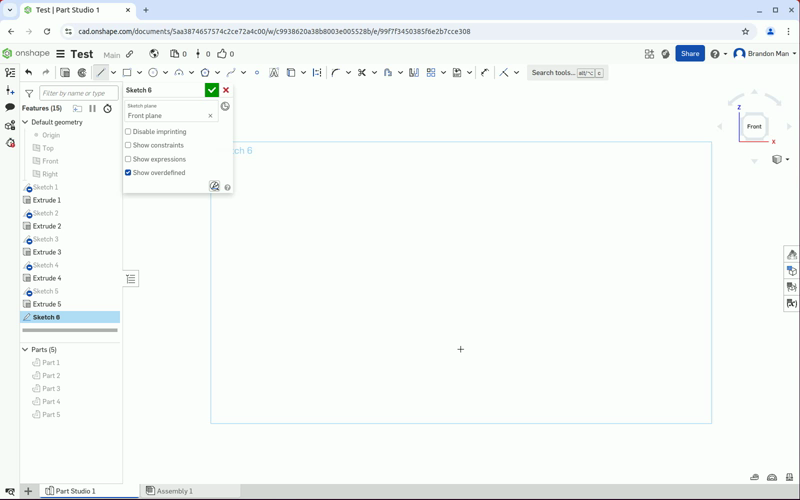
key_down(shift)
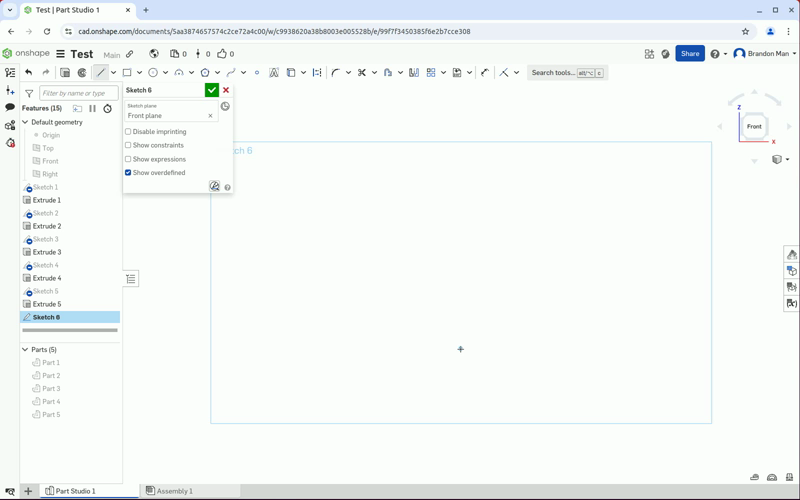
mouse_move(490, 348)
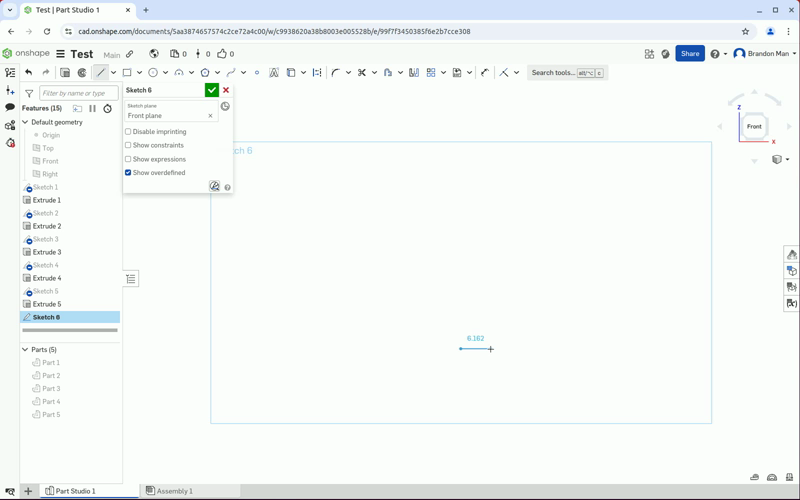
mouse_move(491, 348)
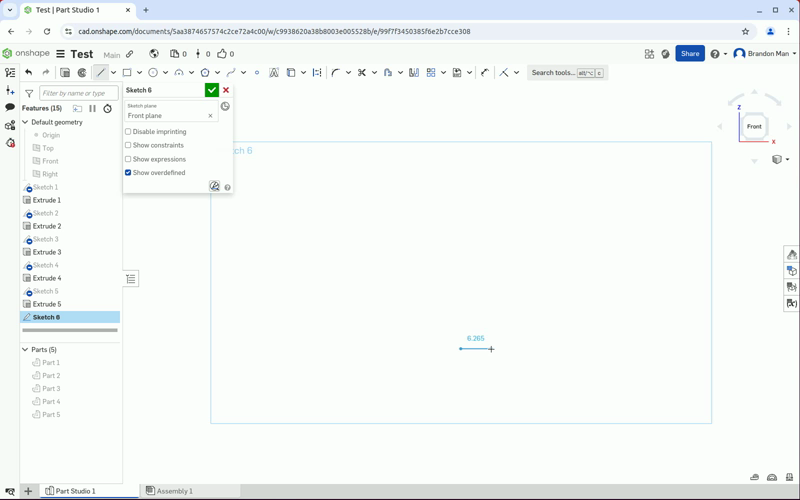
click(491, 348)
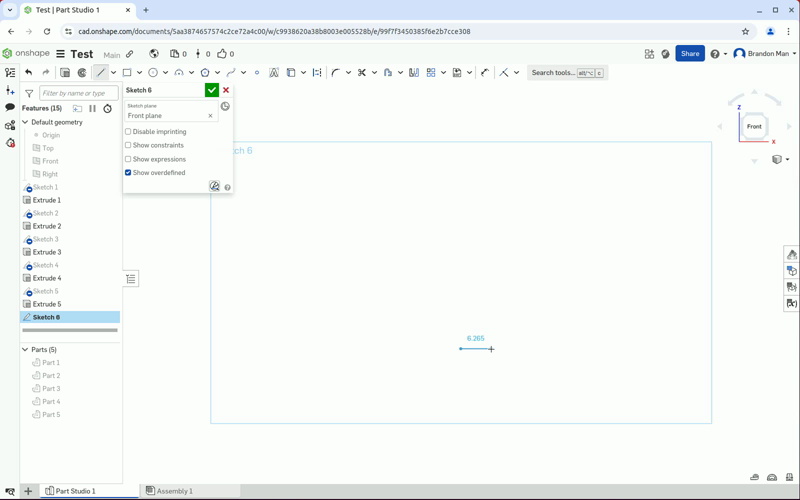
key_up(shift)
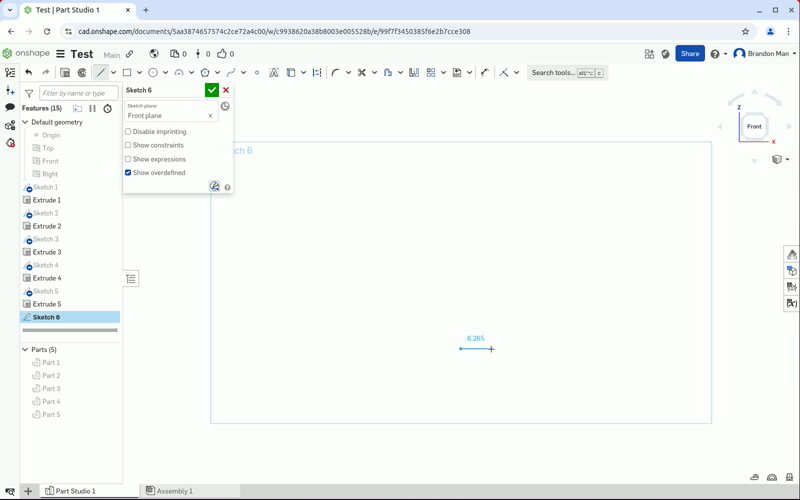
key_down(shift)
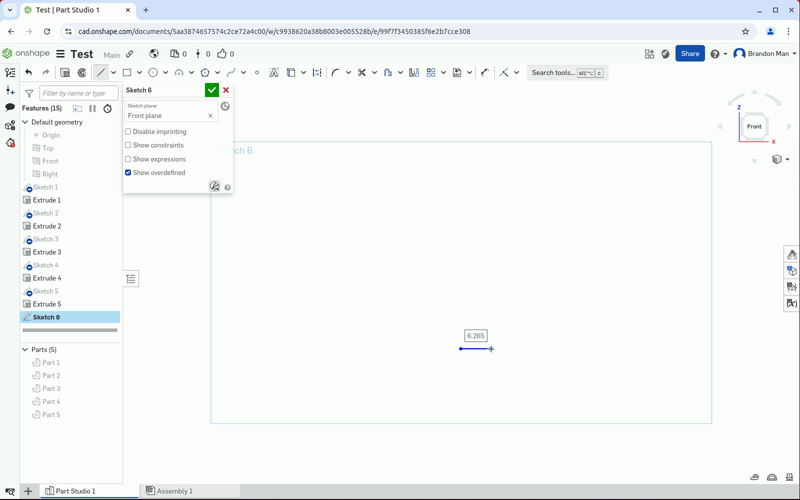
mouse_move(521, 348)
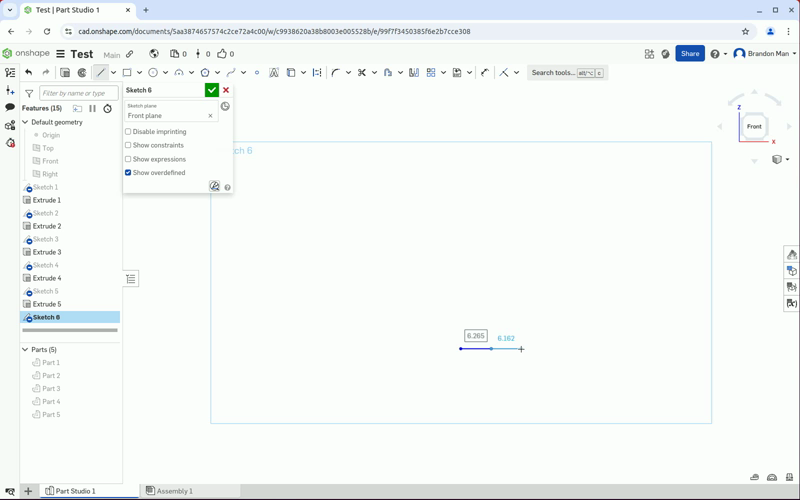
mouse_move(491, 341)
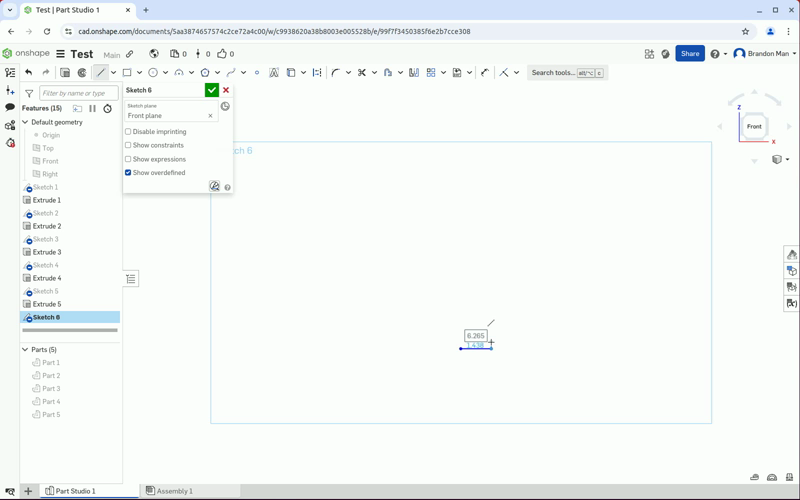
scroll(6)
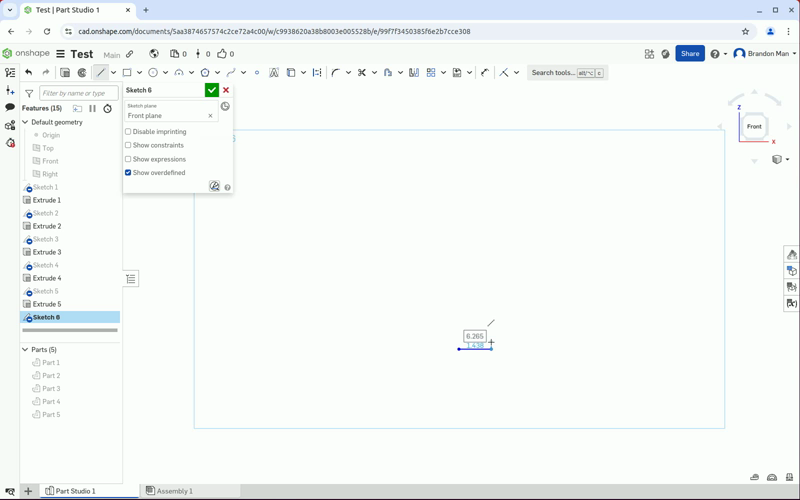
scroll(6)
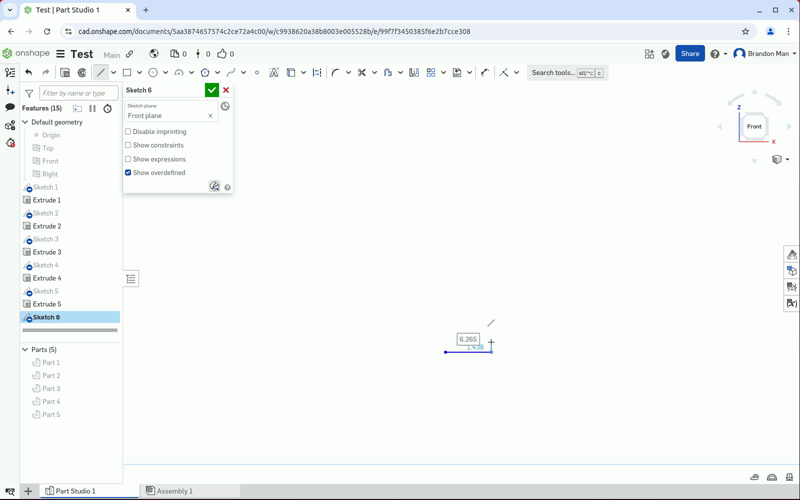
scroll(6)
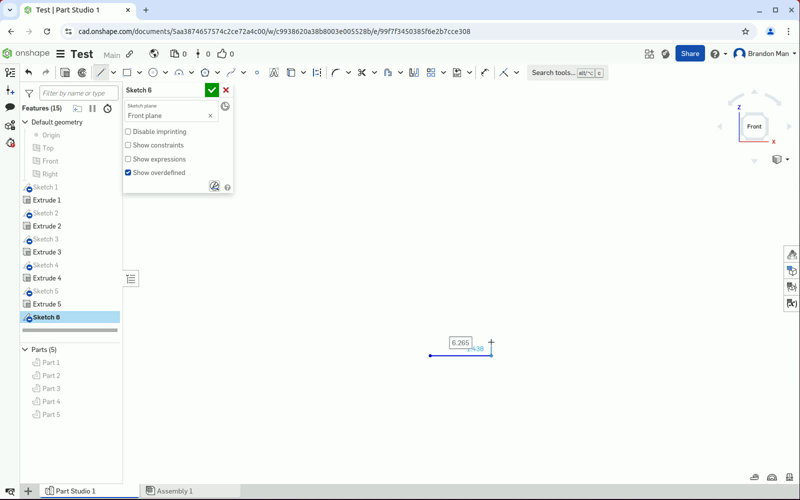
scroll(6)
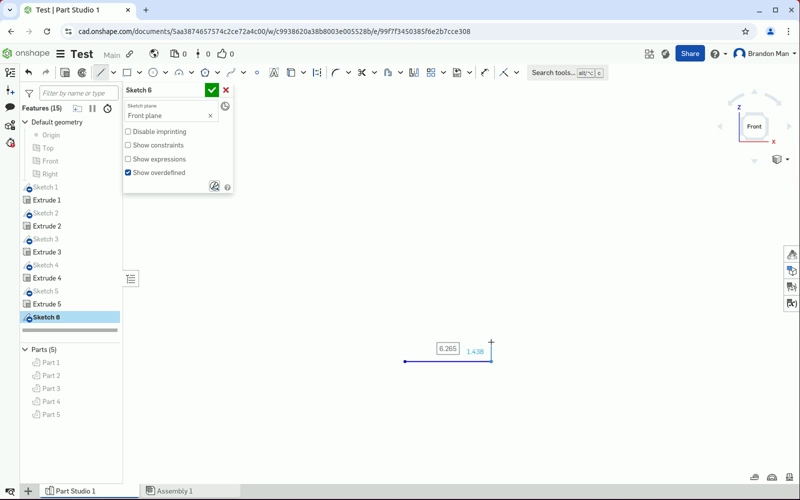
scroll(6)
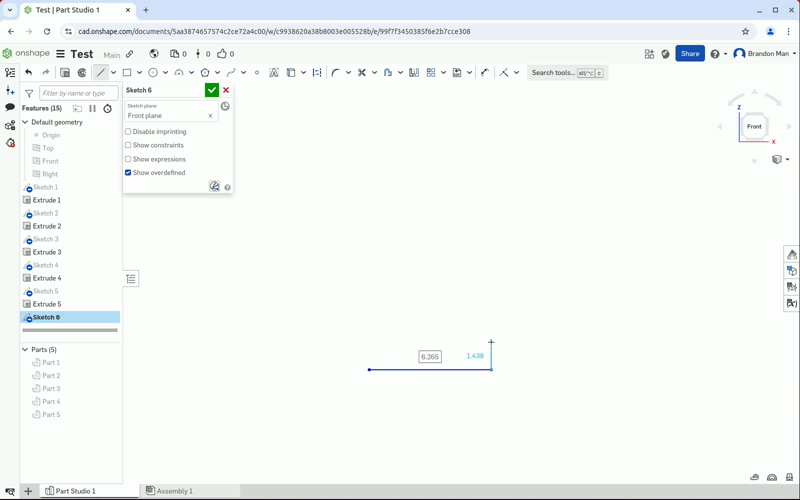
scroll(6)
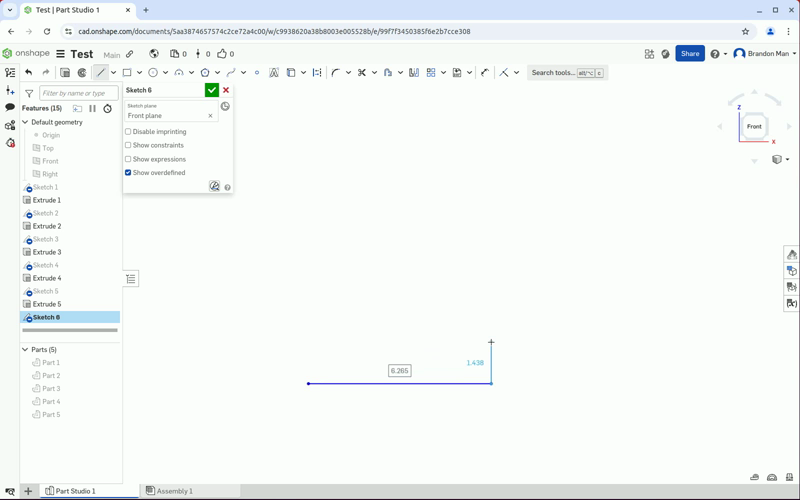
scroll(6)
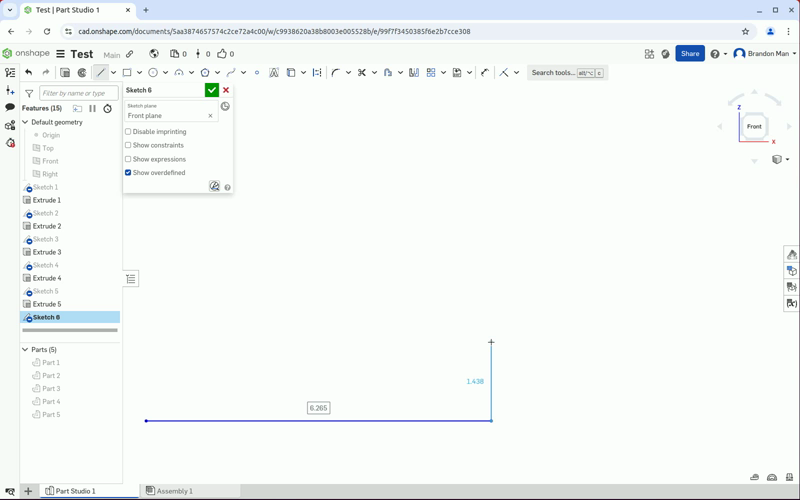
click(491, 341)
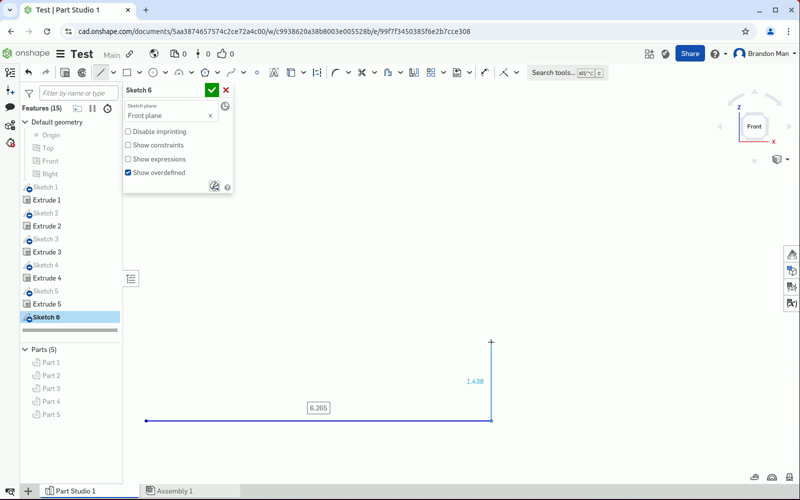
scroll(-6)
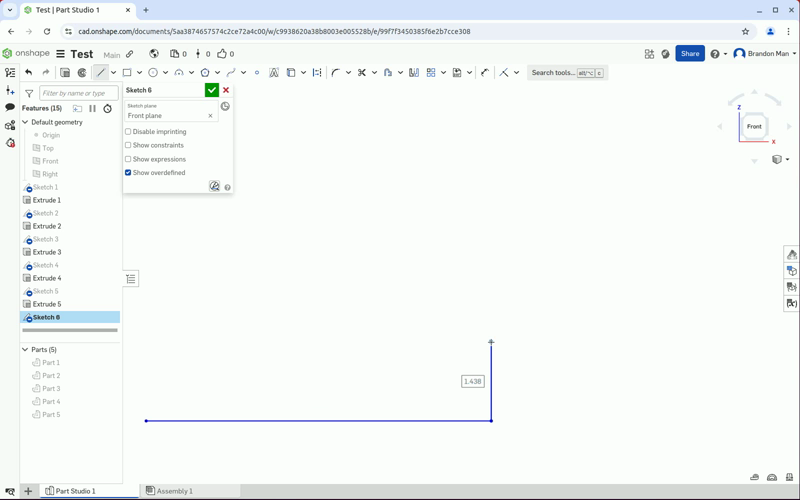
scroll(-6)
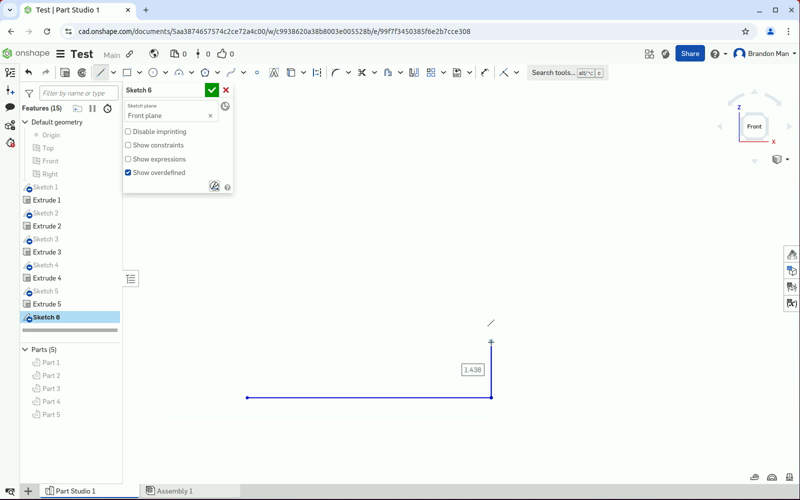
scroll(-6)
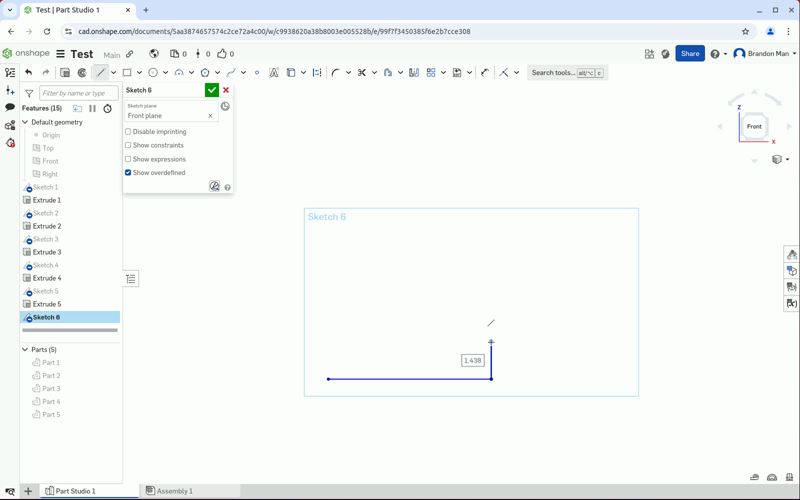
scroll(-6)
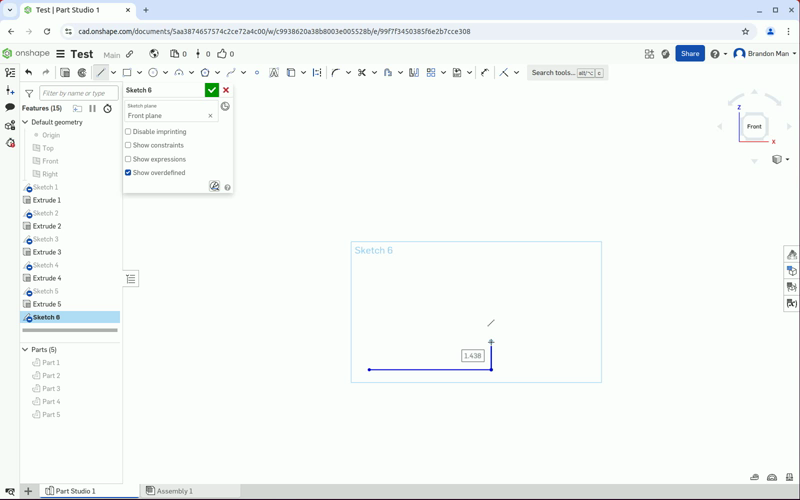
scroll(-6)
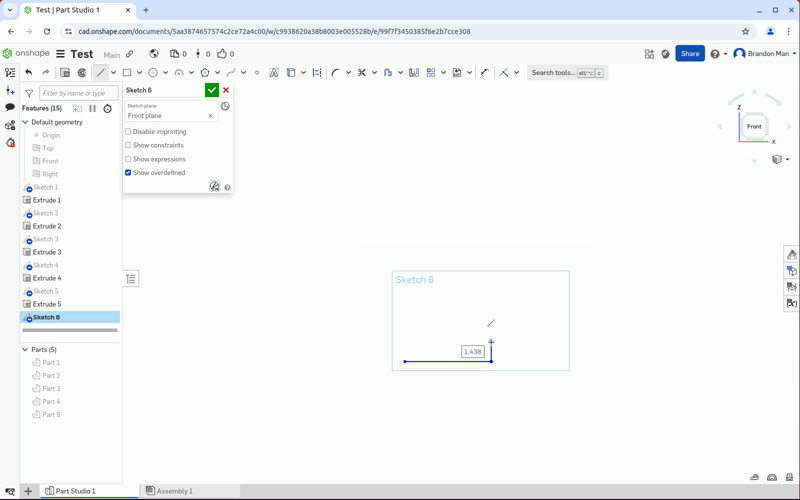
scroll(-6)
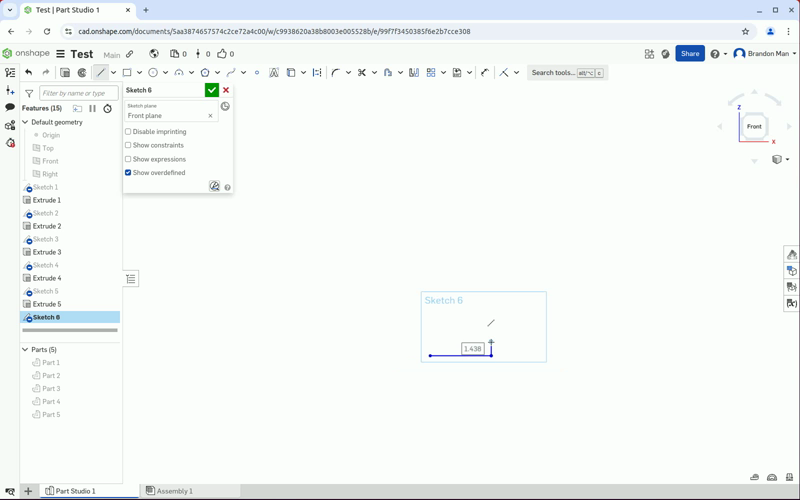
scroll(-6)
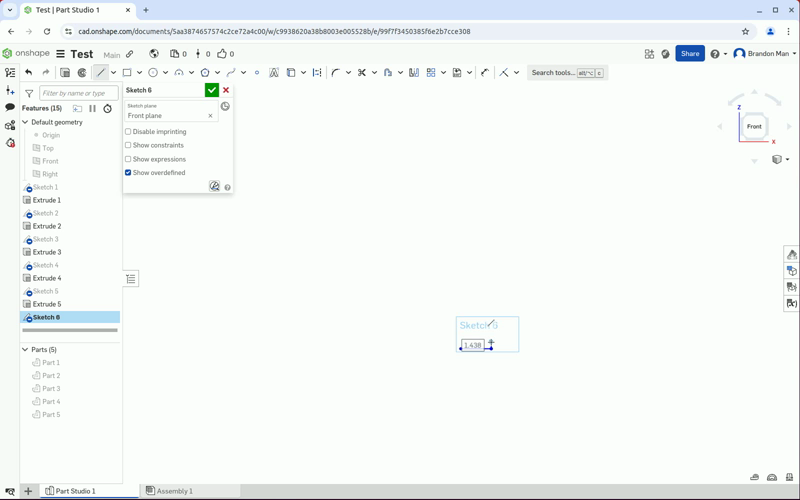
key_up(shift)
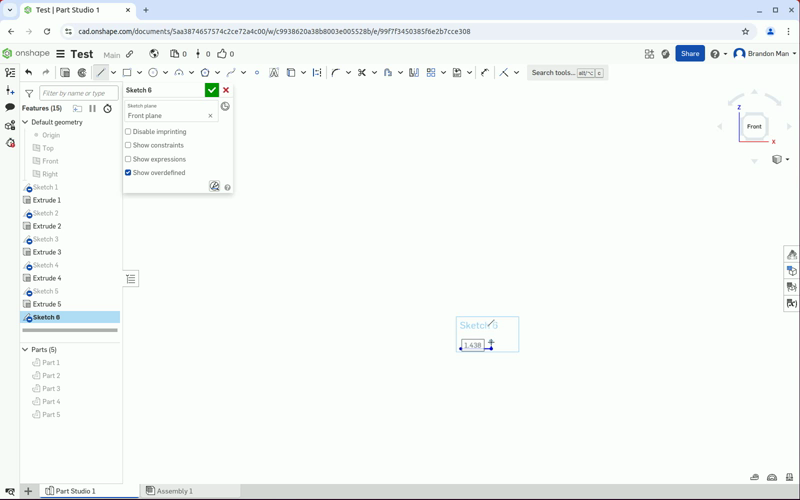
key(esc)
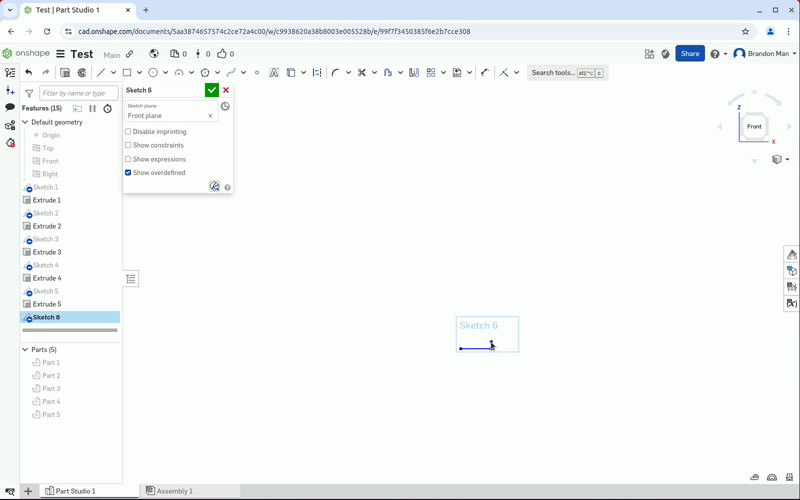
key(a)
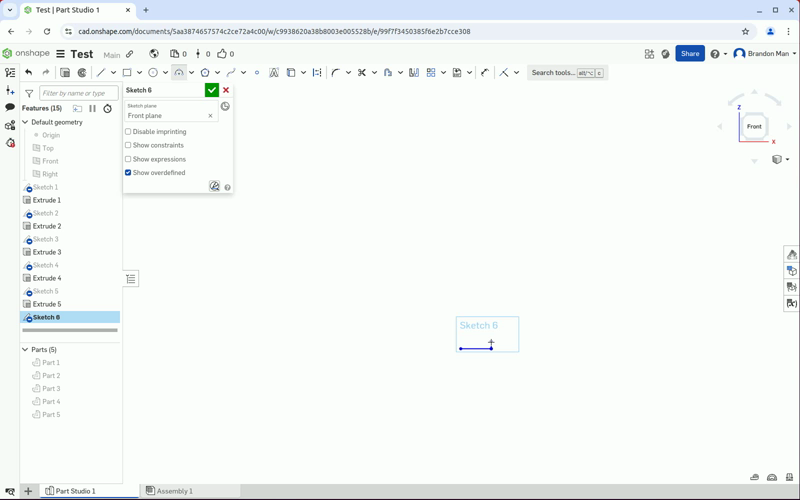
mouse_move(491, 341)
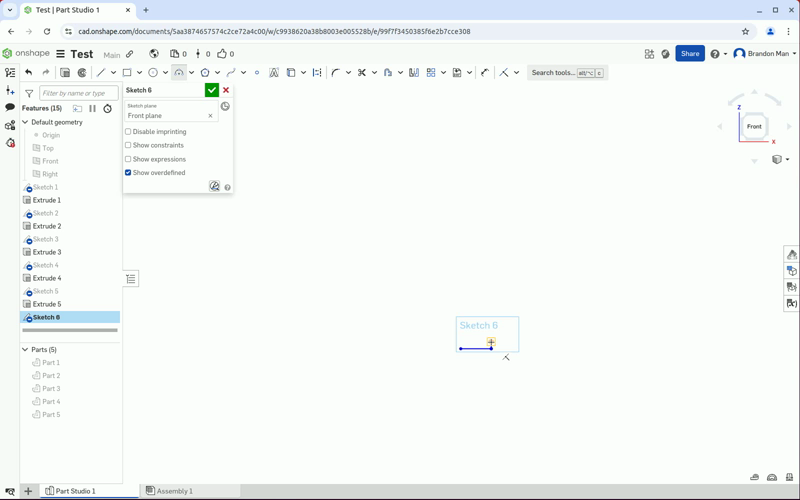
click(491, 341)
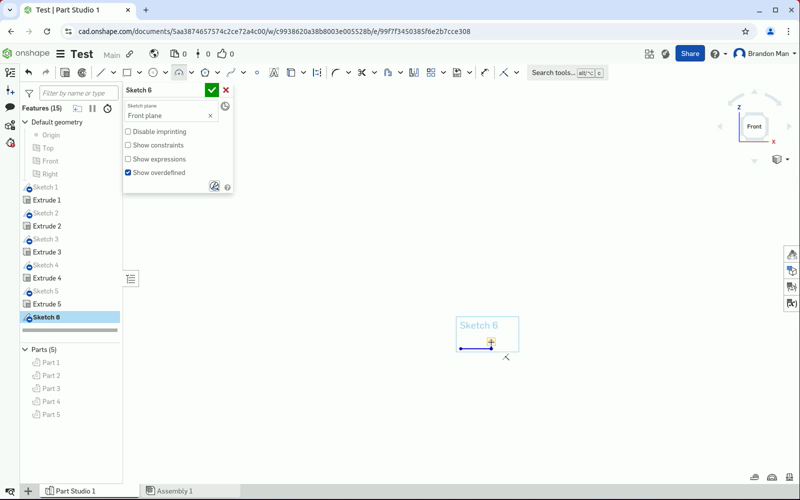
mouse_move(460, 348)
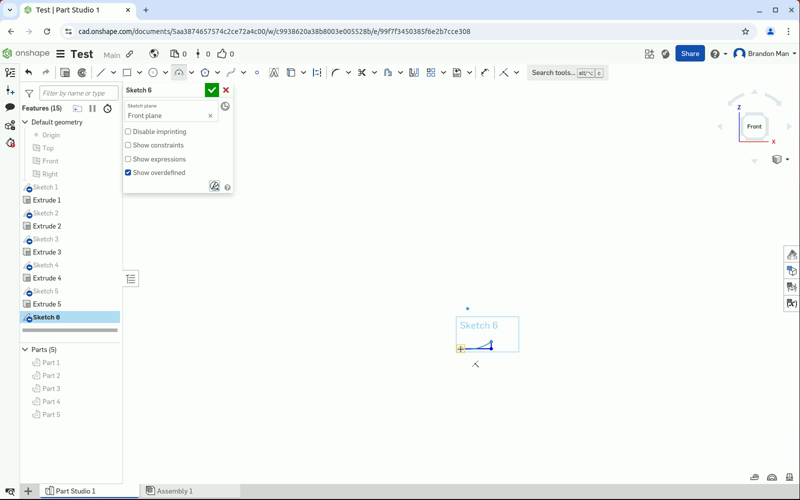
click(460, 348)
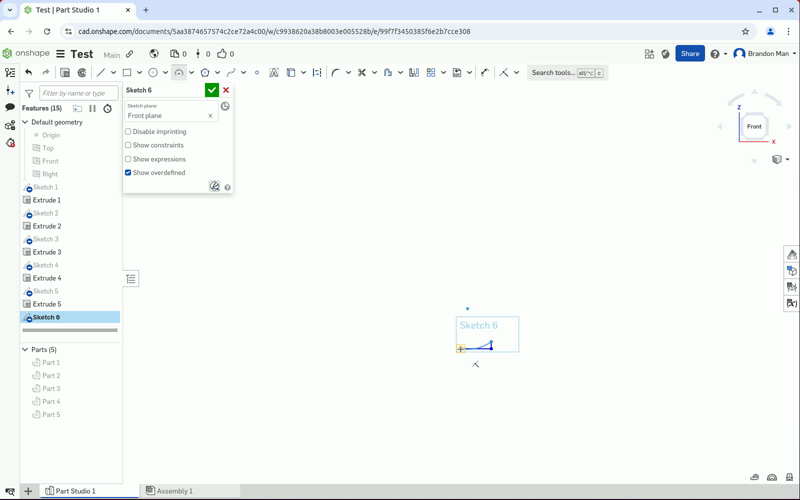
key_down(shift)
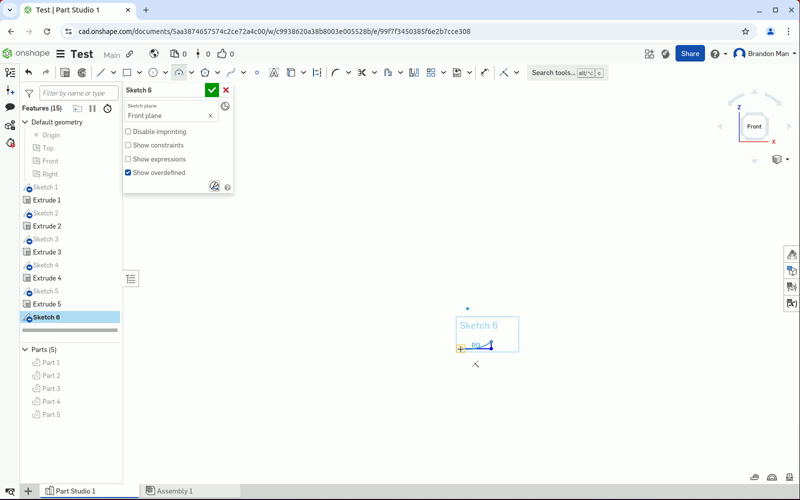
mouse_move(476, 346)
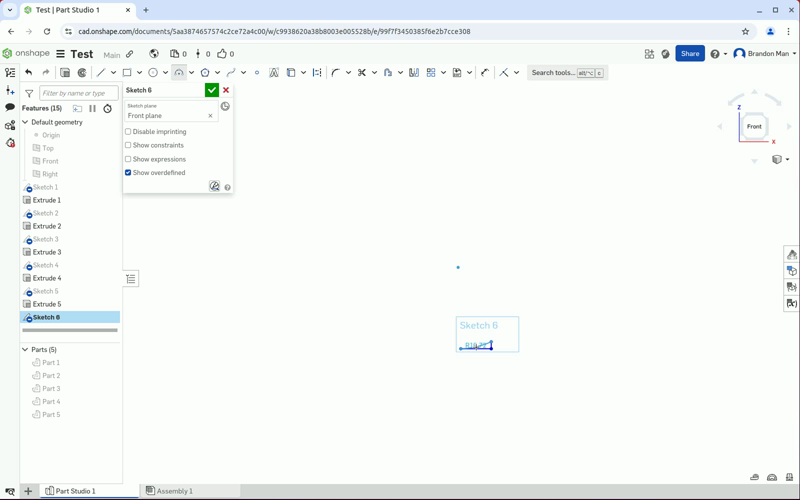
click(476, 346)
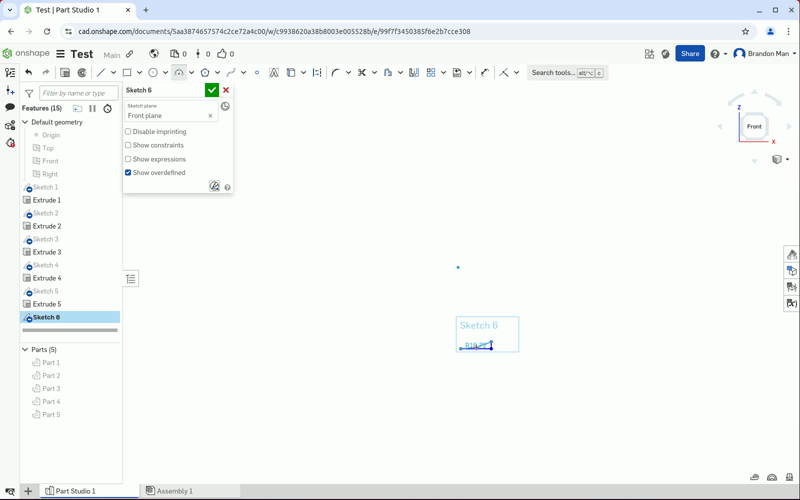
key_up(shift)
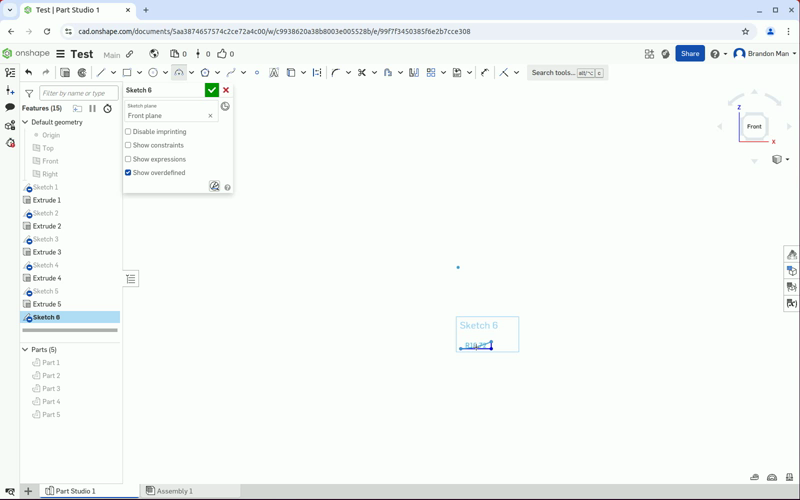
key(esc)
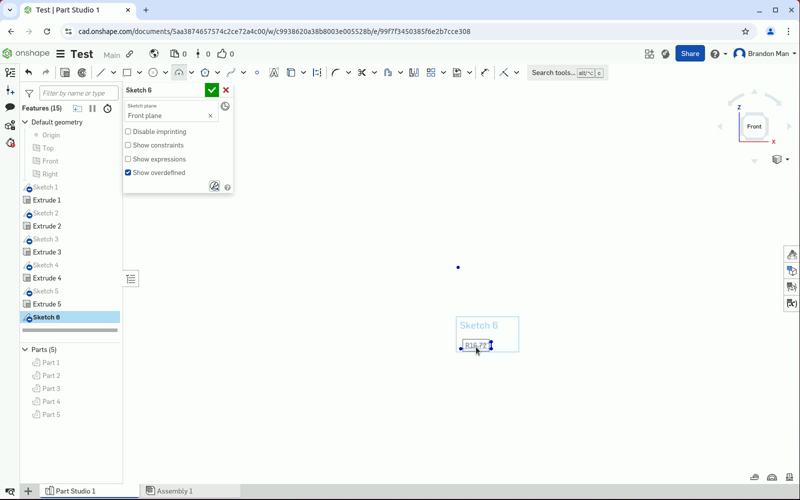
mouse_move(472, 348)
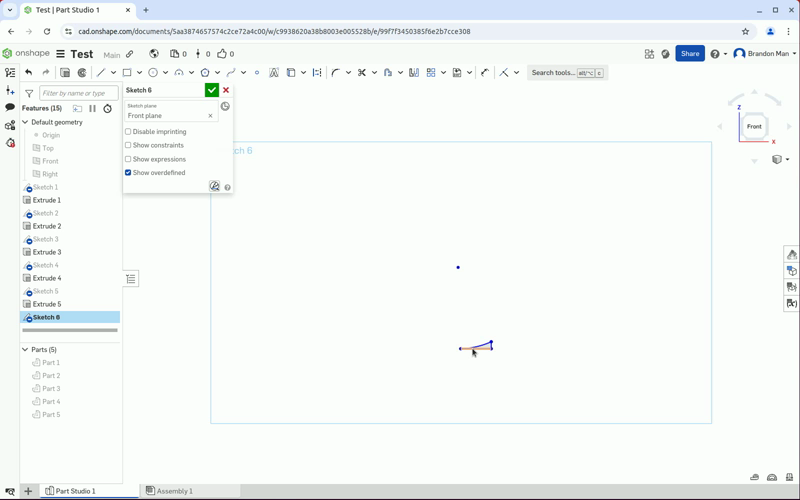
scroll(6)
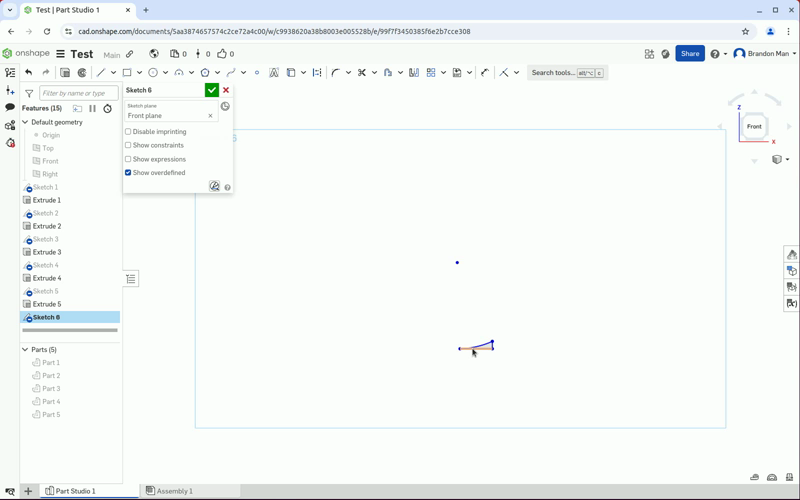
scroll(6)
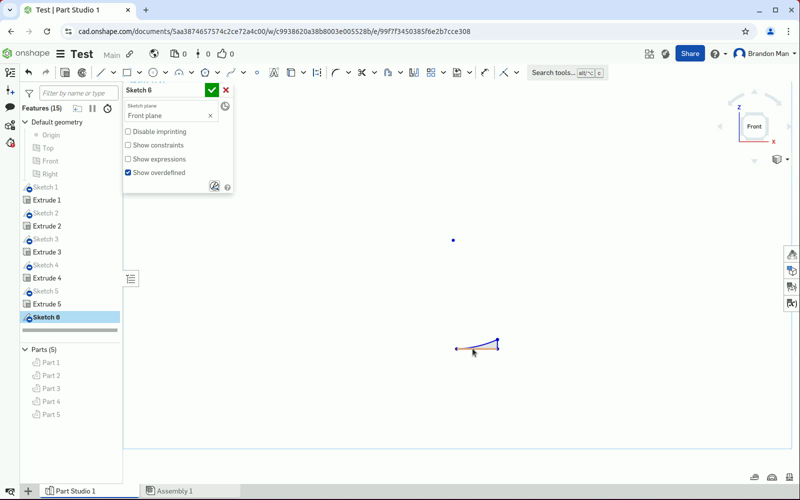
scroll(6)
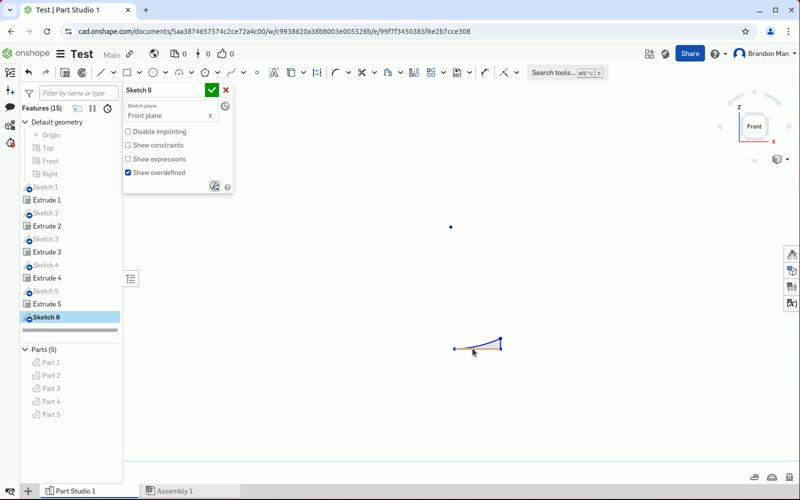
scroll(6)
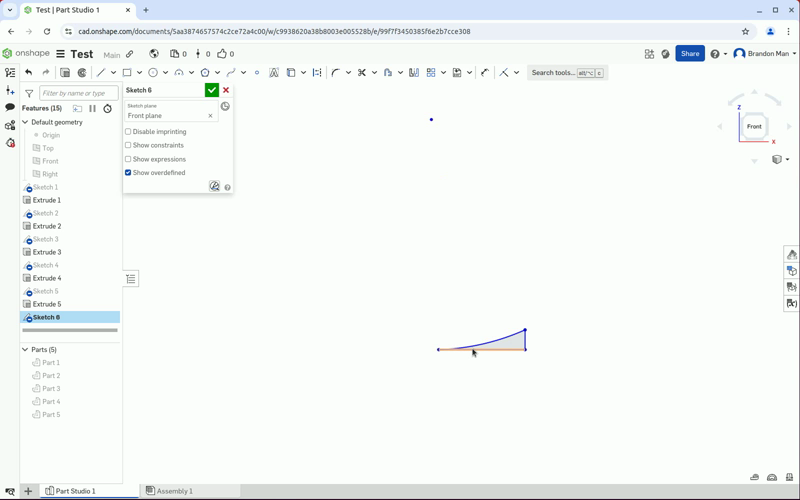
scroll(6)
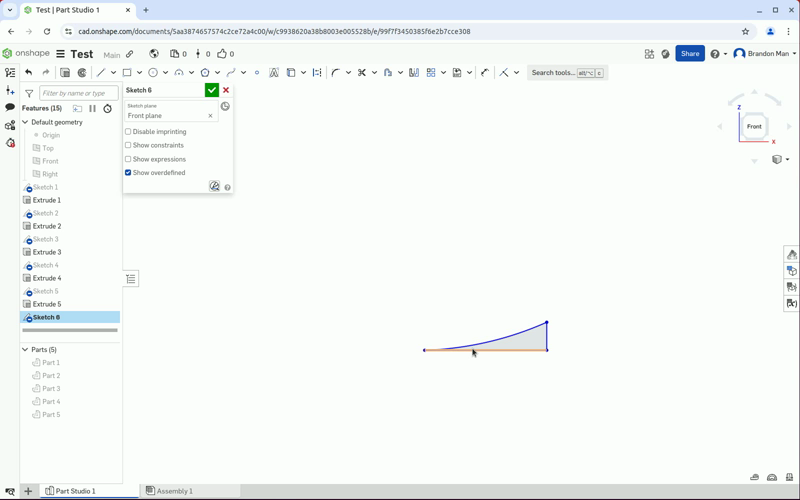
scroll(6)
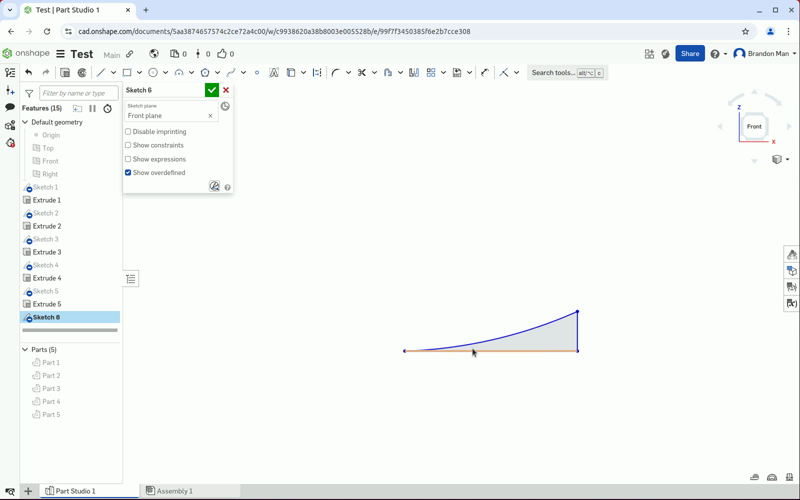
scroll(6)
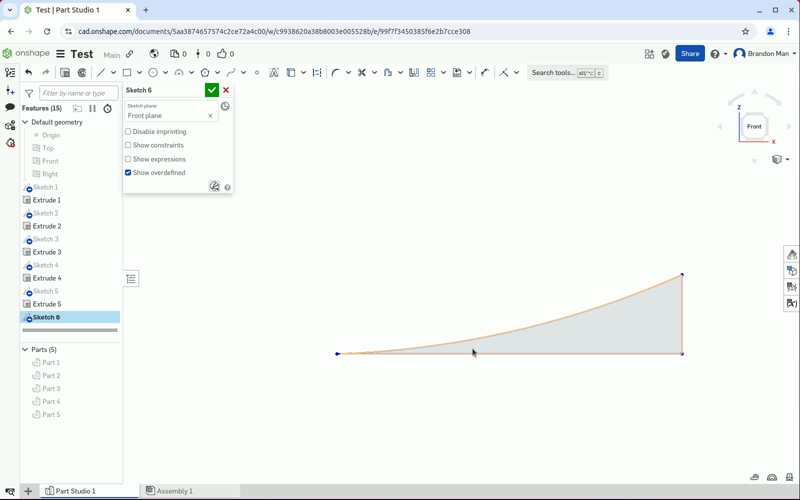
click(472, 348)
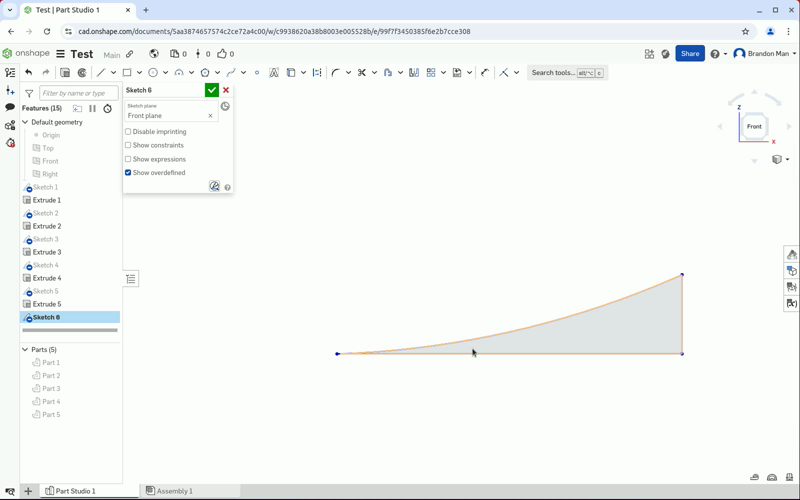
scroll(-6)
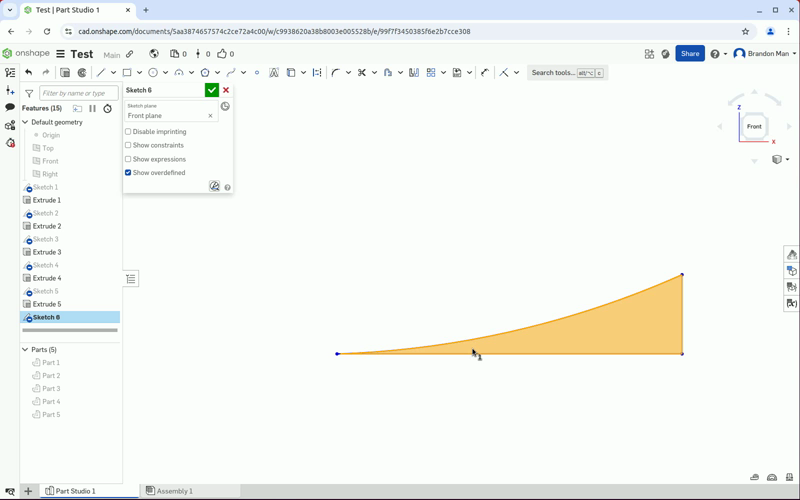
scroll(-6)
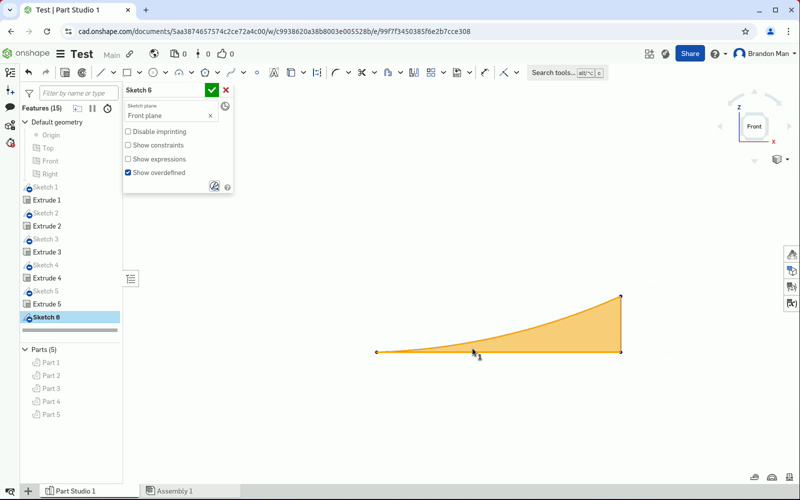
scroll(-6)
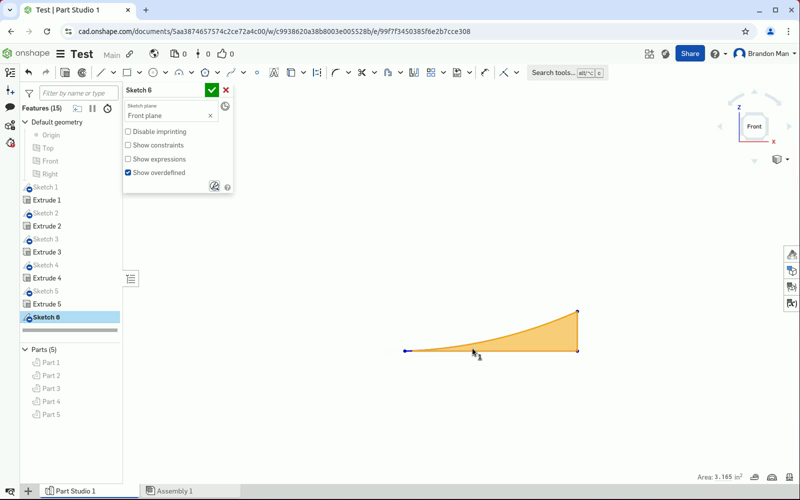
scroll(-6)
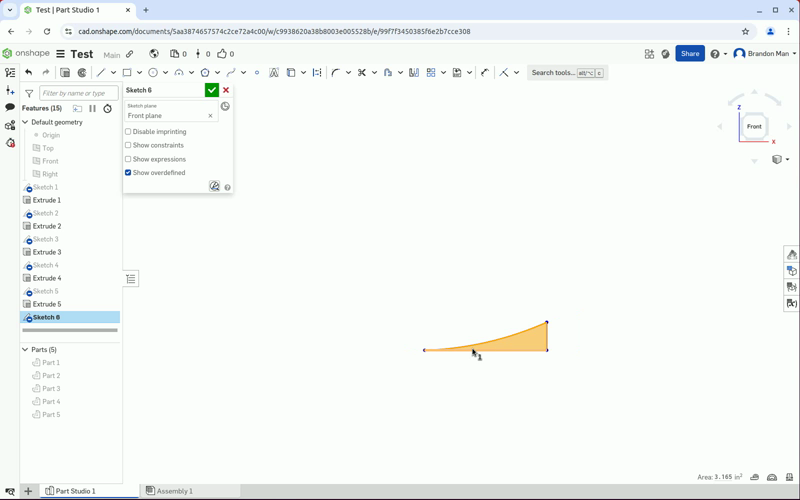
scroll(-6)
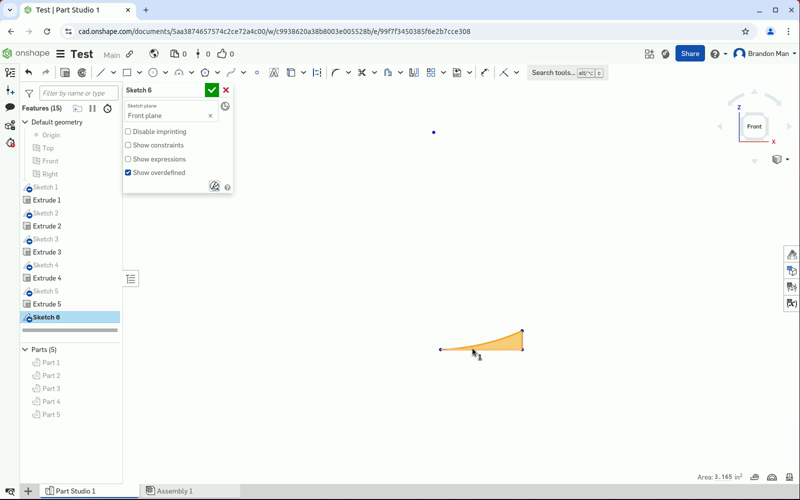
scroll(-6)
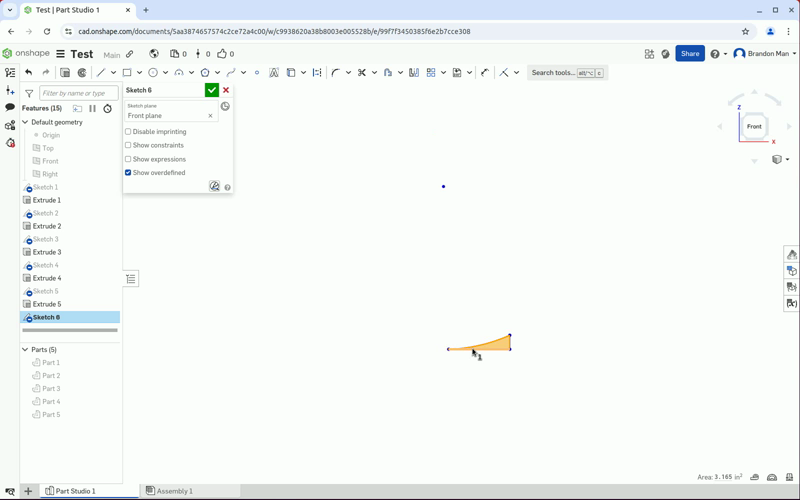
scroll(-6)
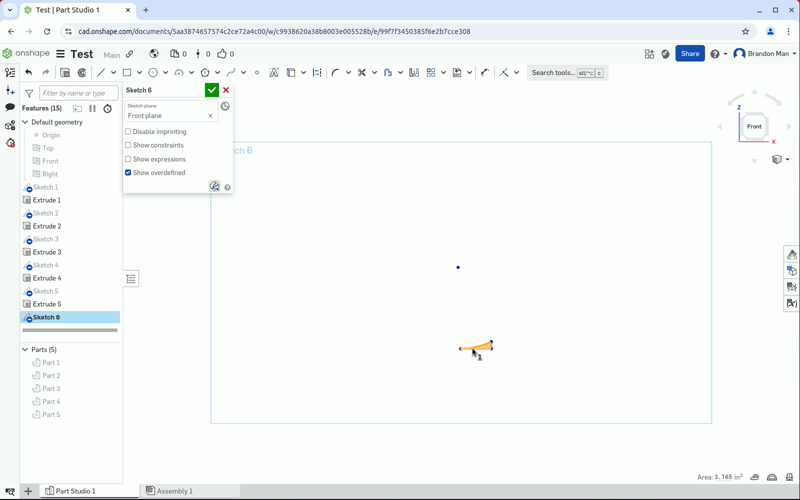
mouse_move(73, 352)
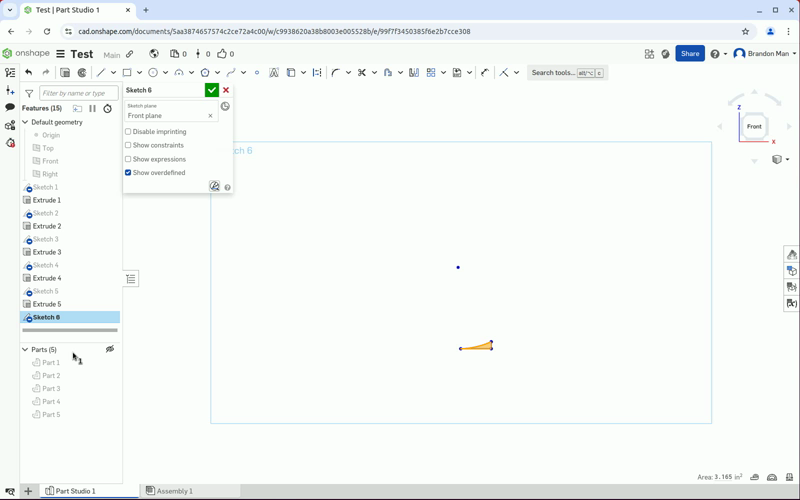
key(shift+y)
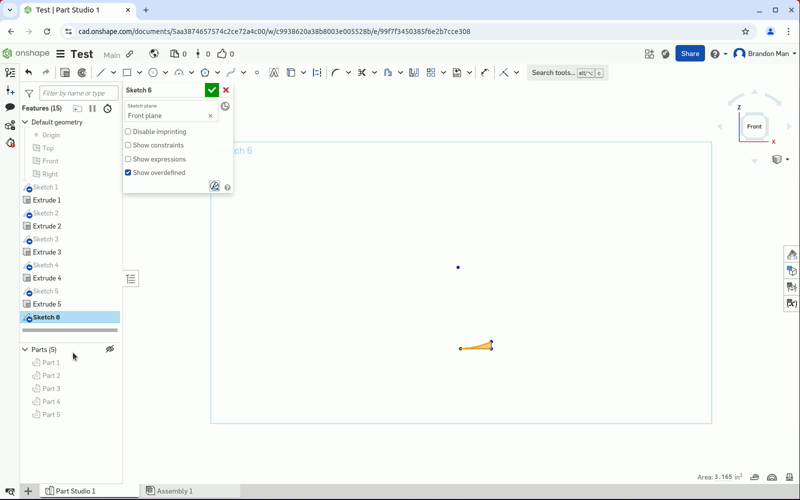
key(shift+e)
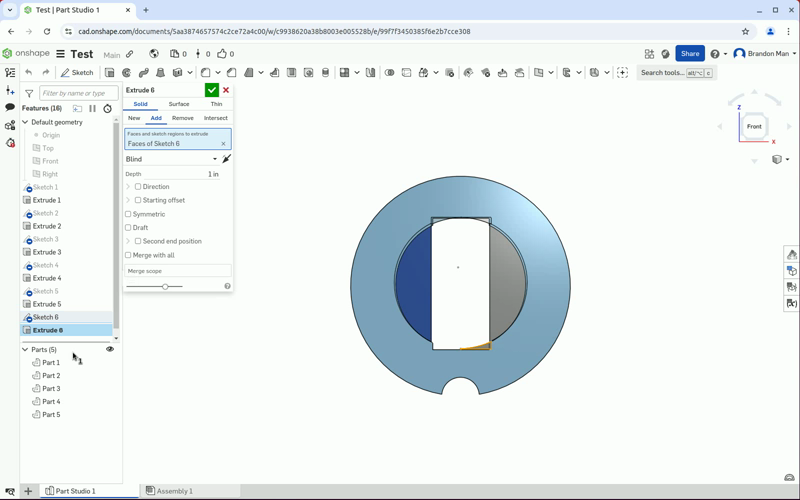
mouse_move(143, 106)
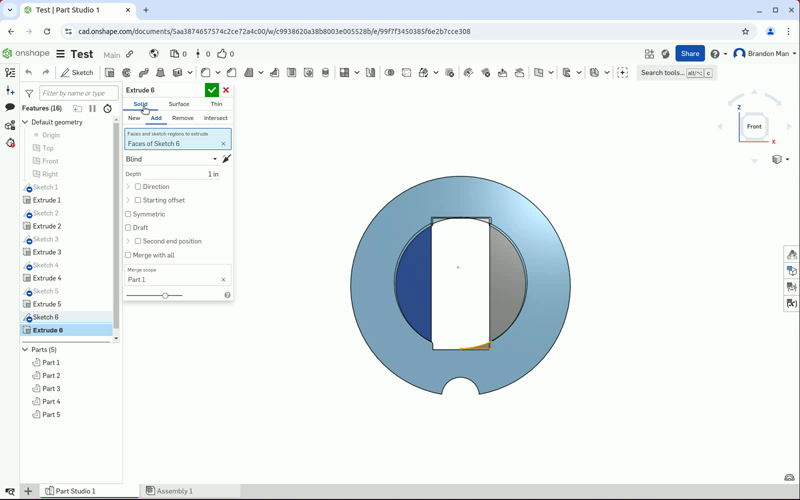
click(143, 106)
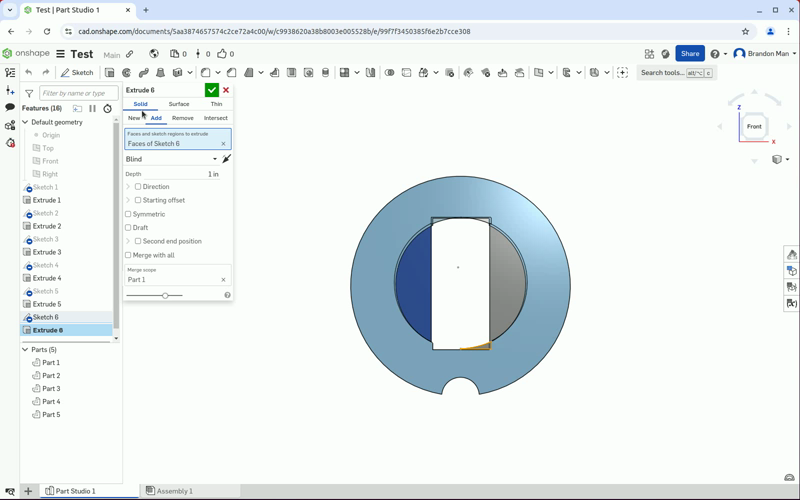
mouse_move(137, 120)
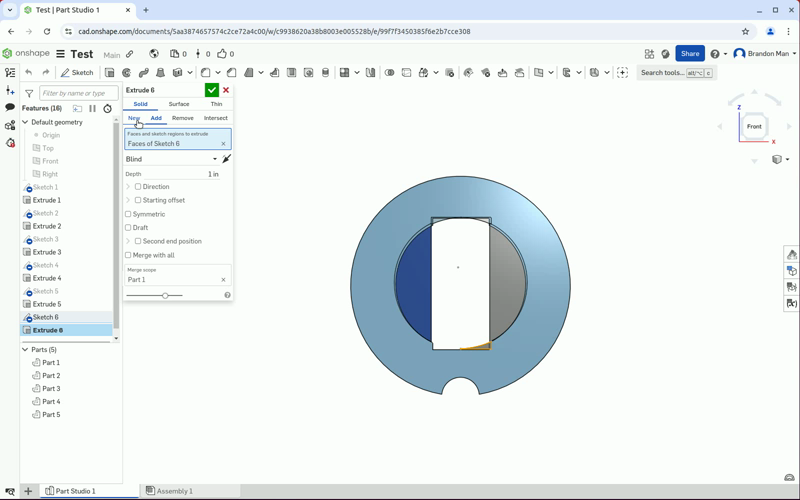
click(137, 120)
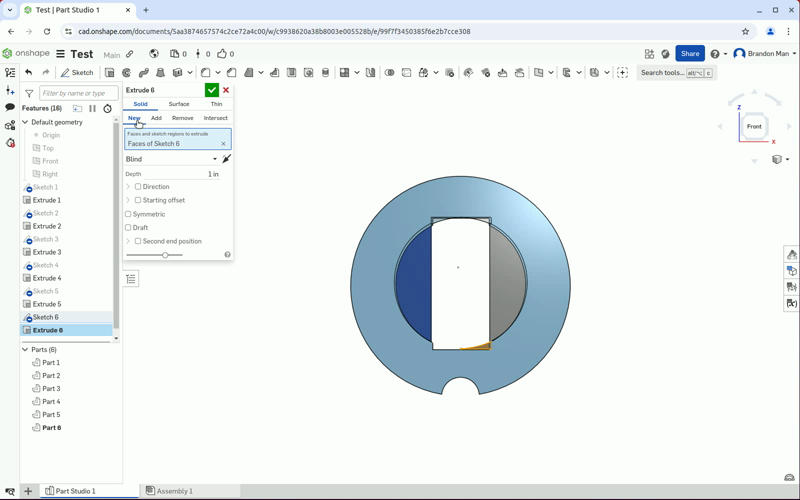
key(tab, 4)
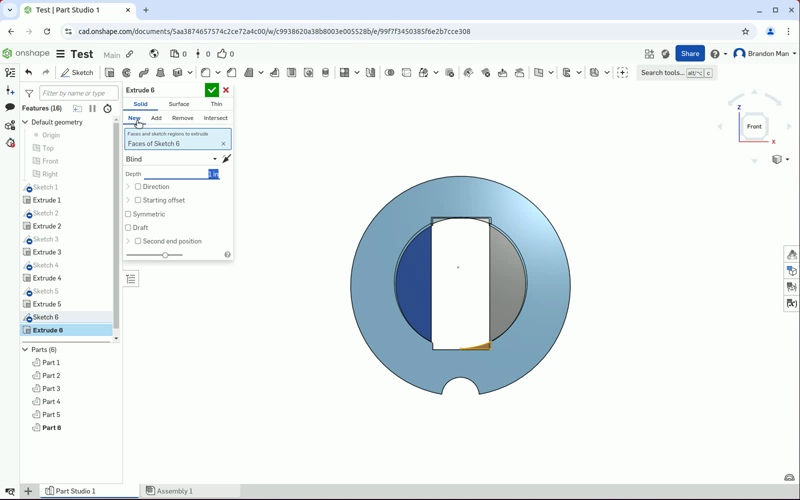
text(3.851)
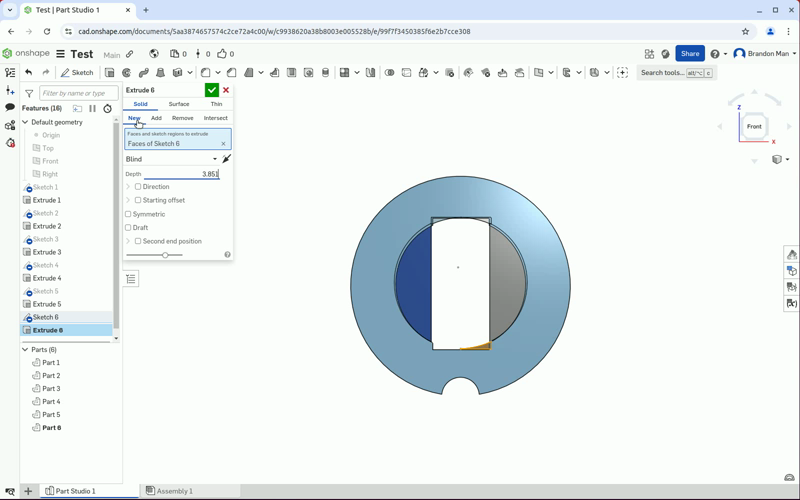
key(enter)
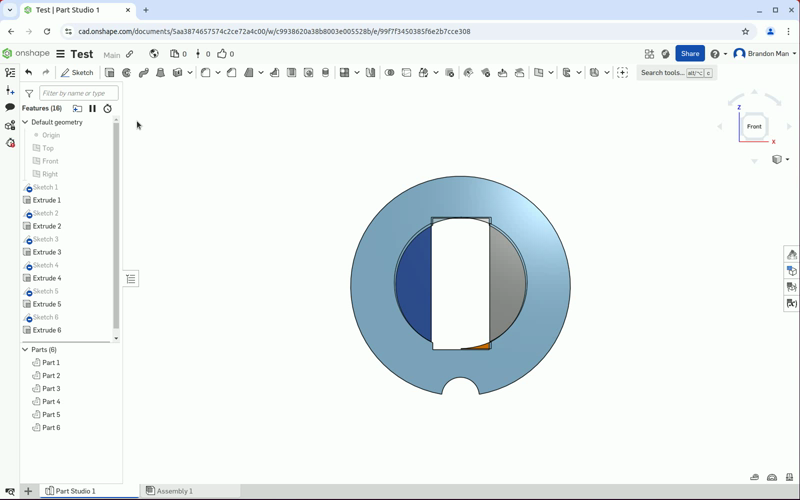
key(shift+h)
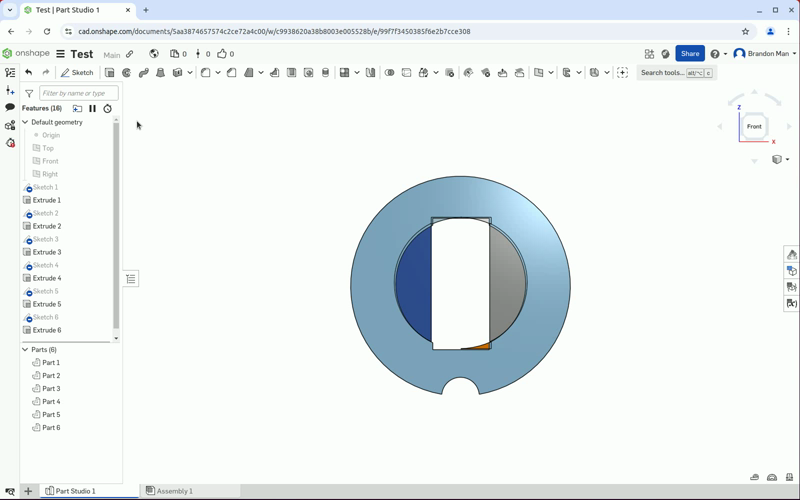
key(shift+h)
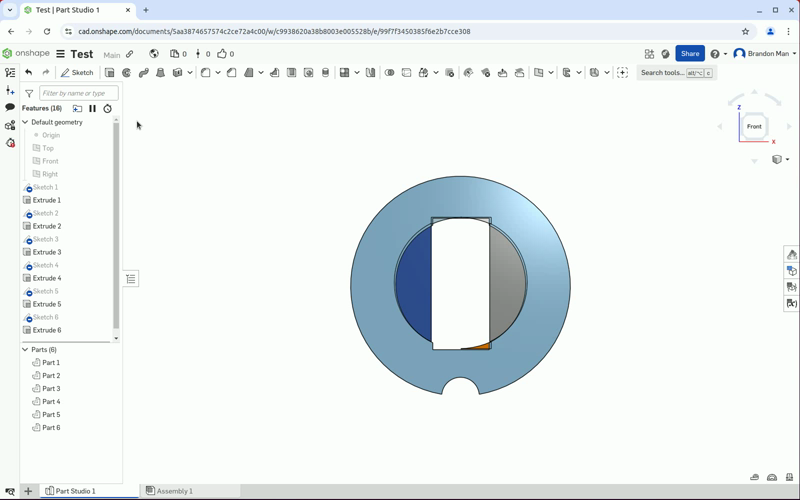
mouse_move(69, 189)
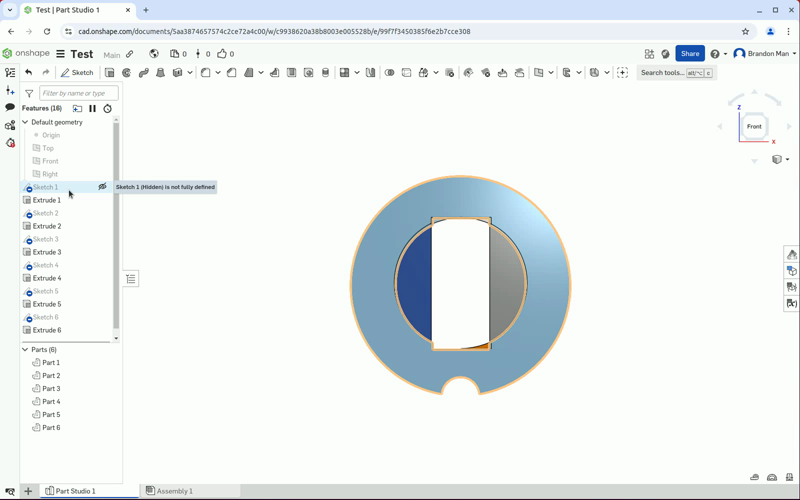
click(69, 189)
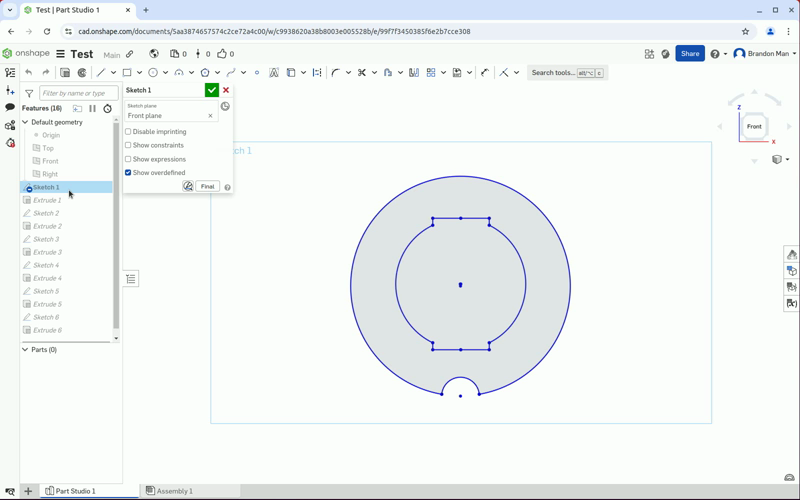
mouse_move(229, 92)
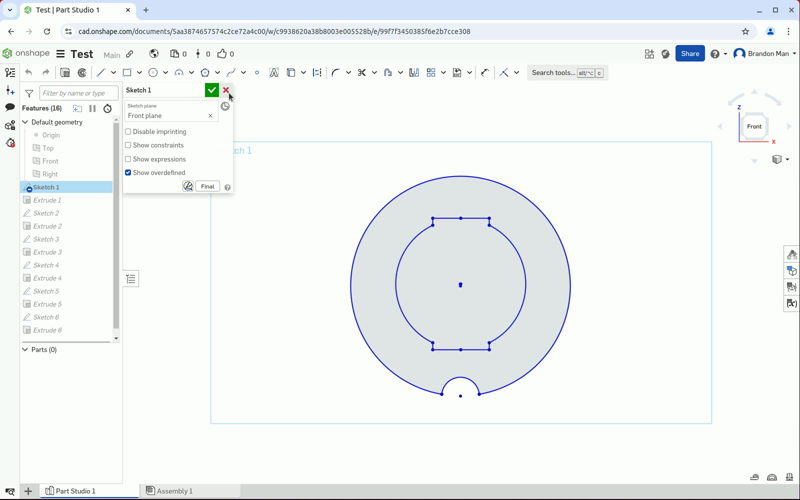
click(229, 92)
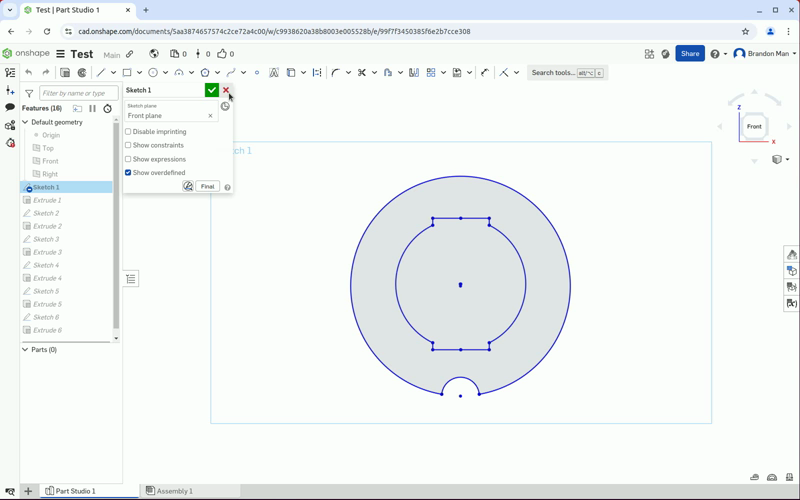
key(shift+s)
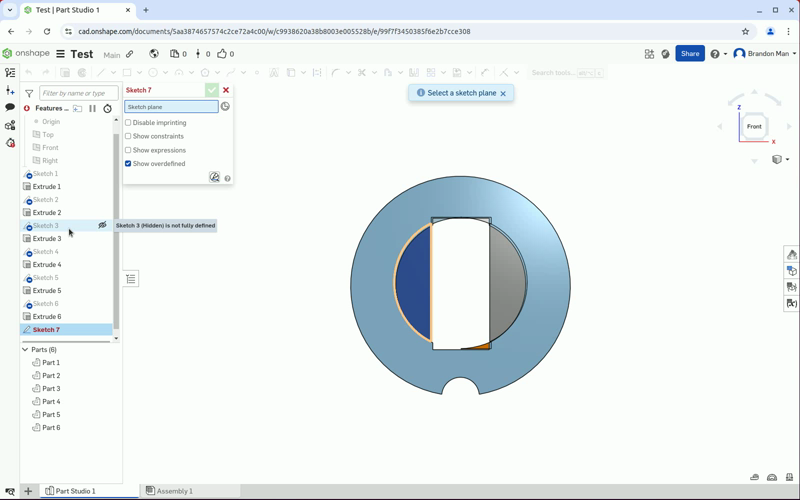
scroll(3)
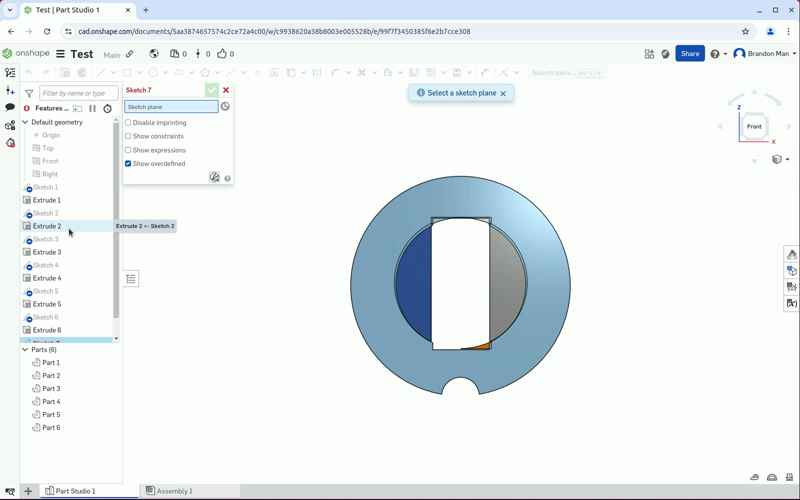
mouse_move(69, 163)
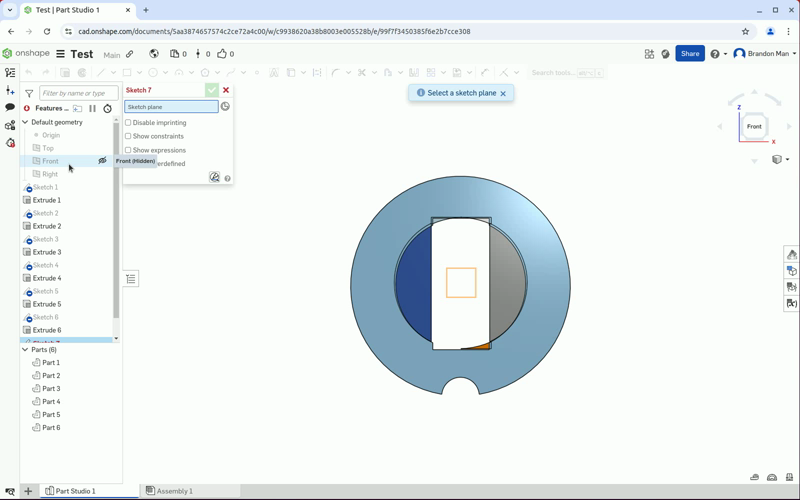
click(69, 163)
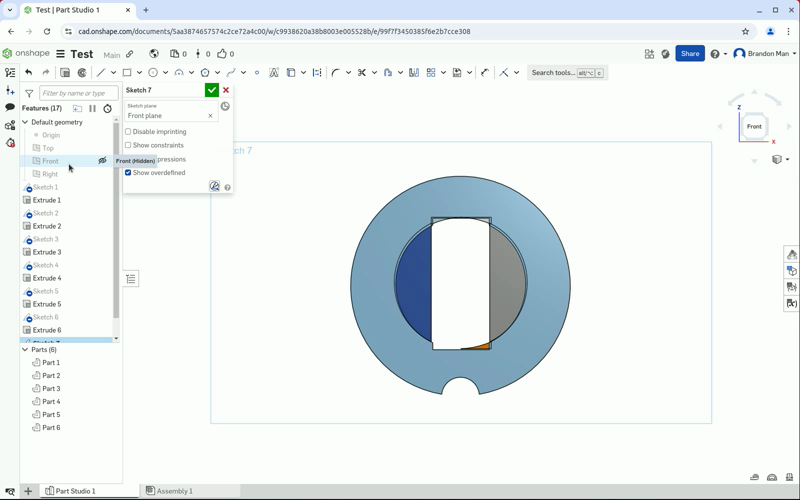
mouse_move(73, 352)
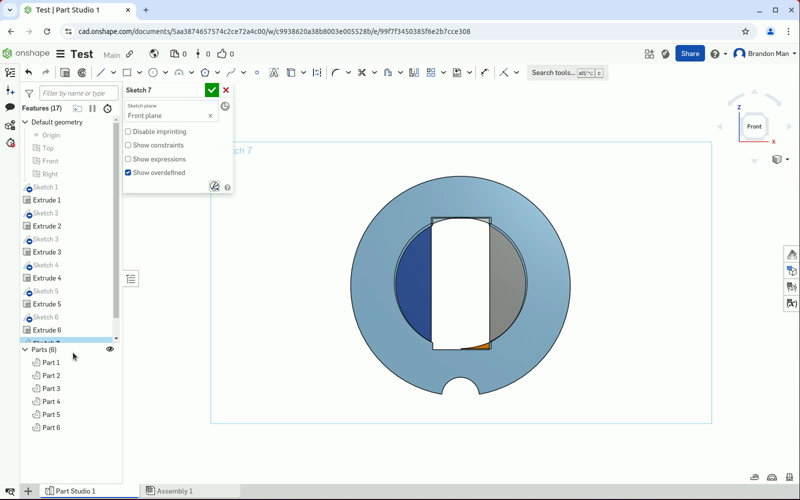
key(y)
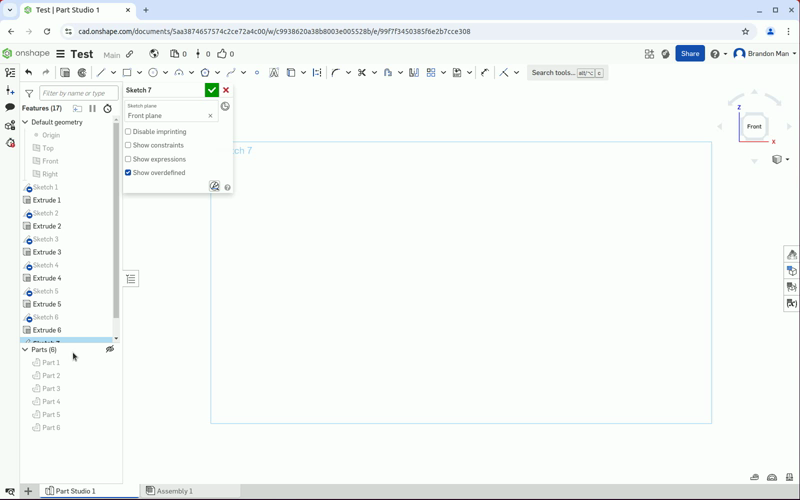
key(l)
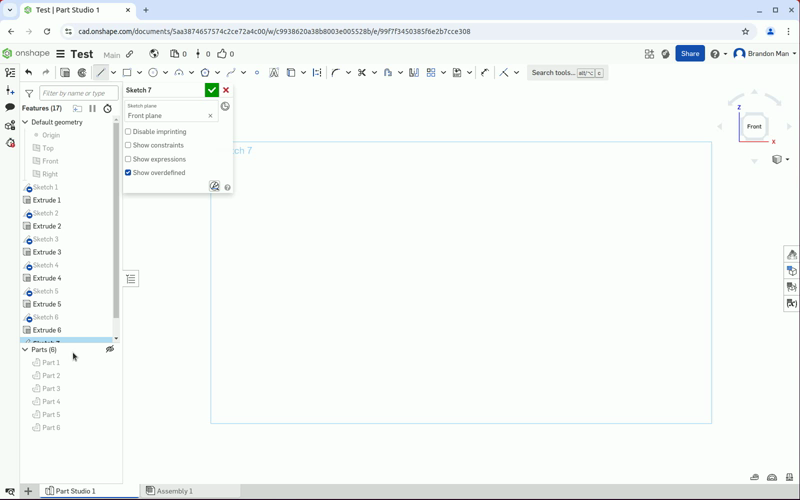
key_down(shift)
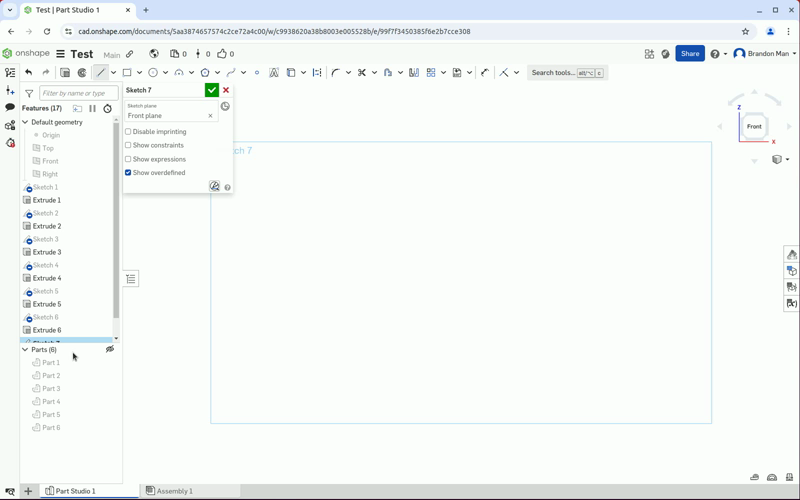
mouse_move(431, 348)
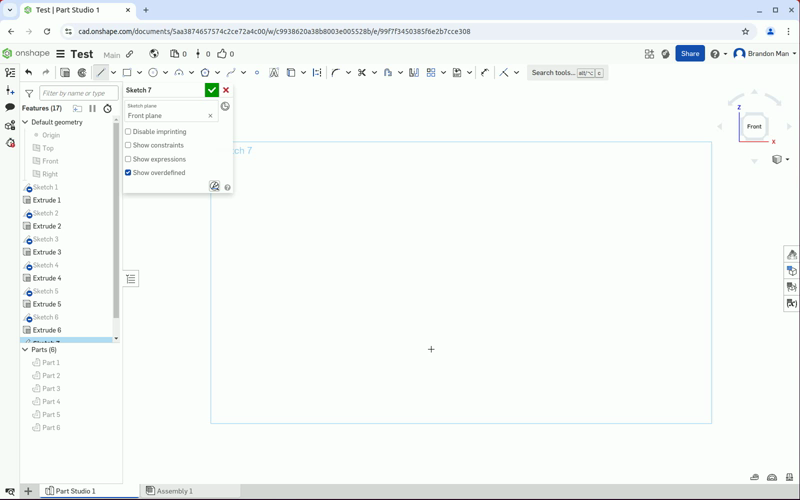
click(431, 348)
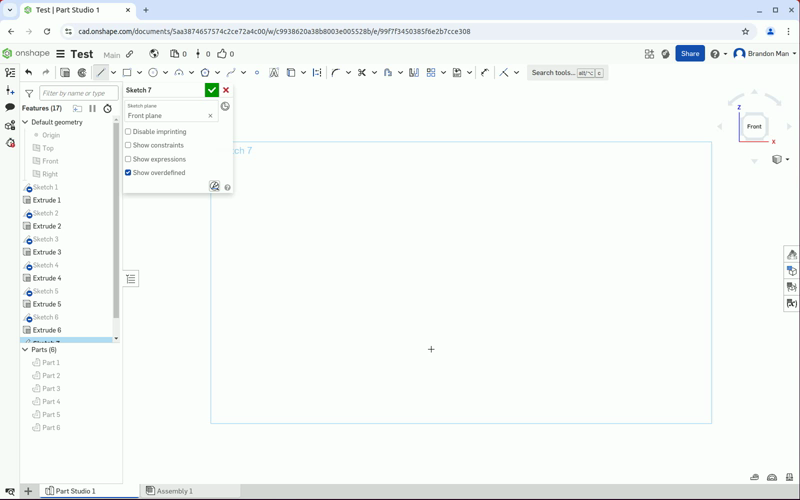
key_up(shift)
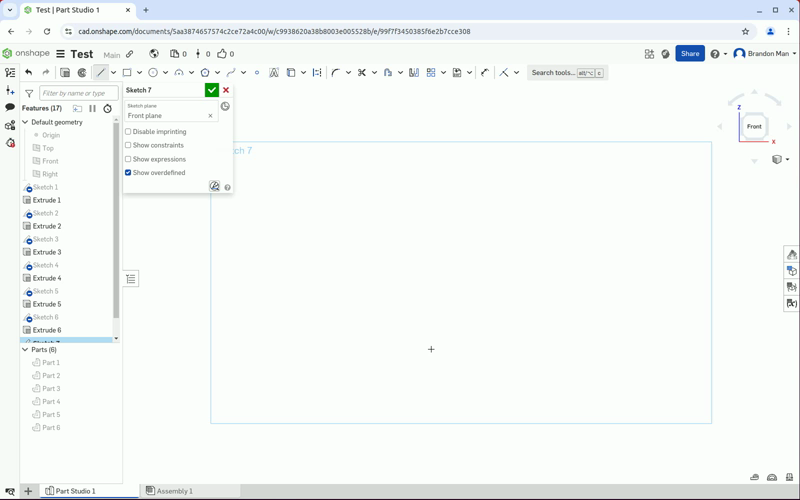
key_down(shift)
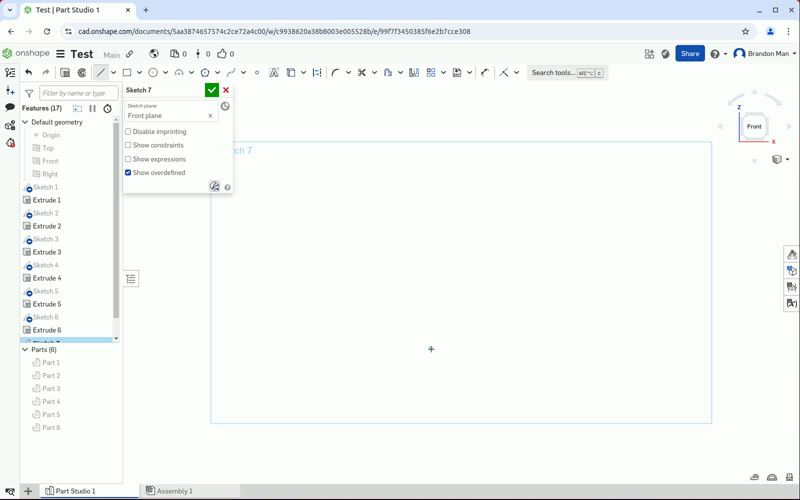
mouse_move(461, 348)
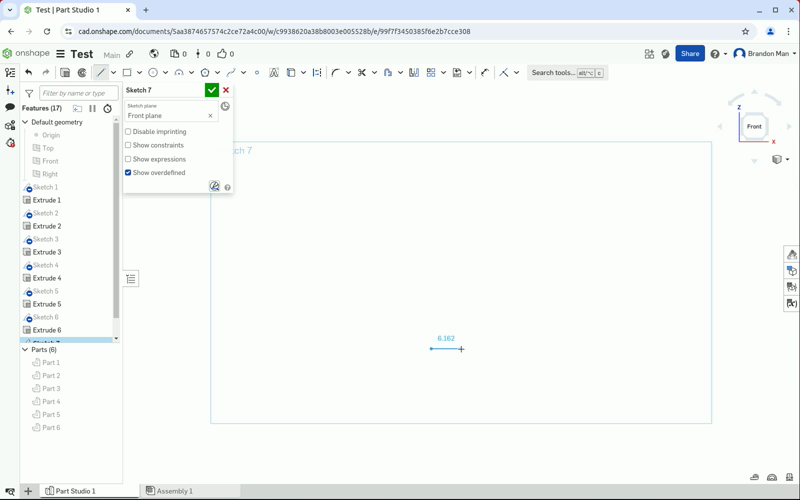
mouse_move(461, 348)
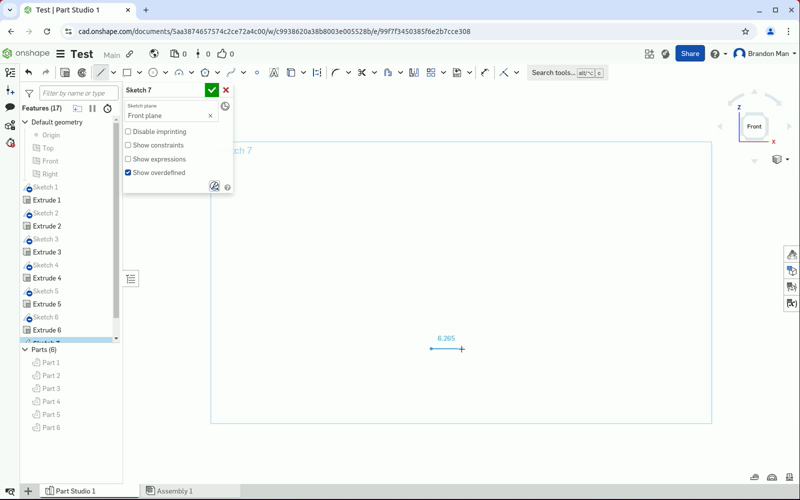
click(461, 348)
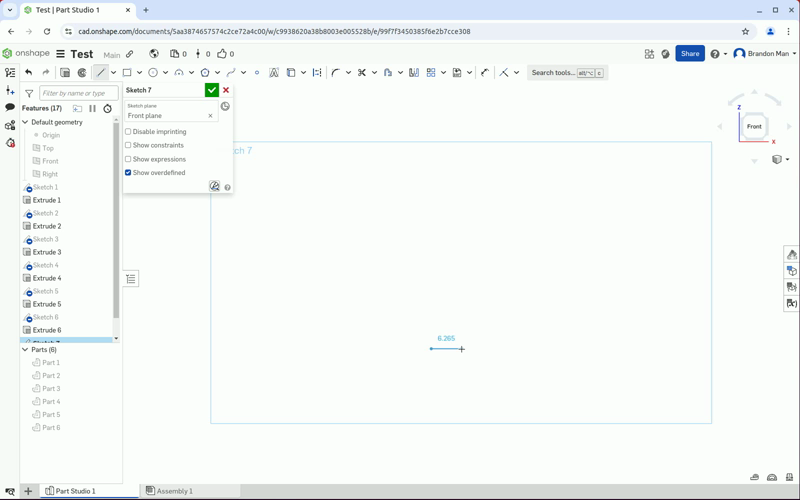
key_up(shift)
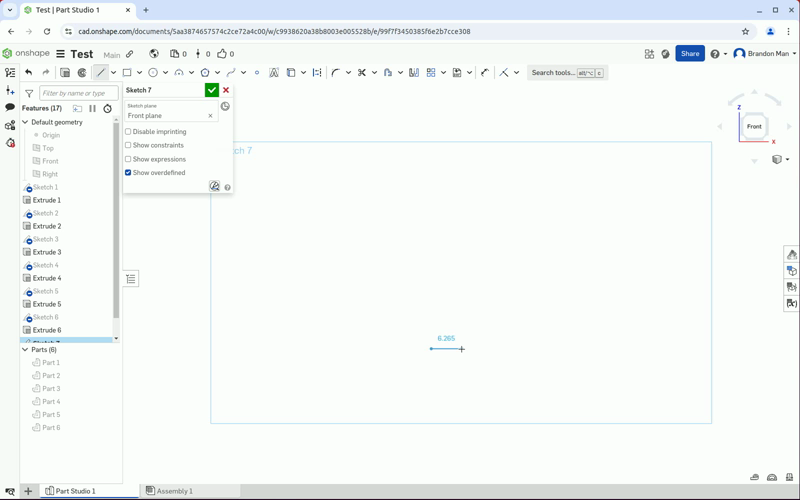
key(esc)
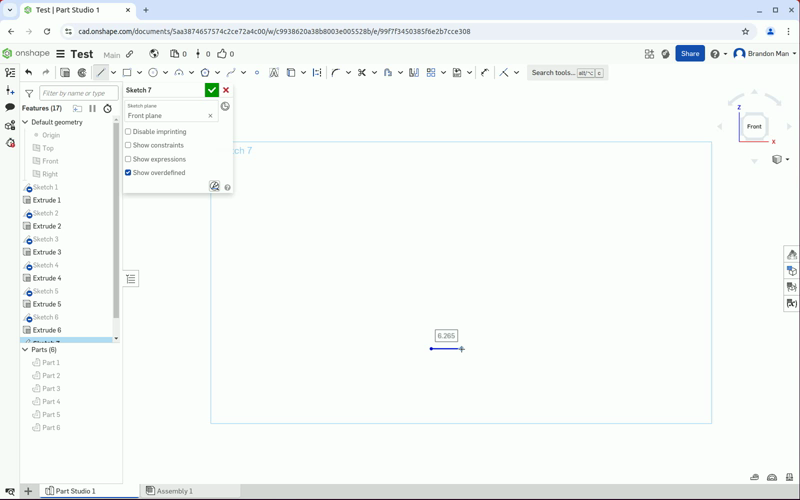
key(a)
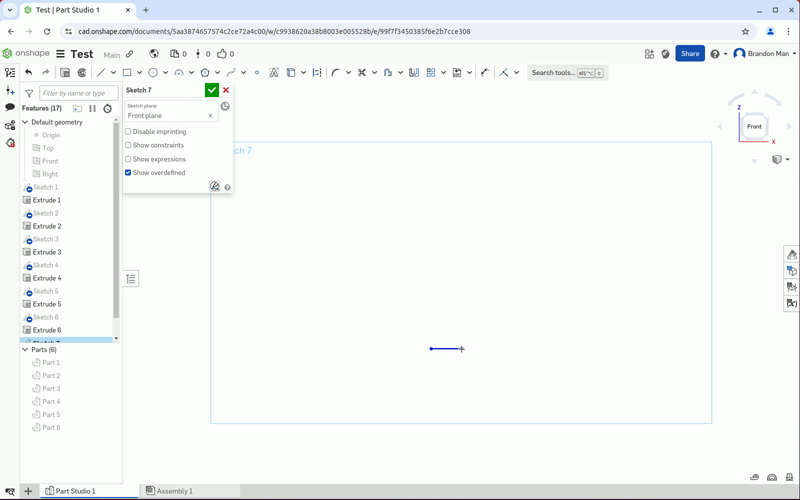
mouse_move(461, 348)
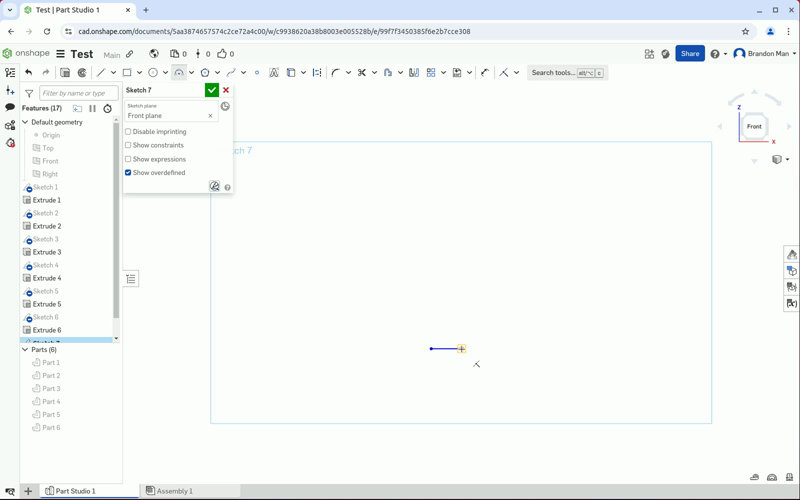
click(461, 348)
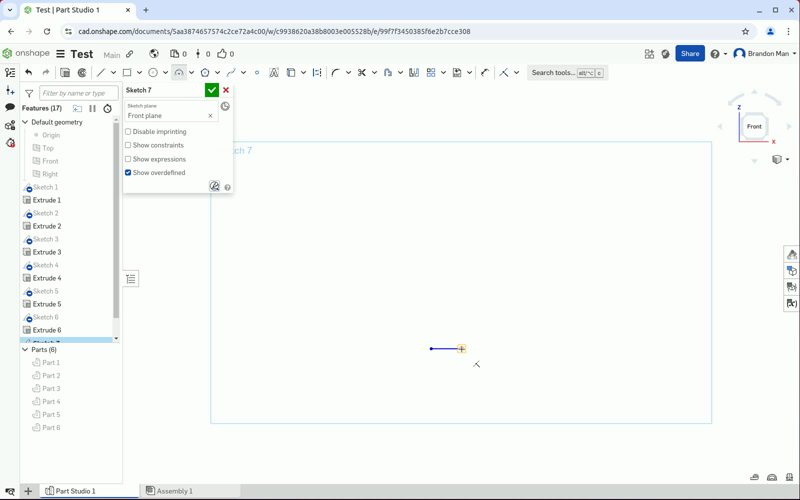
key_down(shift)
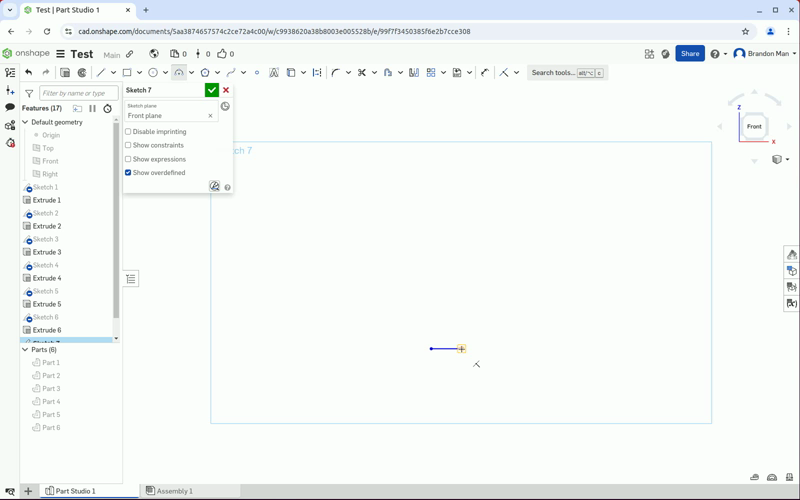
mouse_move(431, 341)
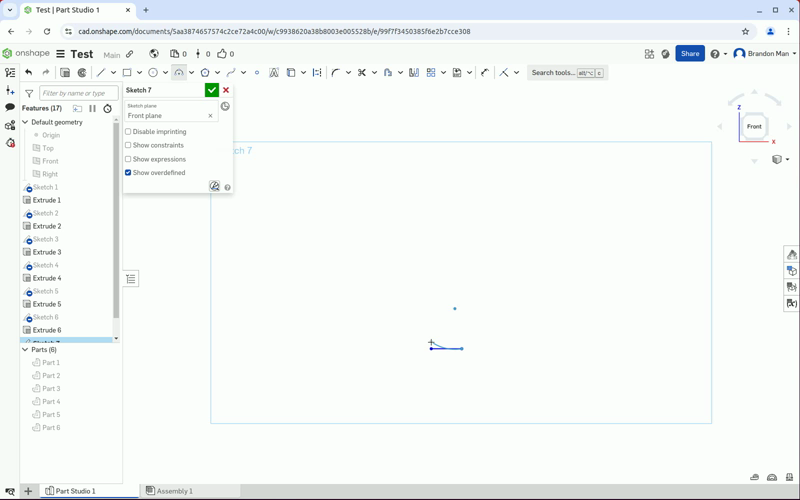
click(431, 341)
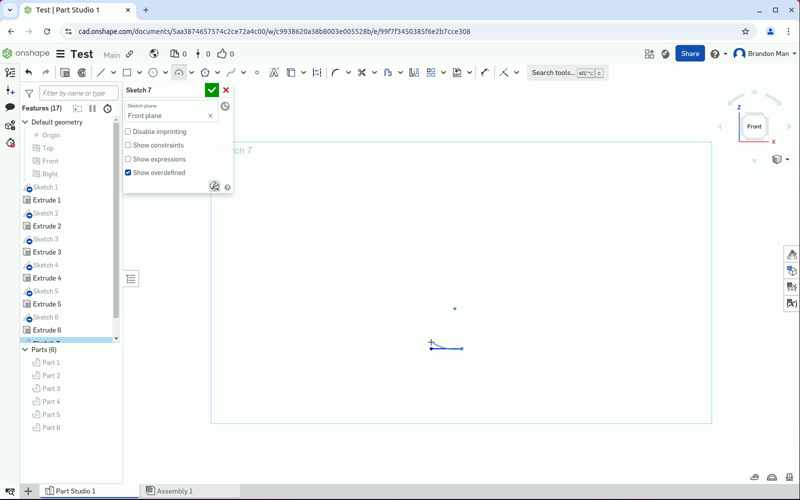
mouse_move(446, 346)
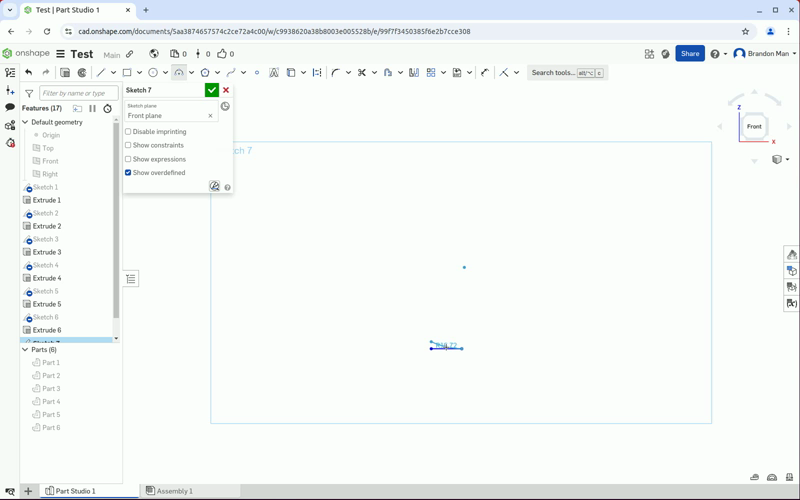
click(446, 346)
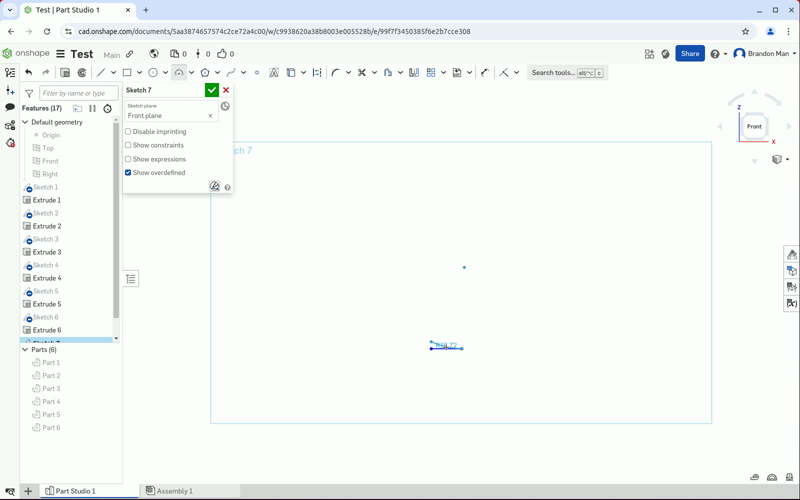
key_up(shift)
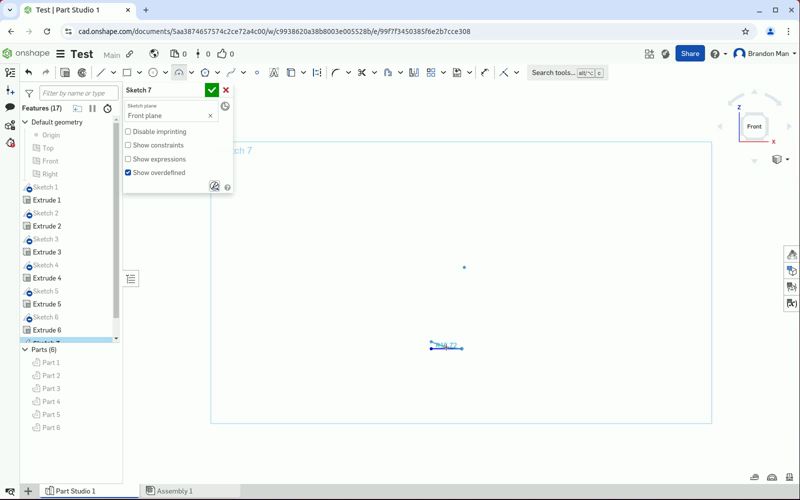
key(esc)
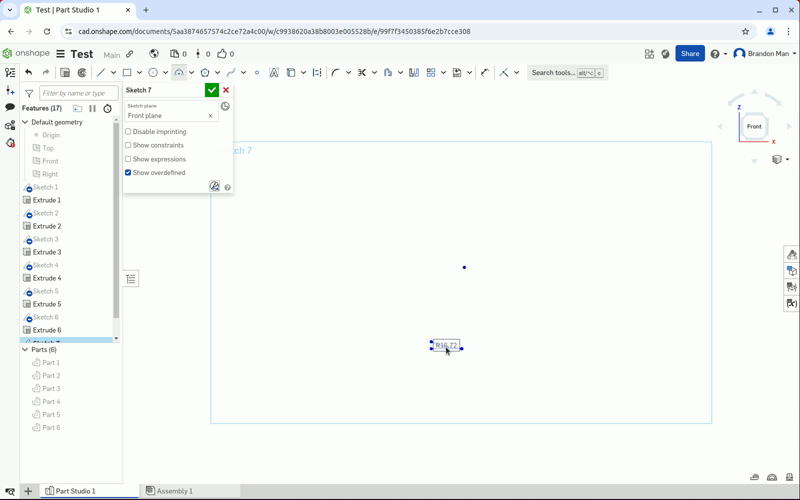
key(l)
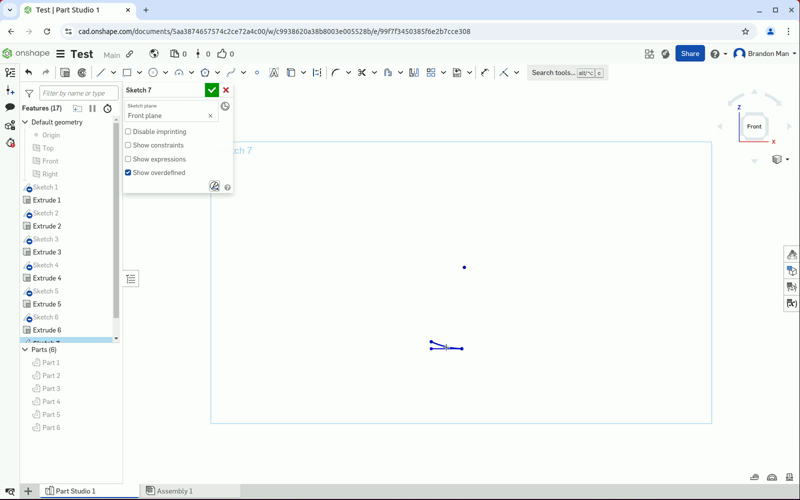
mouse_move(431, 341)
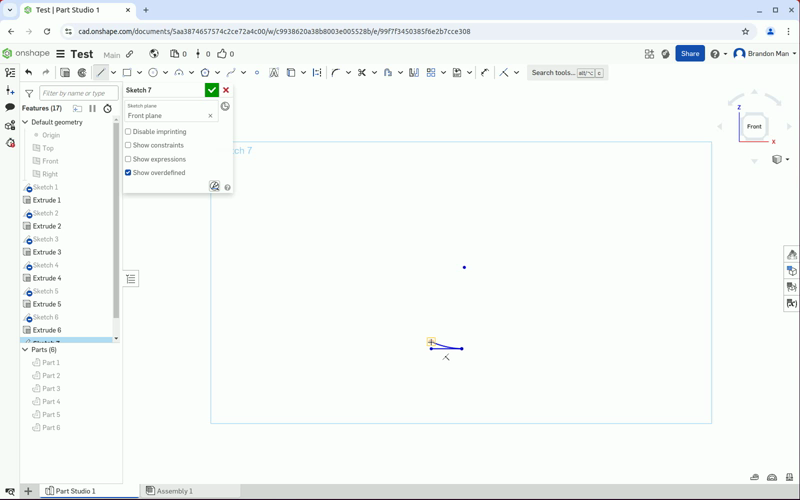
click(431, 341)
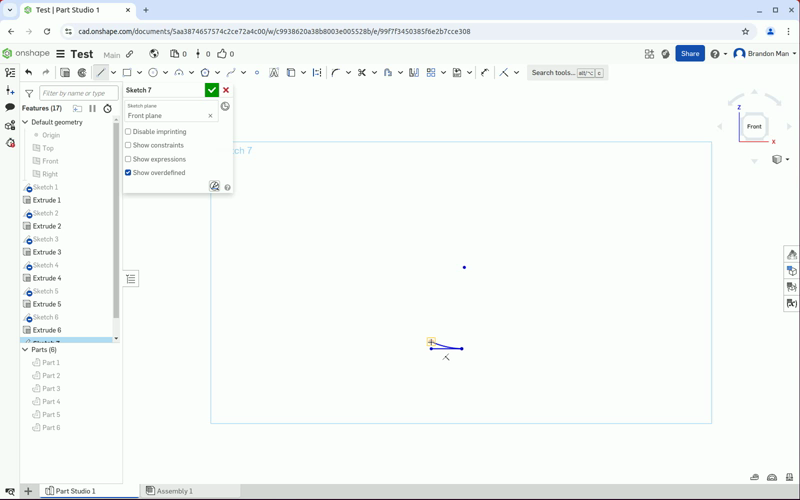
mouse_move(461, 341)
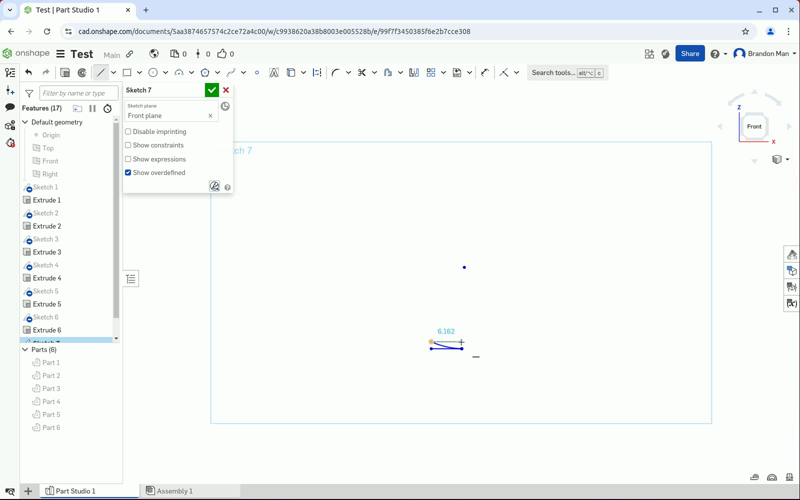
key_down(shift)
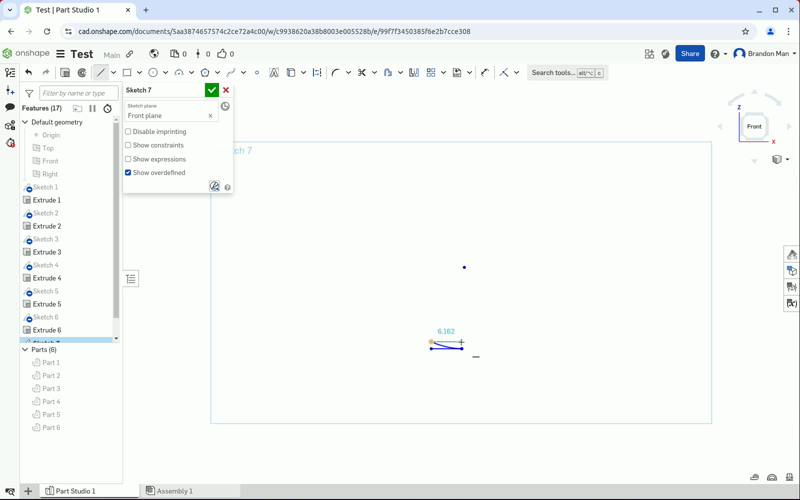
mouse_move(431, 348)
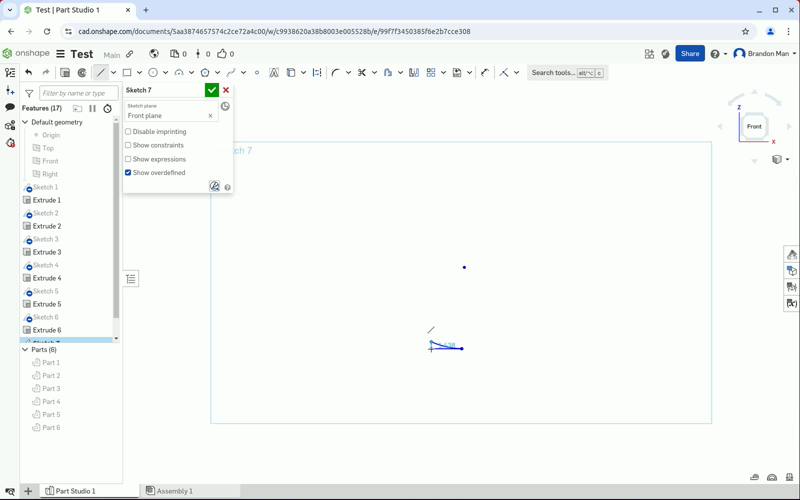
scroll(6)
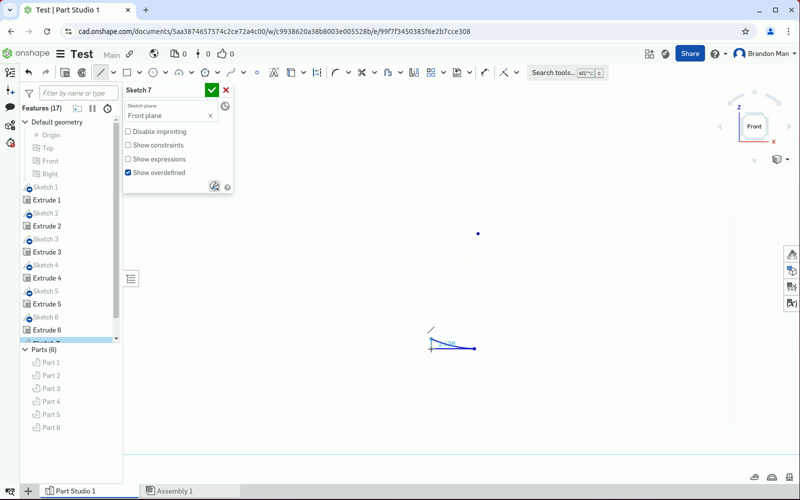
scroll(6)
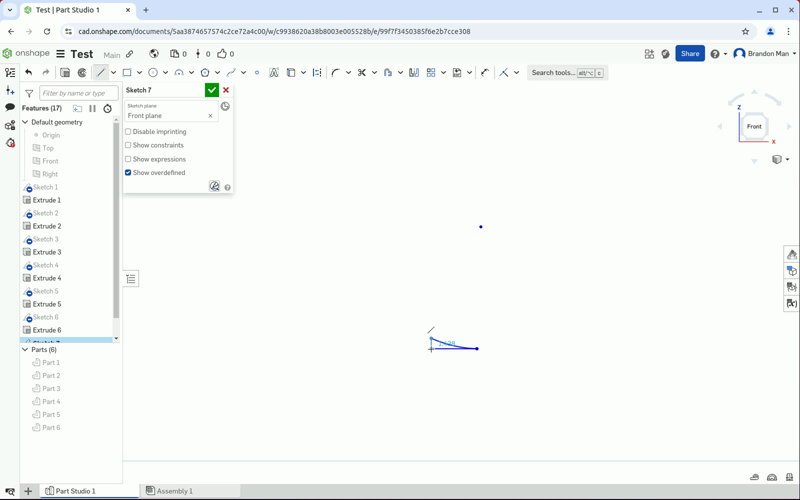
scroll(6)
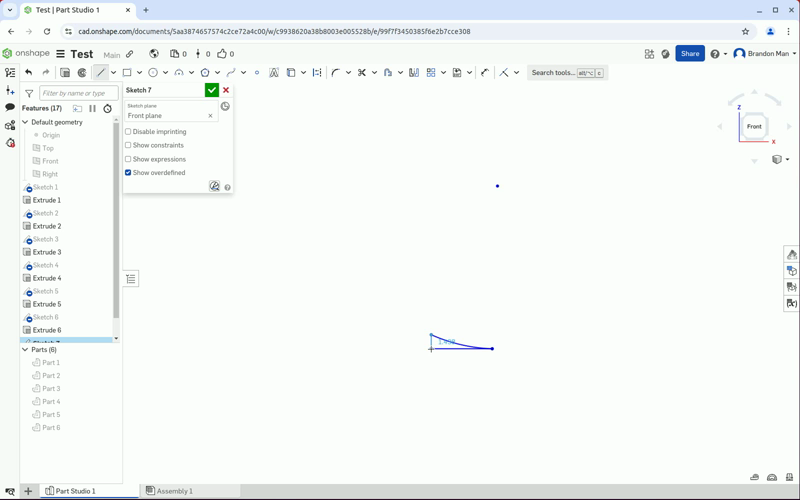
scroll(6)
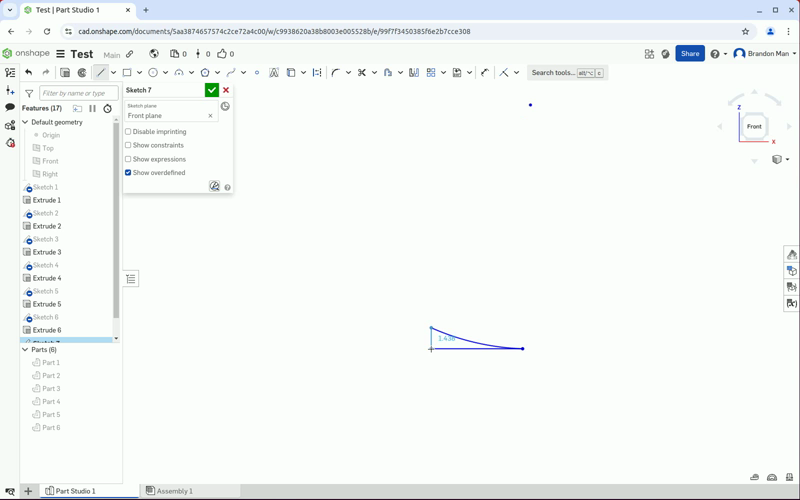
scroll(6)
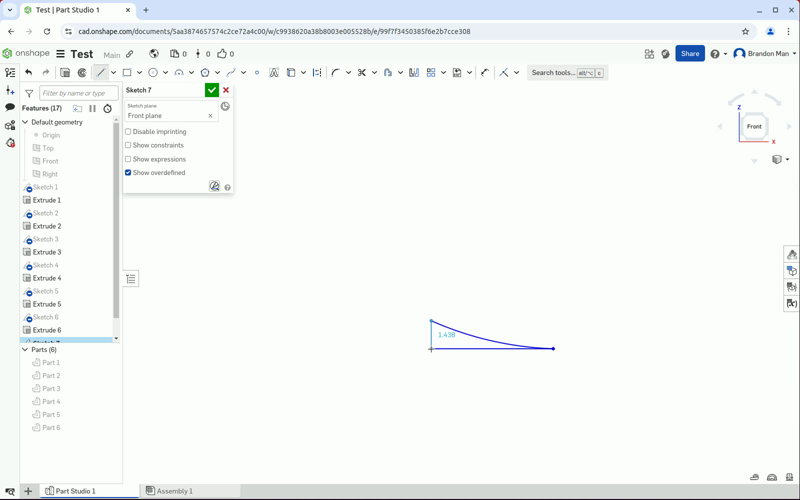
scroll(6)
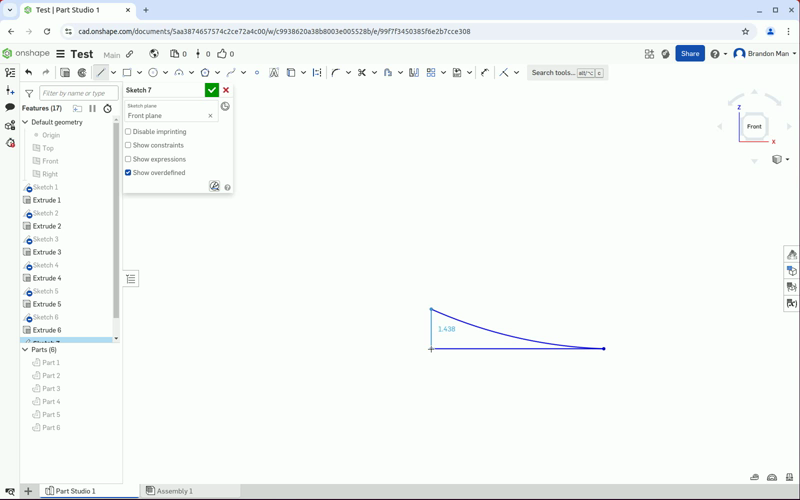
scroll(6)
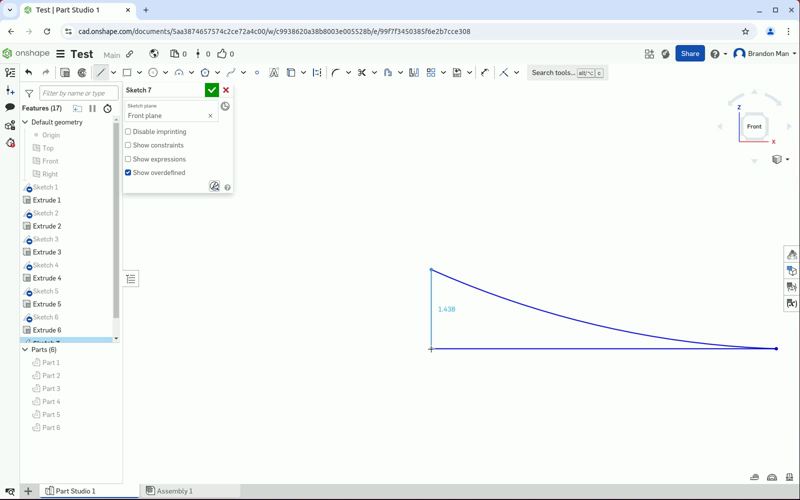
key_up(shift)
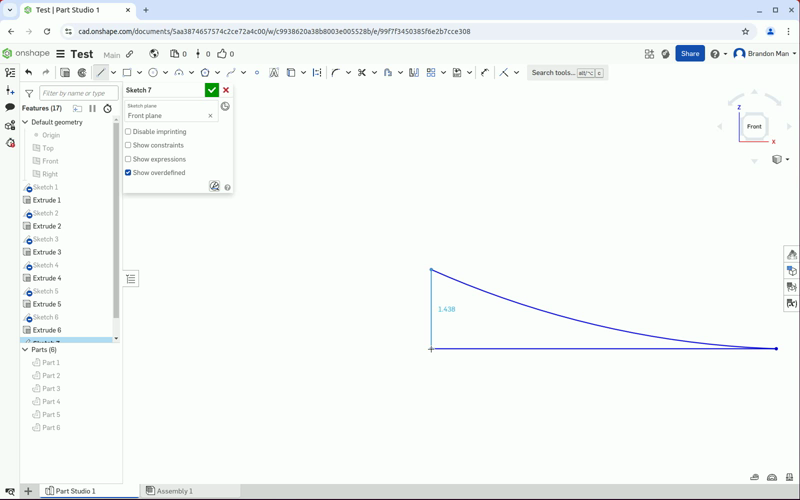
click(431, 348)
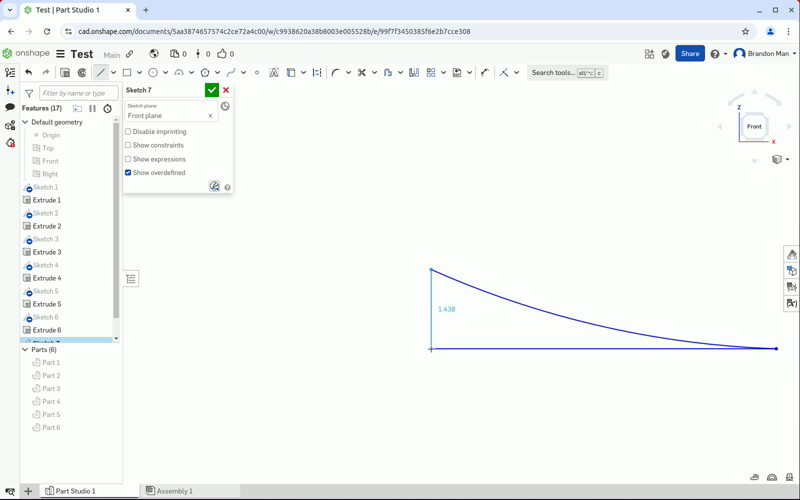
scroll(-6)
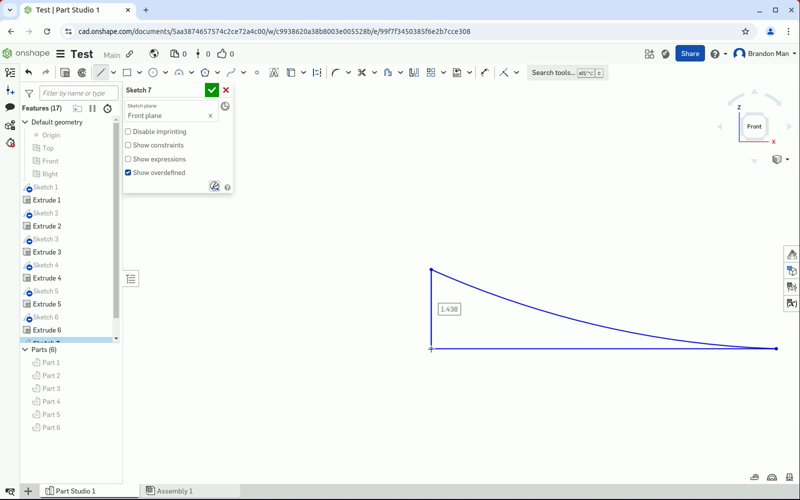
scroll(-6)
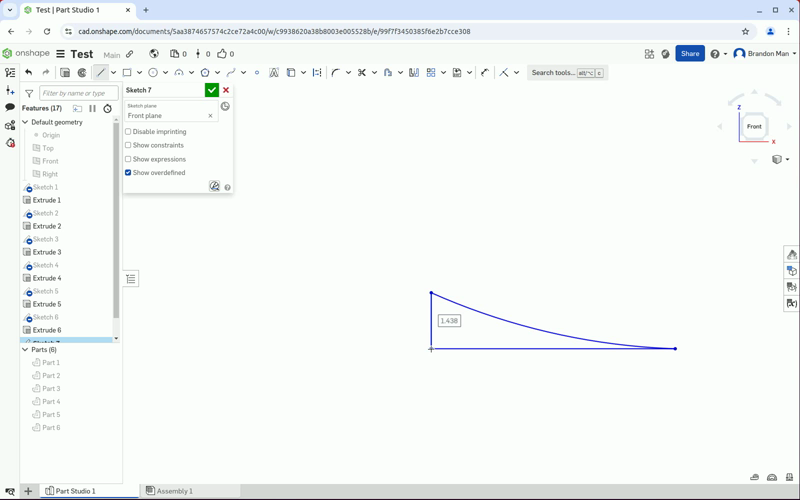
scroll(-6)
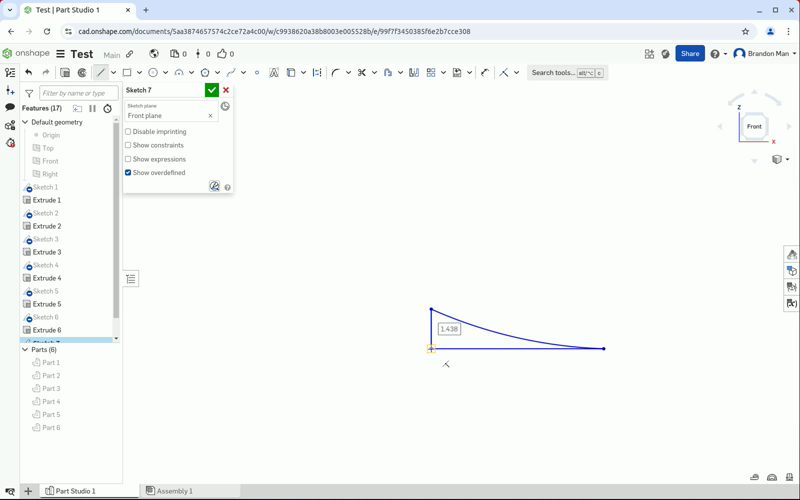
scroll(-6)
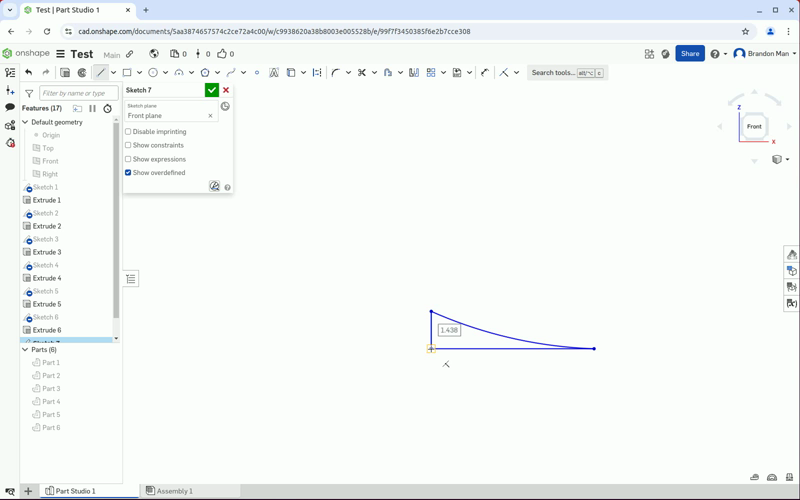
scroll(-6)
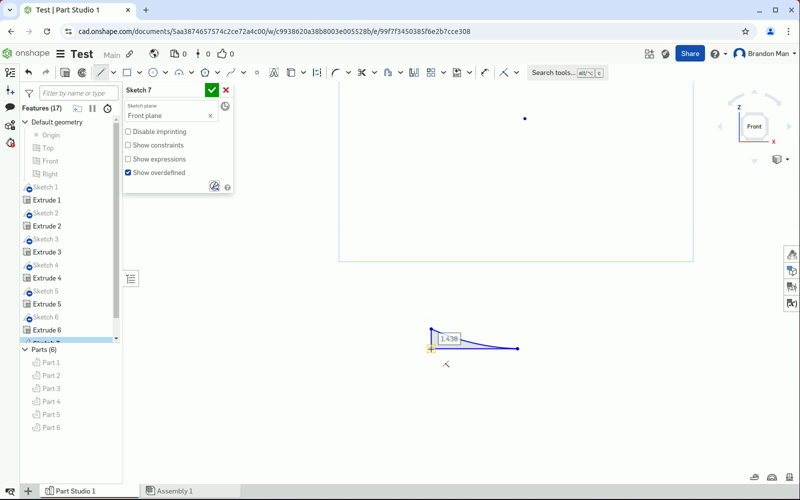
scroll(-6)
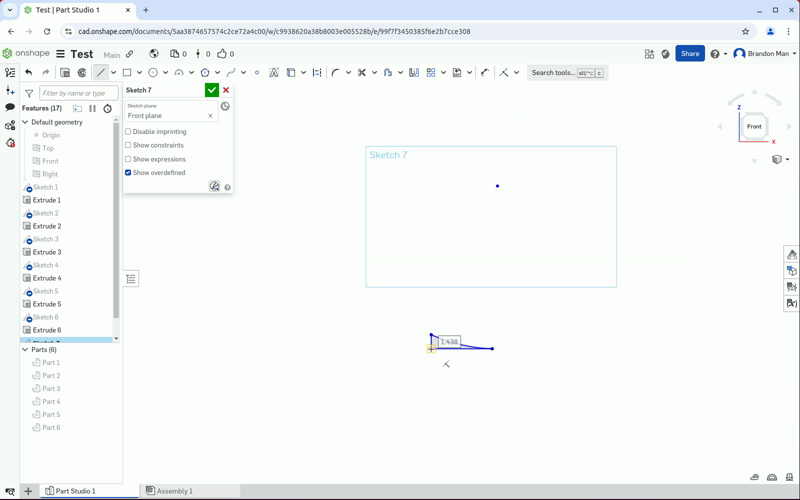
scroll(-6)
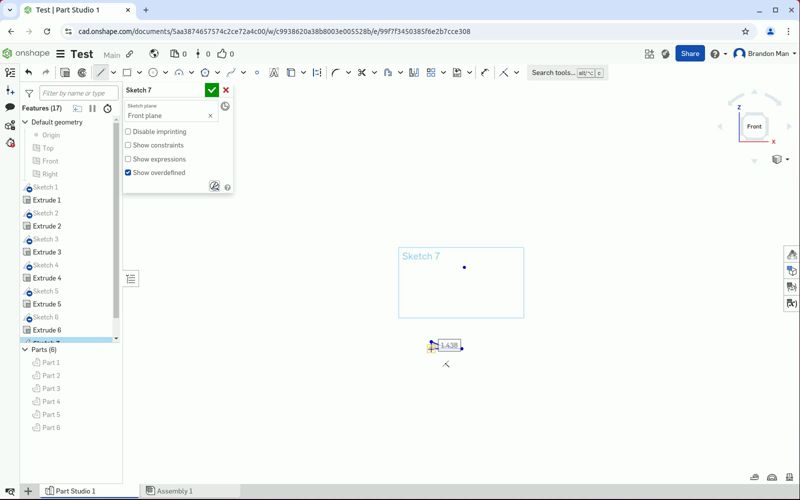
key(esc)
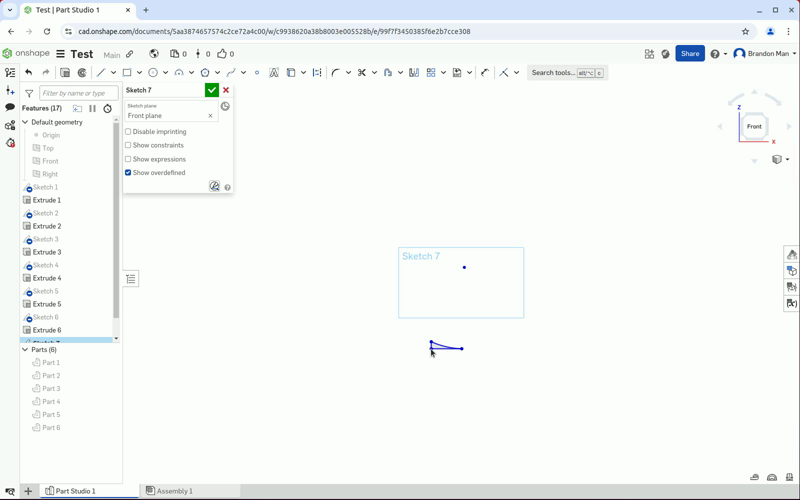
mouse_move(445, 347)
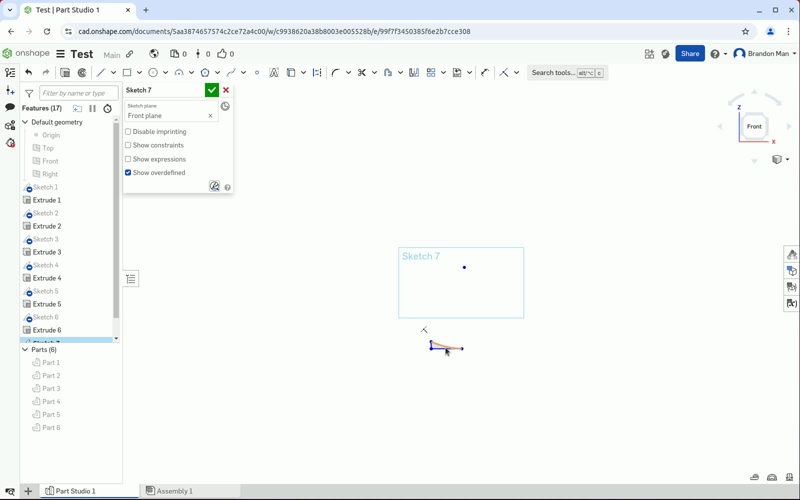
scroll(6)
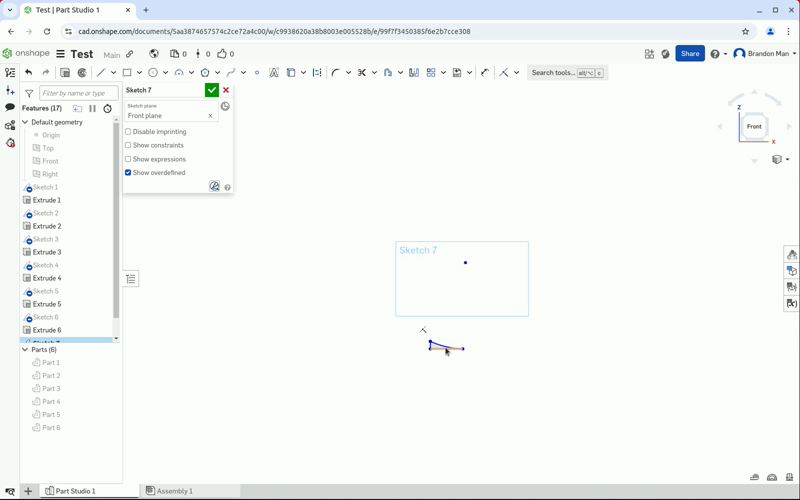
scroll(6)
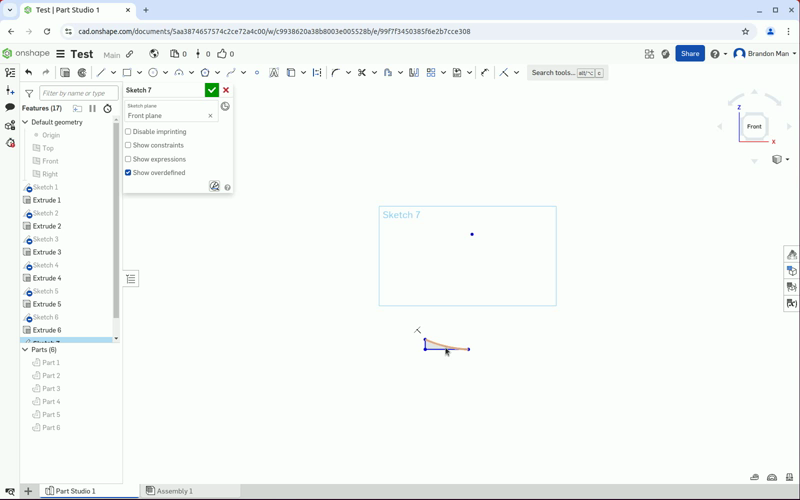
scroll(6)
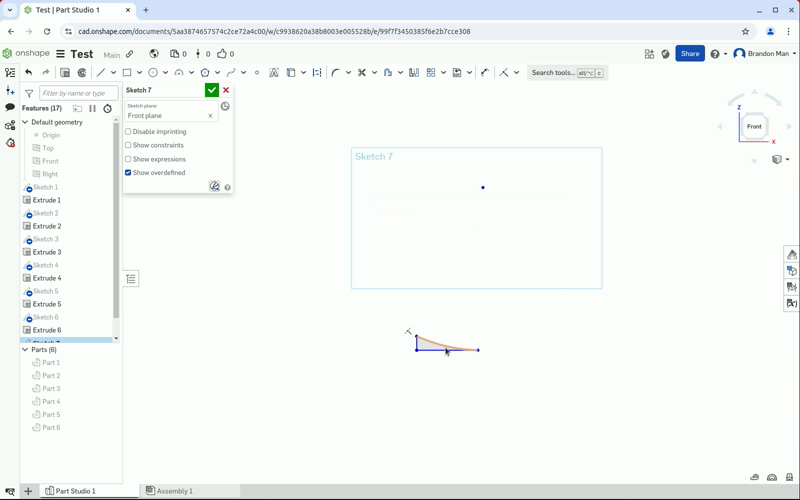
scroll(6)
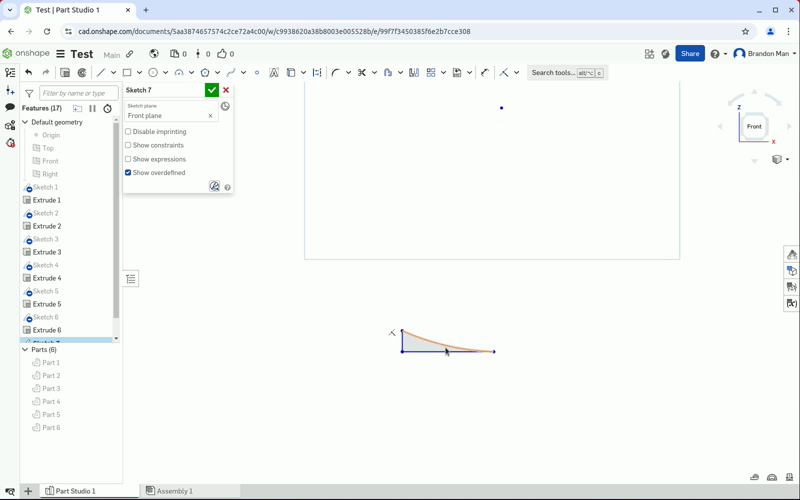
scroll(6)
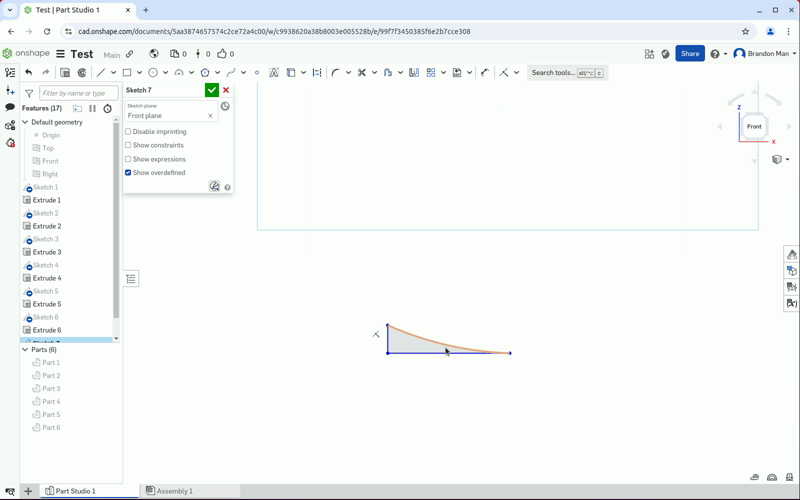
scroll(6)
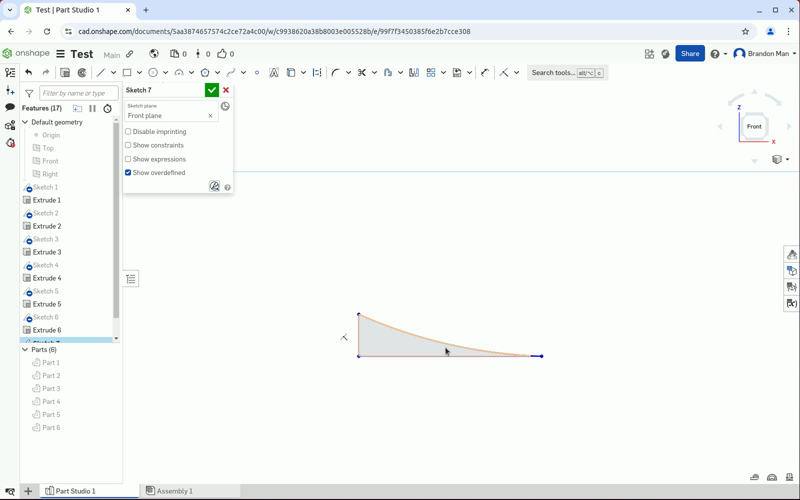
scroll(6)
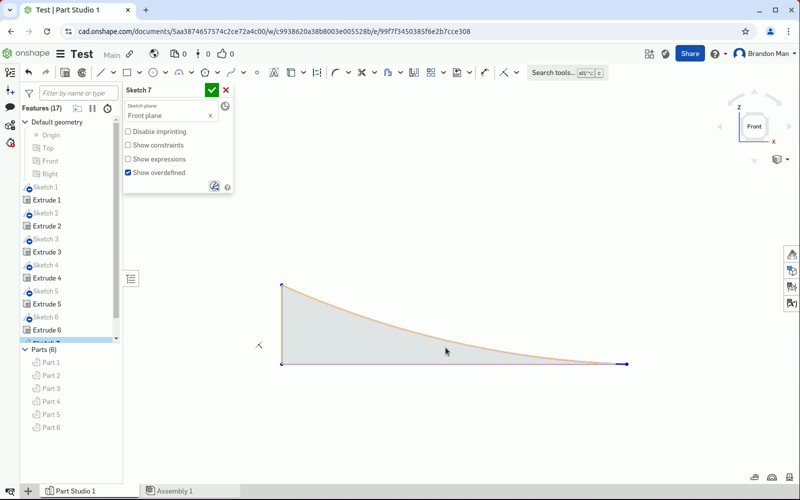
click(445, 347)
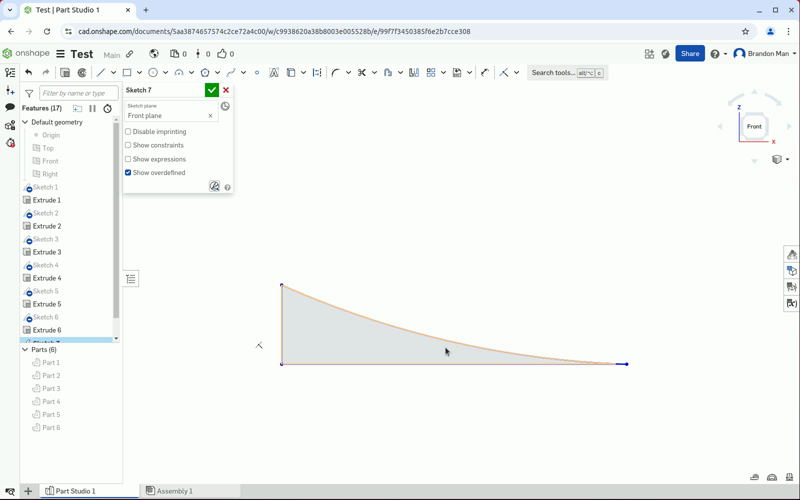
scroll(-6)
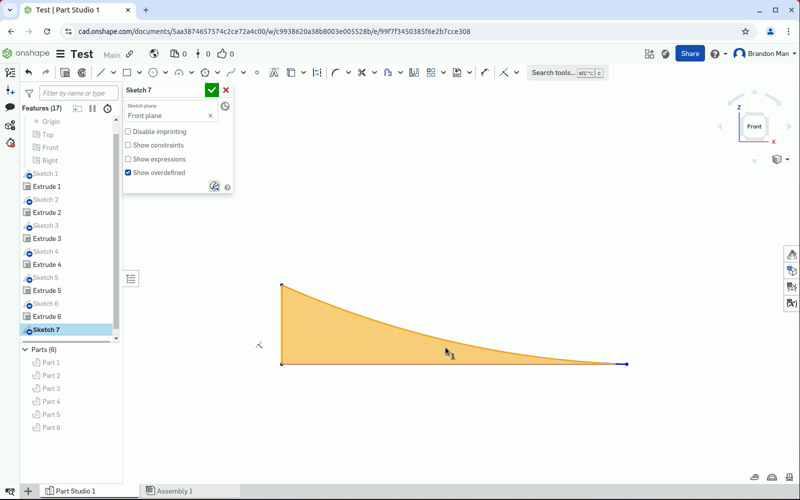
scroll(-6)
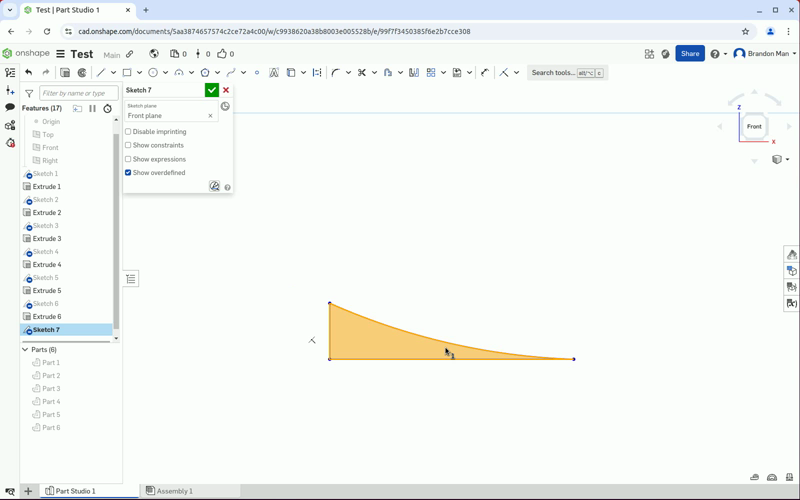
scroll(-6)
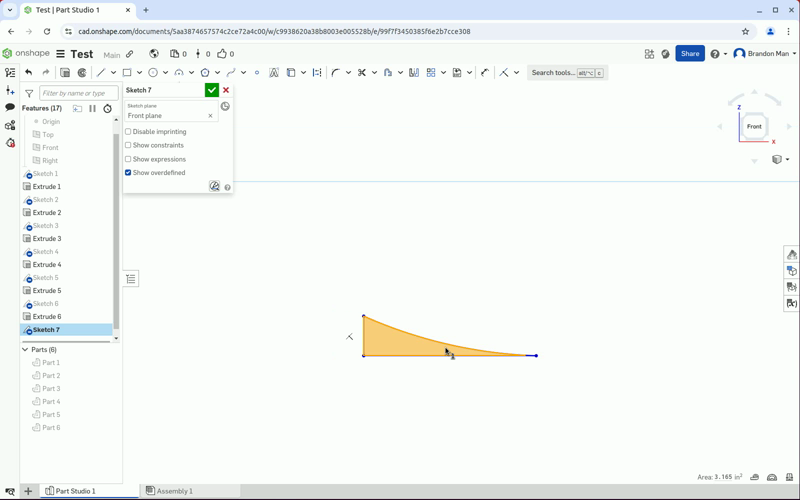
scroll(-6)
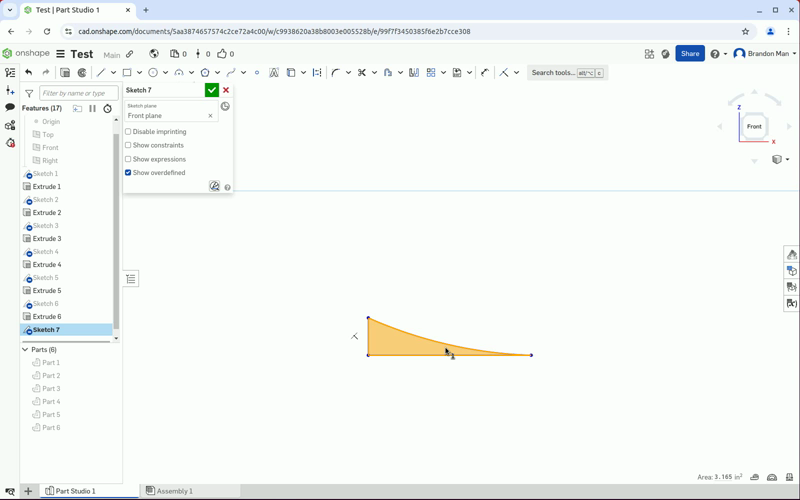
scroll(-6)
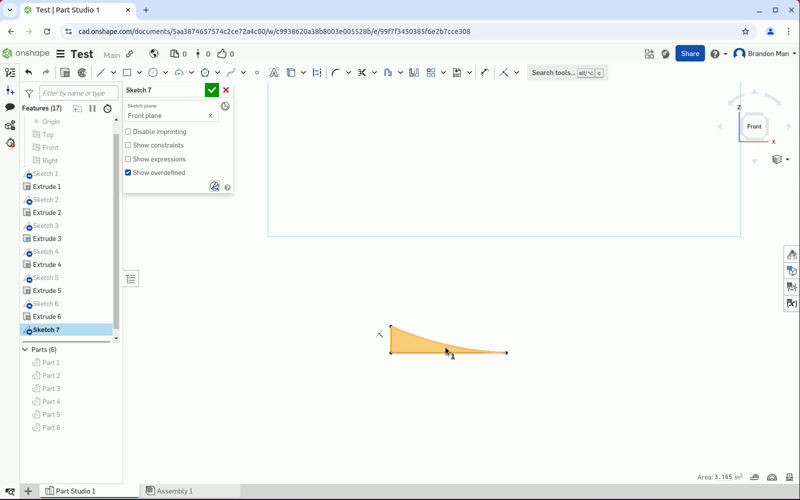
scroll(-6)
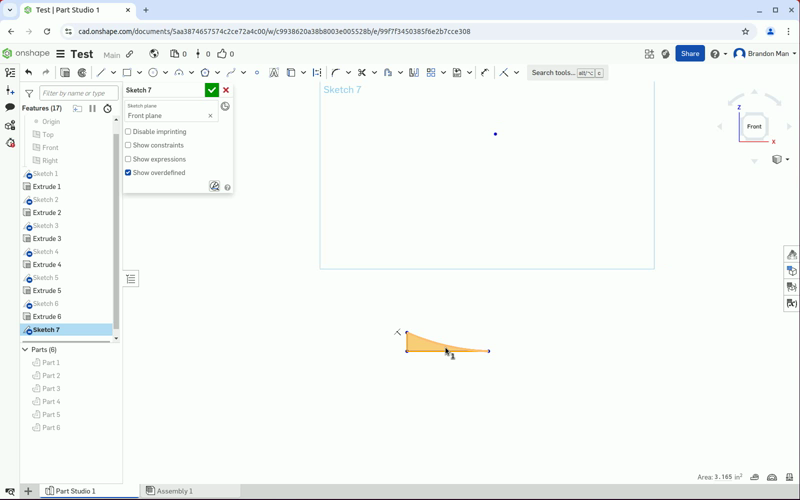
scroll(-6)
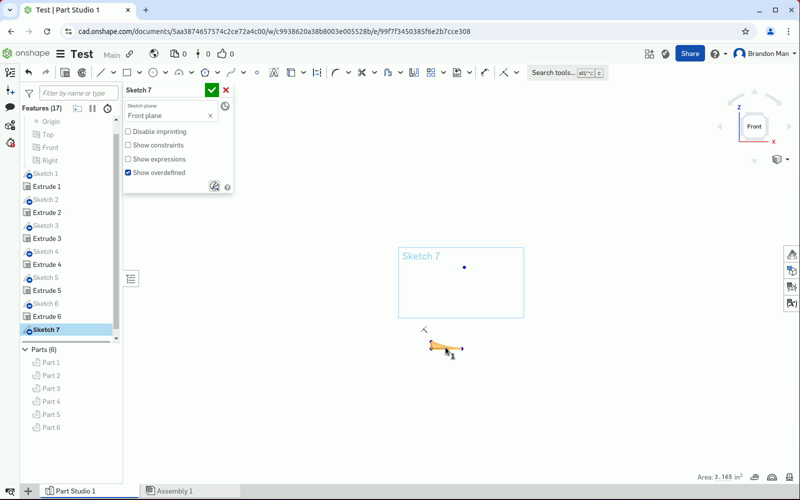
mouse_move(73, 352)
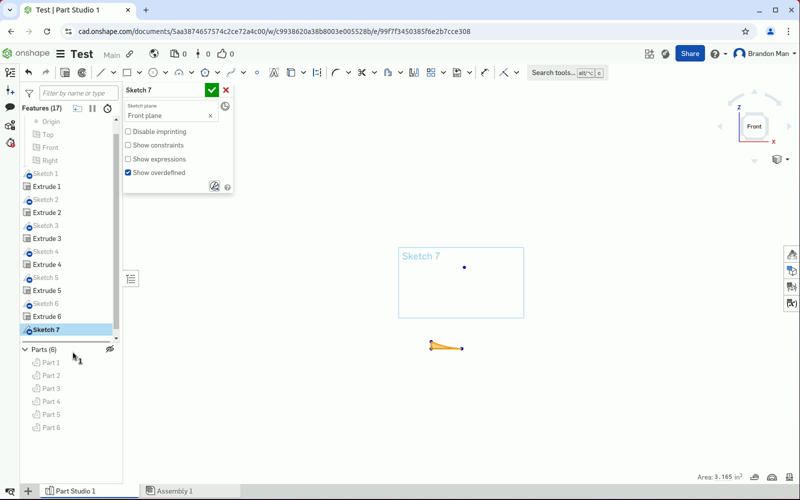
key(shift+y)
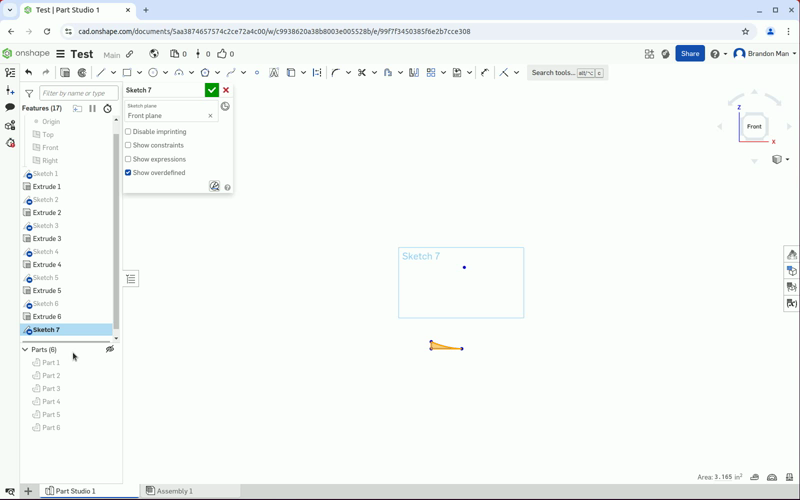
key(shift+e)
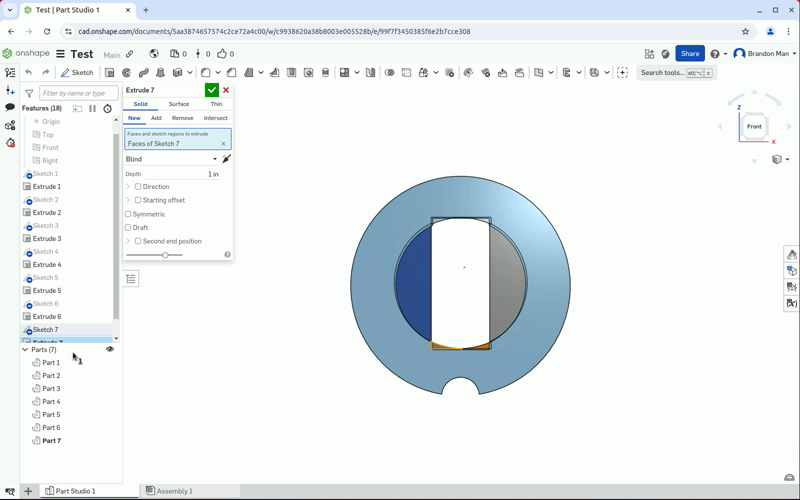
mouse_move(143, 106)
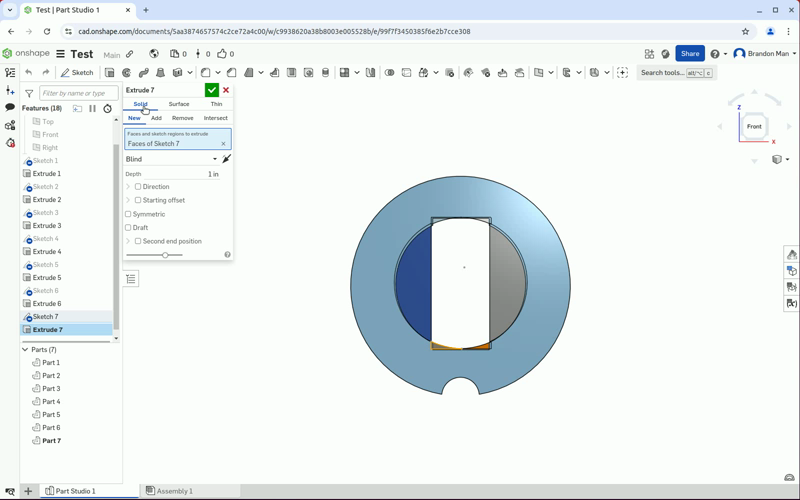
click(143, 106)
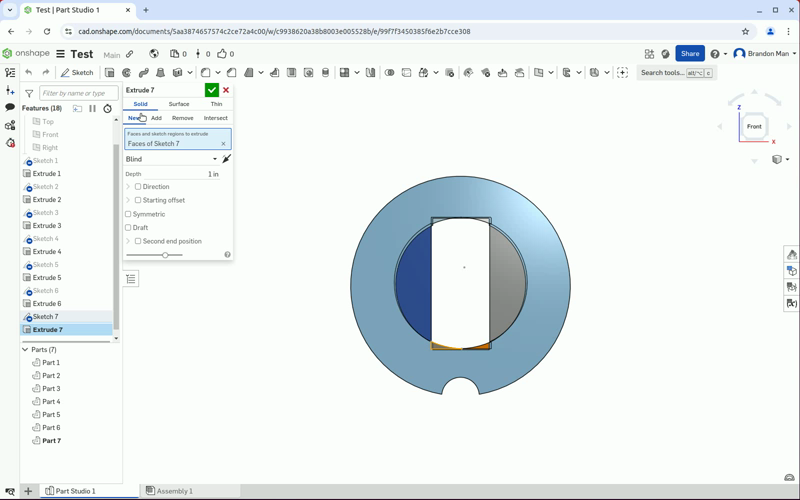
mouse_move(137, 120)
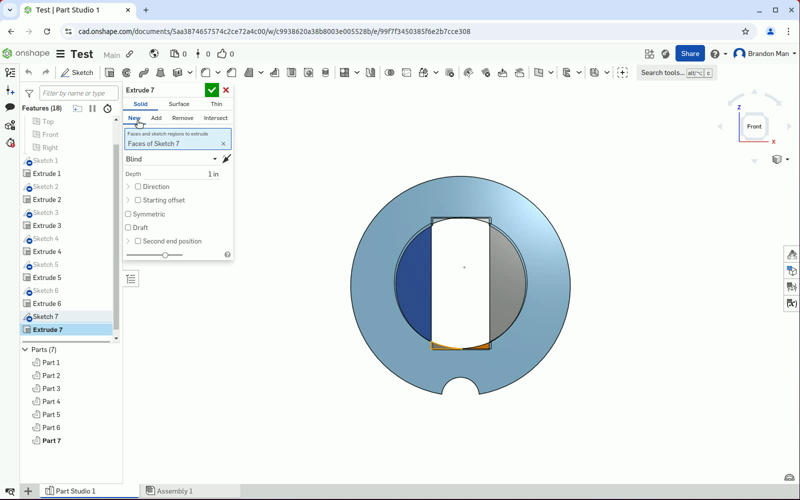
click(137, 120)
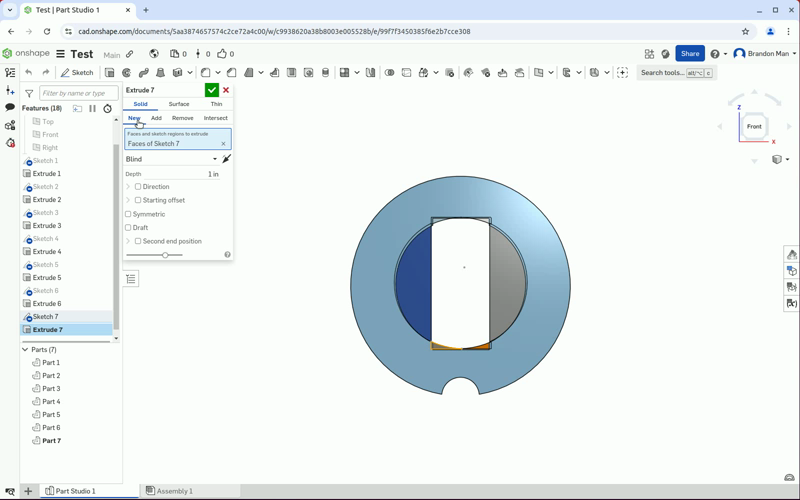
key(tab, 4)
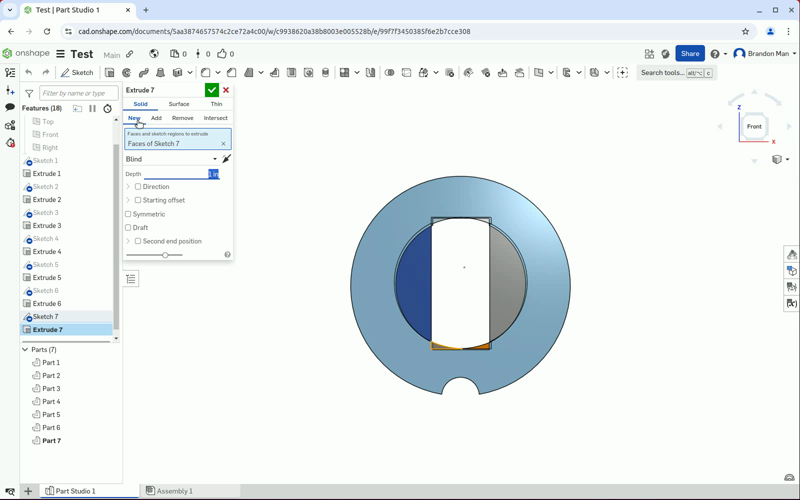
text(3.851)
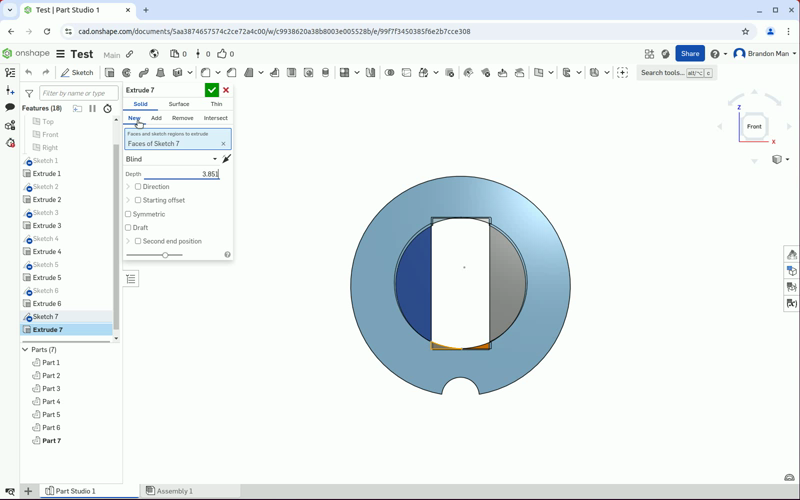
key(enter)
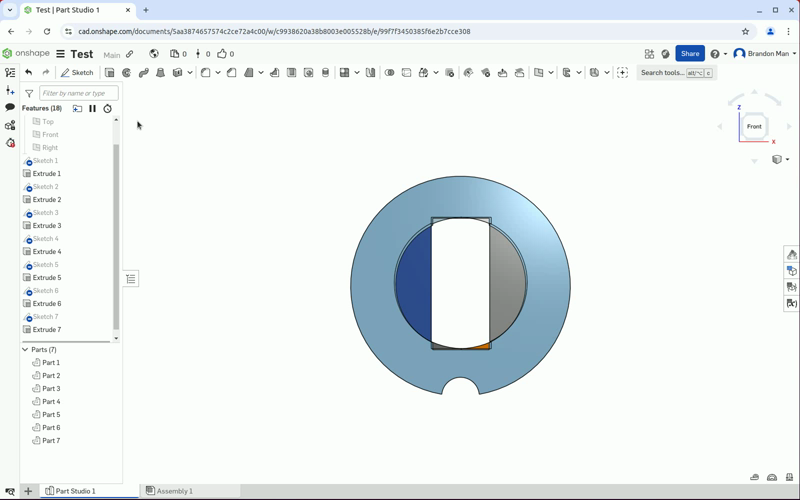
key(shift+h)
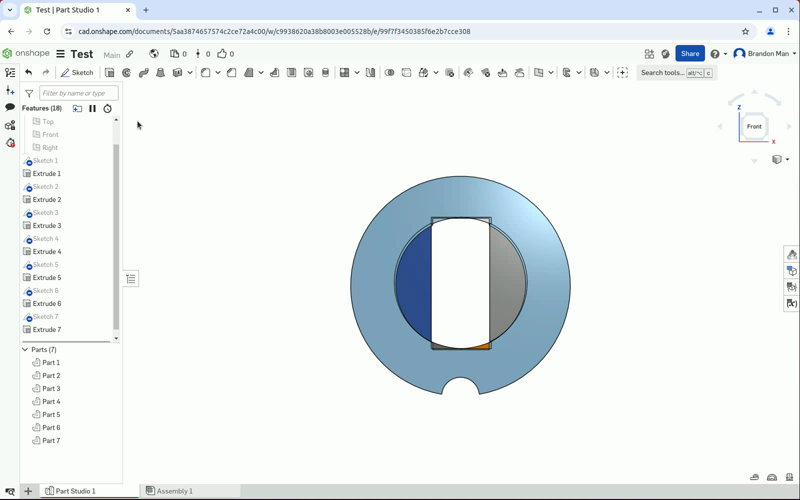
key(shift+h)
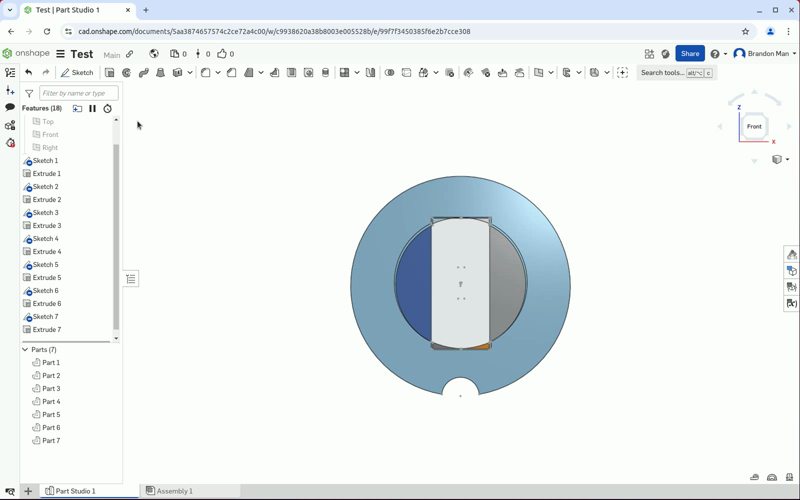
key(shift+7)
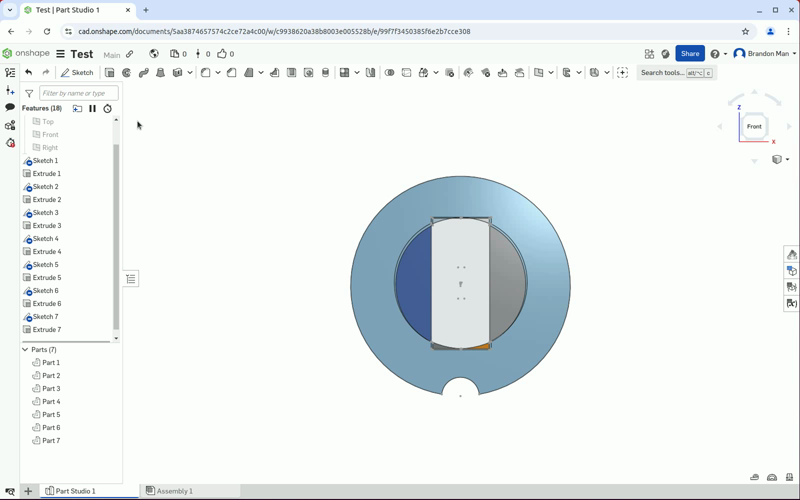
key(left, 2)
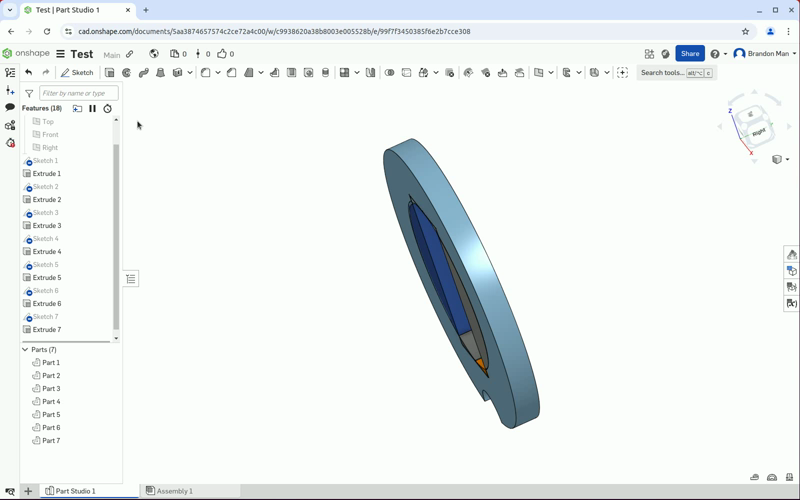
key(down, 2)
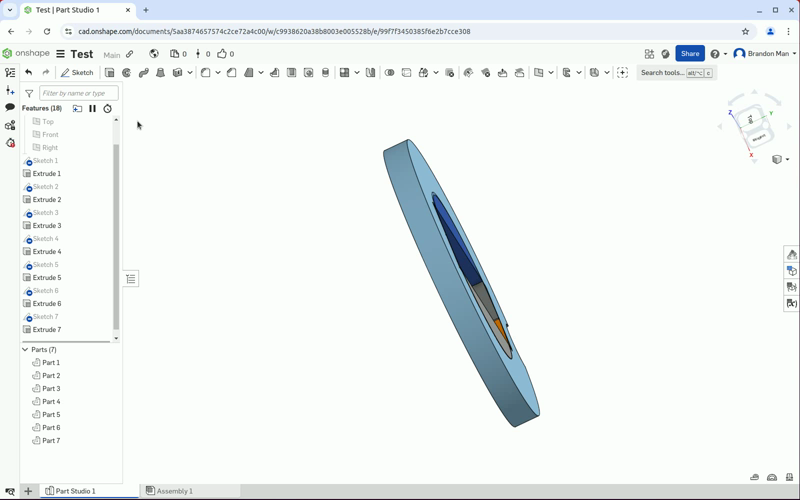
key(up, 2)
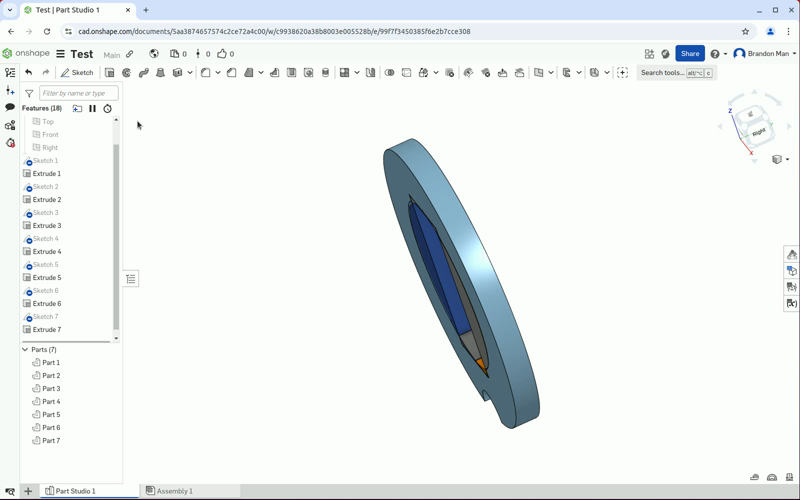
key(right, 2)
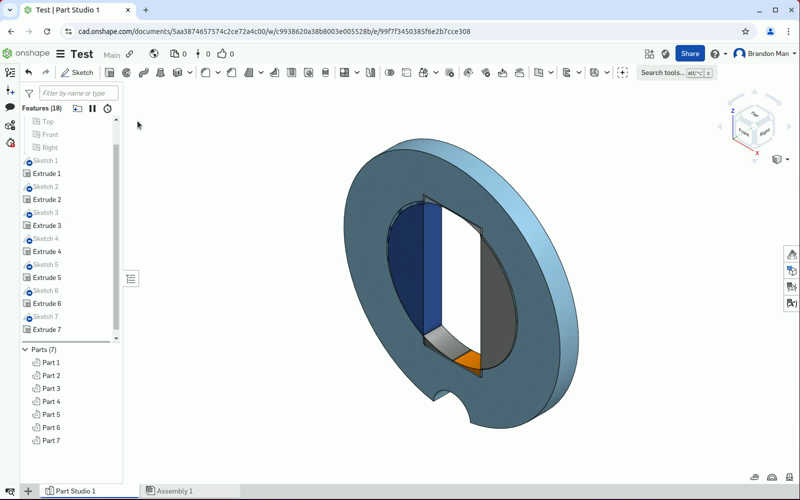
mouse_move(69, 163)
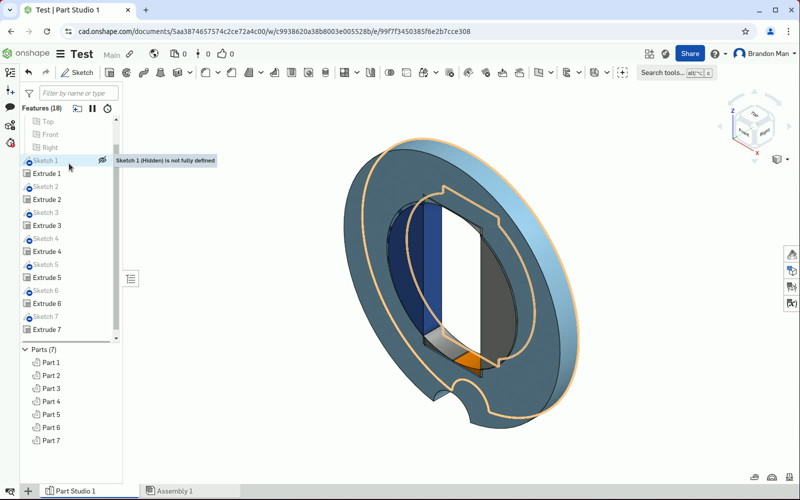
click(69, 163)